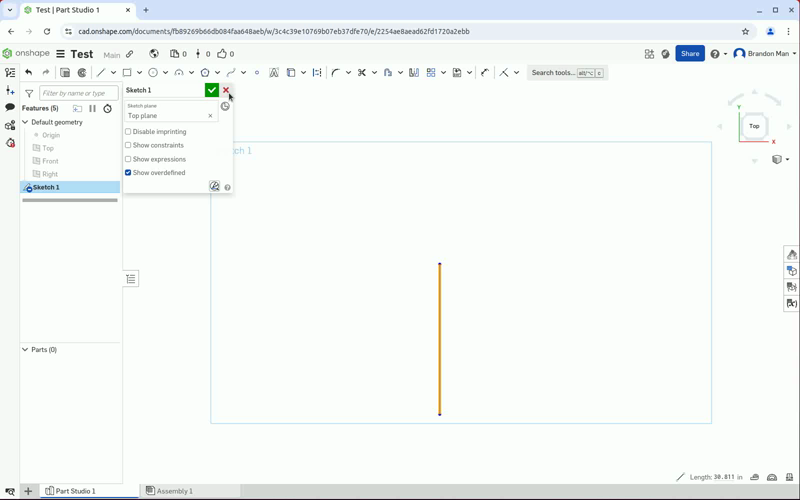
key(shift+h)
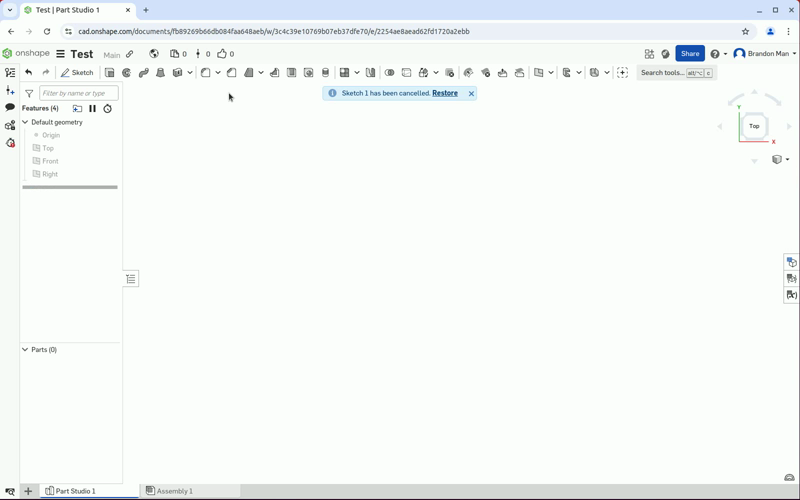
mouse_move(73, 352)
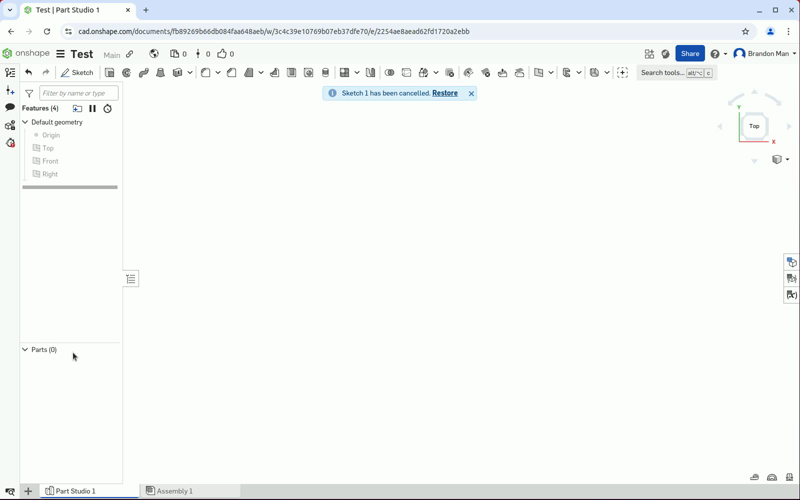
key(y)
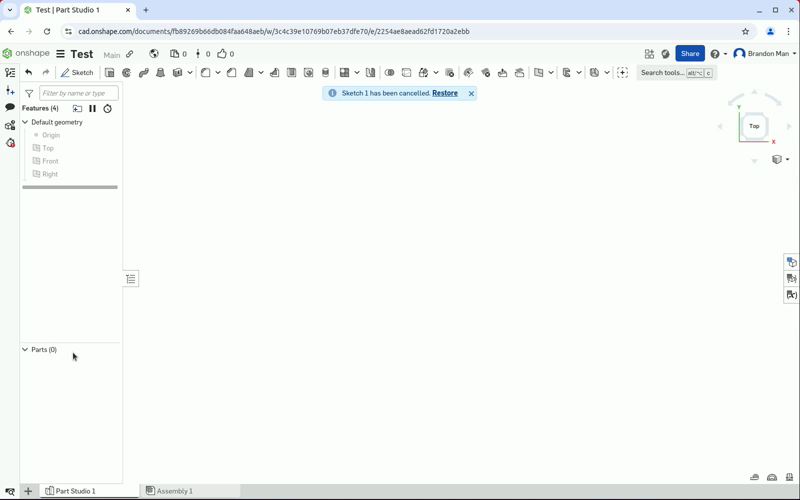
key(shift+p)
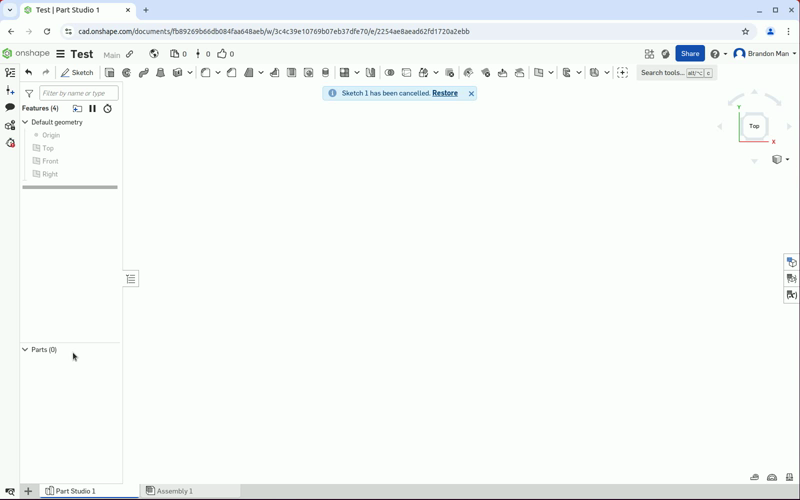
key(space)
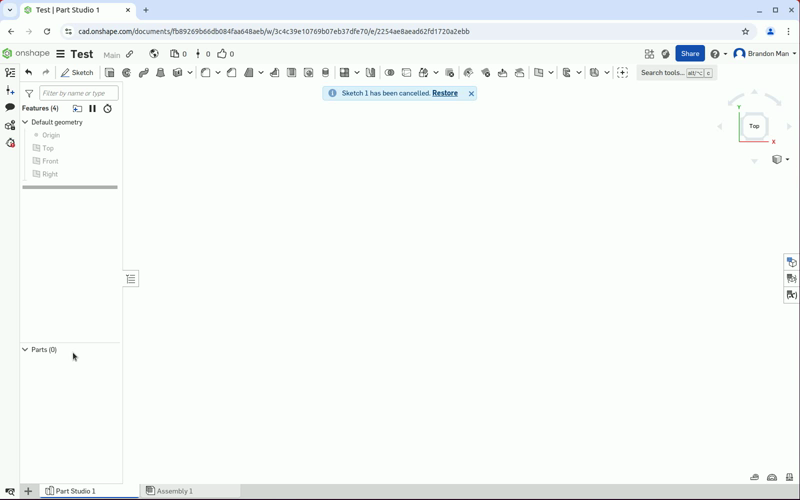
key_down(shift)
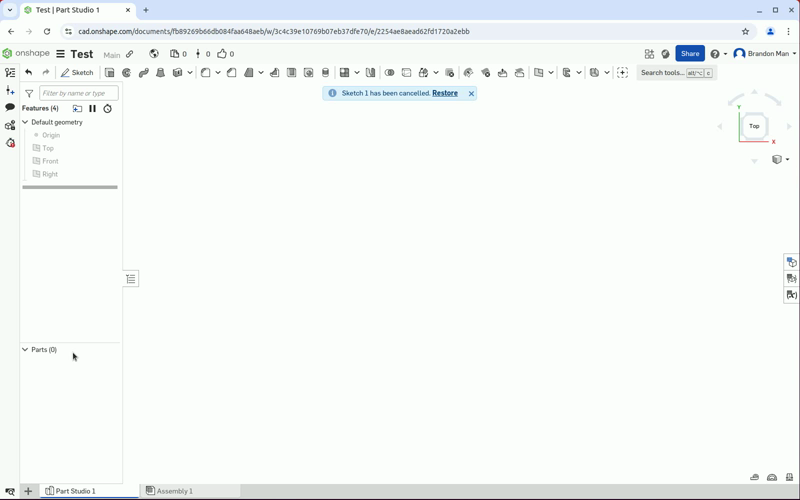
key(up)
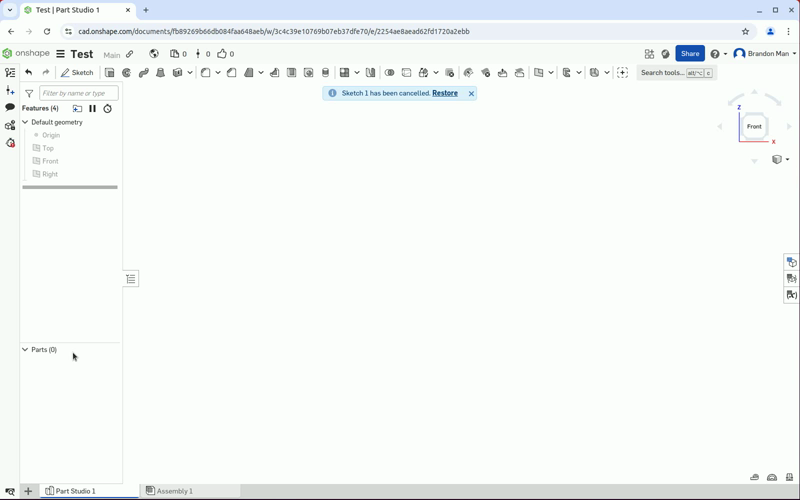
key_up(shift)
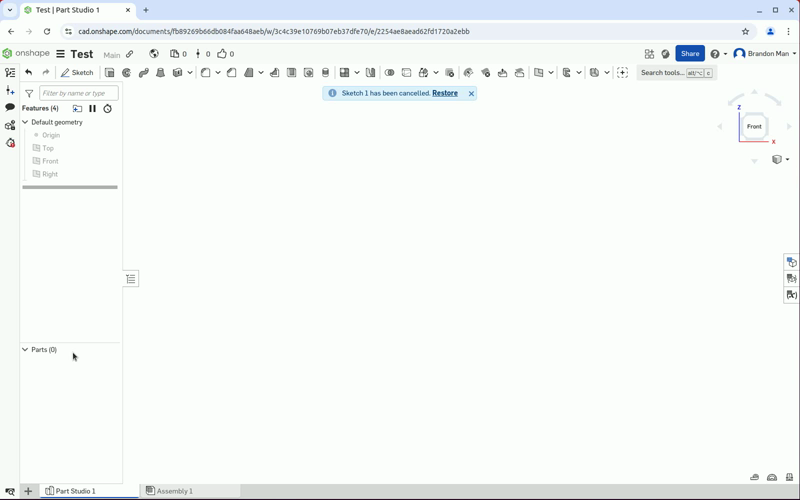
mouse_move(73, 352)
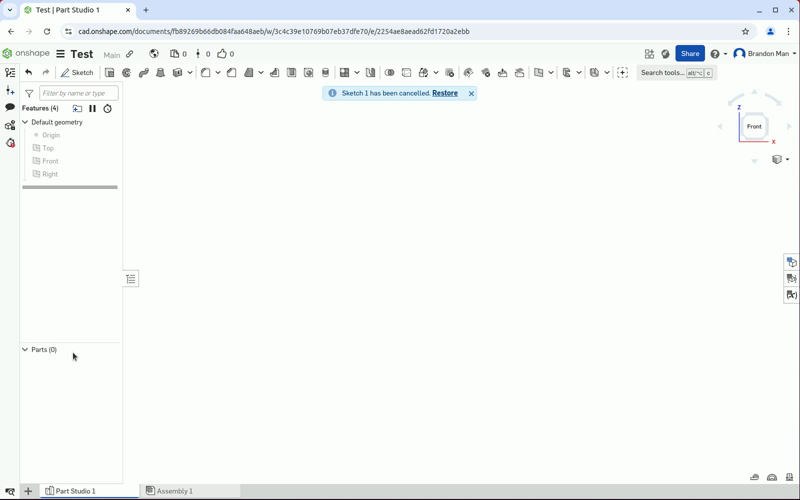
key(shift+y)
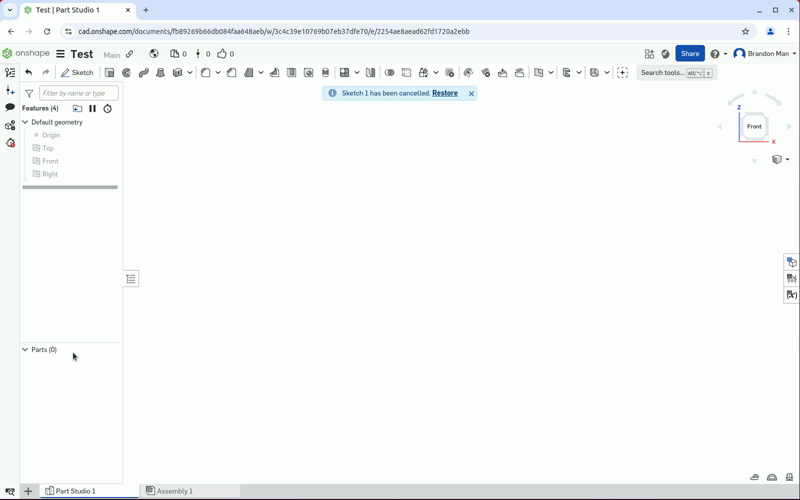
key(shift+s)
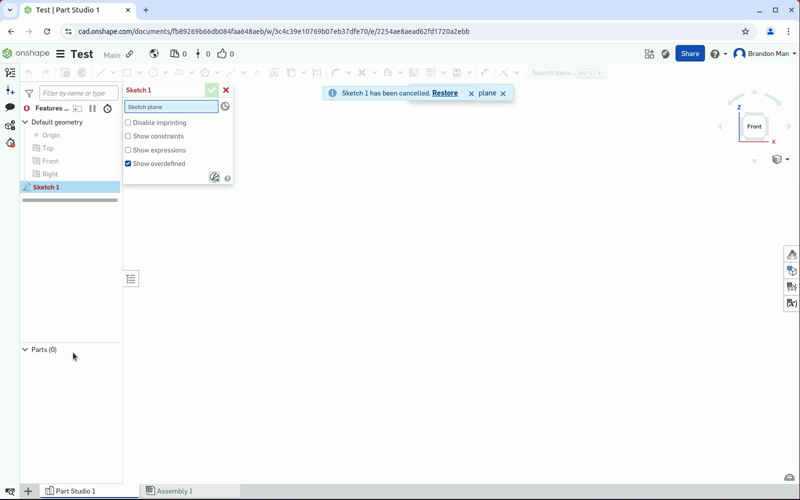
mouse_move(73, 163)
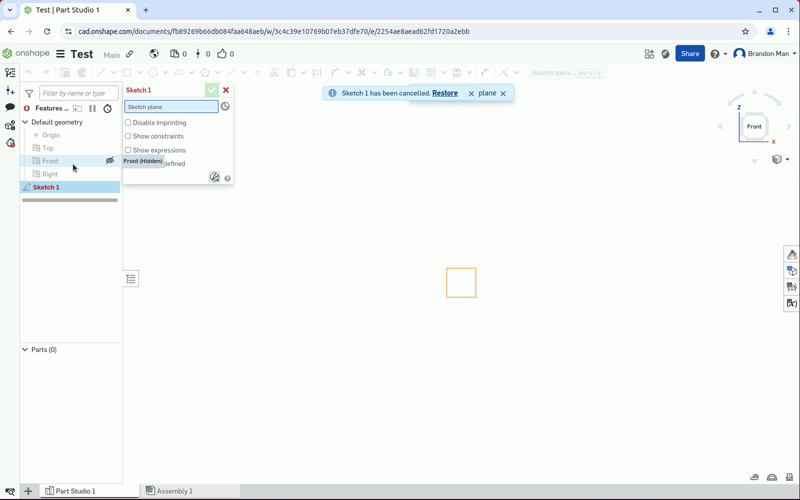
click(73, 163)
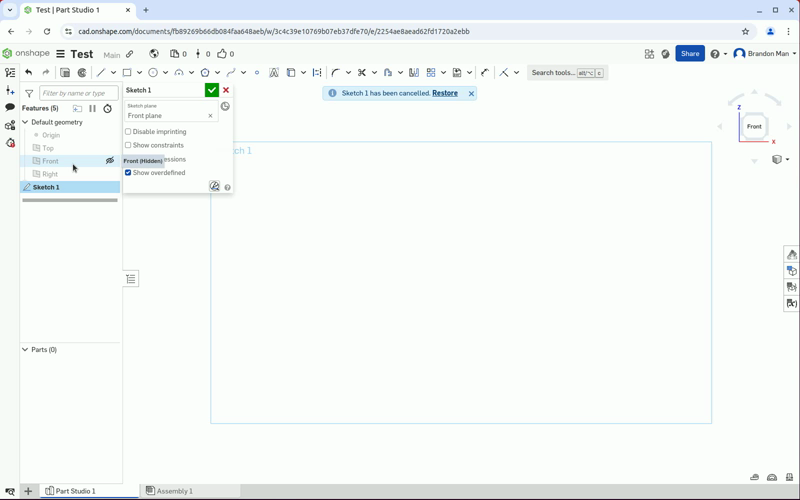
mouse_move(73, 352)
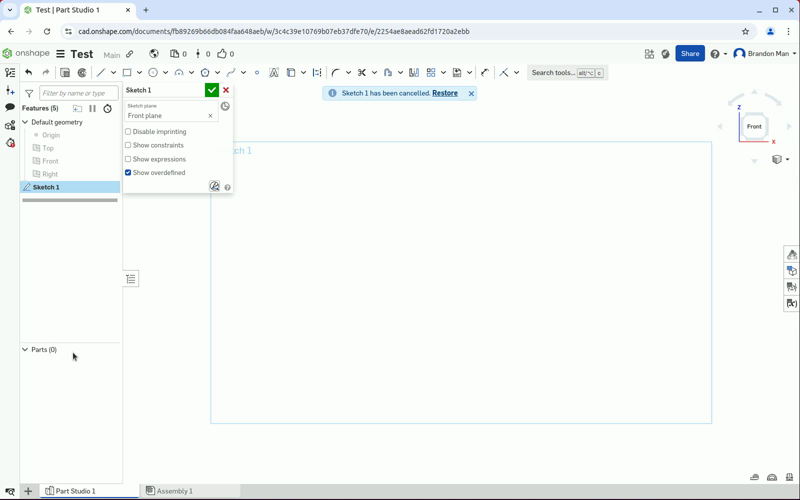
key(y)
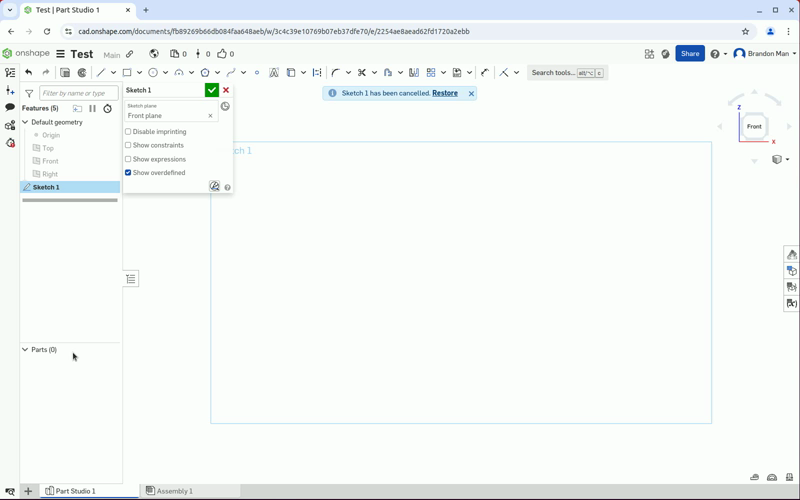
key(l)
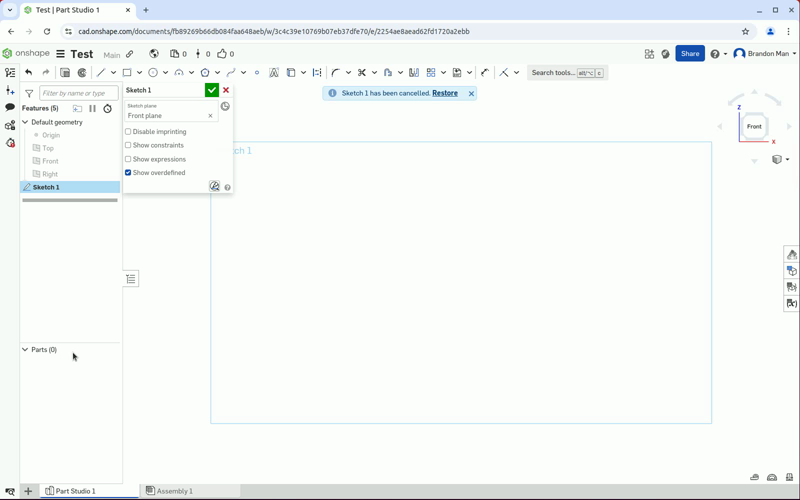
key_down(shift)
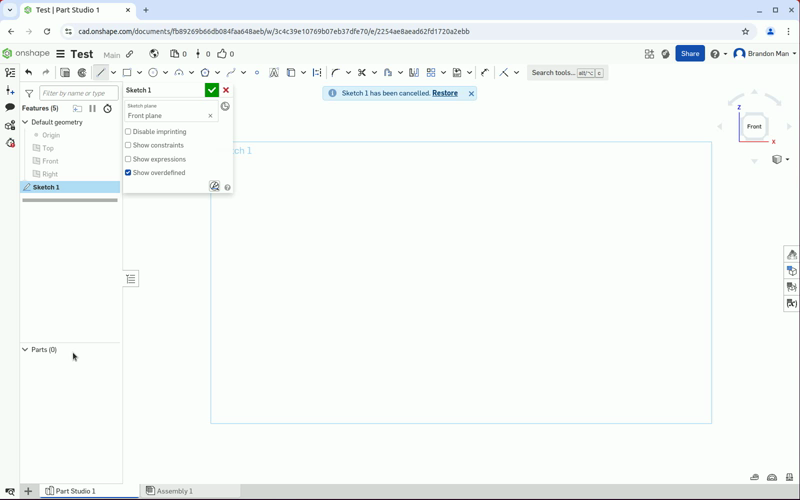
mouse_move(445, 282)
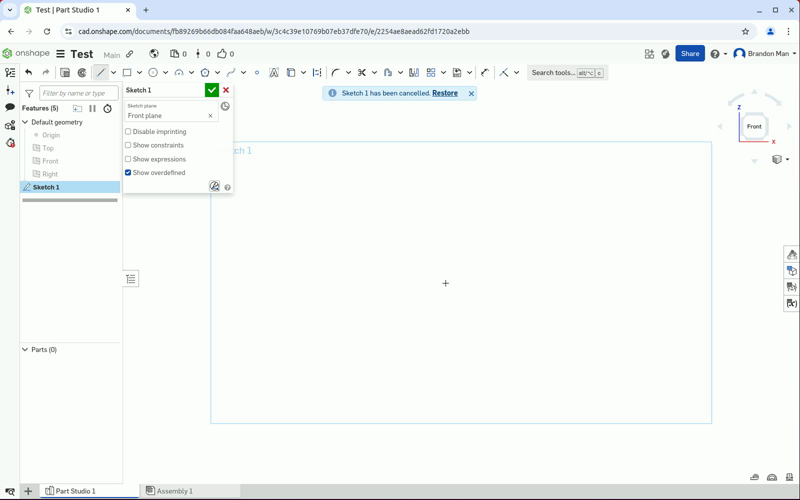
click(445, 282)
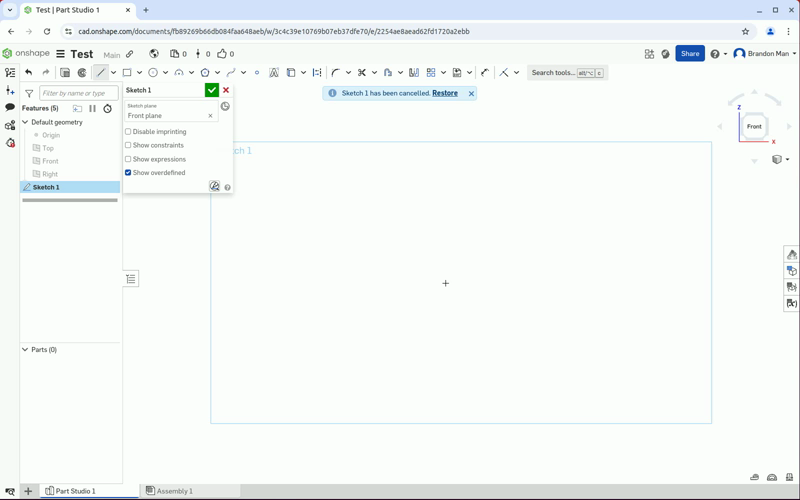
key_up(shift)
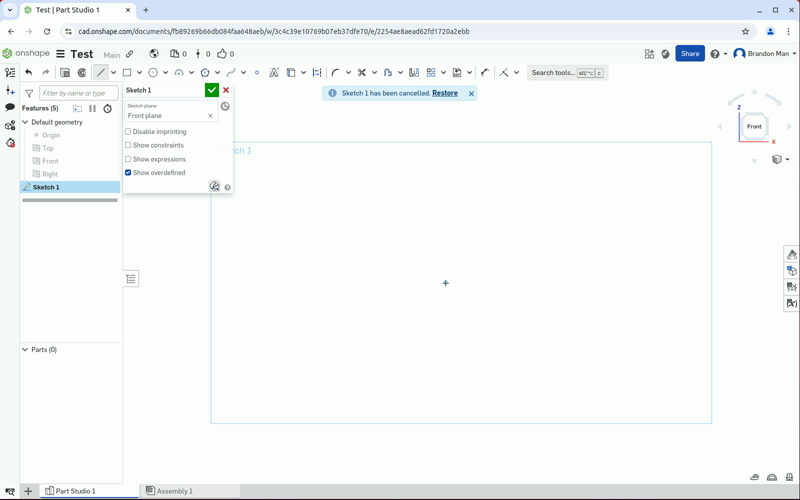
key_down(shift)
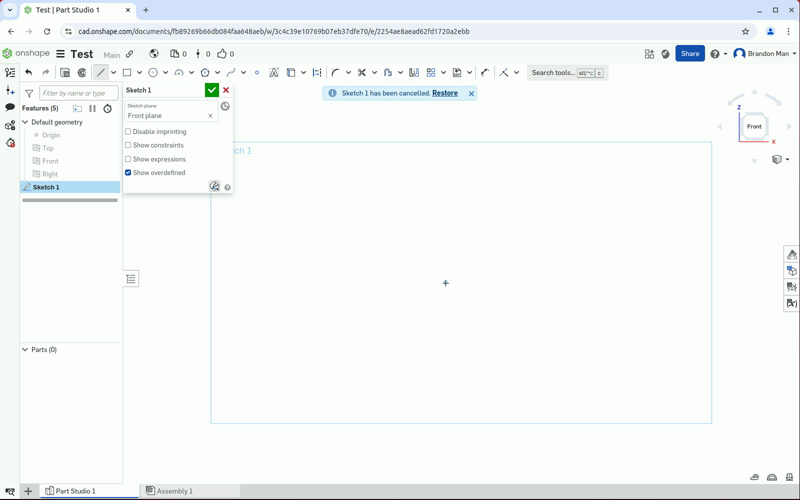
mouse_move(475, 282)
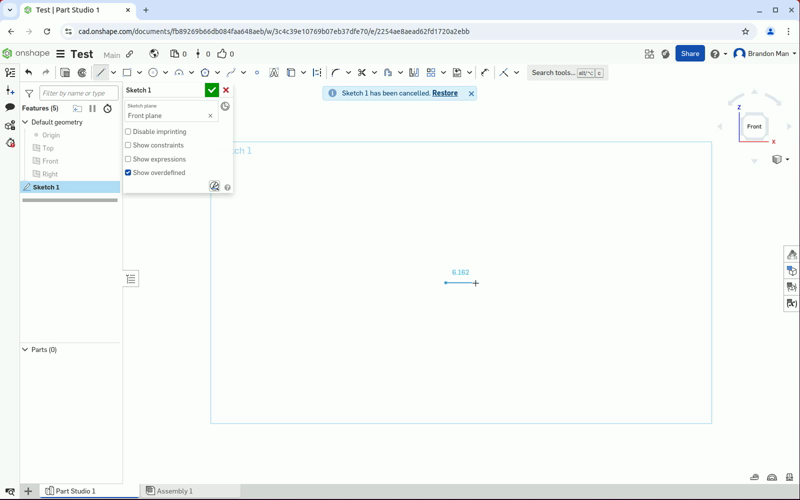
mouse_move(449, 282)
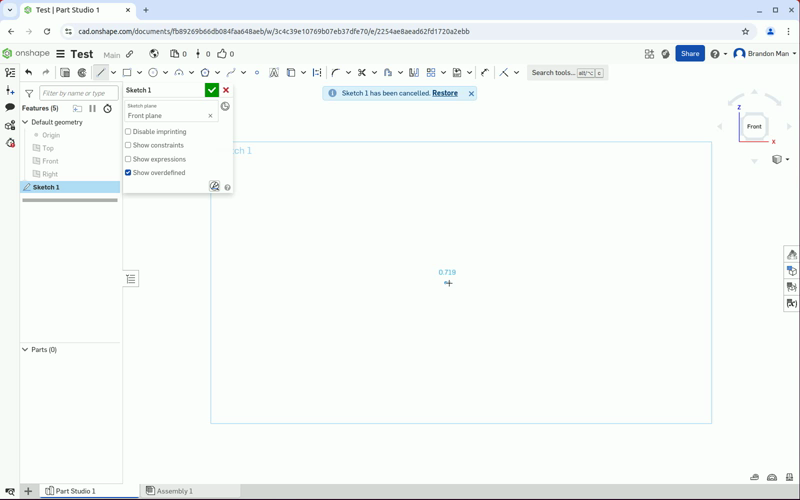
scroll(6)
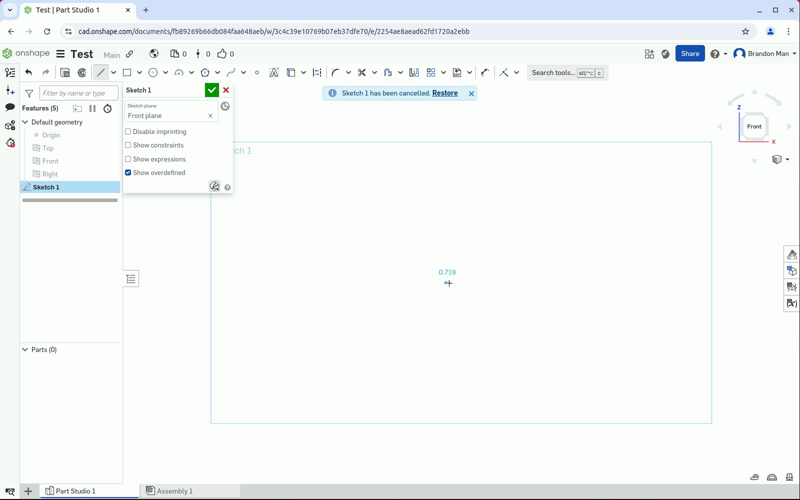
scroll(6)
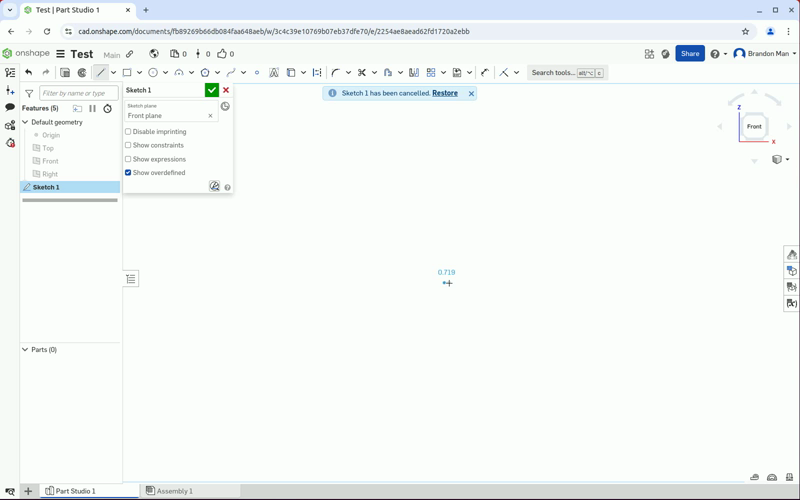
scroll(6)
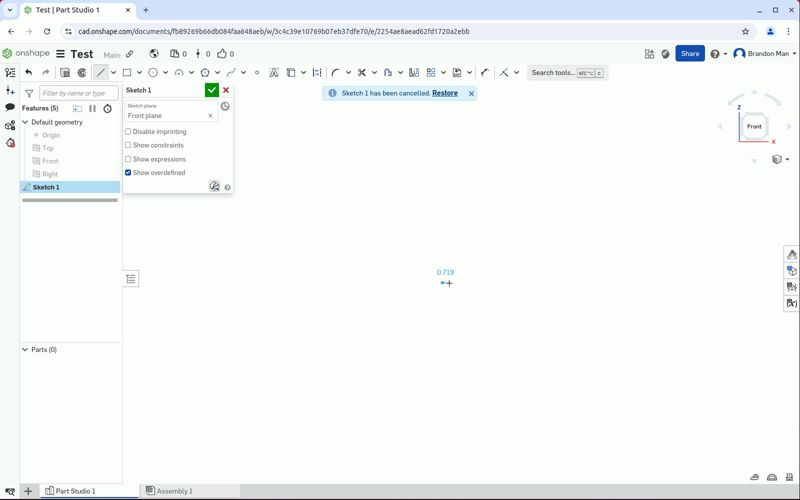
scroll(6)
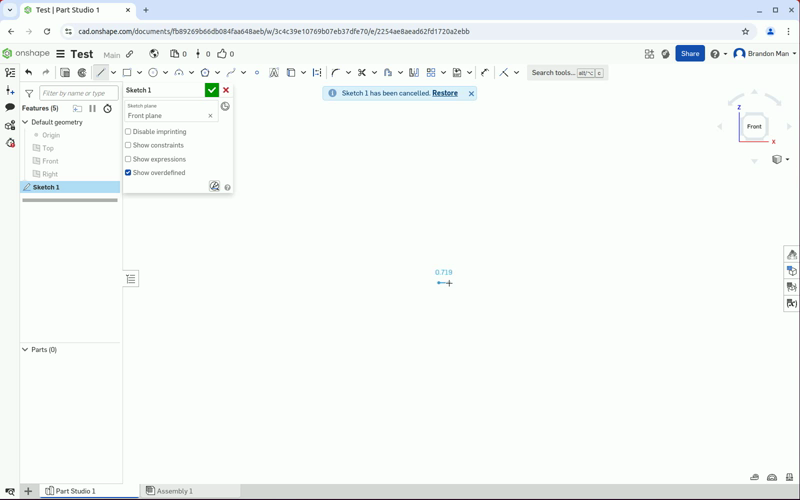
scroll(6)
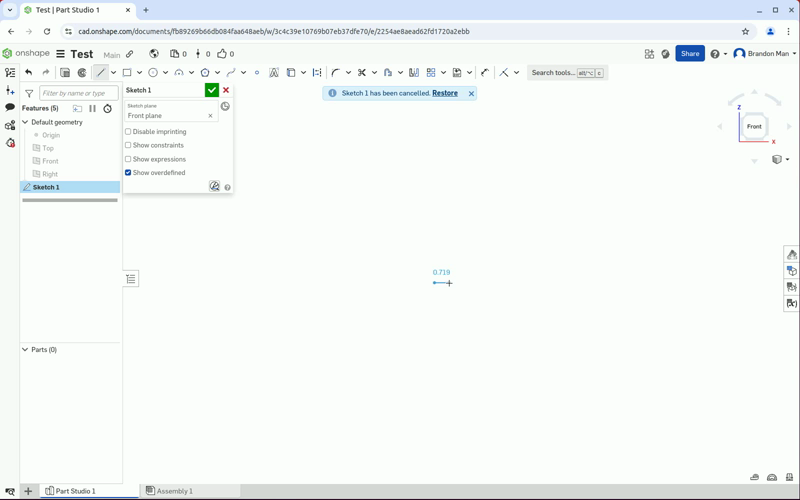
scroll(6)
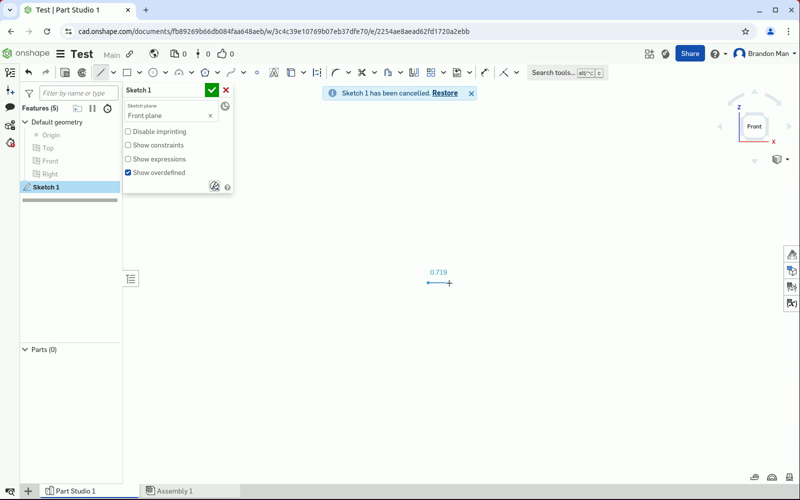
scroll(6)
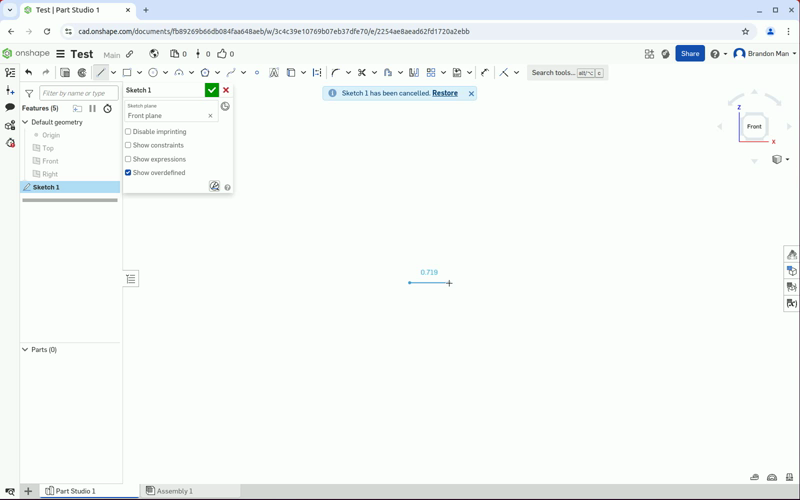
click(449, 282)
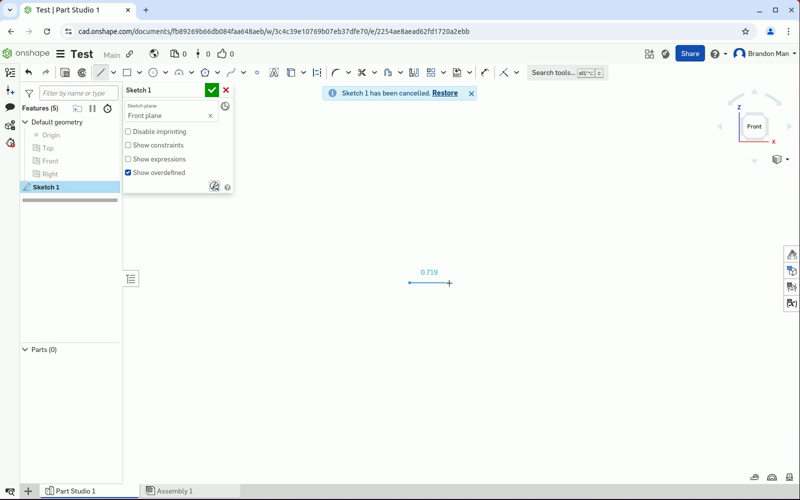
scroll(-6)
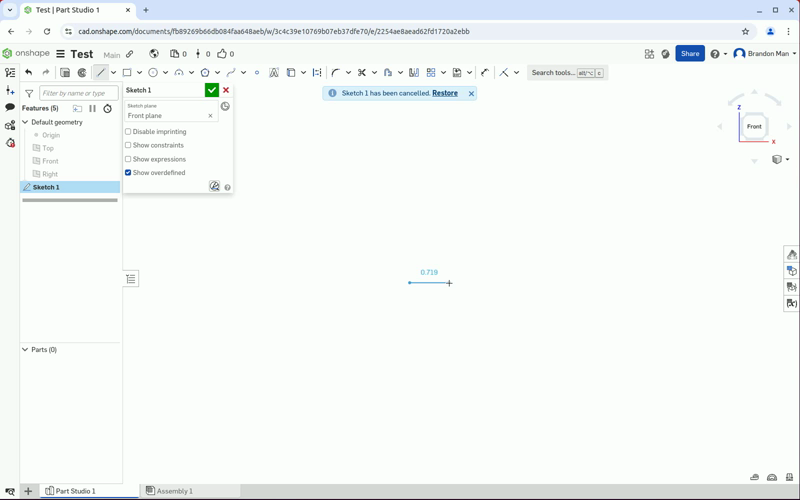
scroll(-6)
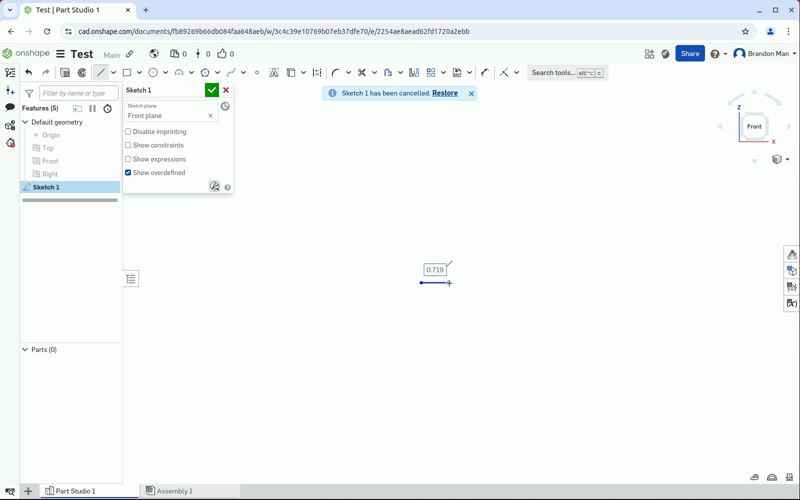
scroll(-6)
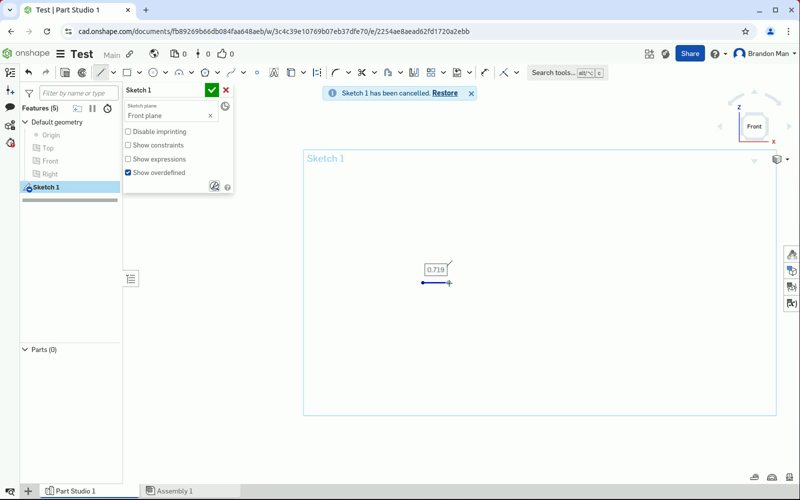
scroll(-6)
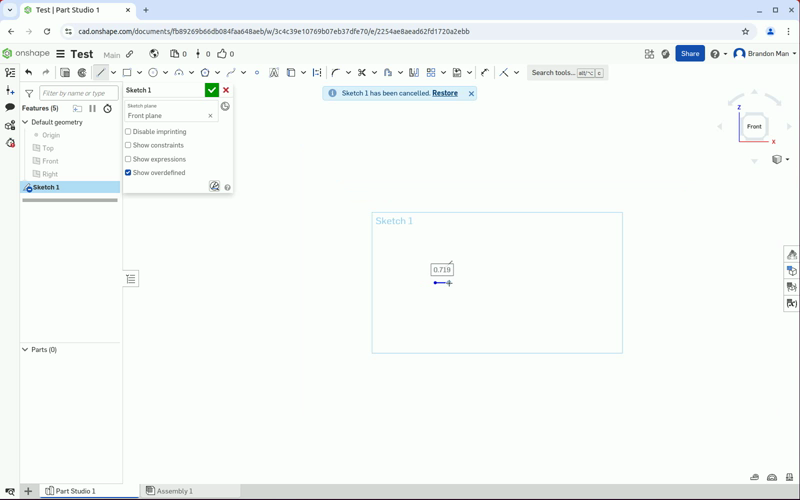
scroll(-6)
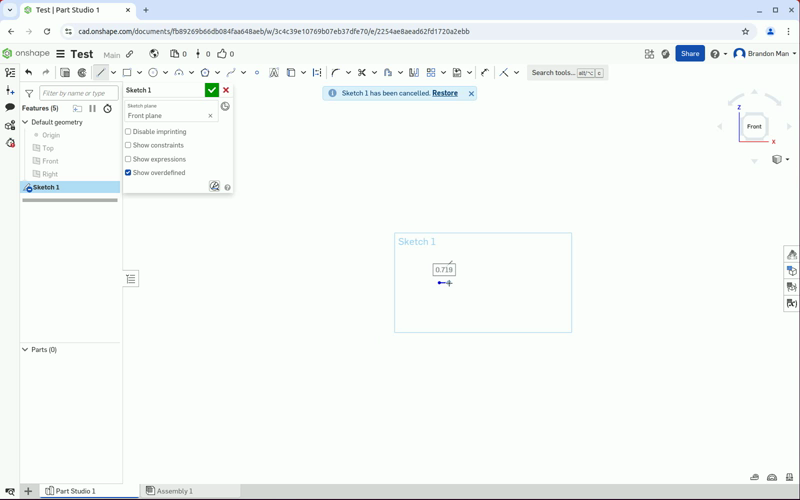
scroll(-6)
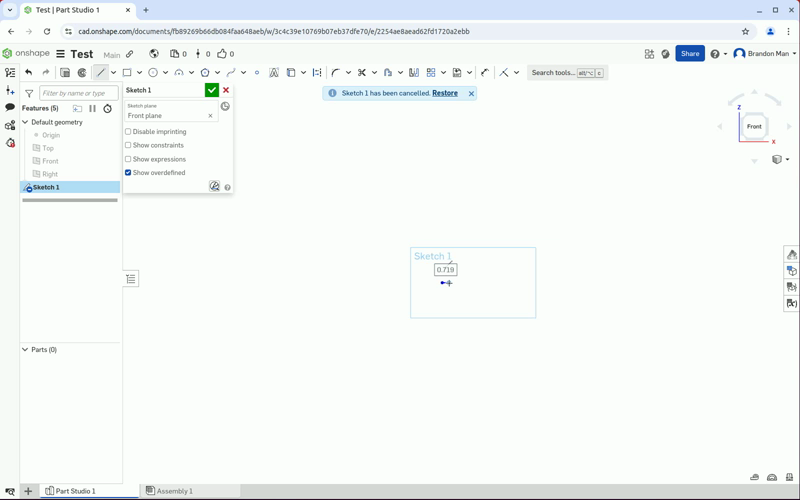
scroll(-6)
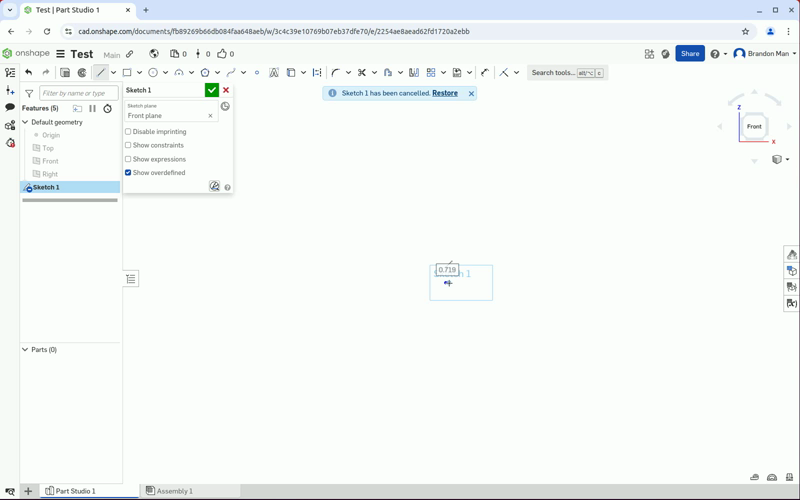
key_up(shift)
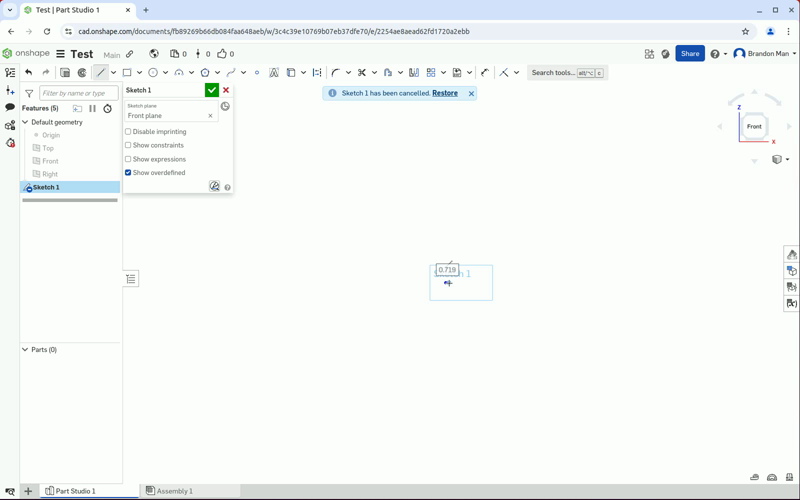
key_down(shift)
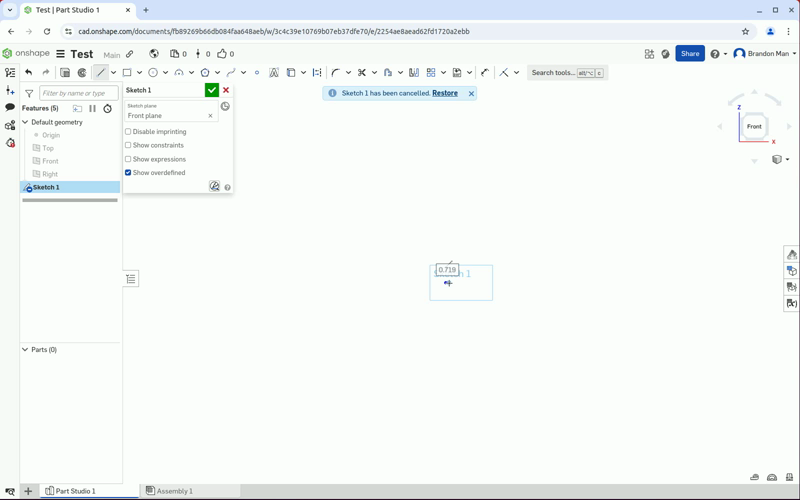
mouse_move(479, 282)
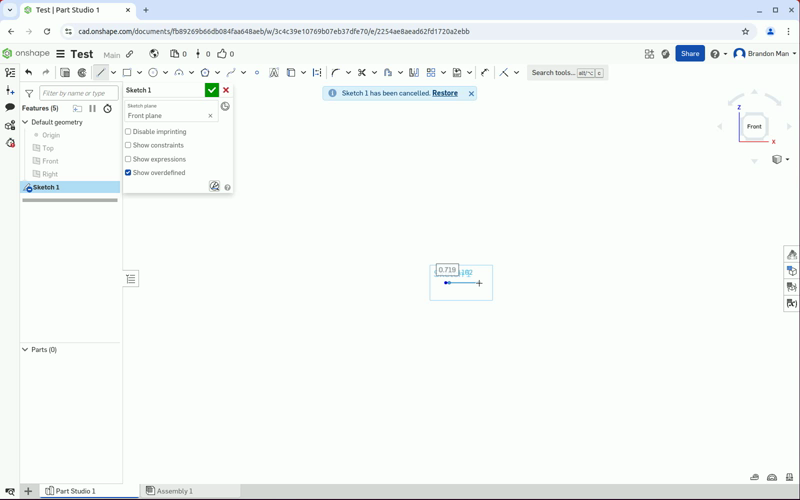
mouse_move(449, 282)
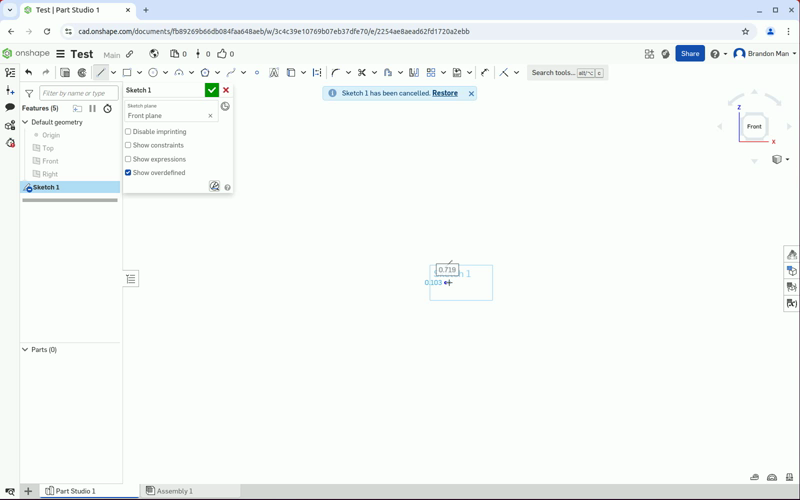
scroll(6)
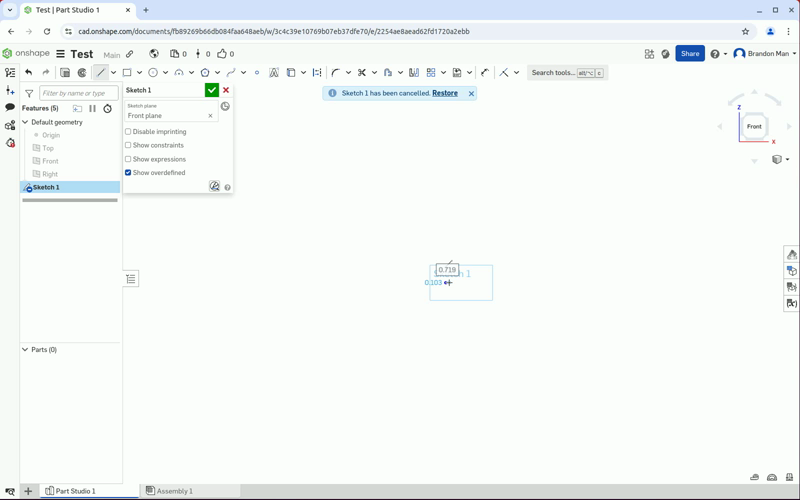
scroll(6)
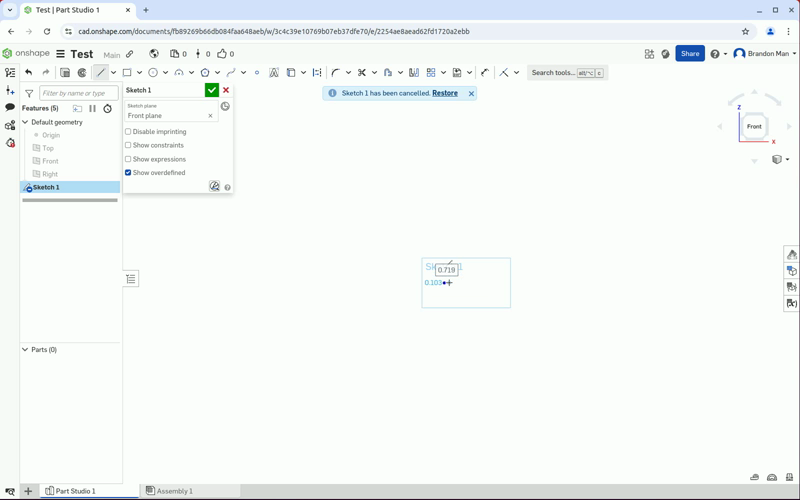
scroll(6)
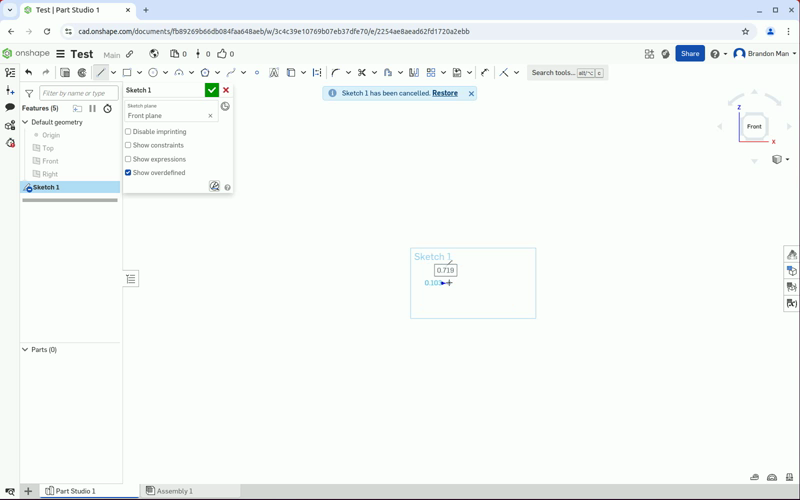
scroll(6)
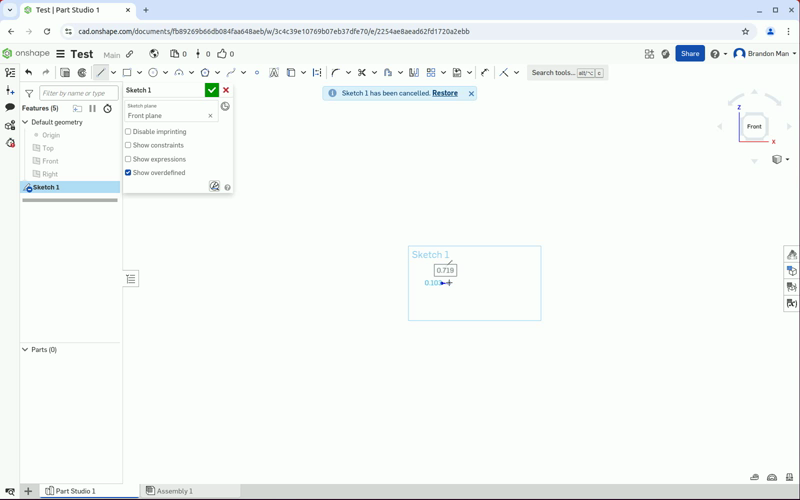
scroll(6)
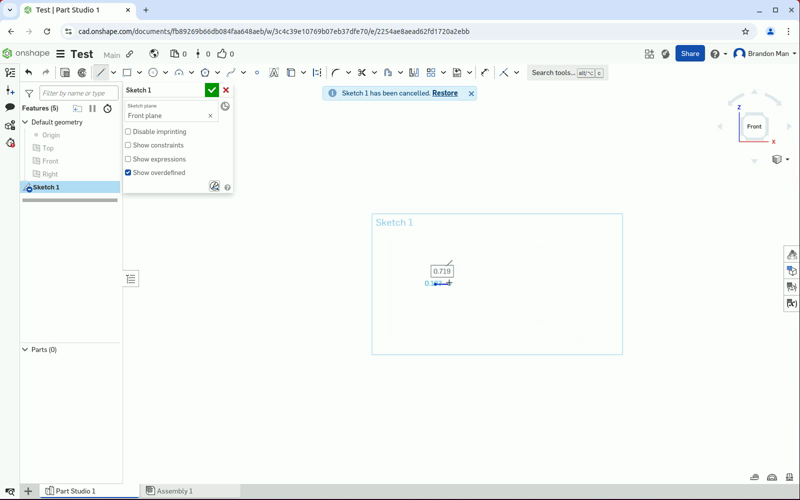
scroll(6)
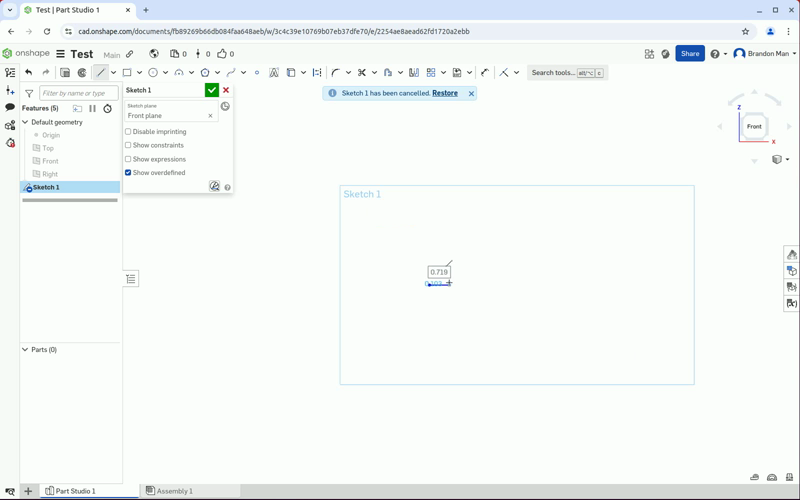
scroll(6)
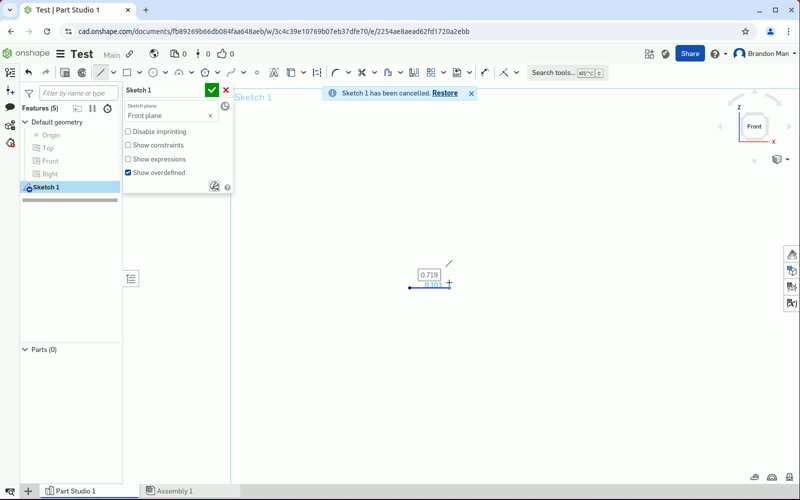
click(449, 282)
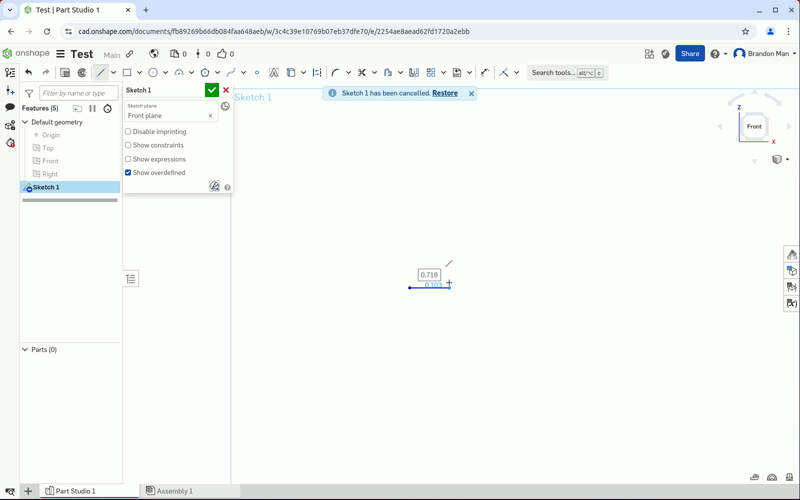
scroll(-6)
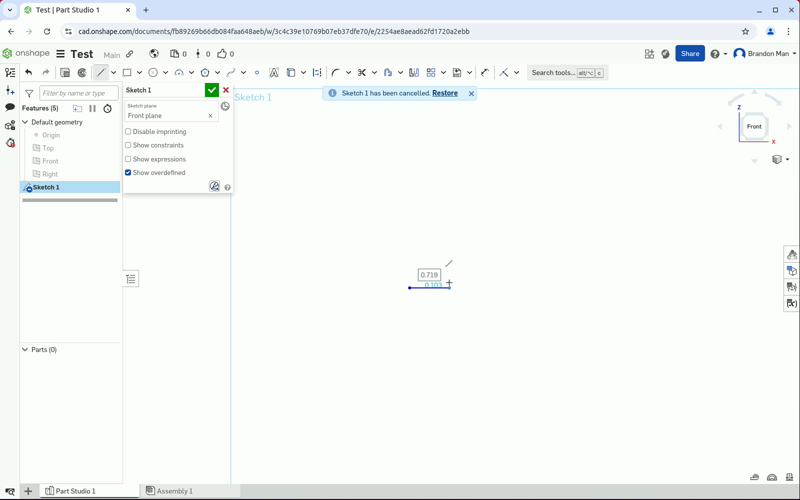
scroll(-6)
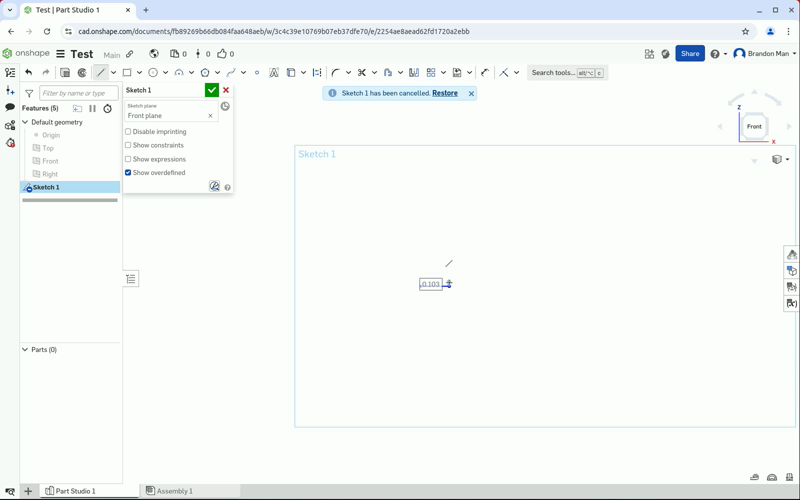
scroll(-6)
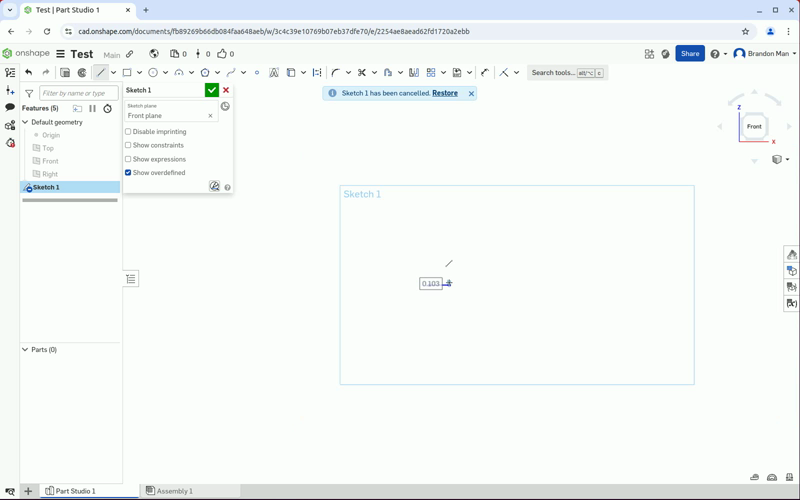
scroll(-6)
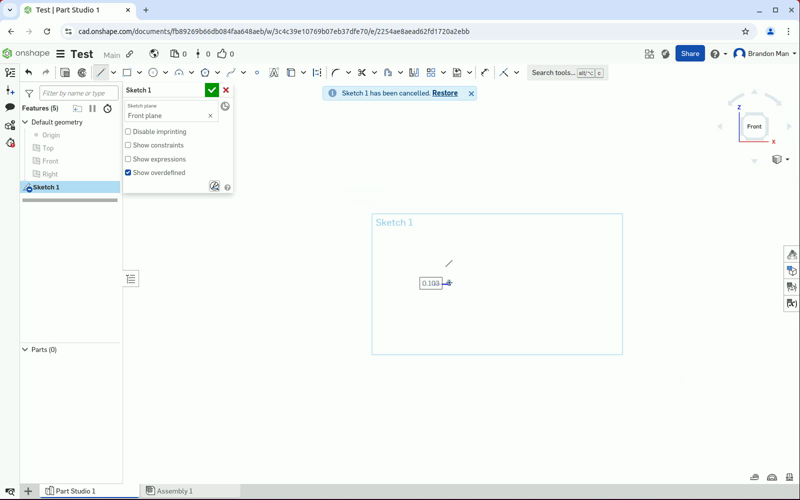
scroll(-6)
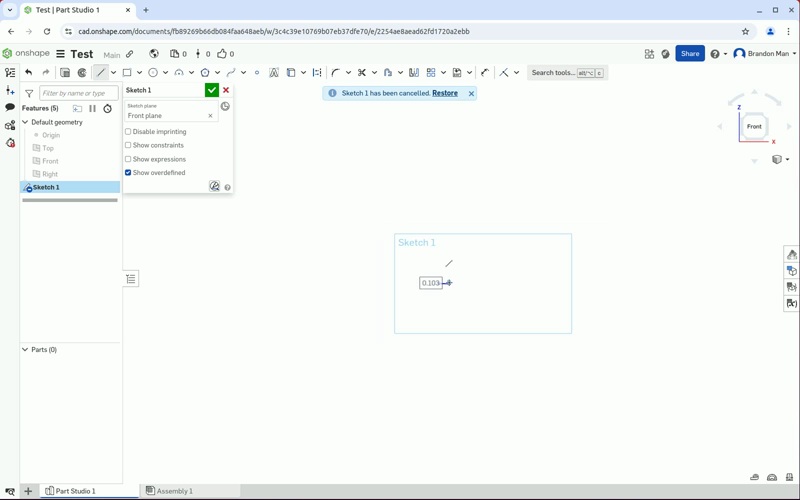
scroll(-6)
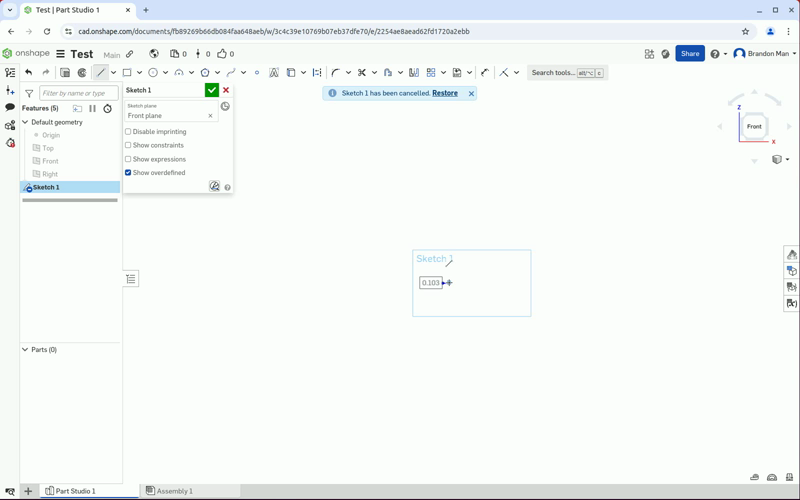
scroll(-6)
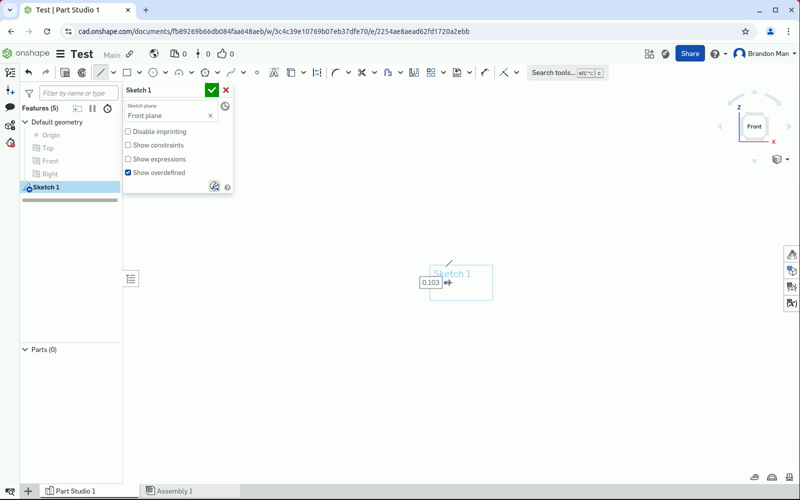
key_up(shift)
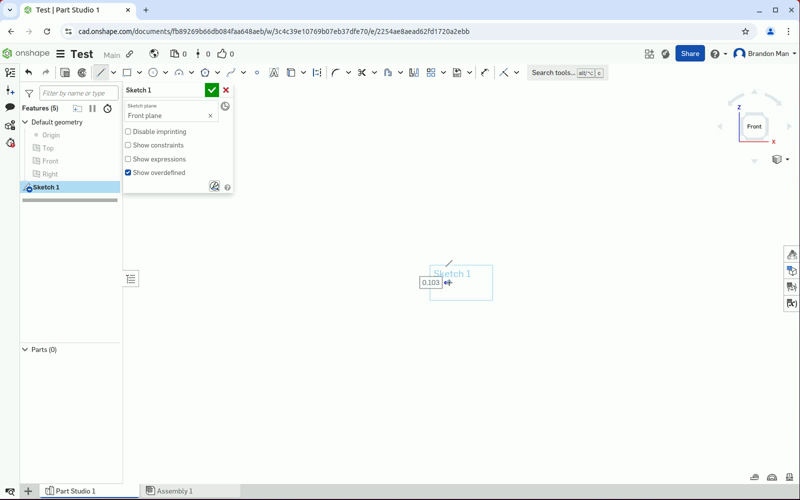
key_down(shift)
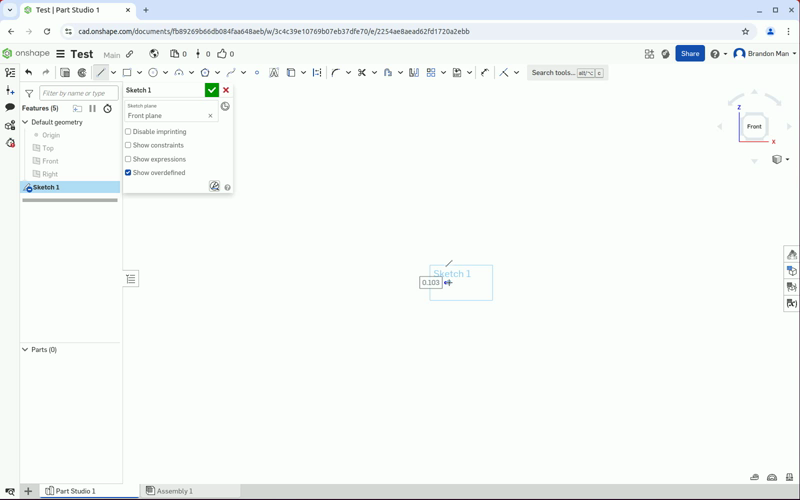
mouse_move(479, 282)
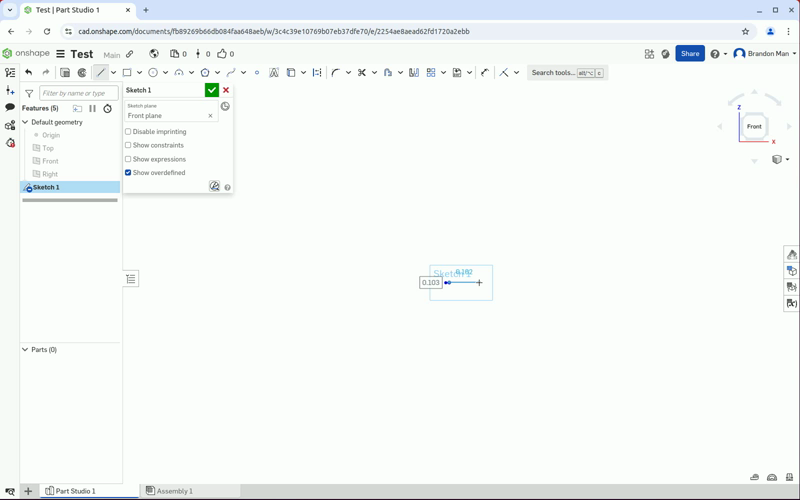
mouse_move(445, 282)
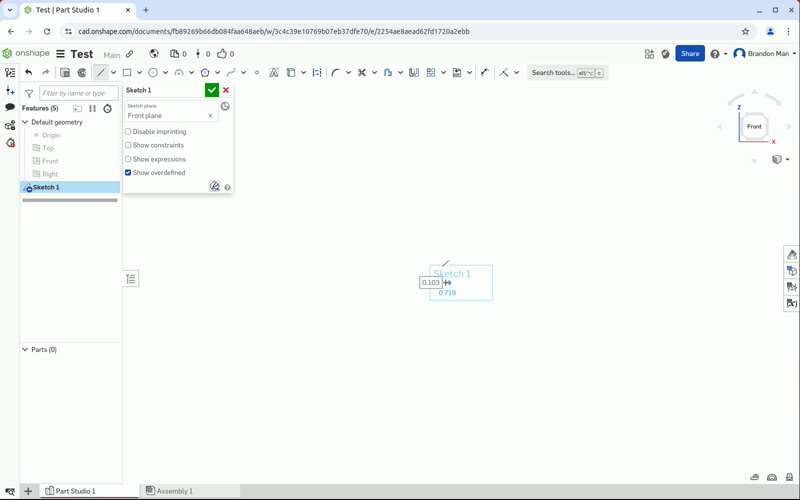
scroll(6)
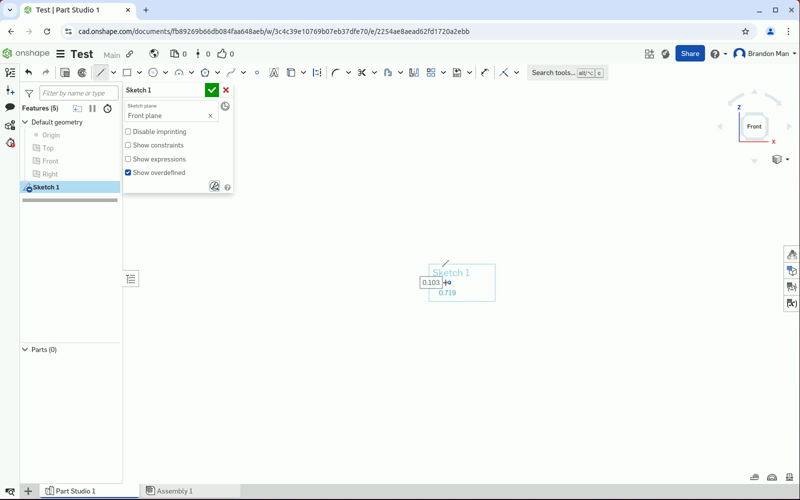
scroll(6)
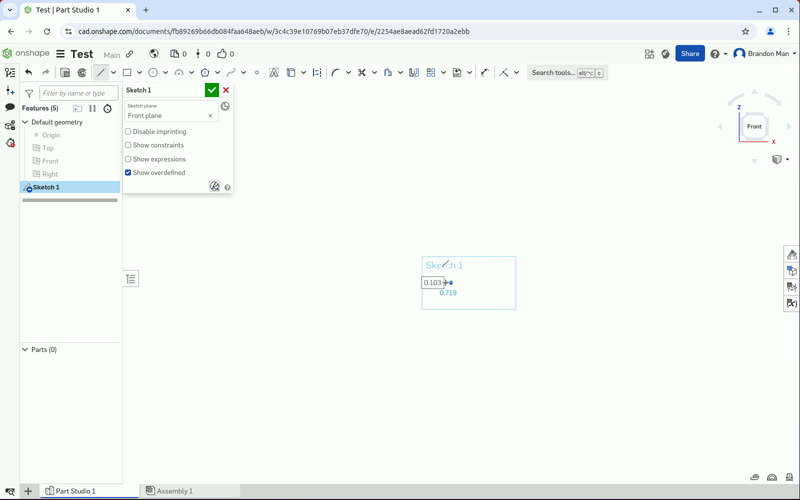
scroll(6)
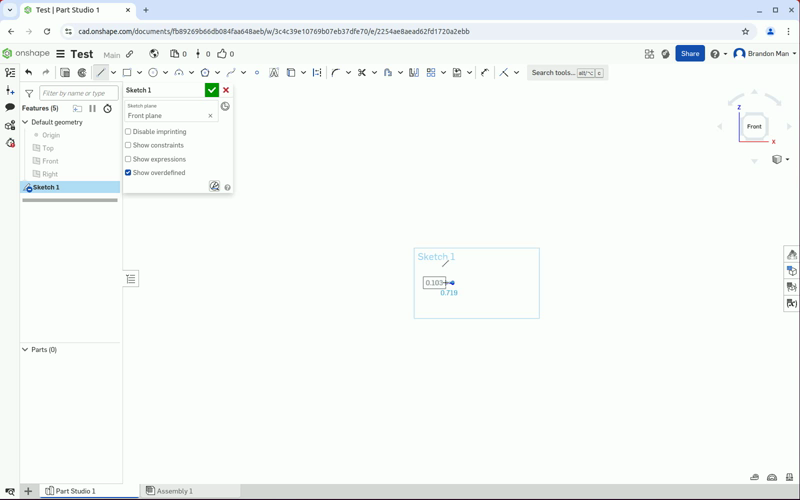
scroll(6)
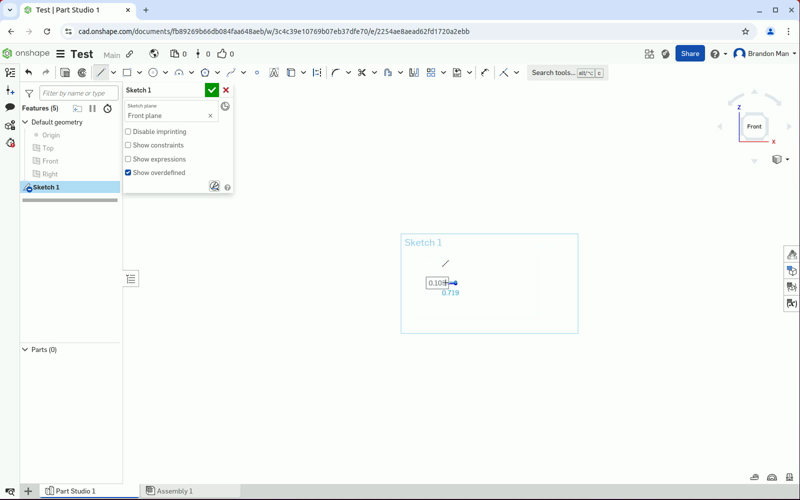
scroll(6)
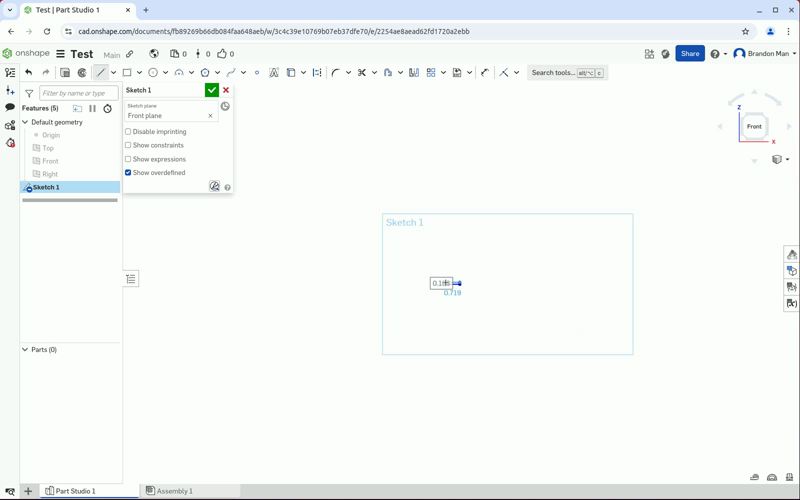
scroll(6)
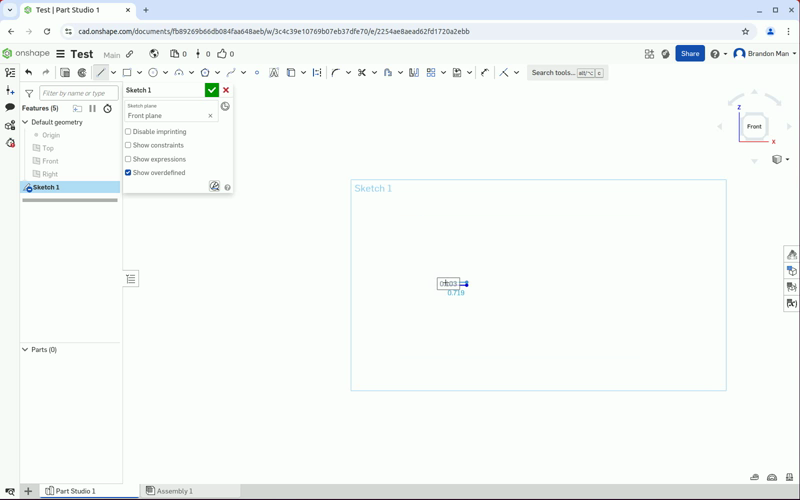
scroll(6)
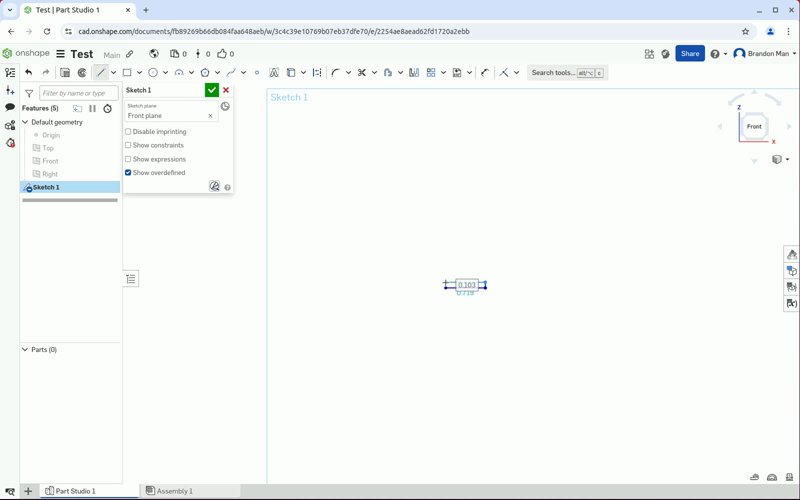
click(445, 282)
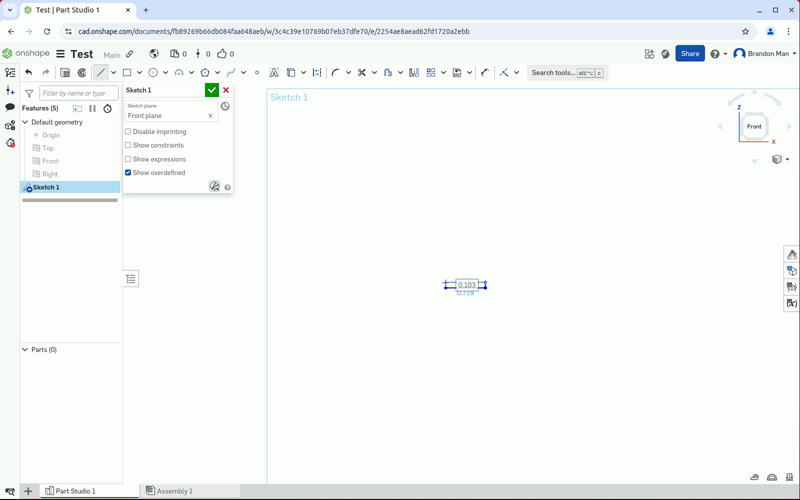
scroll(-6)
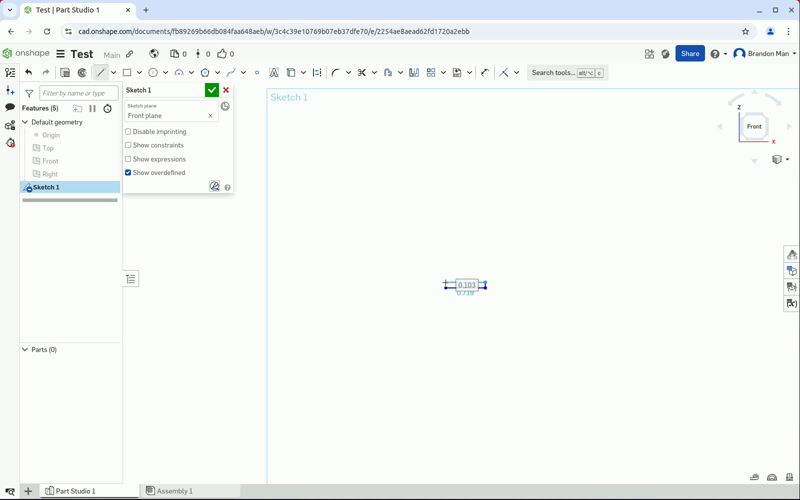
scroll(-6)
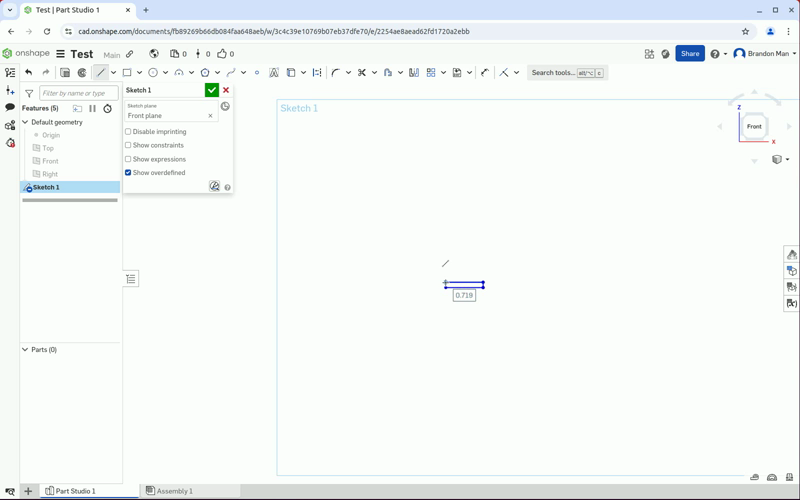
scroll(-6)
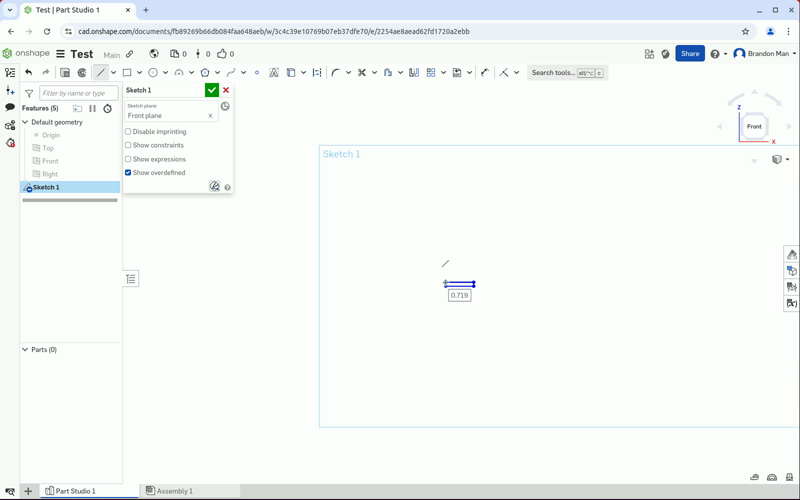
scroll(-6)
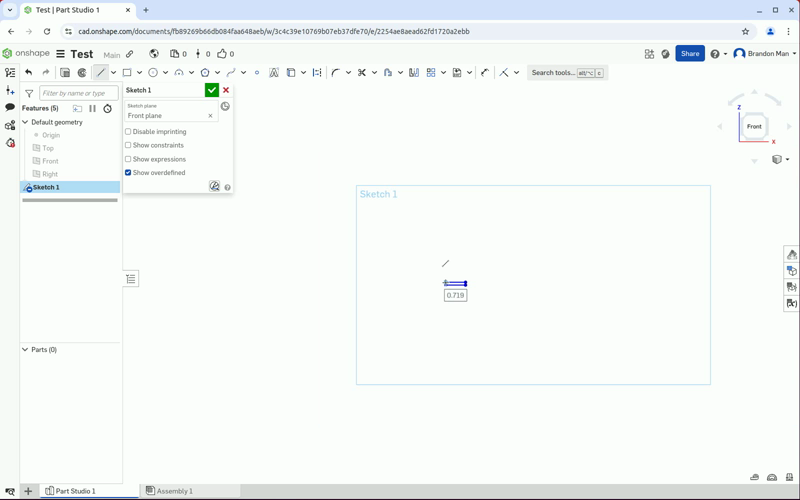
scroll(-6)
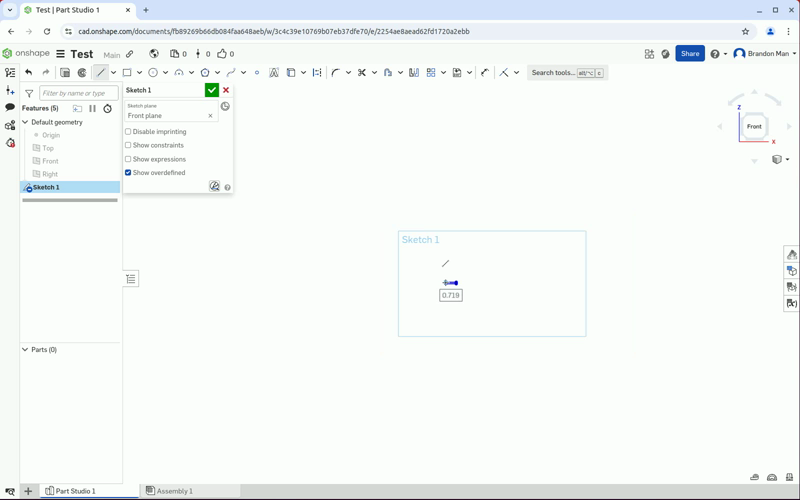
scroll(-6)
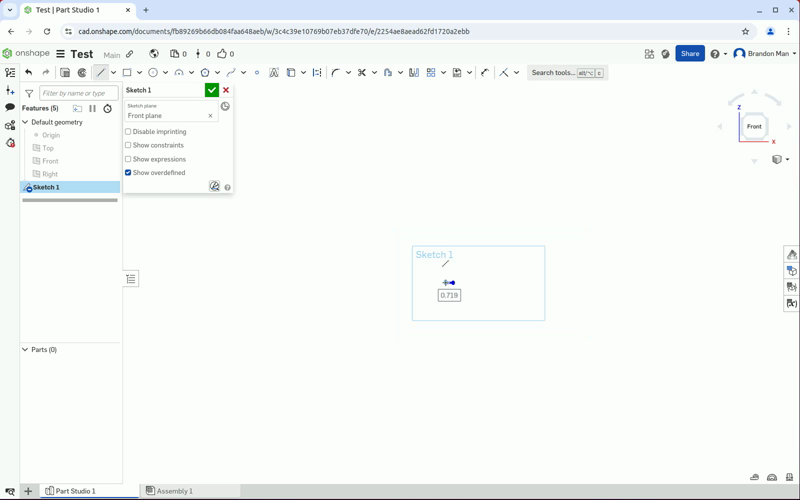
scroll(-6)
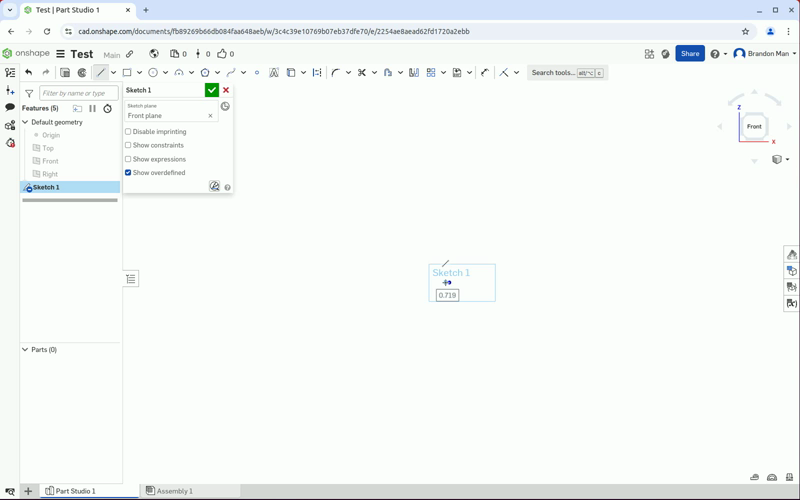
key_up(shift)
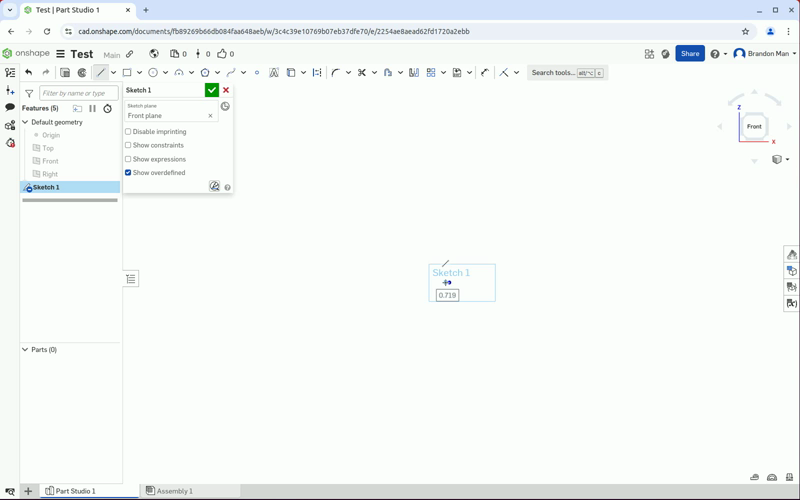
mouse_move(475, 282)
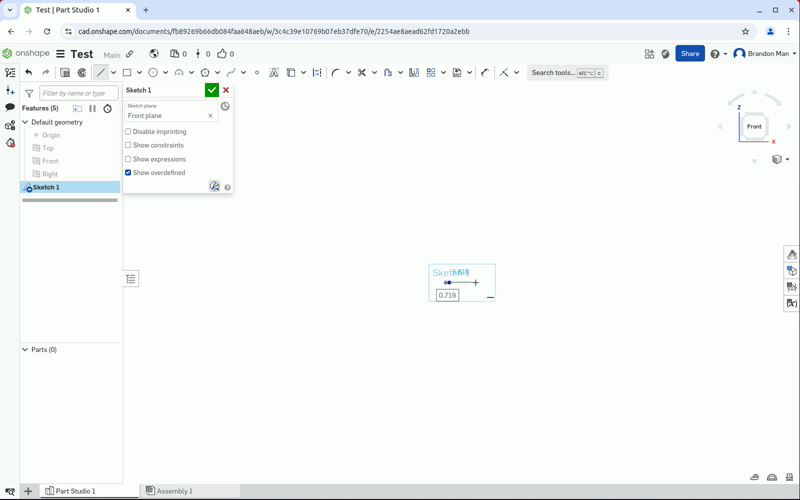
key_down(shift)
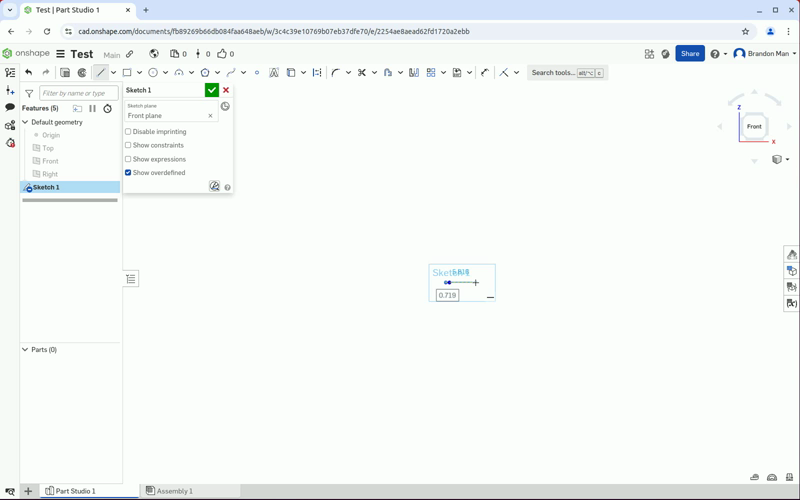
mouse_move(445, 282)
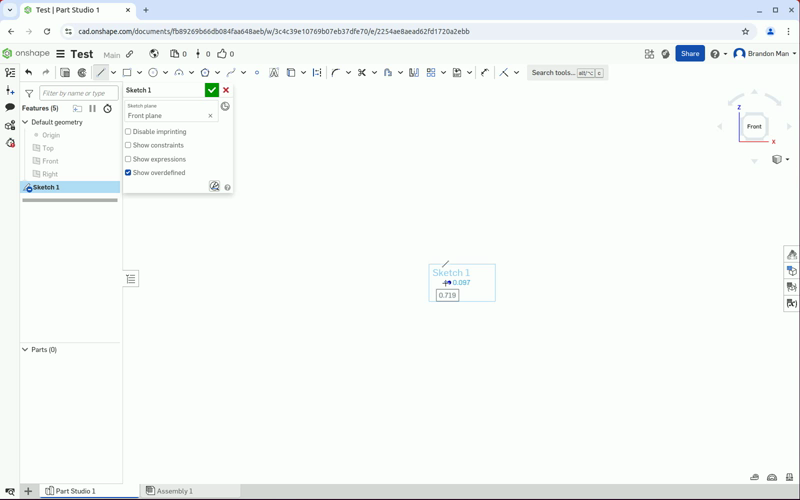
scroll(6)
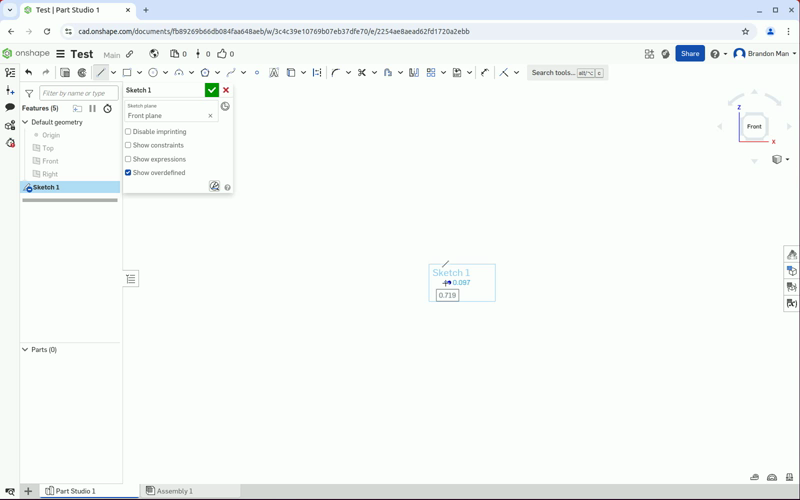
scroll(6)
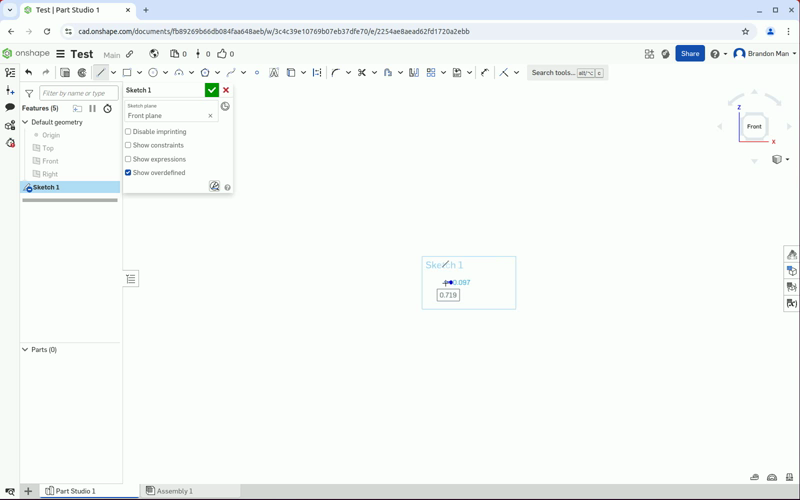
scroll(6)
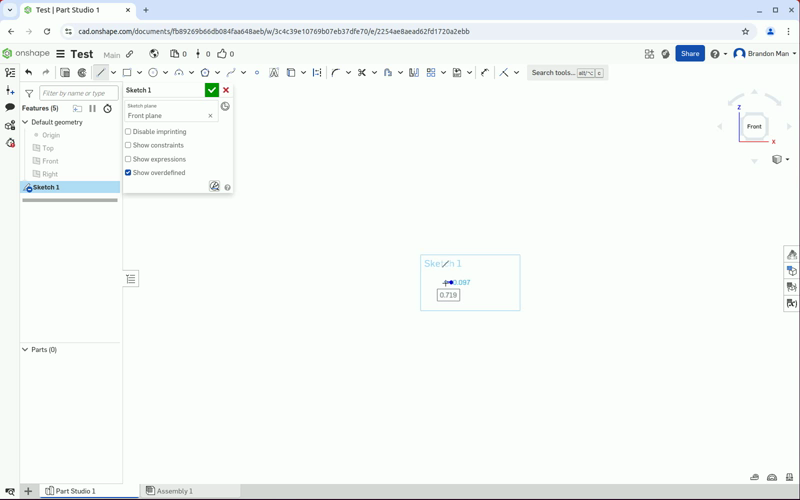
scroll(6)
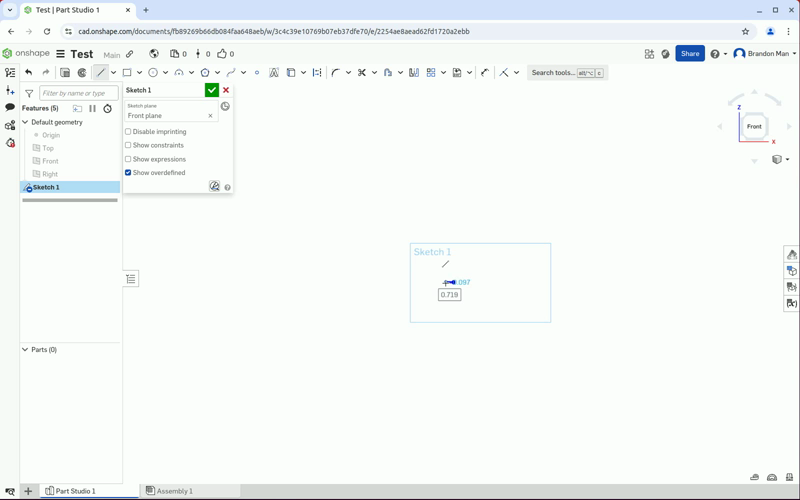
scroll(6)
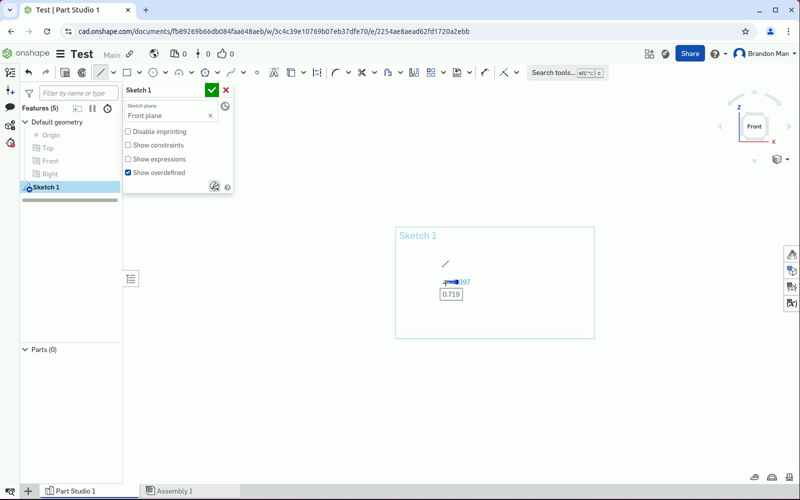
scroll(6)
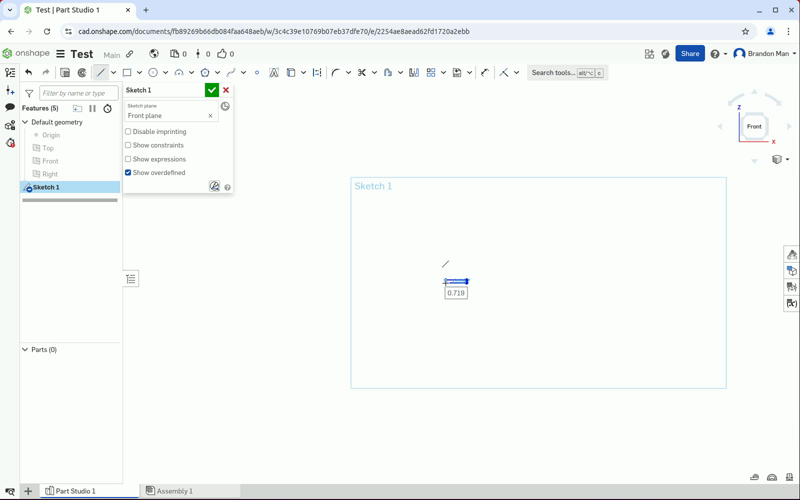
scroll(6)
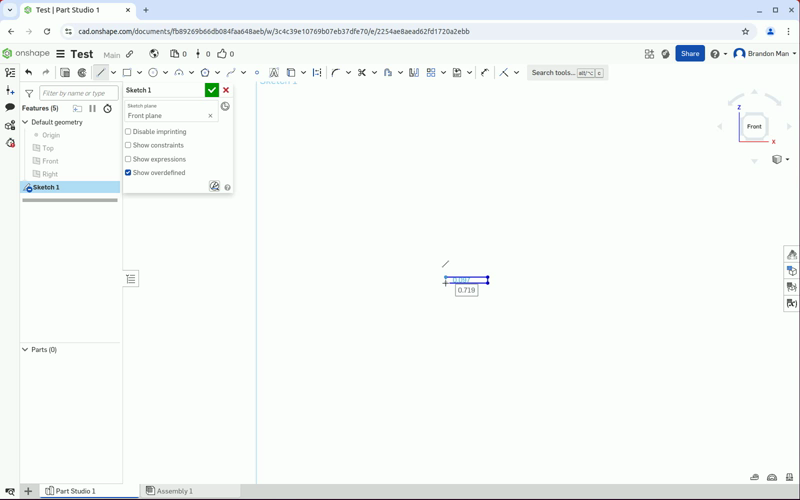
key_up(shift)
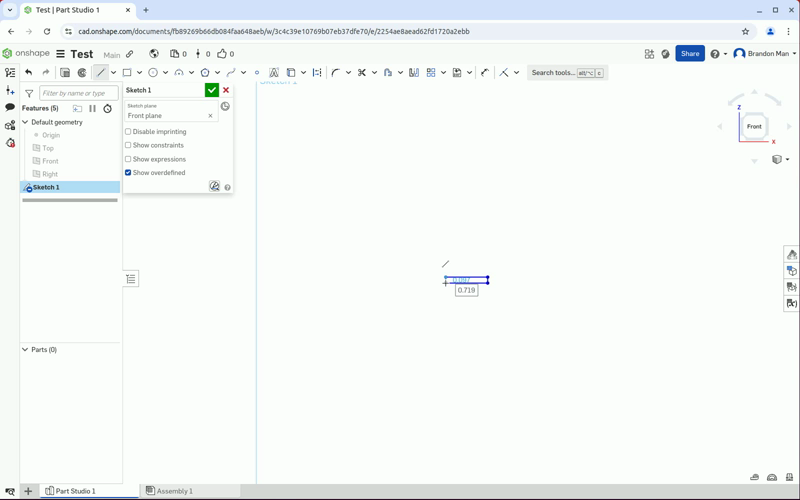
click(445, 282)
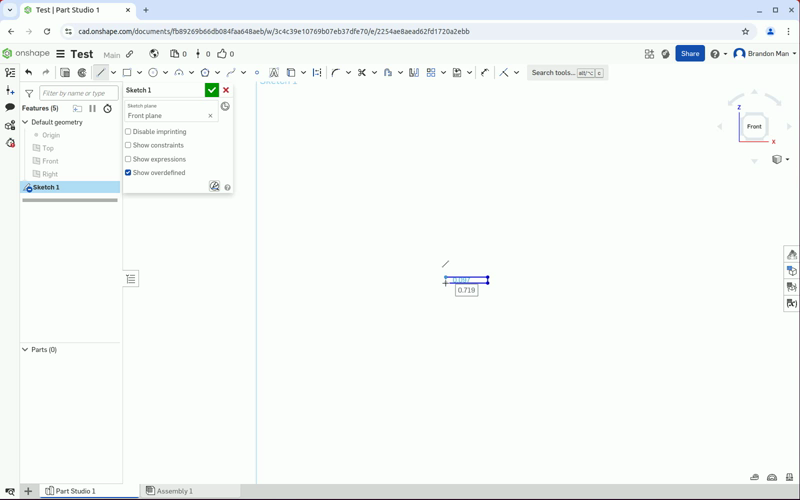
scroll(-6)
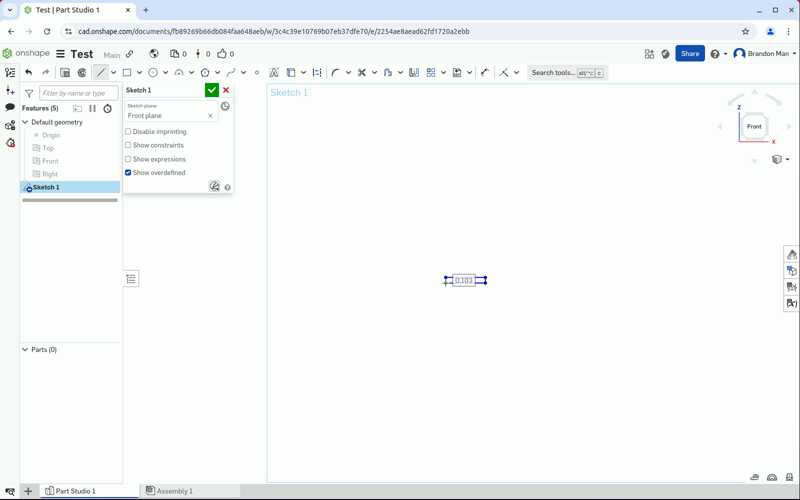
scroll(-6)
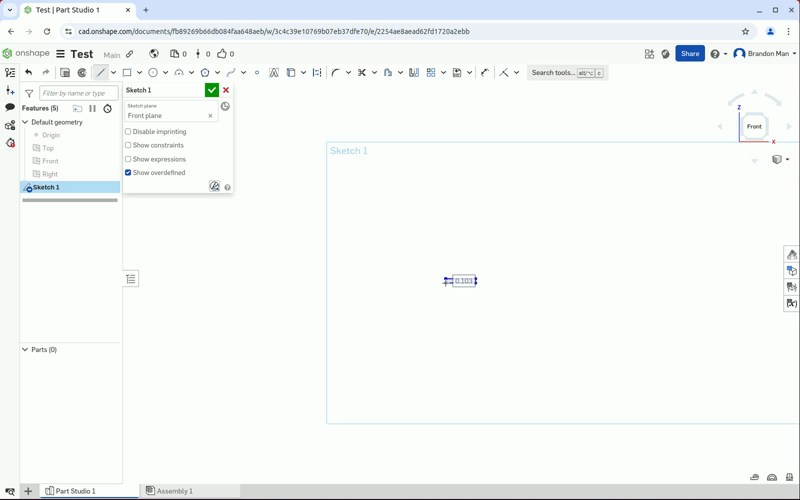
scroll(-6)
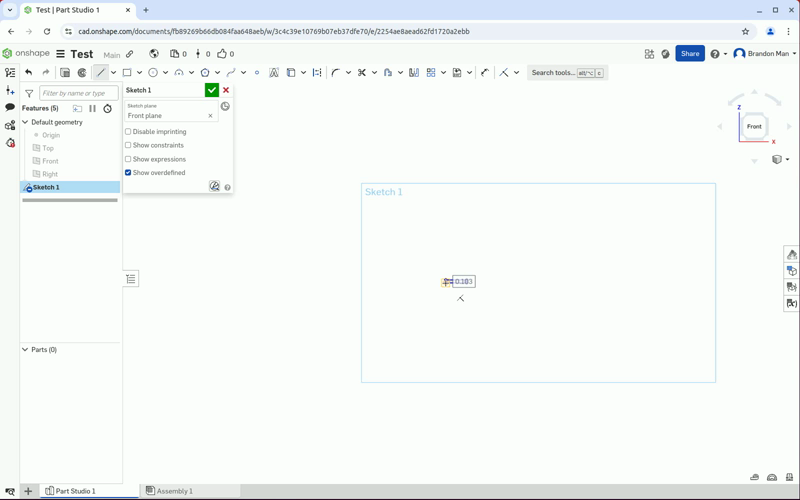
scroll(-6)
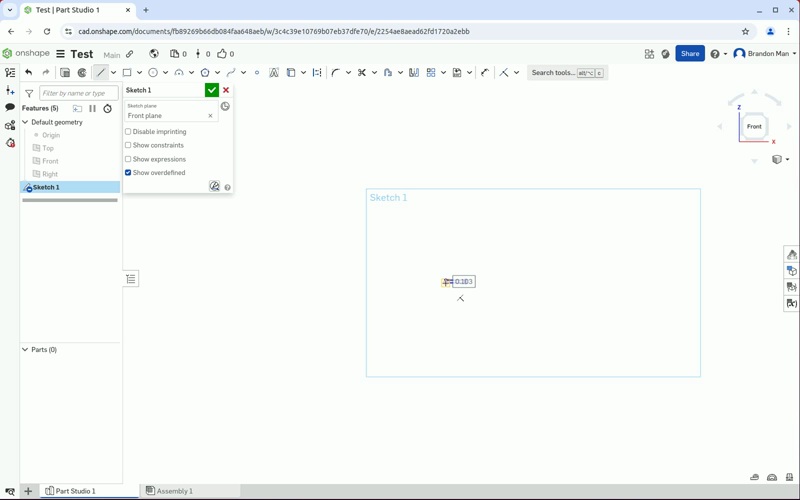
scroll(-6)
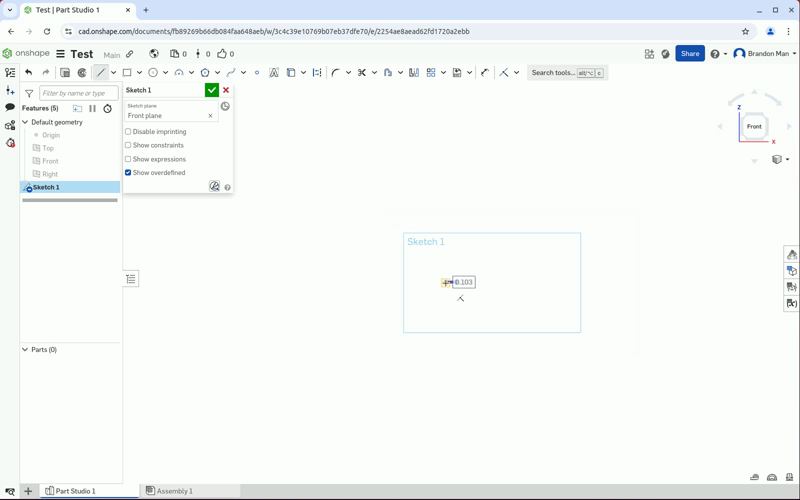
scroll(-6)
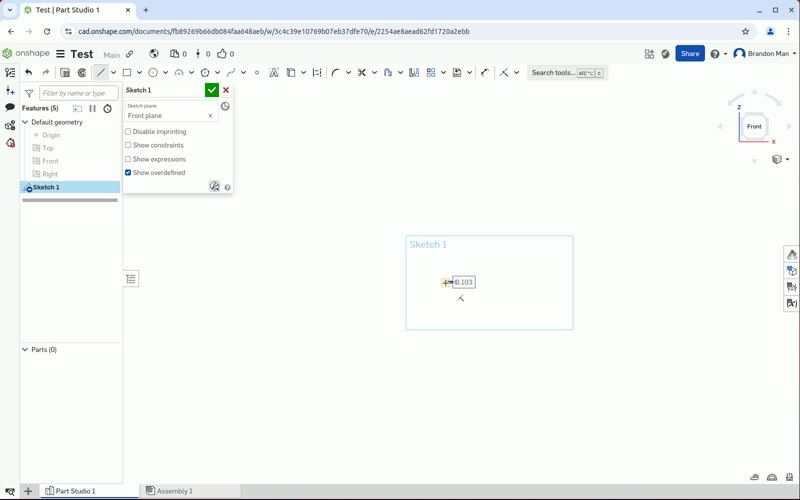
scroll(-6)
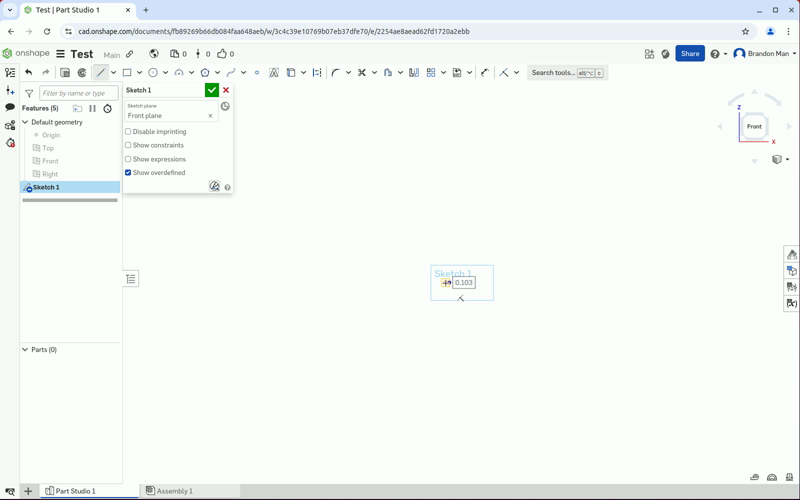
key(esc)
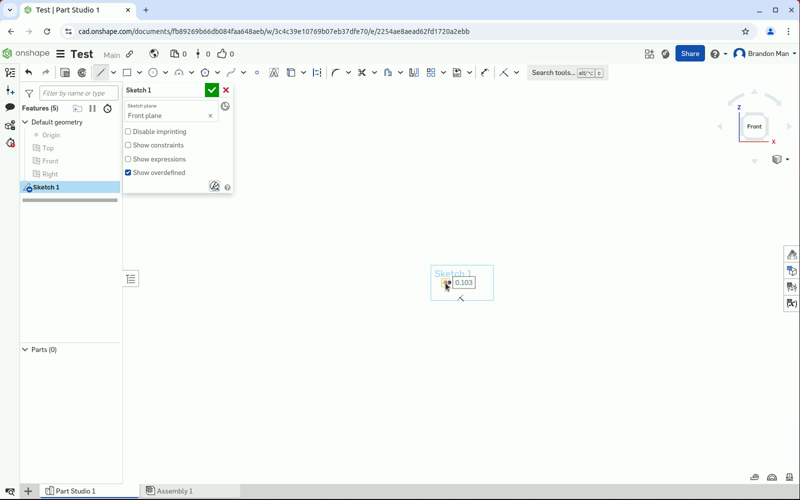
mouse_move(447, 282)
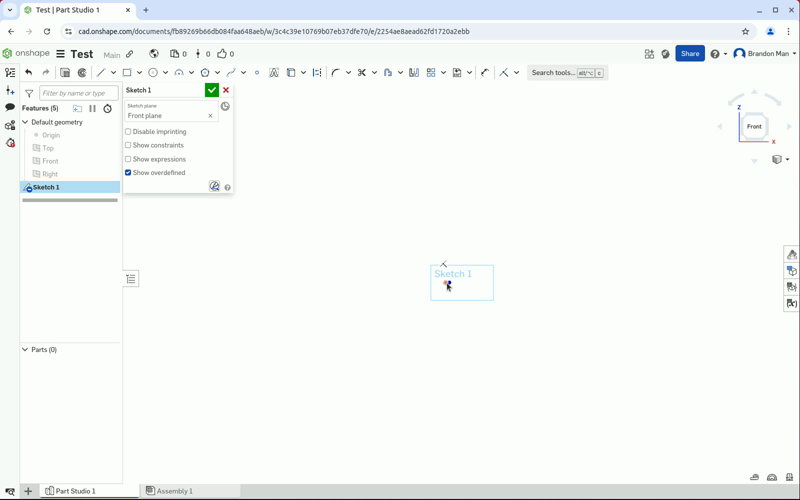
scroll(6)
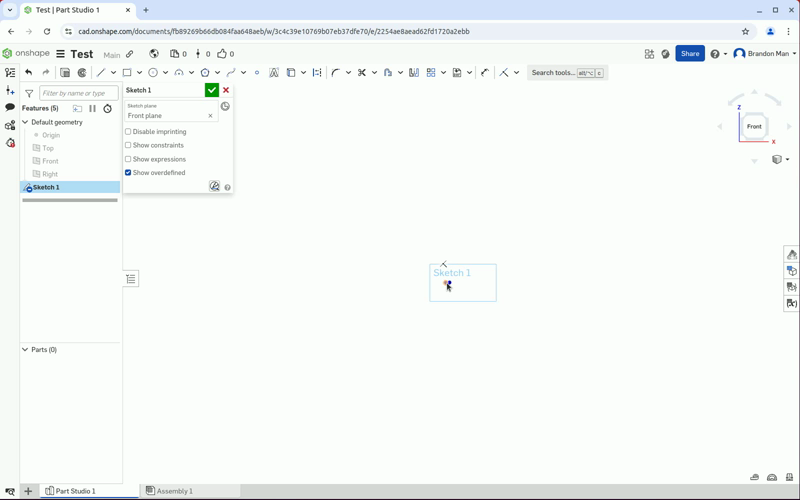
scroll(6)
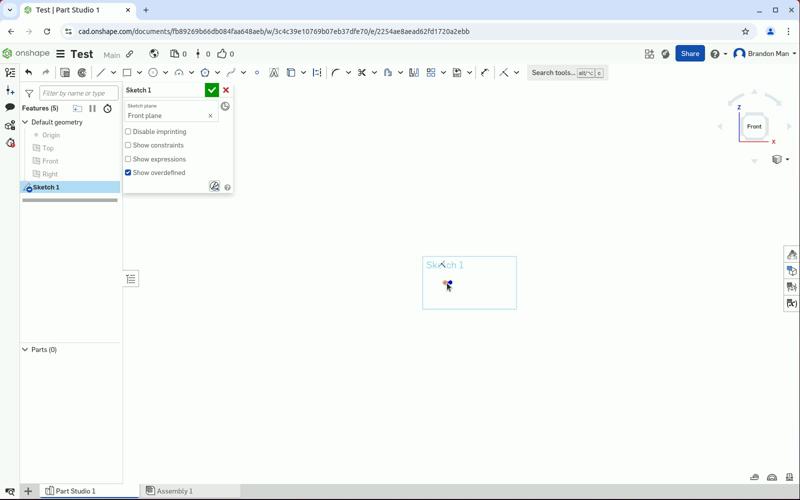
scroll(6)
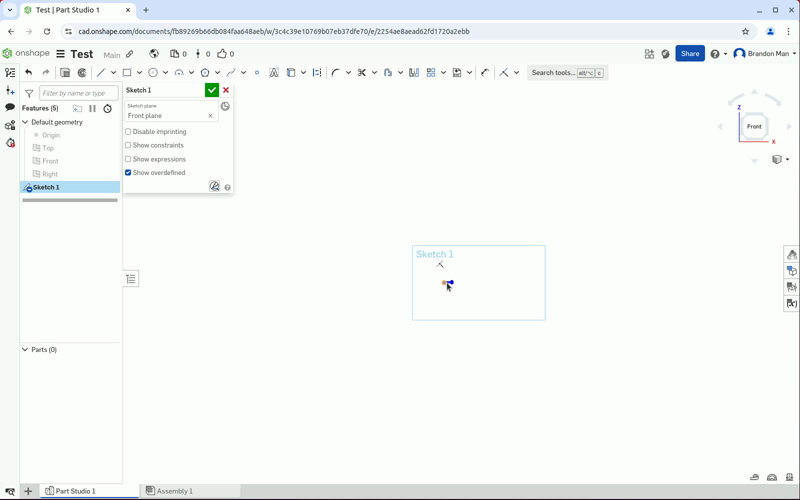
scroll(6)
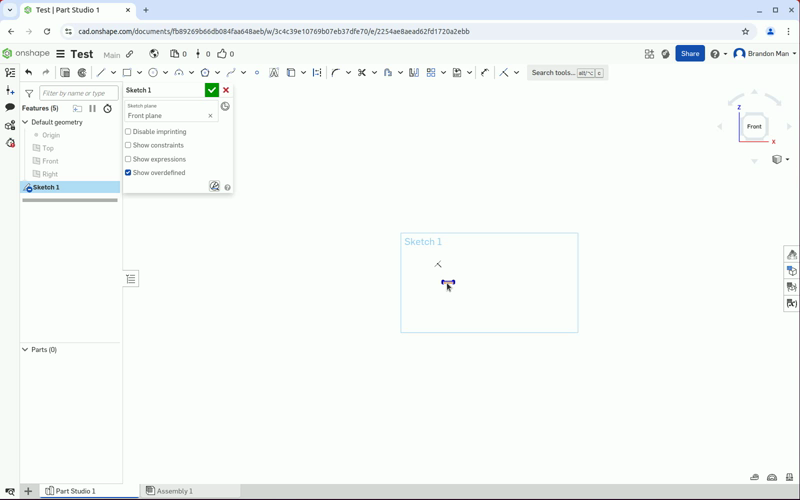
scroll(6)
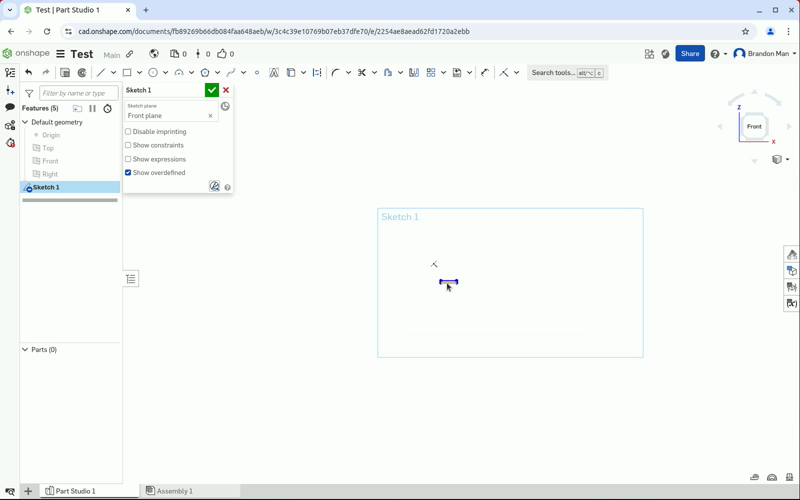
scroll(6)
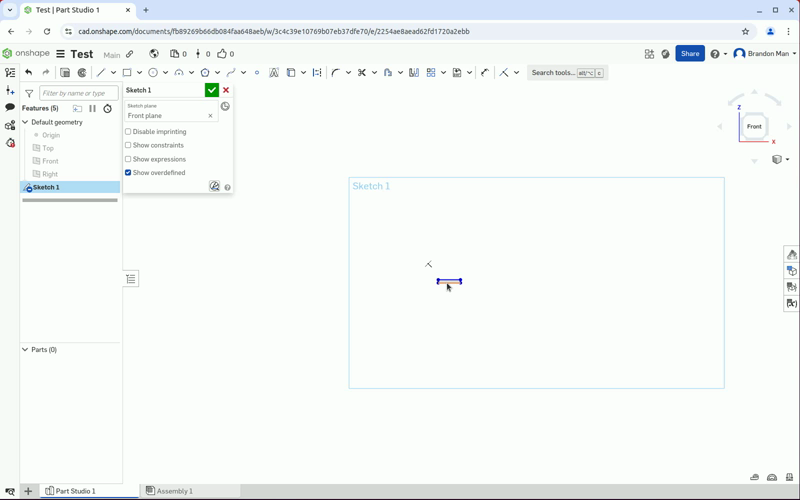
scroll(6)
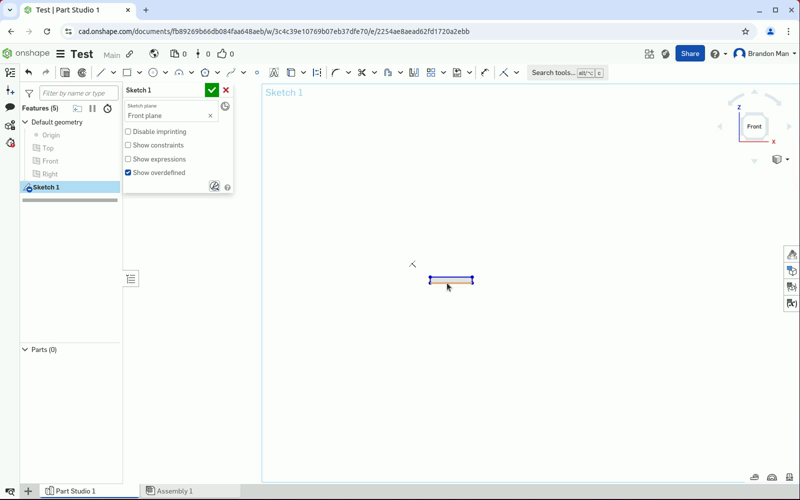
click(447, 282)
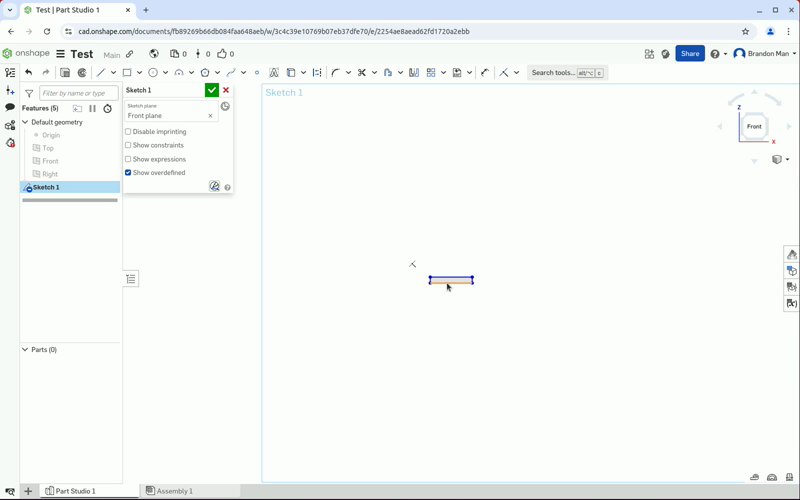
scroll(-6)
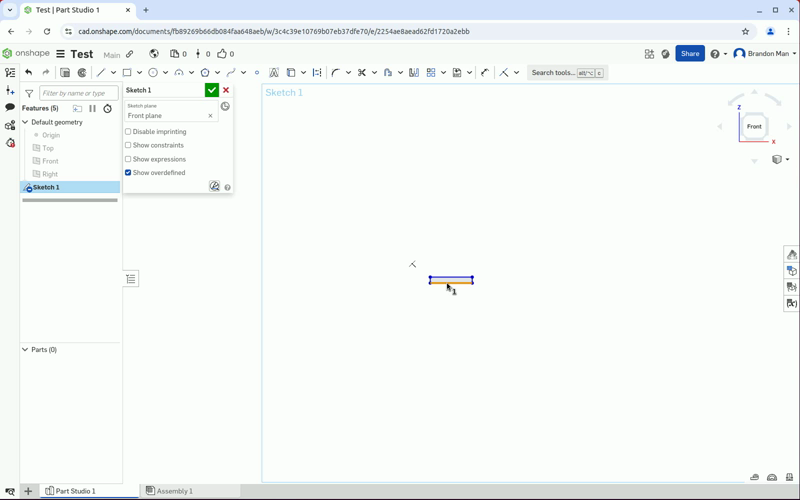
scroll(-6)
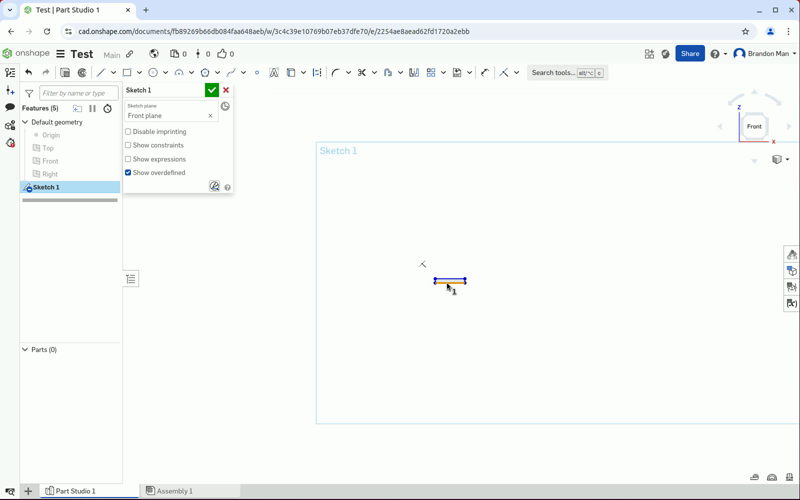
scroll(-6)
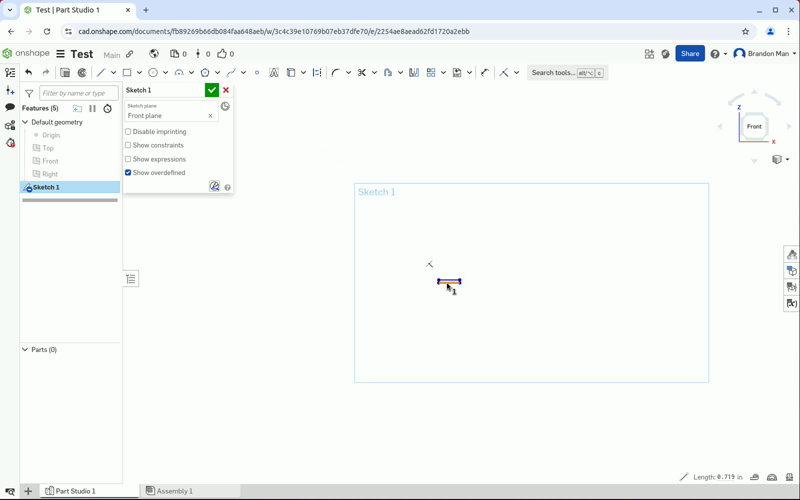
scroll(-6)
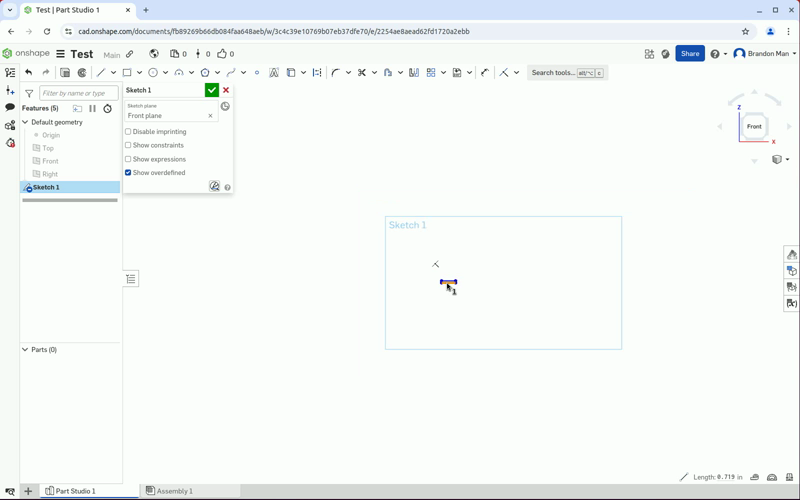
scroll(-6)
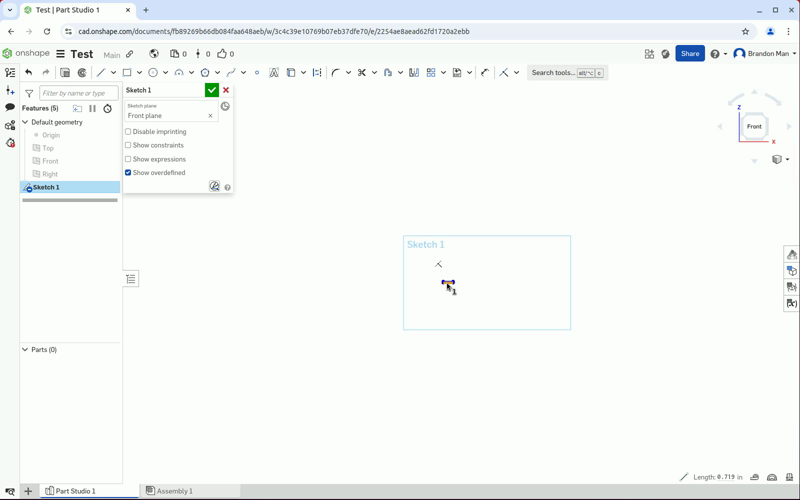
scroll(-6)
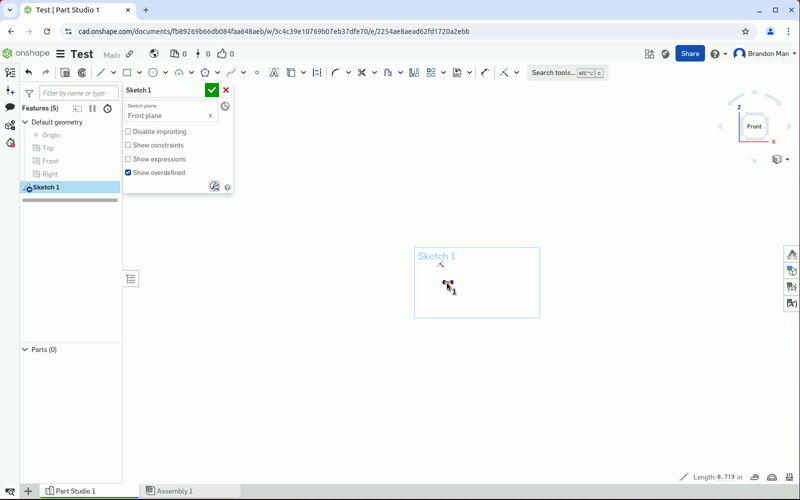
scroll(-6)
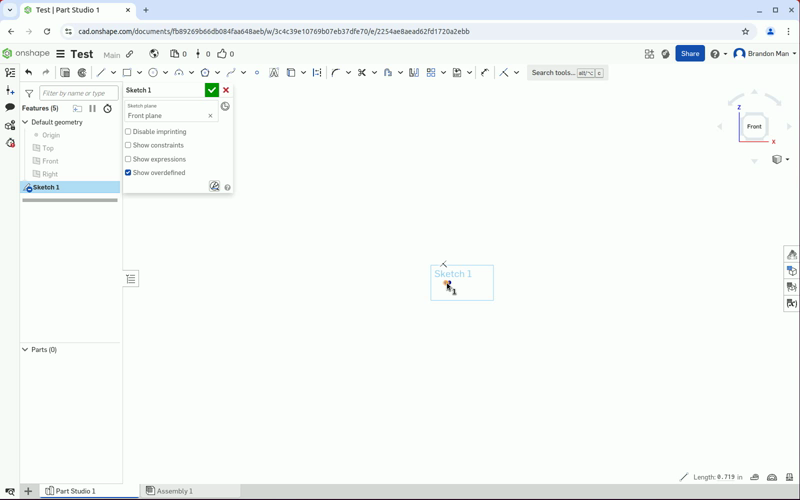
mouse_move(73, 352)
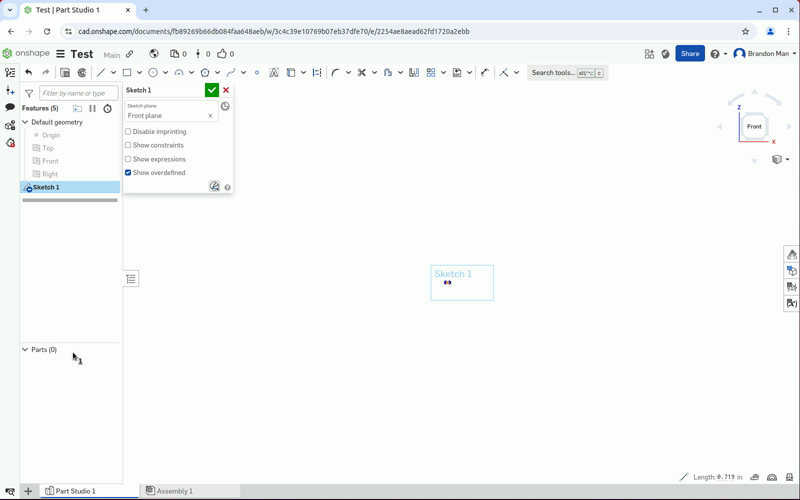
key(shift+y)
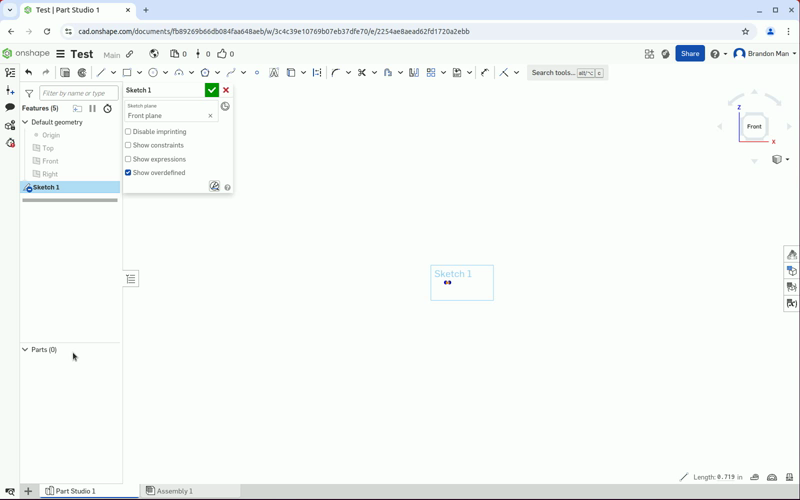
key(shift+e)
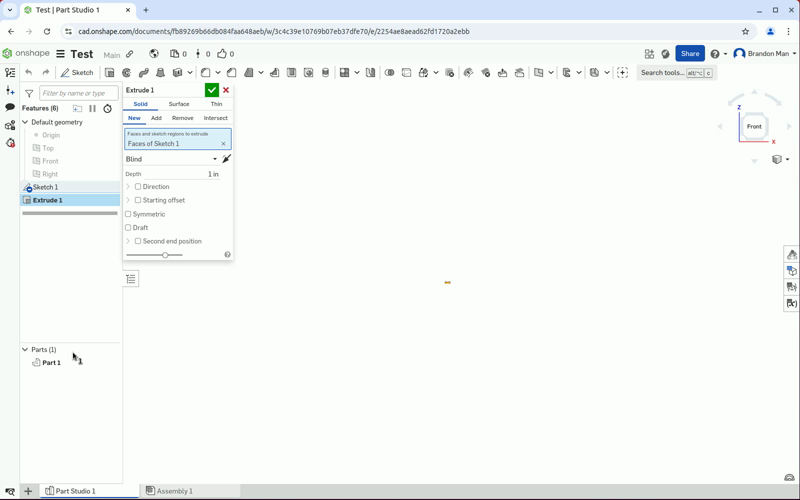
mouse_move(143, 106)
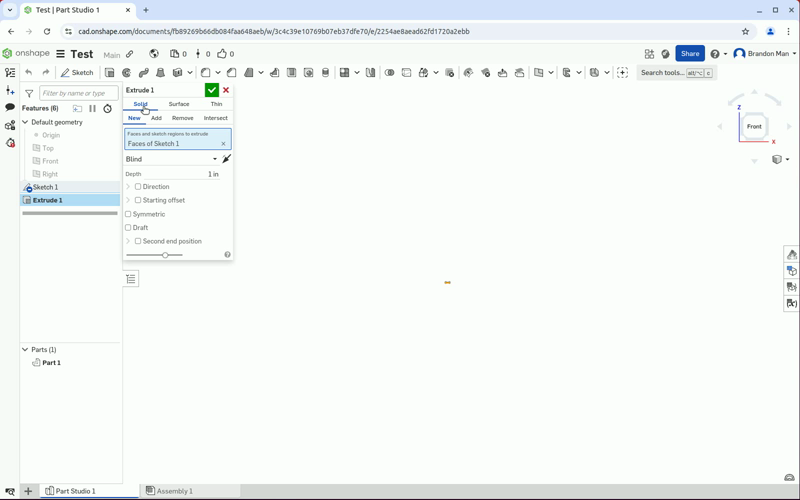
click(143, 106)
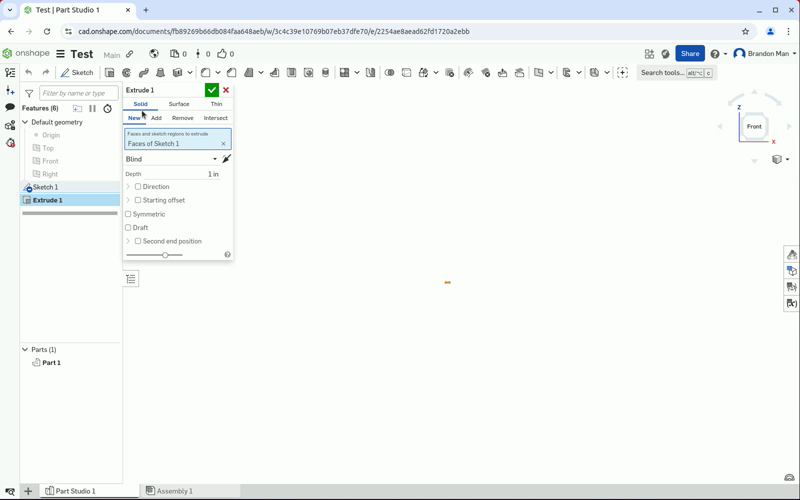
mouse_move(137, 120)
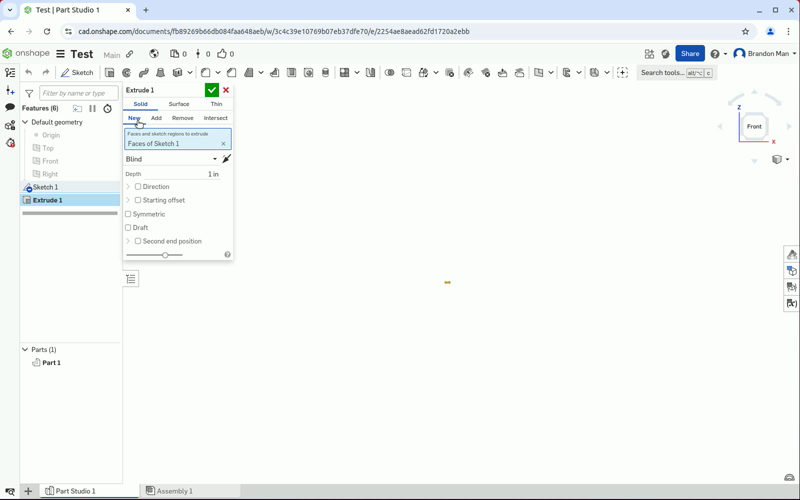
click(137, 120)
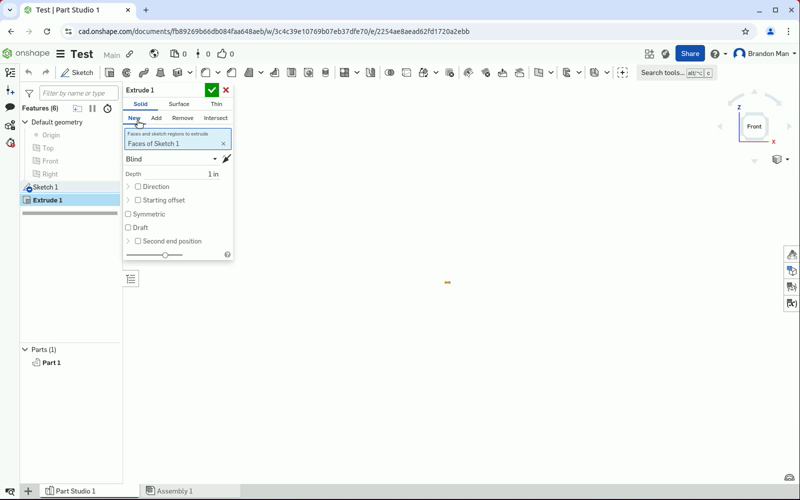
key(tab, 4)
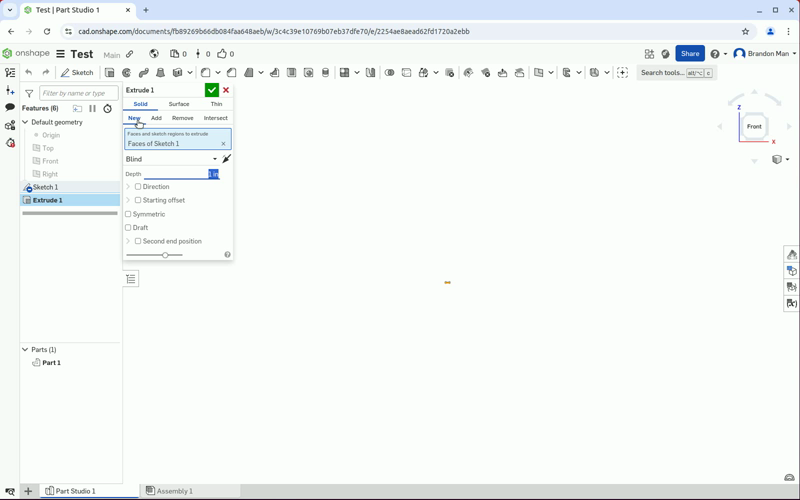
text(21.183)
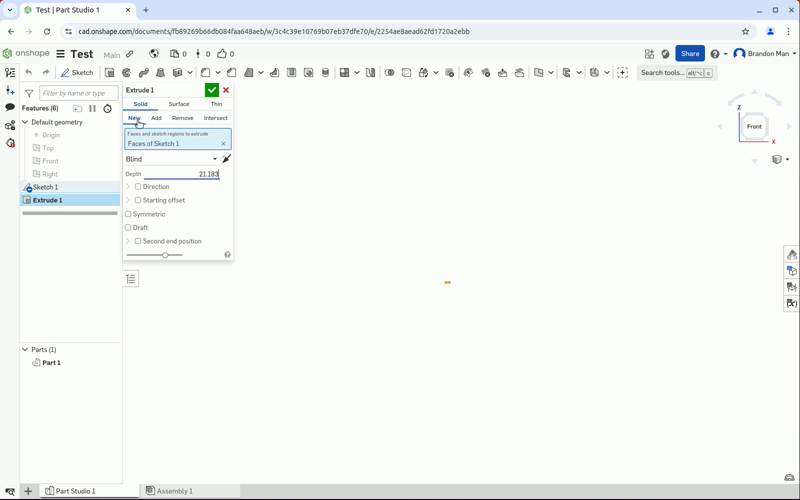
key(enter)
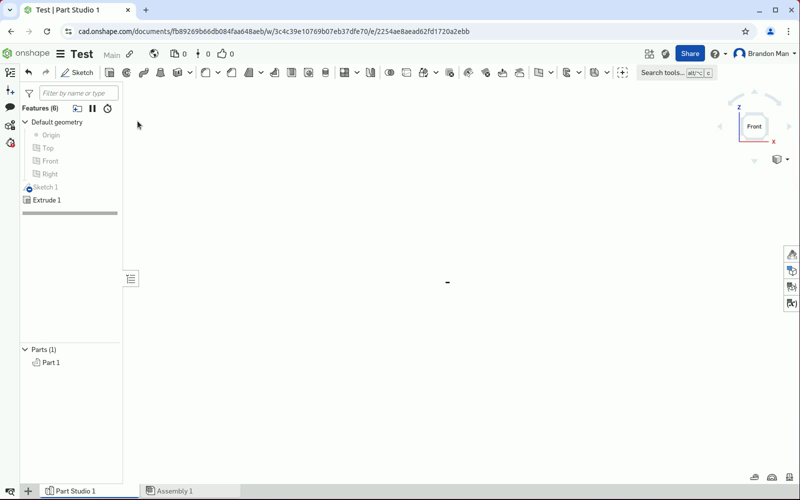
key(shift+h)
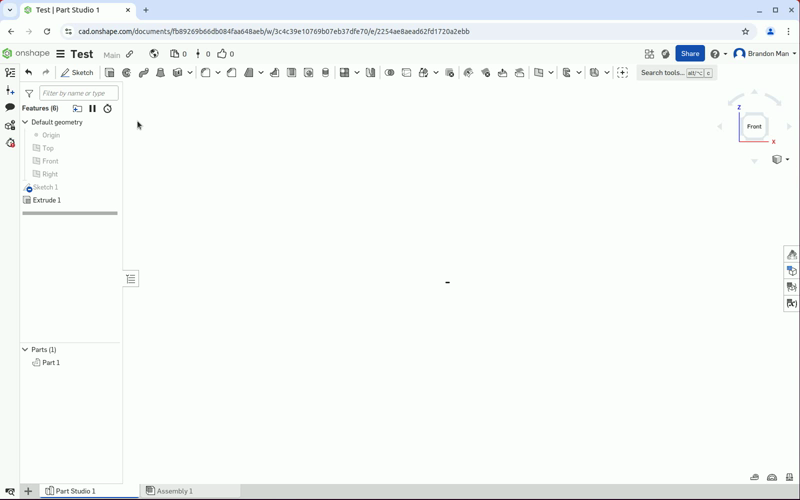
key(shift+h)
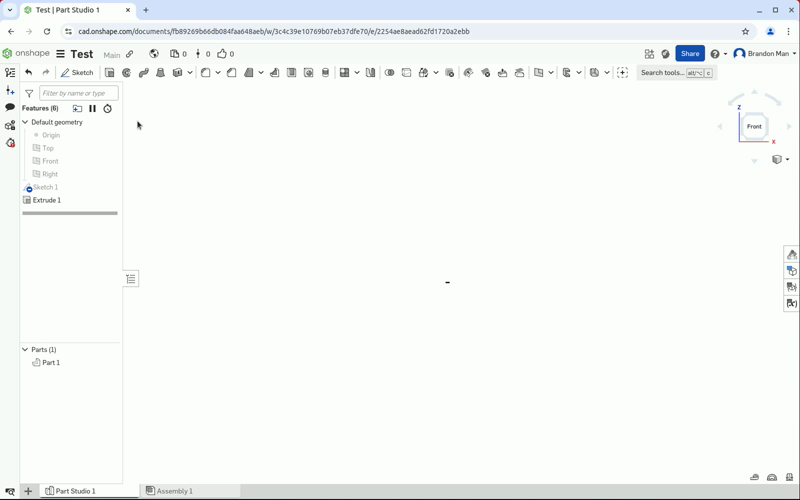
mouse_move(73, 189)
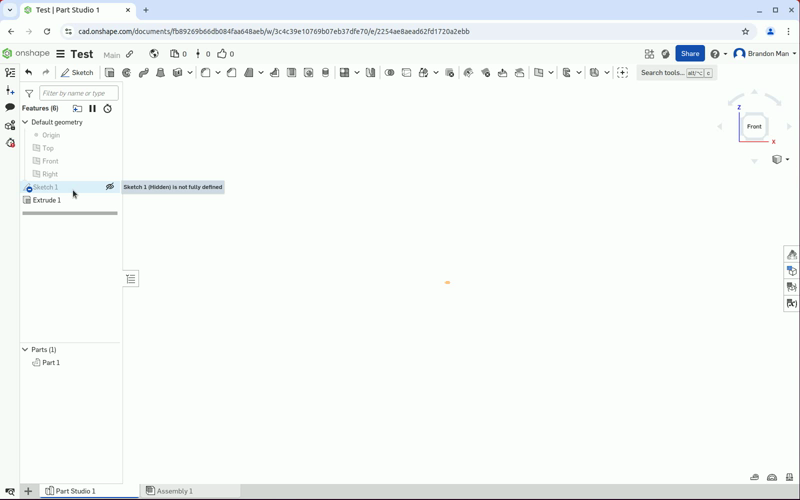
click(73, 189)
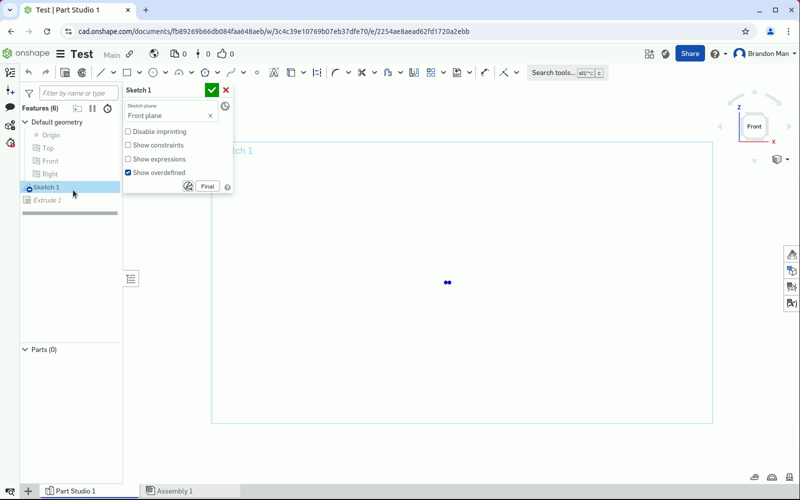
mouse_move(229, 92)
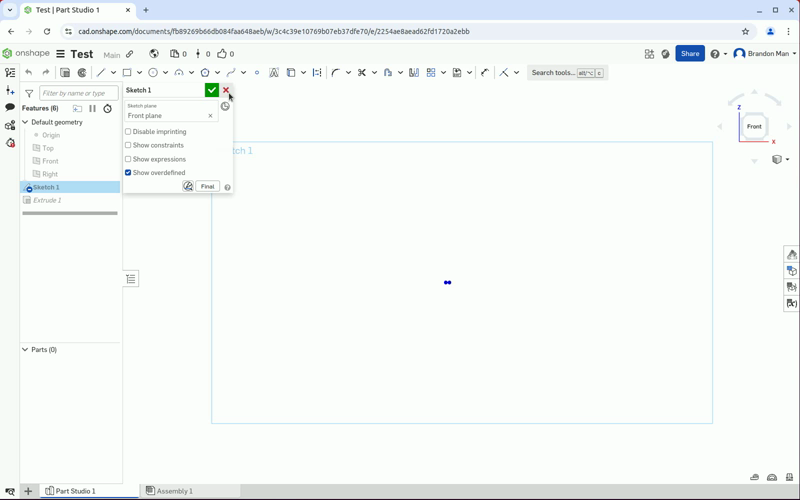
click(229, 92)
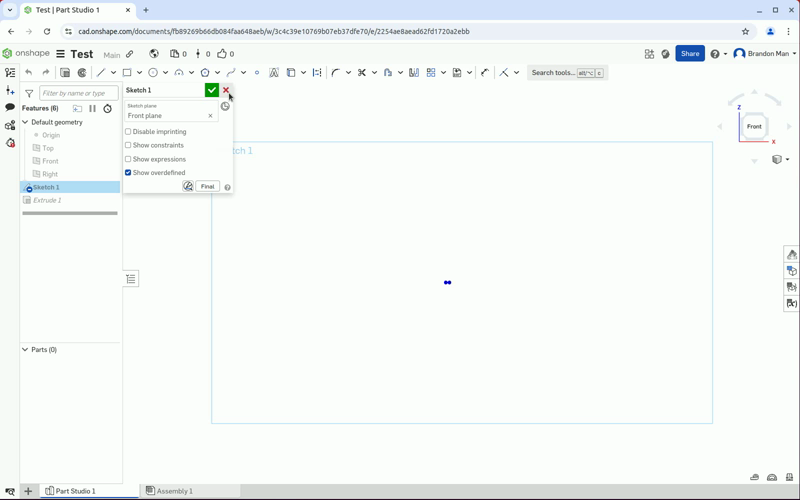
key(shift+s)
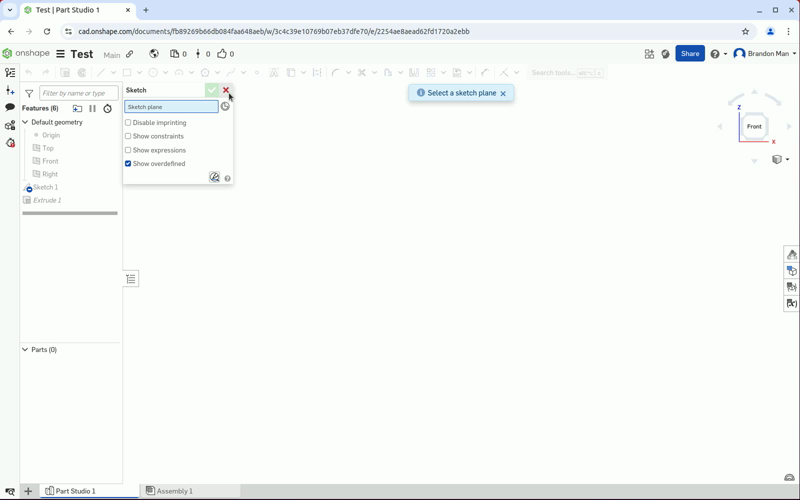
mouse_move(73, 163)
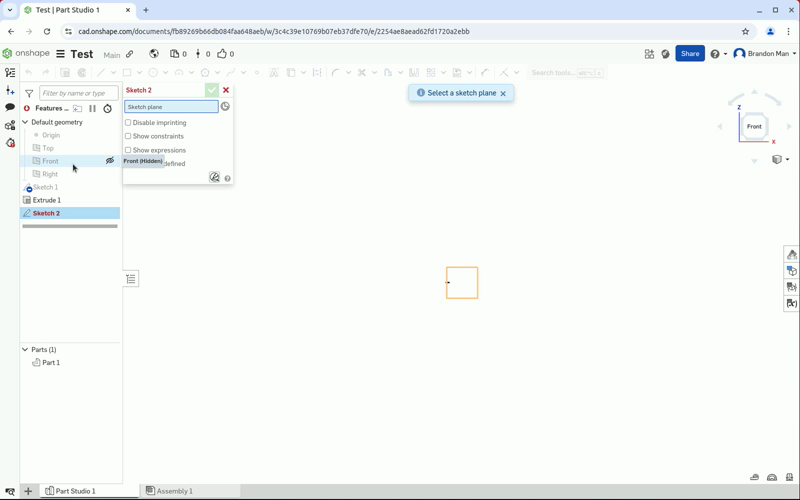
click(73, 163)
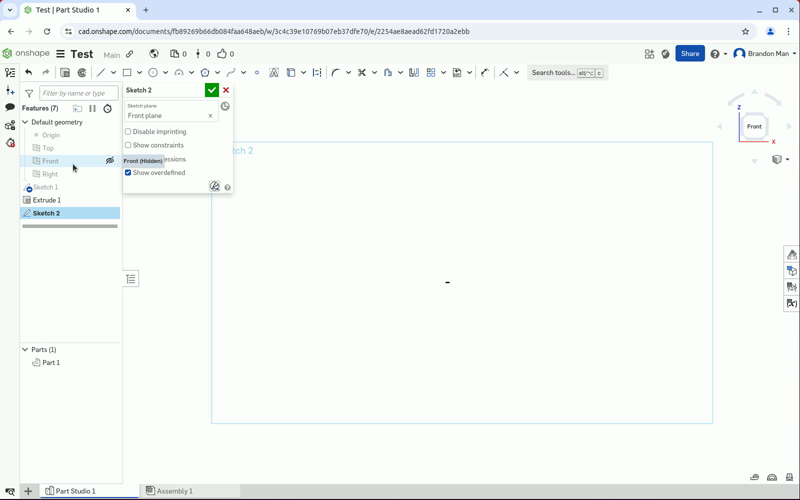
mouse_move(73, 352)
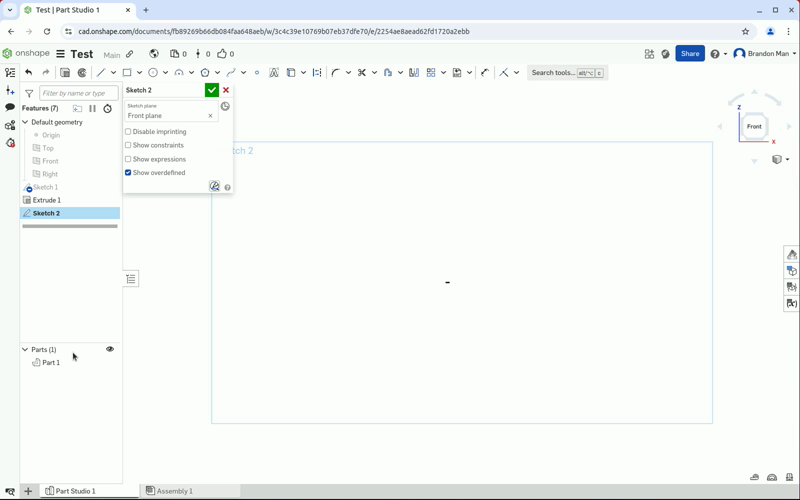
key(y)
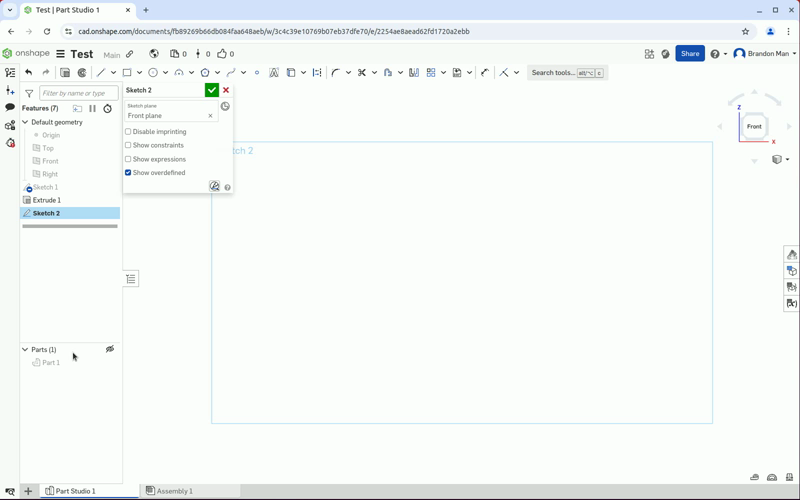
key(l)
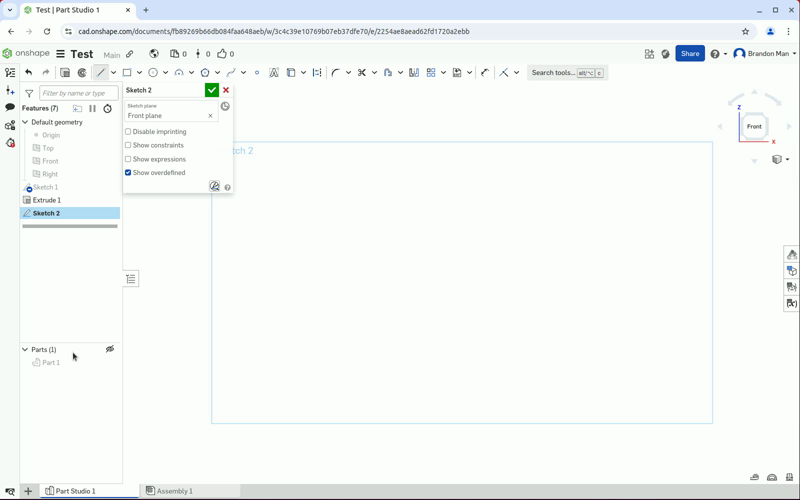
key_down(shift)
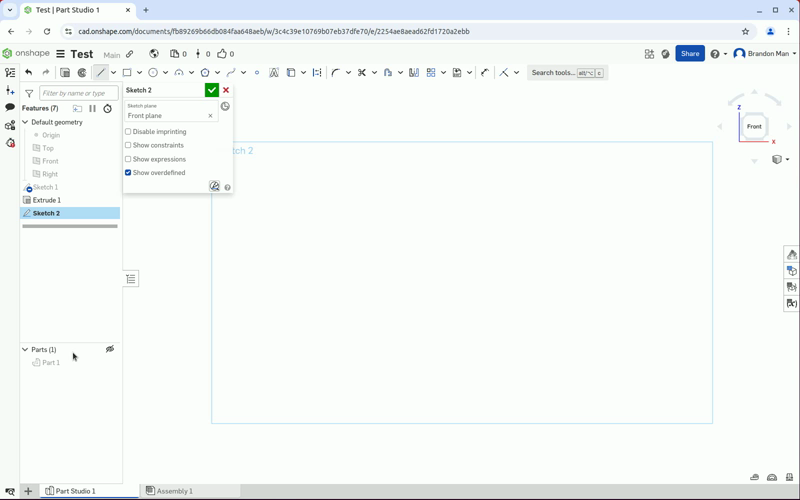
mouse_move(458, 282)
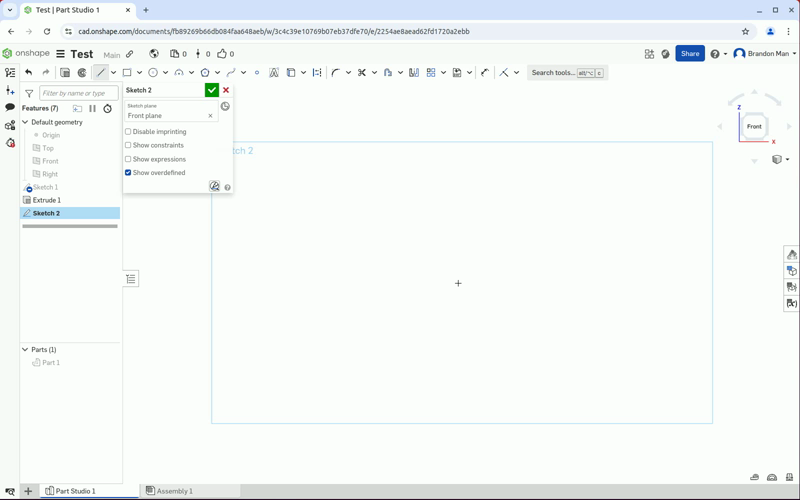
click(458, 282)
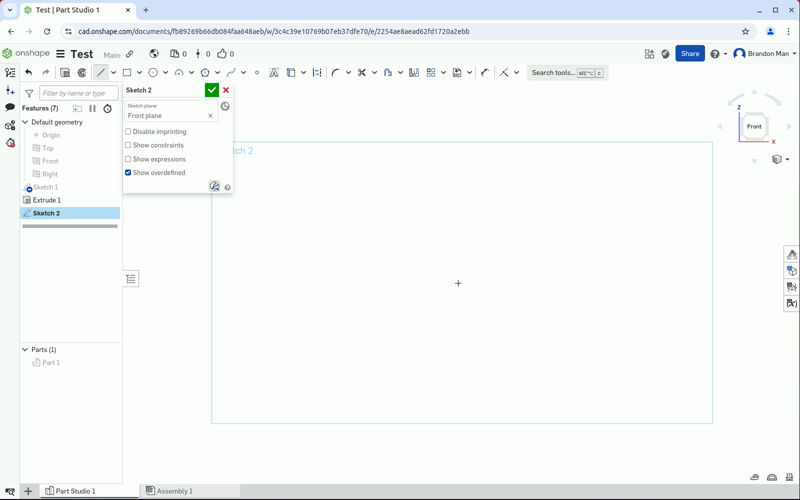
key_up(shift)
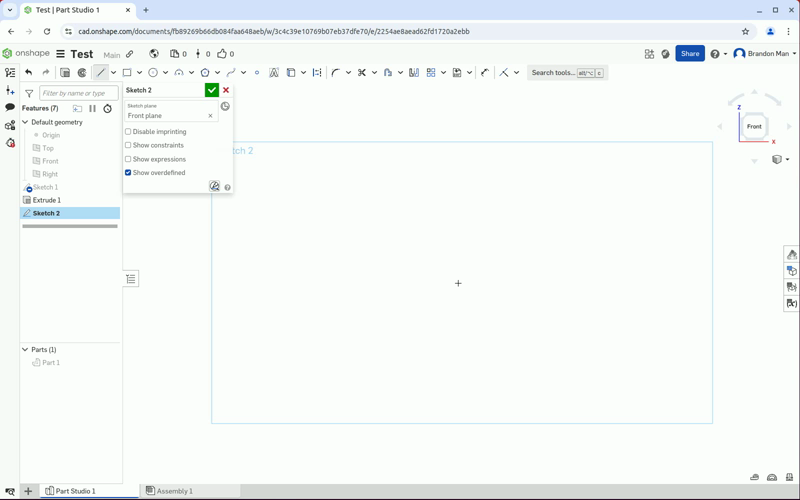
key_down(shift)
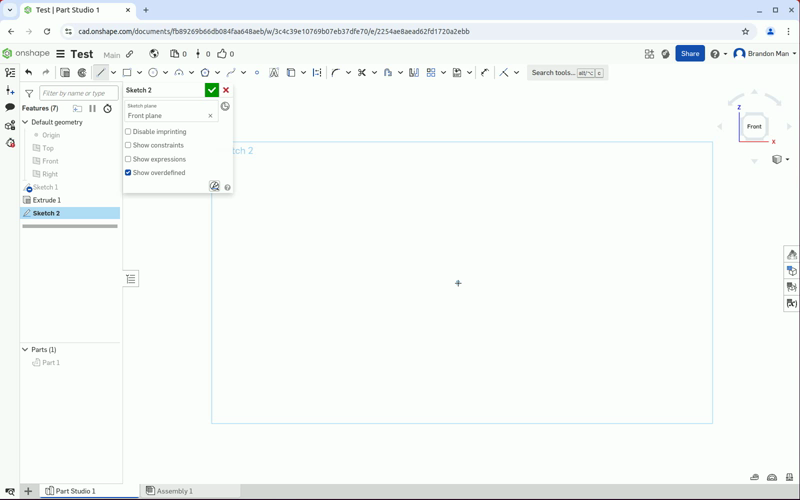
mouse_move(488, 282)
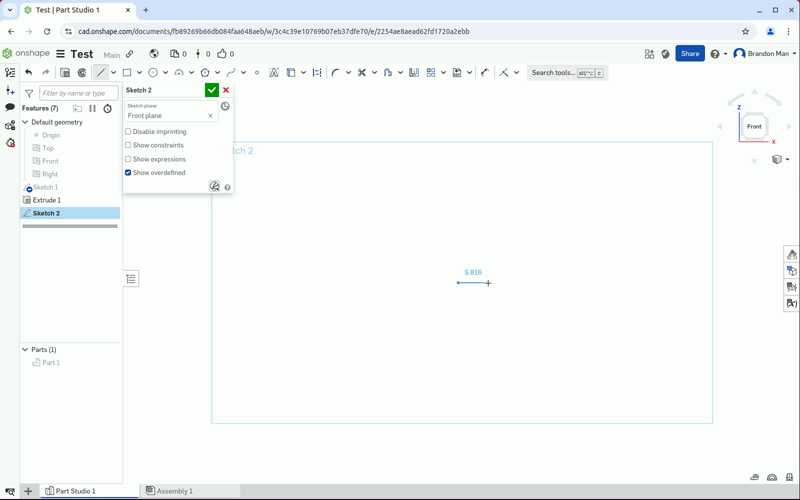
mouse_move(461, 282)
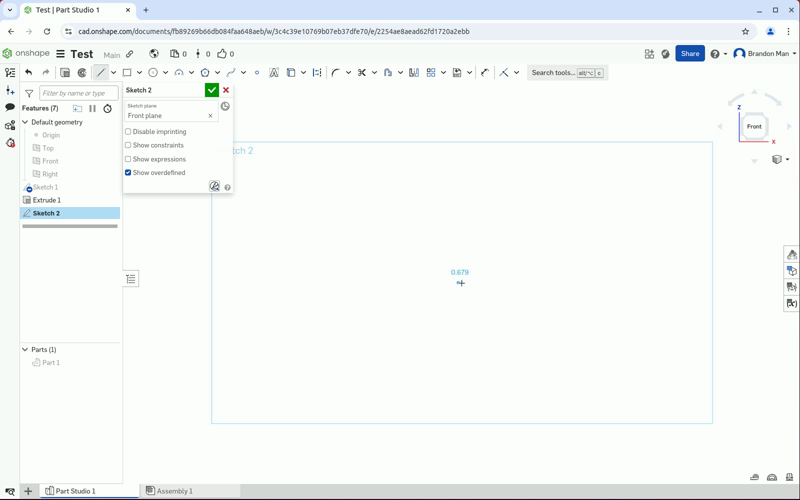
scroll(6)
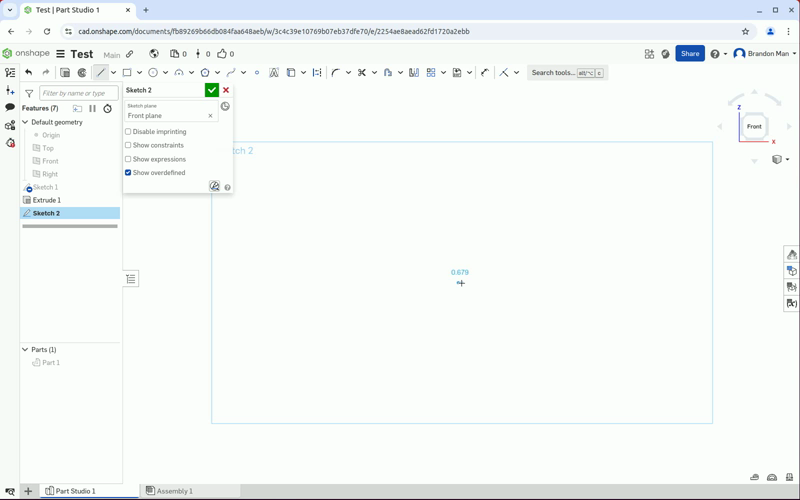
scroll(6)
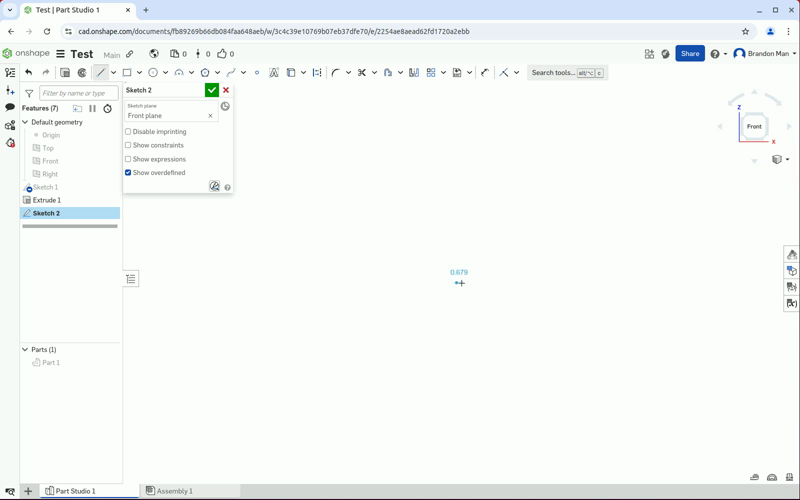
scroll(6)
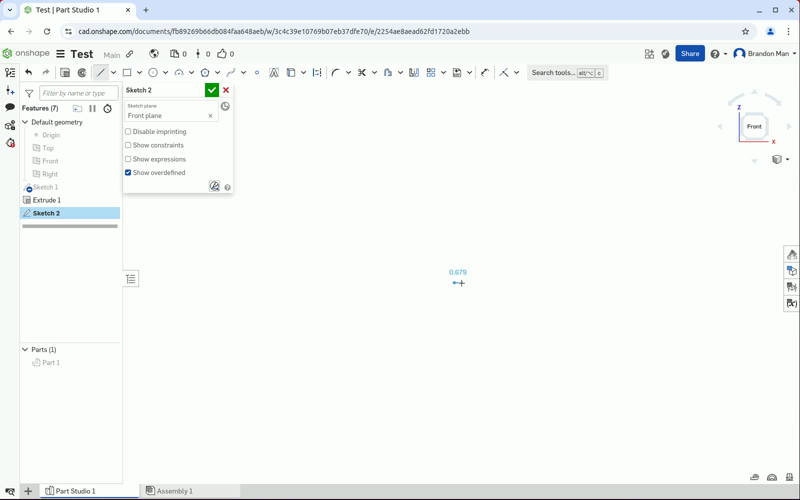
scroll(6)
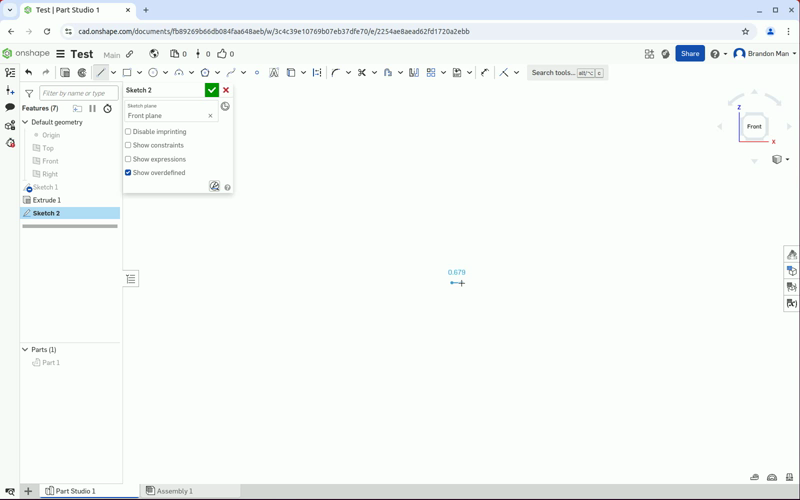
scroll(6)
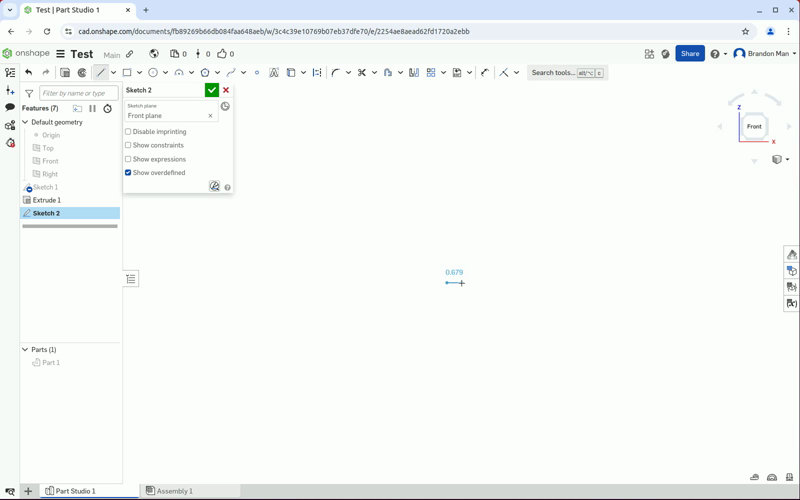
scroll(6)
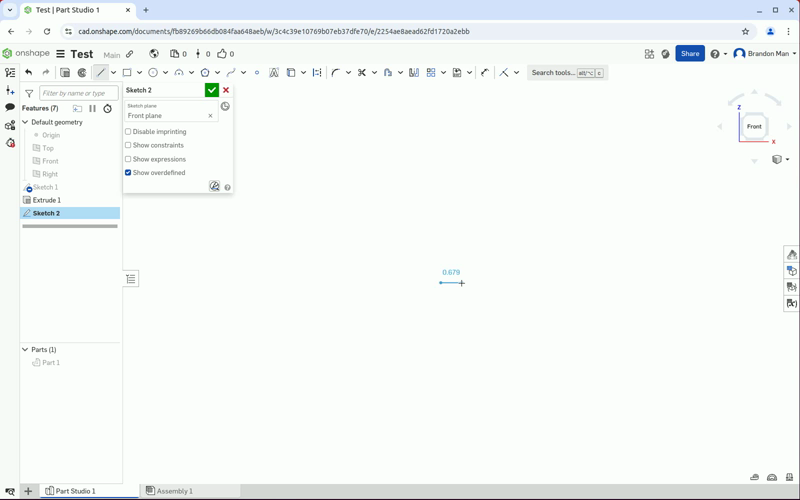
scroll(6)
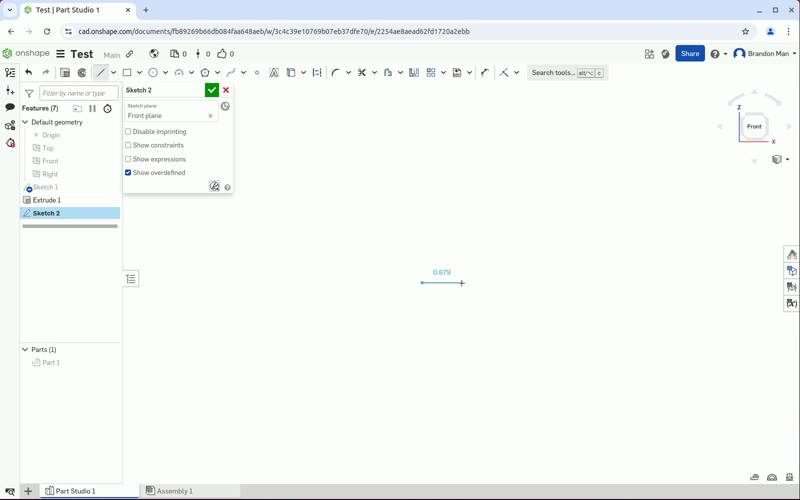
click(461, 282)
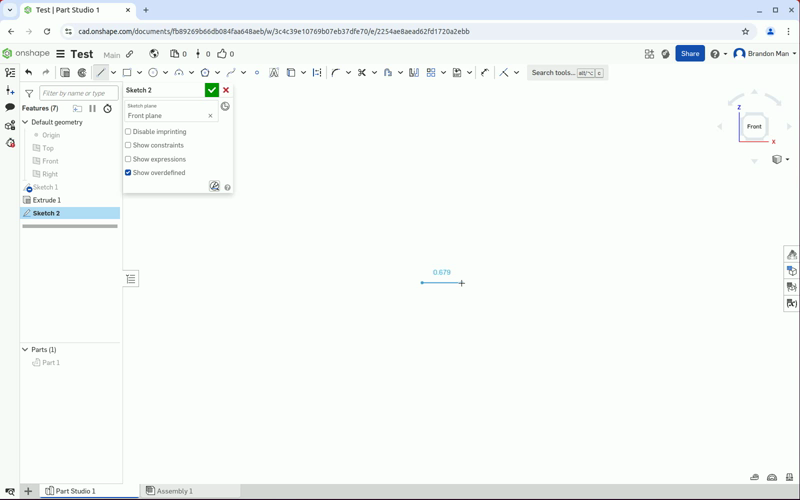
scroll(-6)
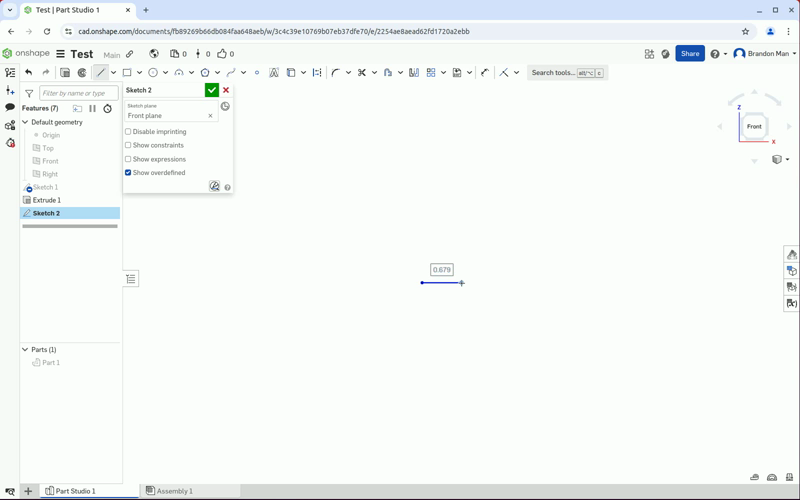
scroll(-6)
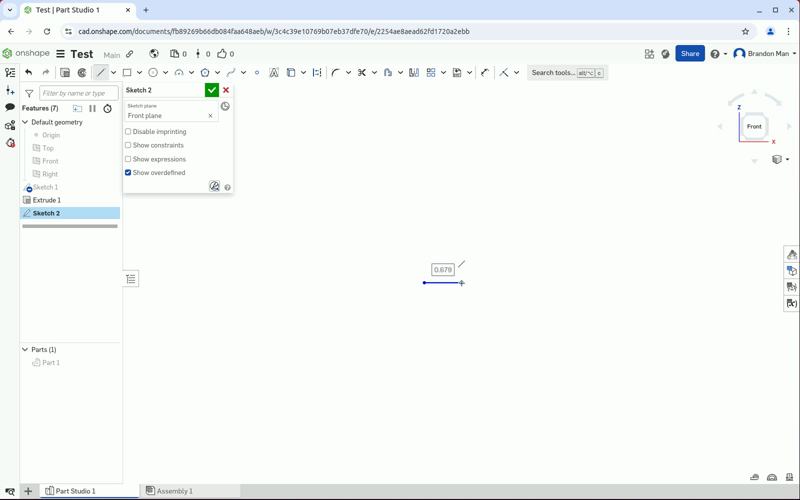
scroll(-6)
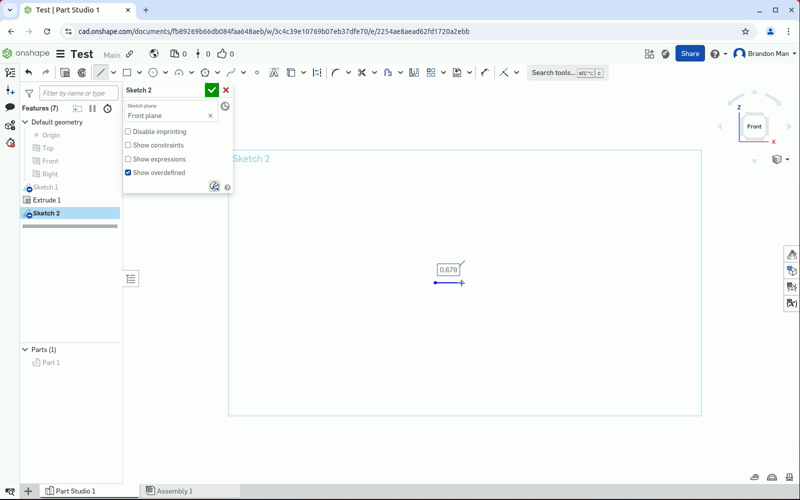
scroll(-6)
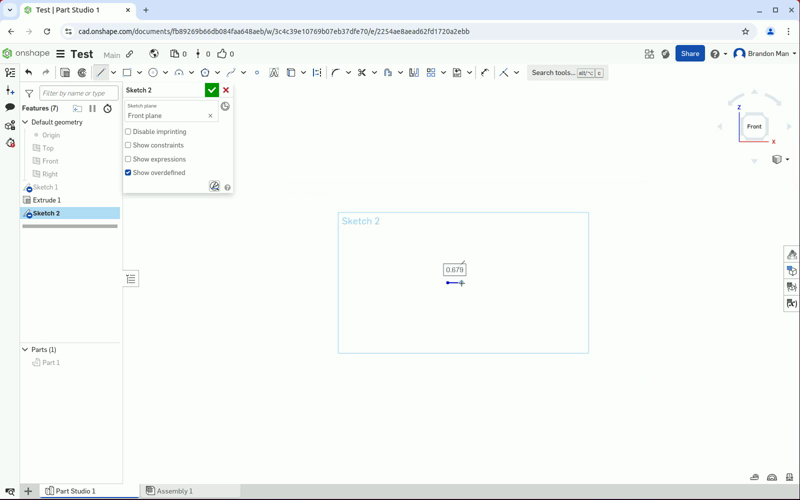
scroll(-6)
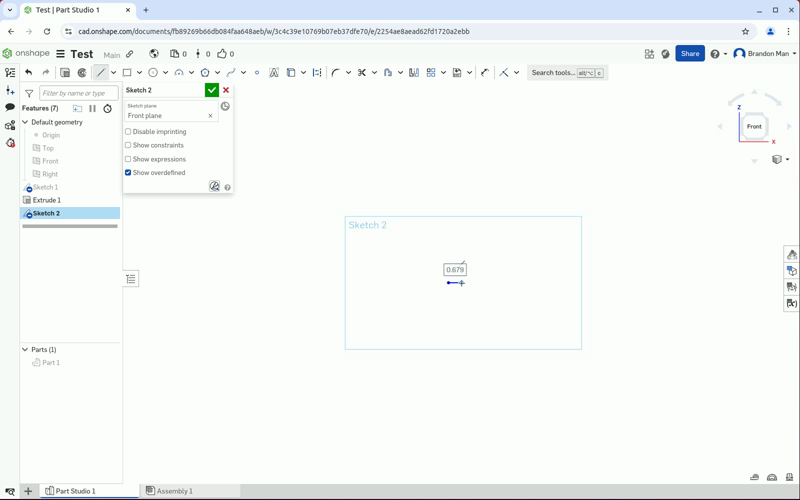
scroll(-6)
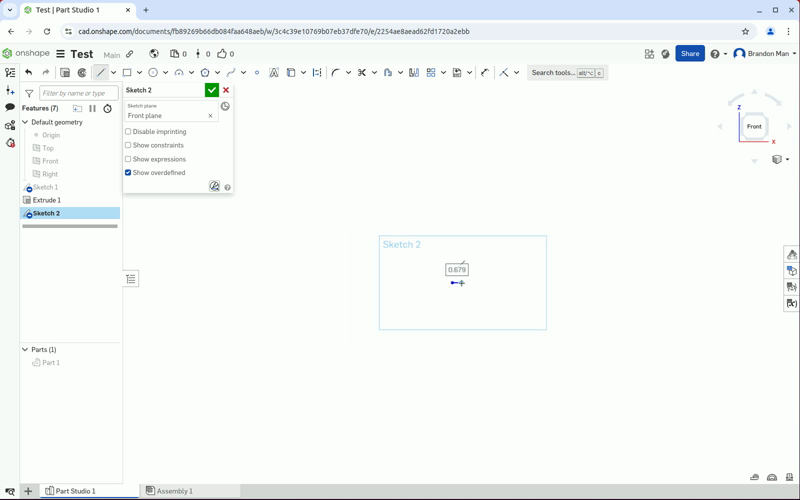
scroll(-6)
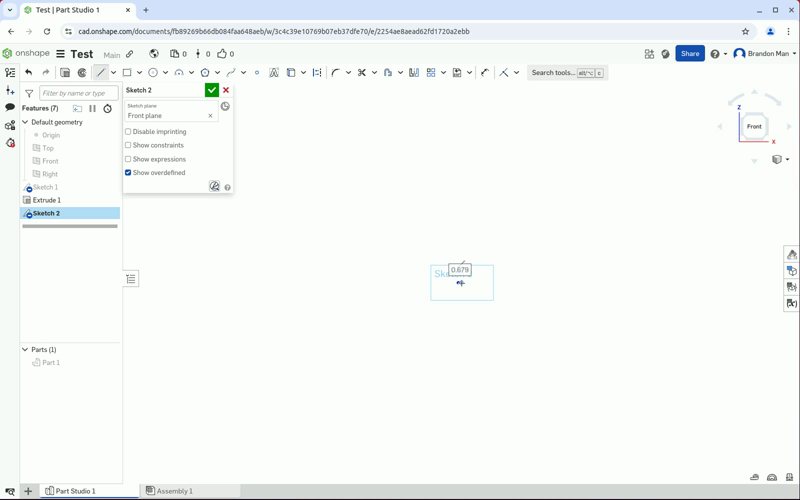
key_up(shift)
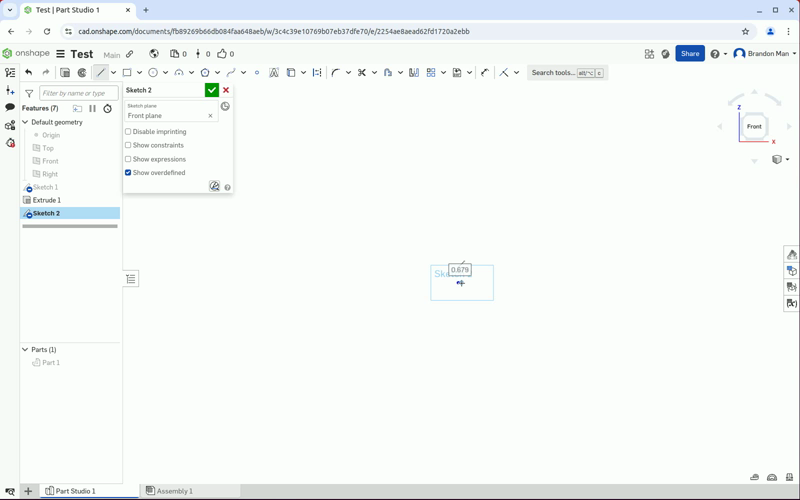
key_down(shift)
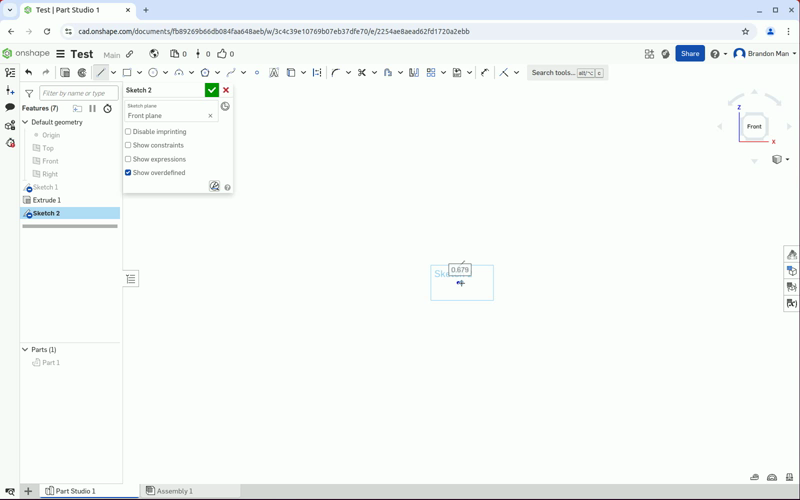
mouse_move(492, 282)
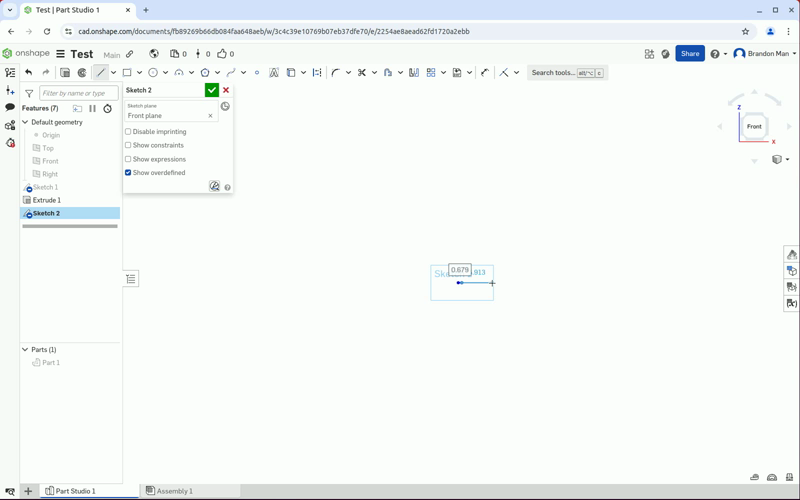
mouse_move(461, 282)
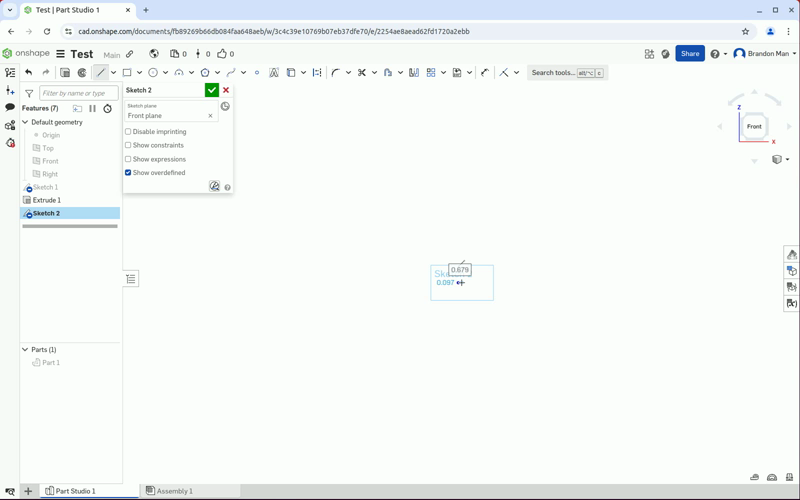
scroll(6)
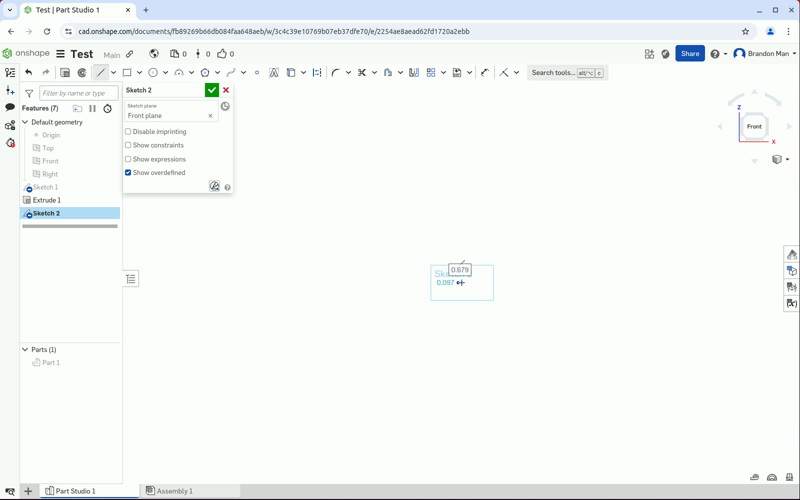
scroll(6)
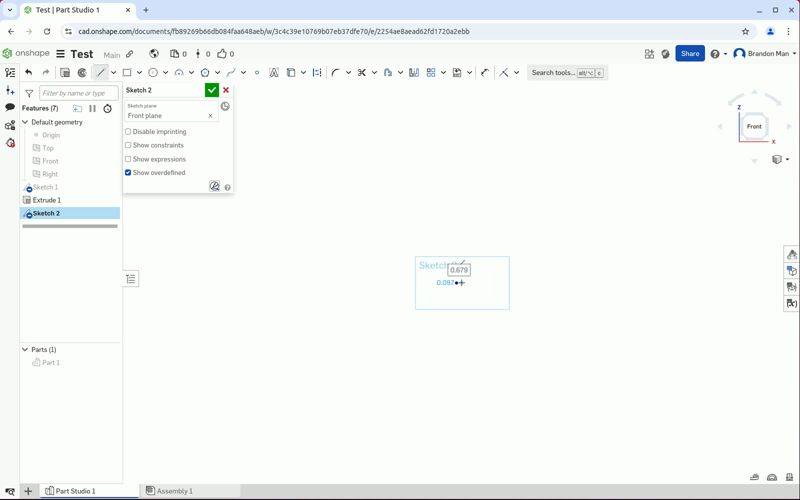
scroll(6)
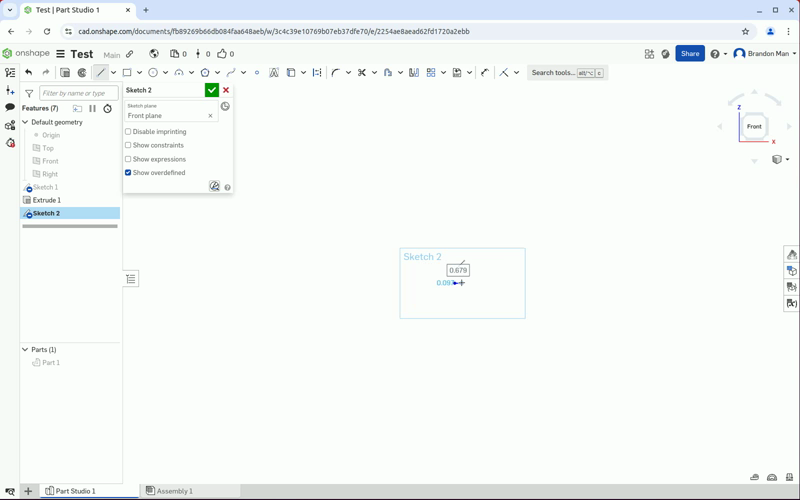
scroll(6)
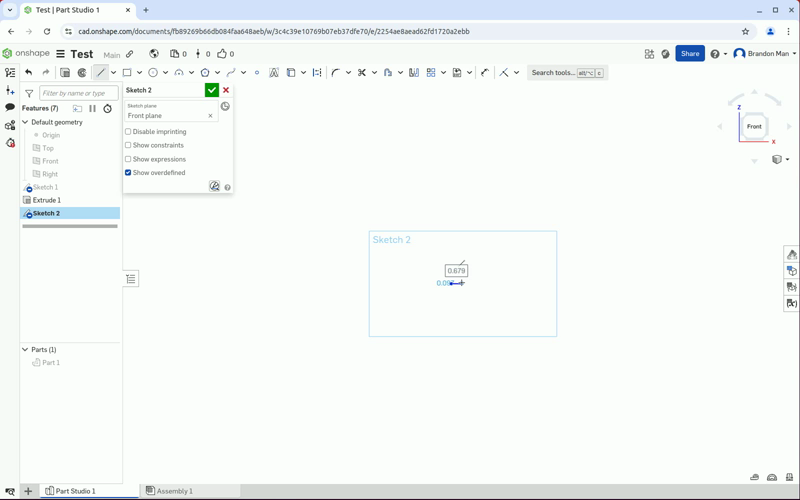
scroll(6)
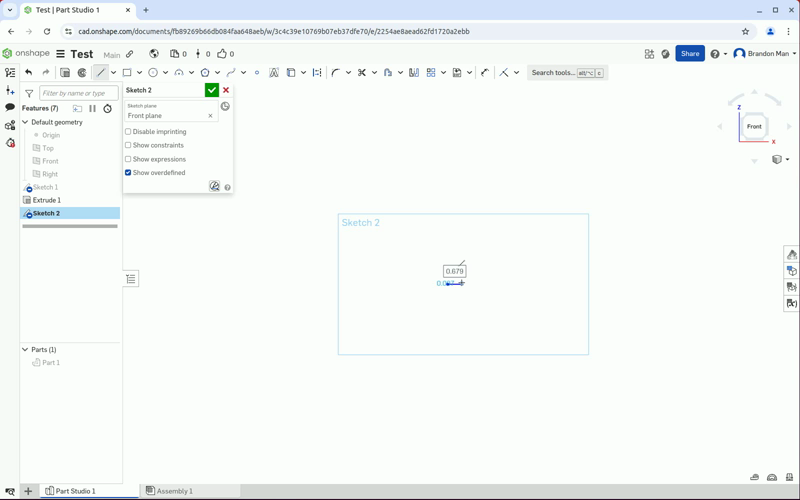
scroll(6)
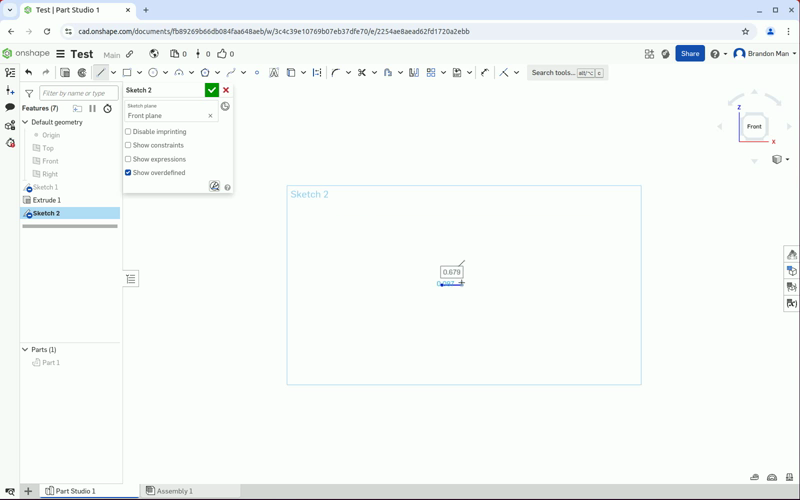
scroll(6)
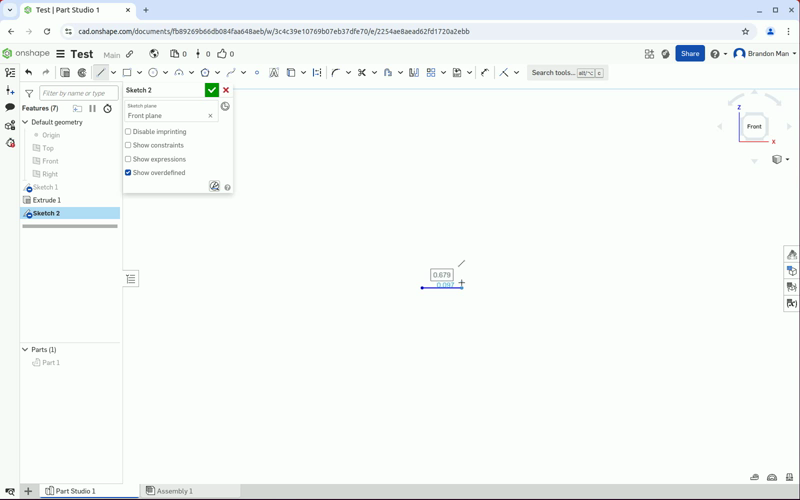
click(461, 282)
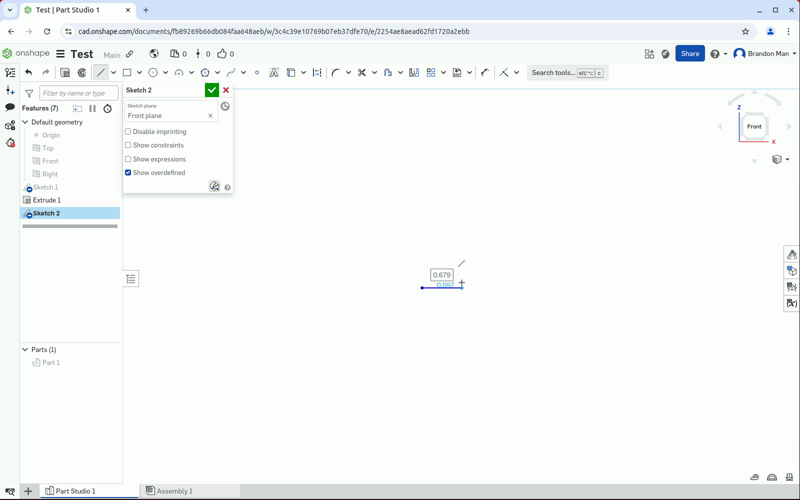
scroll(-6)
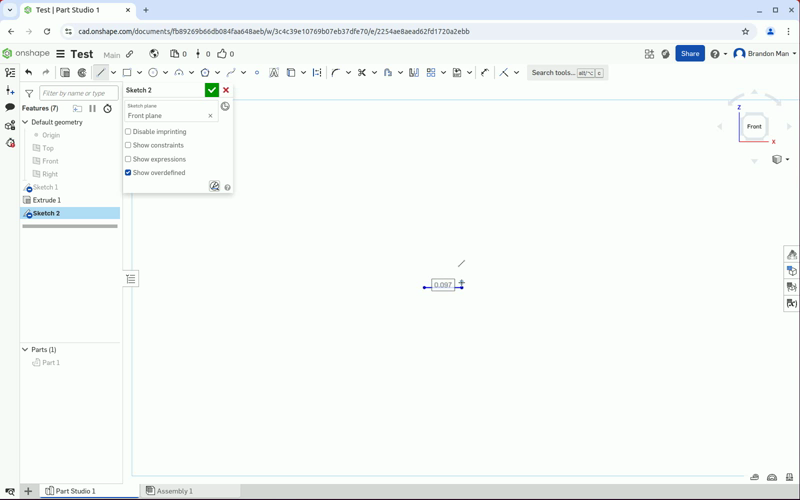
scroll(-6)
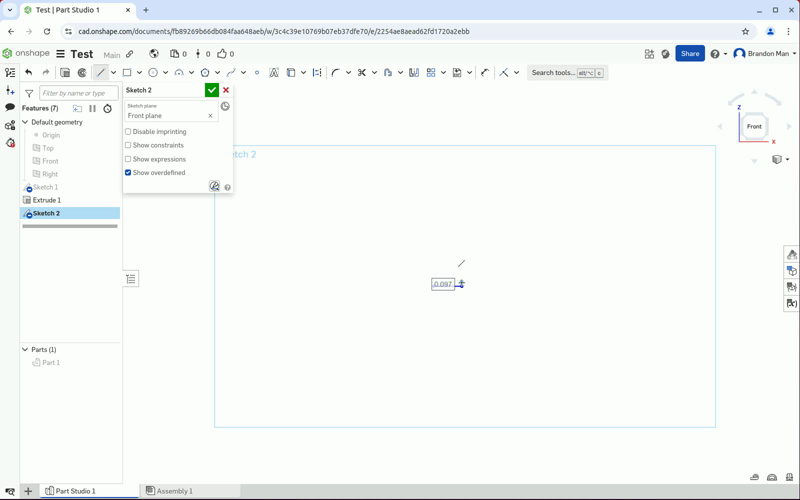
scroll(-6)
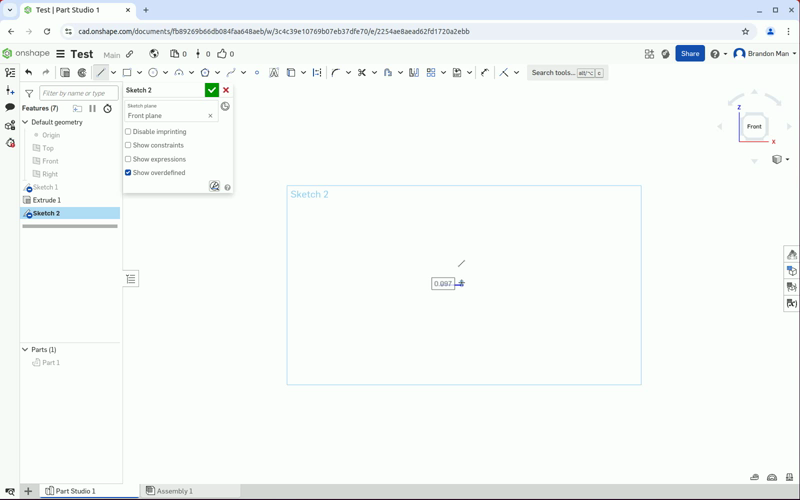
scroll(-6)
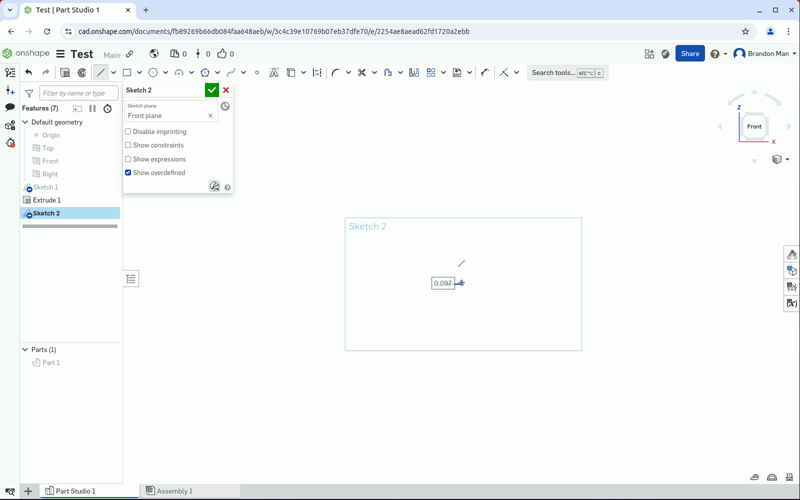
scroll(-6)
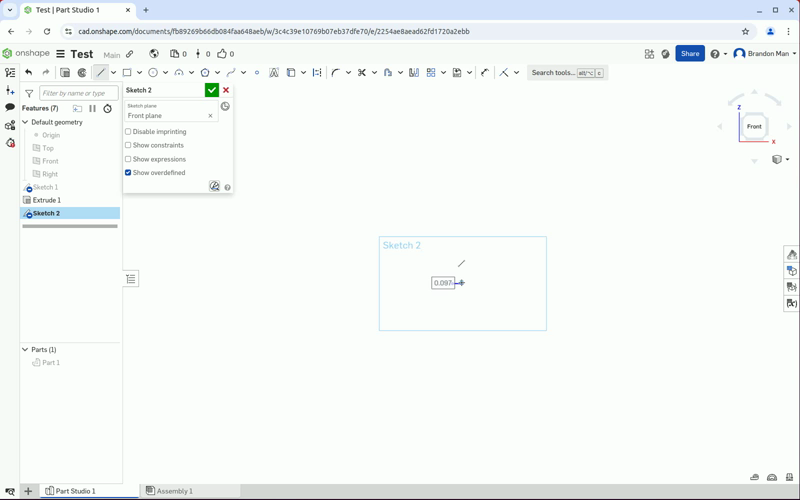
scroll(-6)
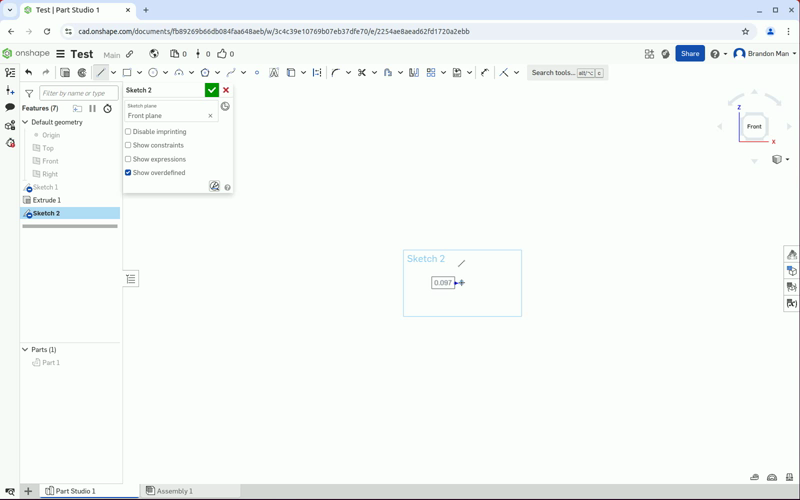
scroll(-6)
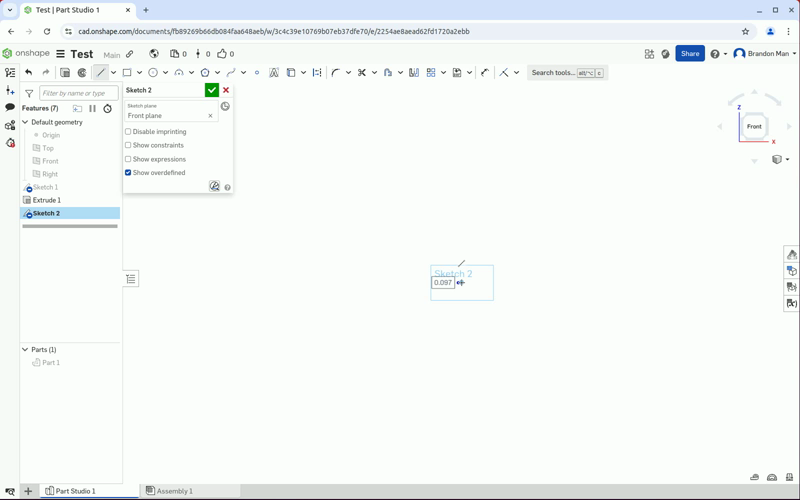
key_up(shift)
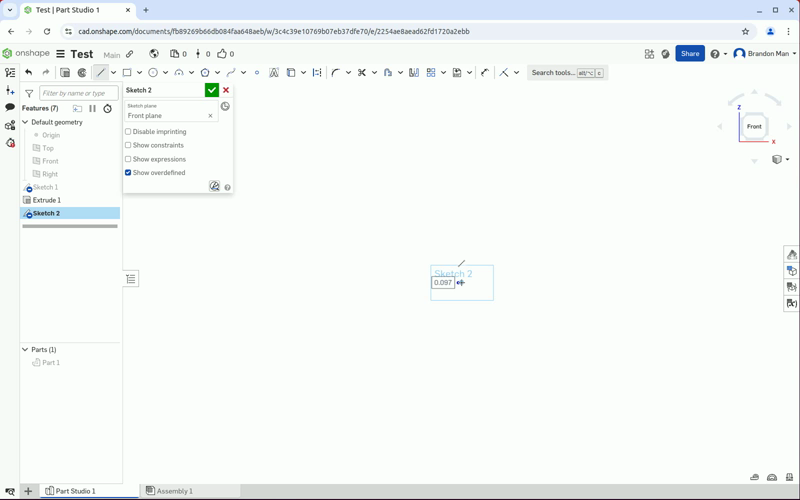
key_down(shift)
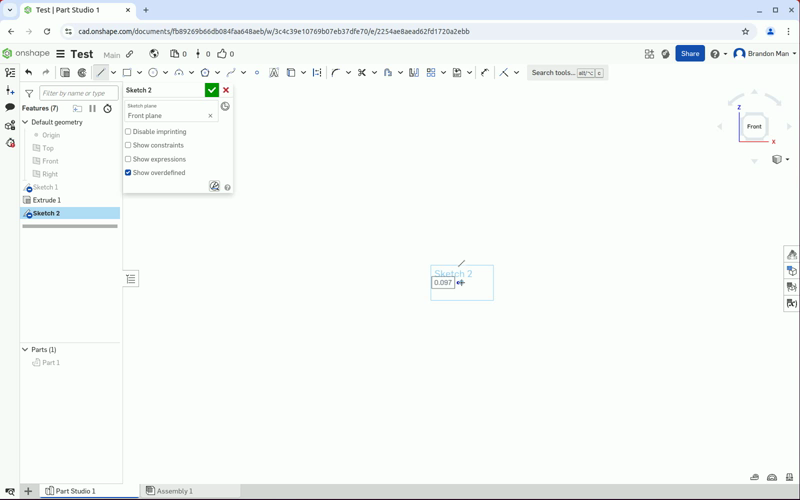
mouse_move(492, 282)
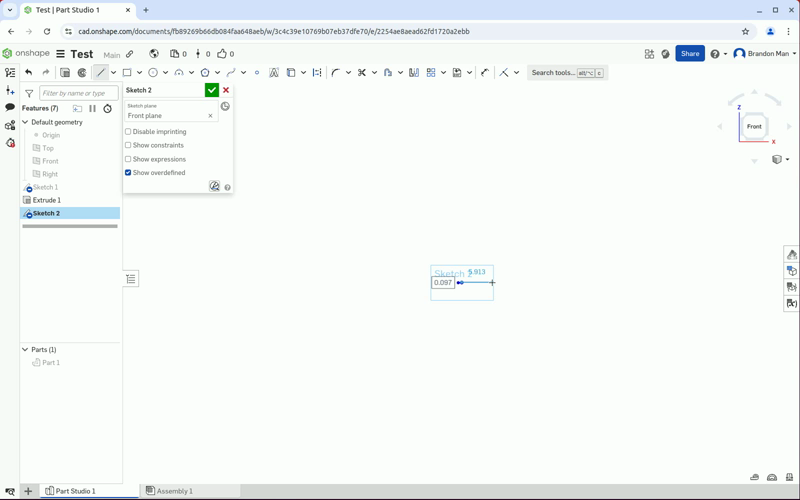
mouse_move(458, 282)
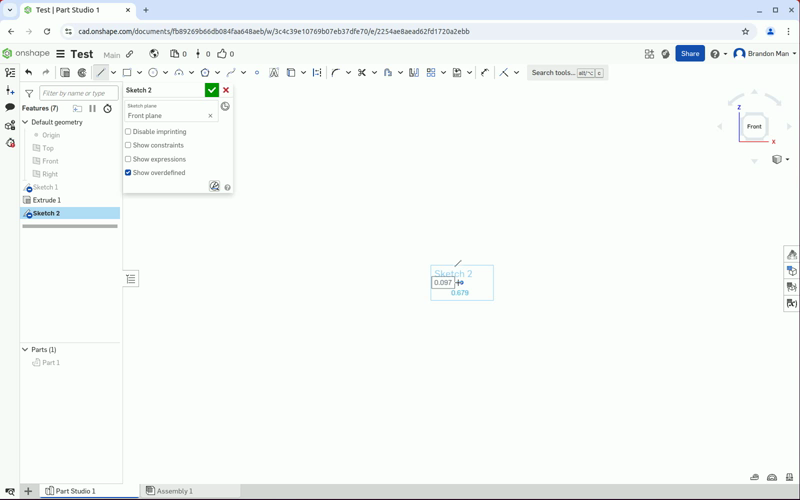
scroll(6)
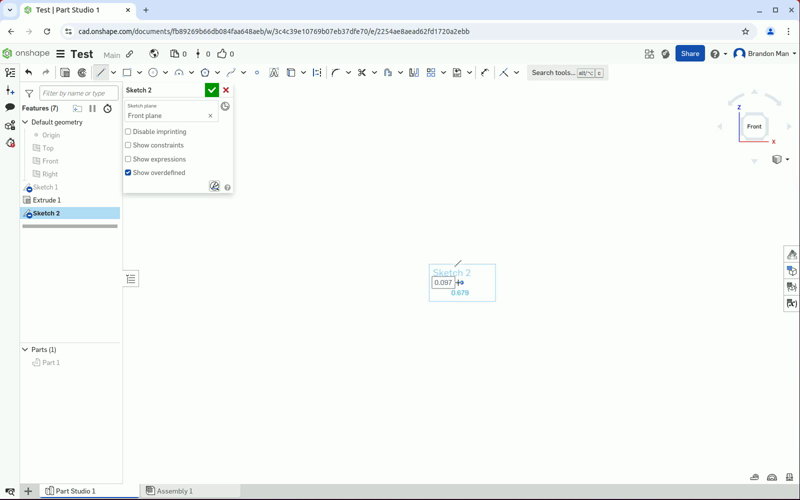
scroll(6)
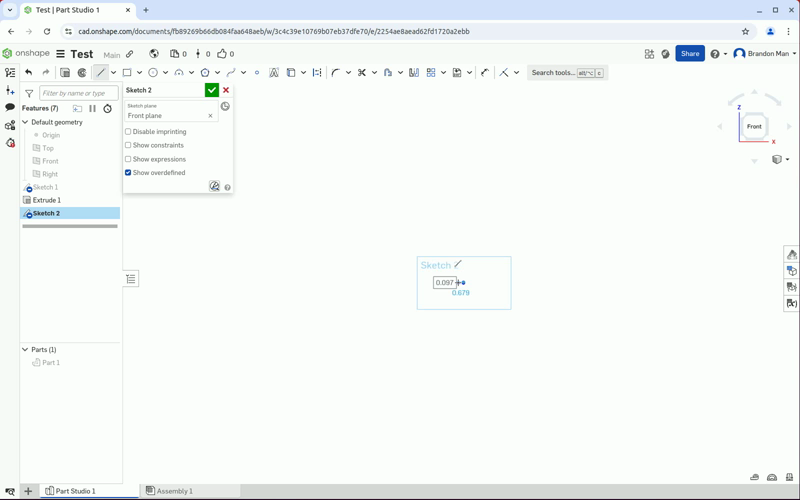
scroll(6)
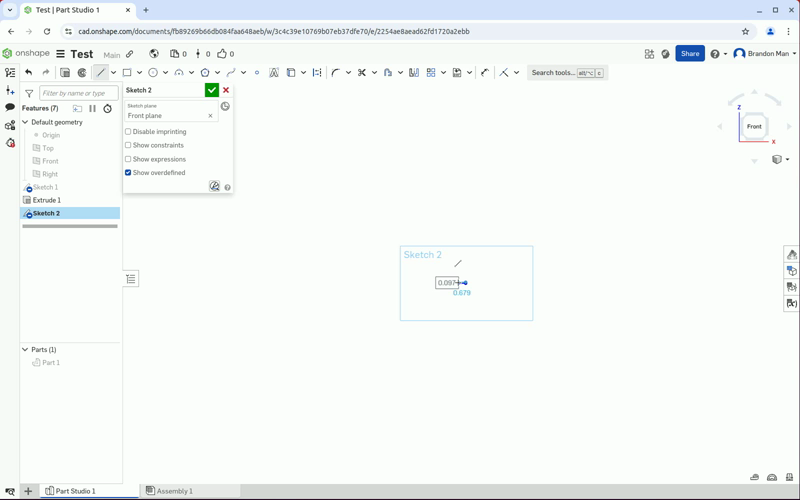
scroll(6)
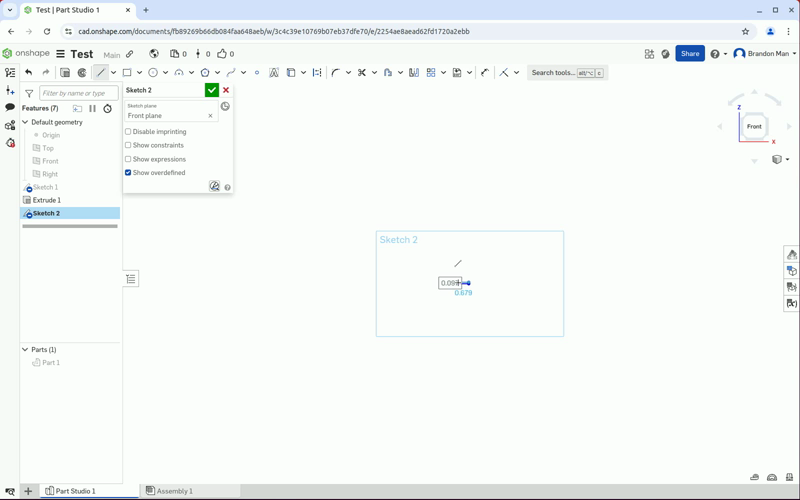
scroll(6)
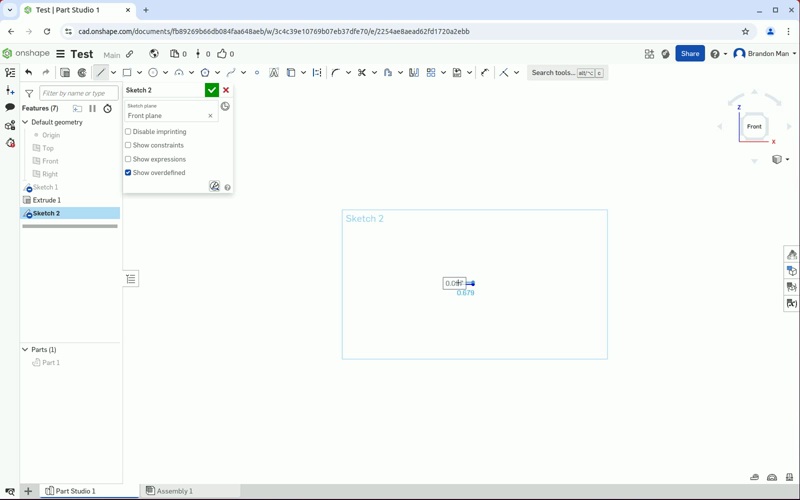
scroll(6)
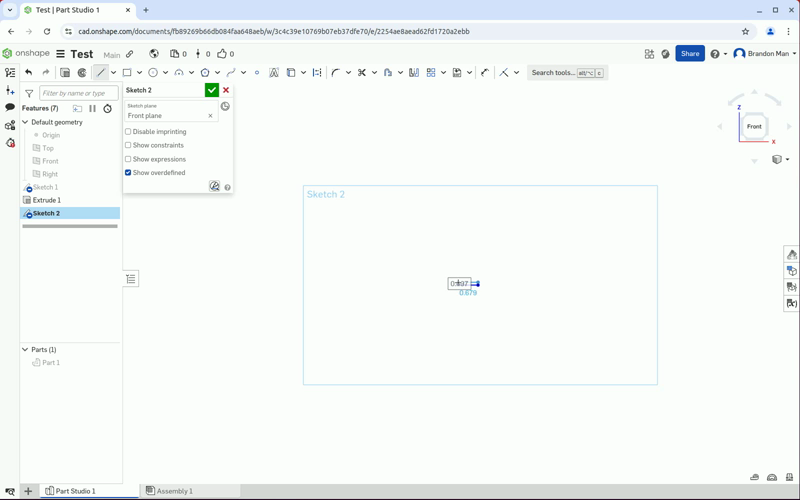
scroll(6)
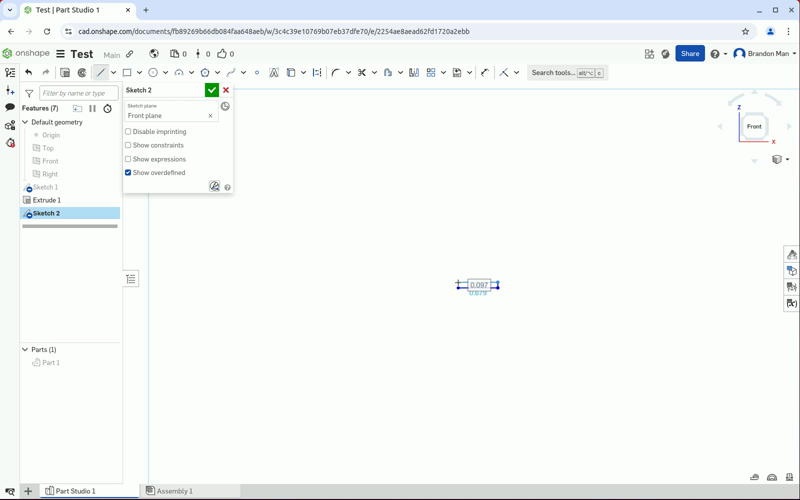
click(458, 282)
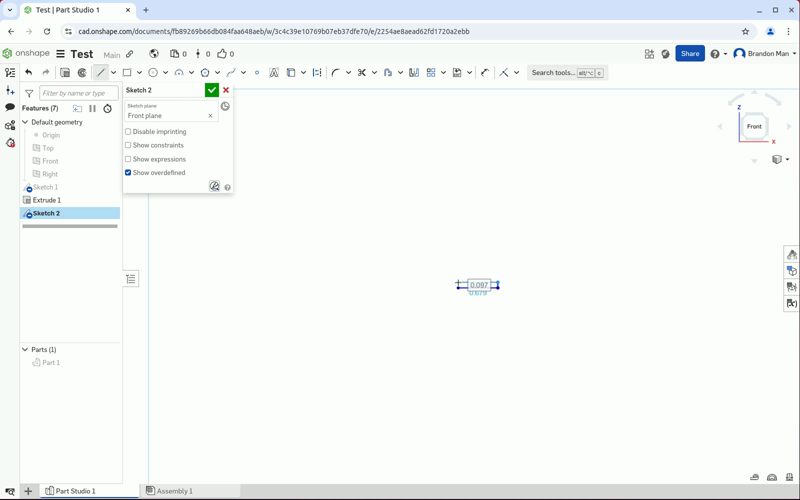
scroll(-6)
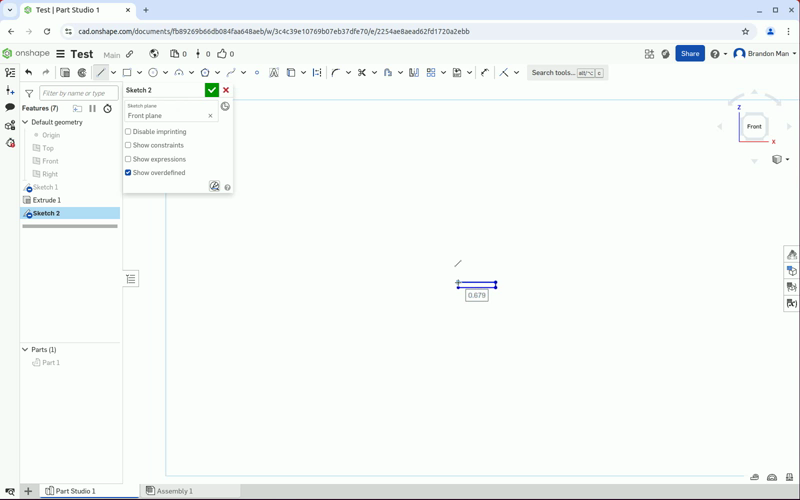
scroll(-6)
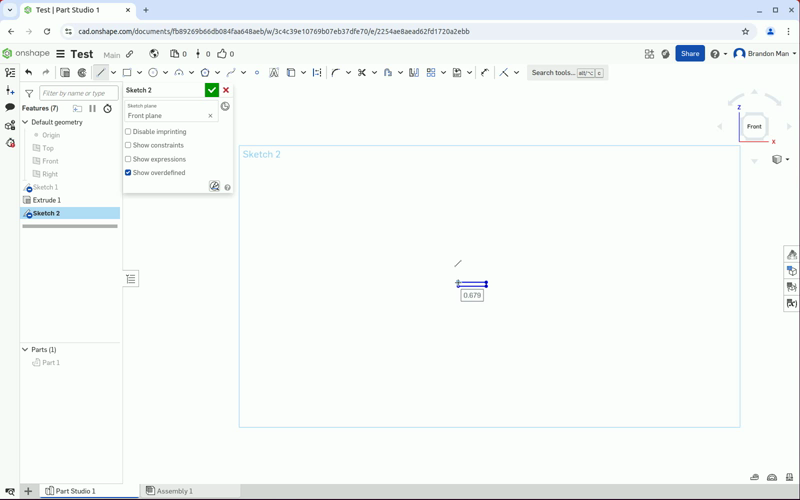
scroll(-6)
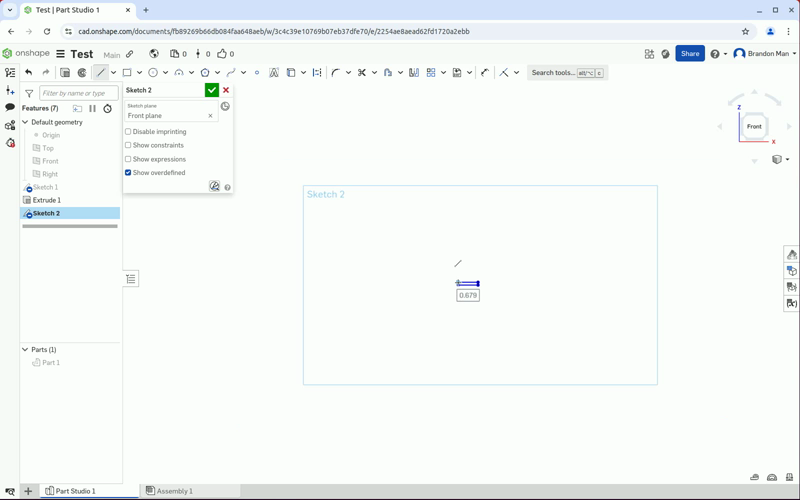
scroll(-6)
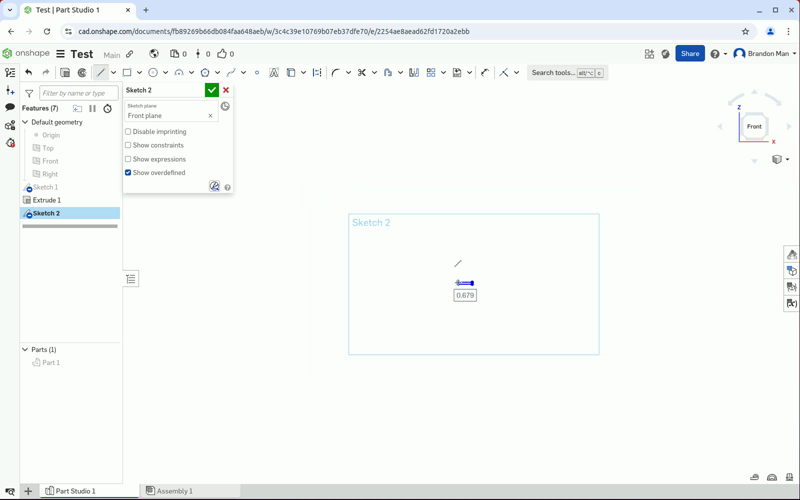
scroll(-6)
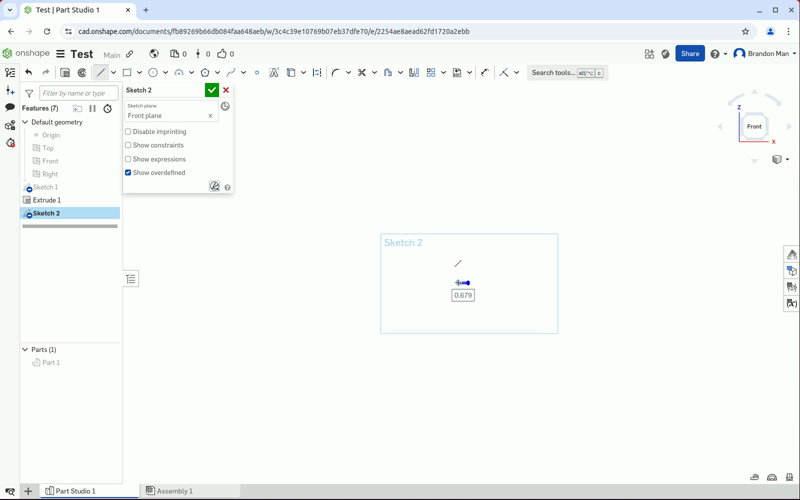
scroll(-6)
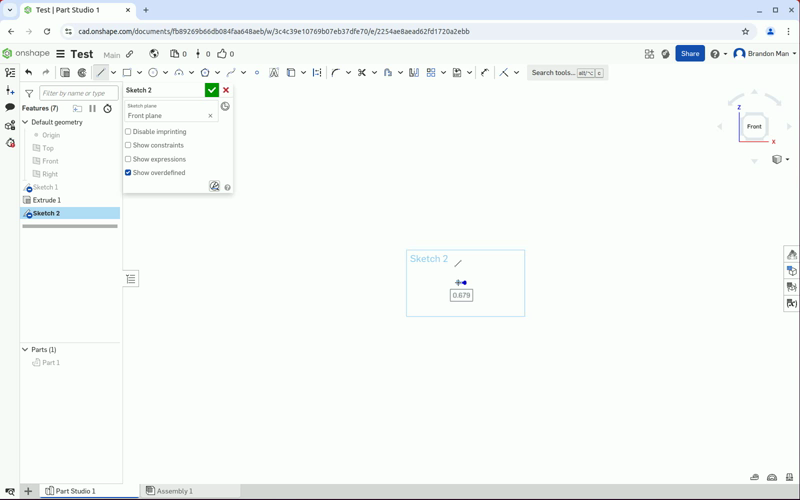
scroll(-6)
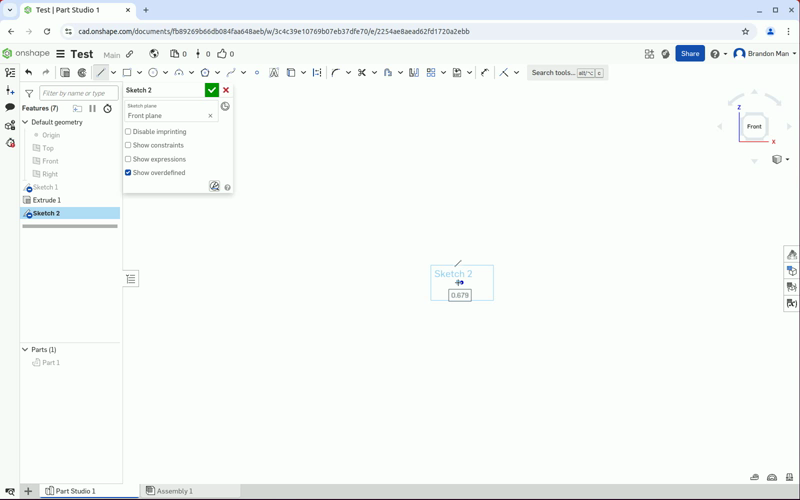
key_up(shift)
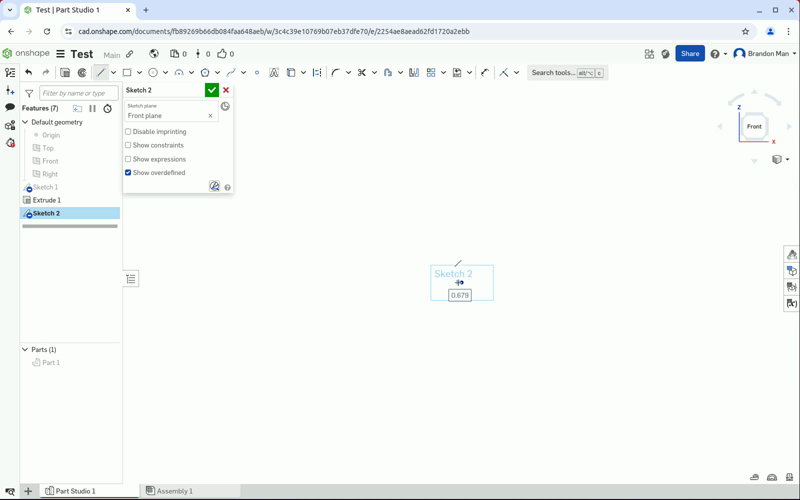
mouse_move(488, 282)
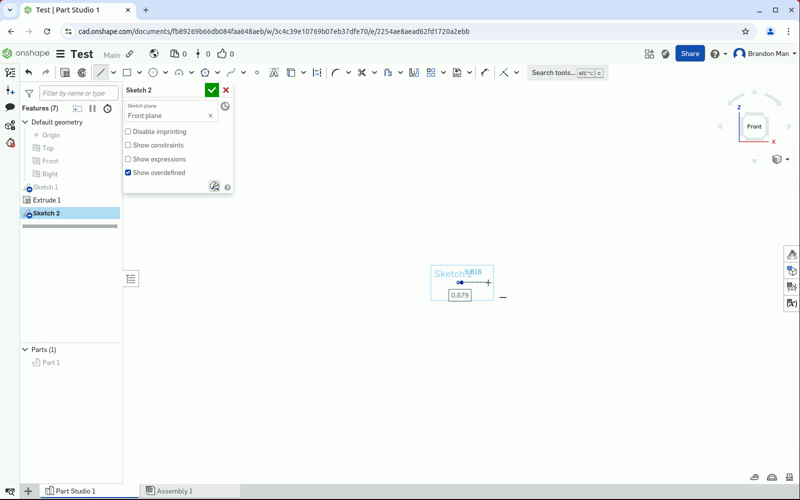
key_down(shift)
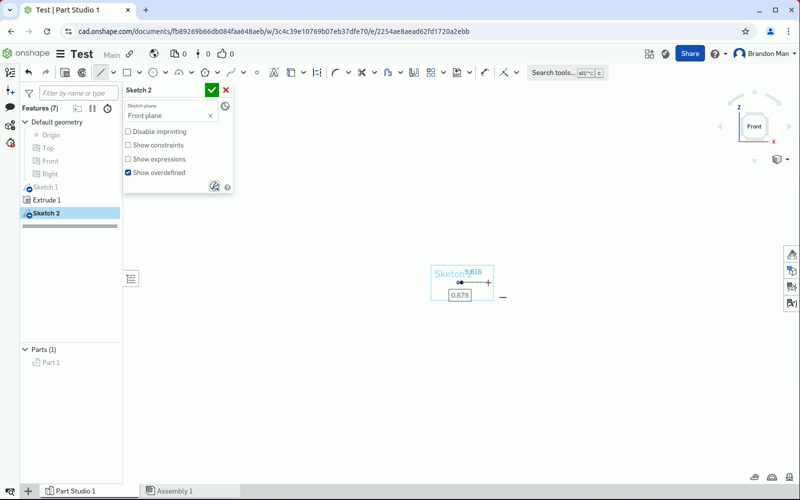
mouse_move(458, 282)
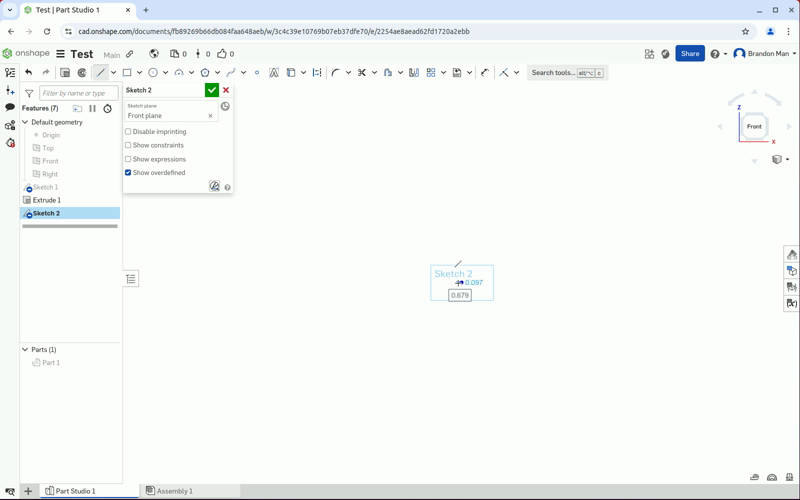
scroll(6)
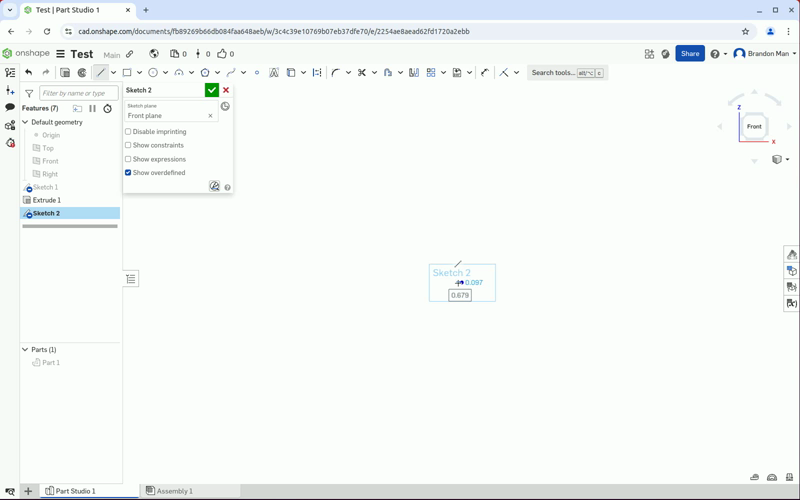
scroll(6)
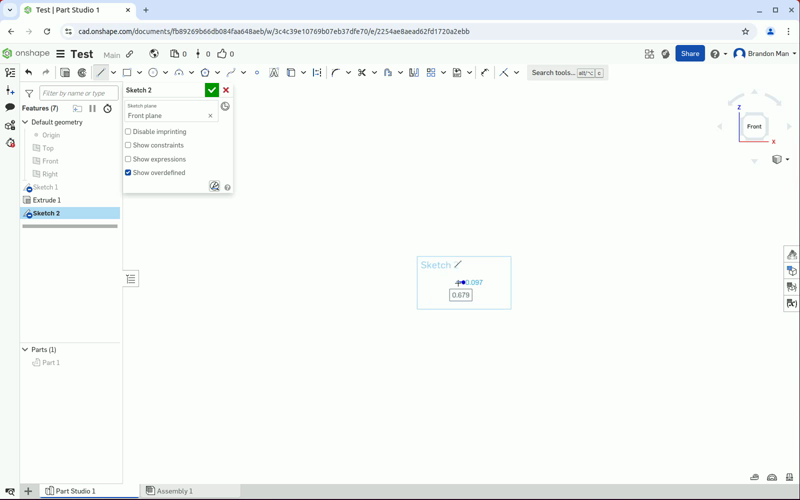
scroll(6)
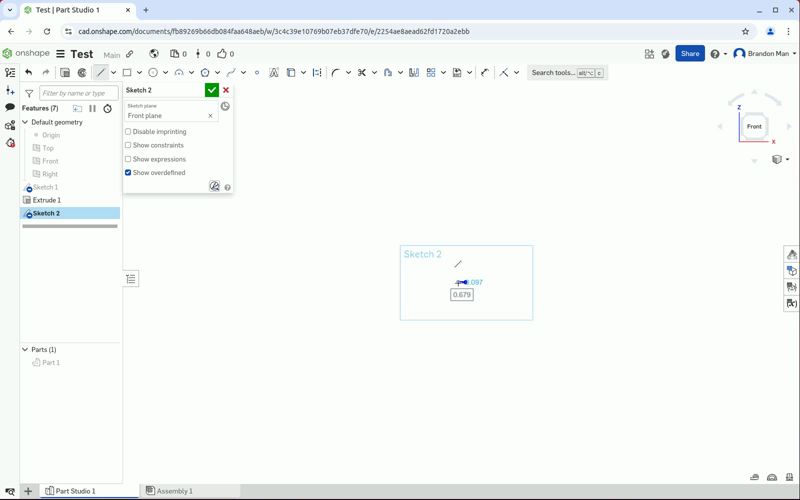
scroll(6)
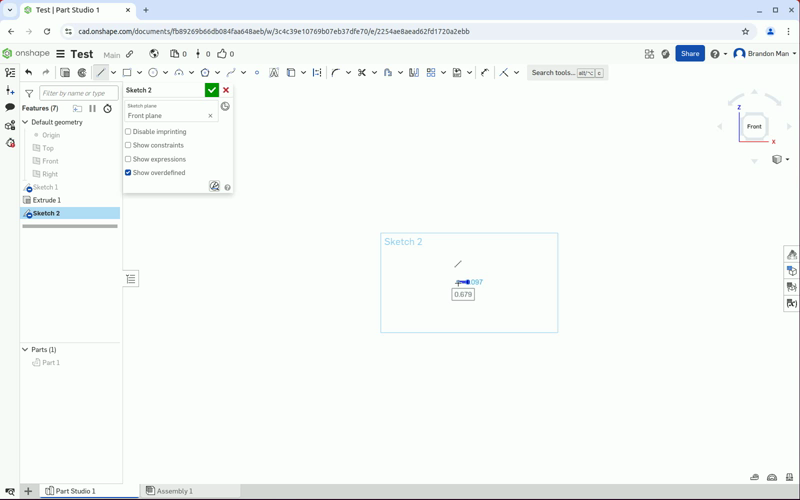
scroll(6)
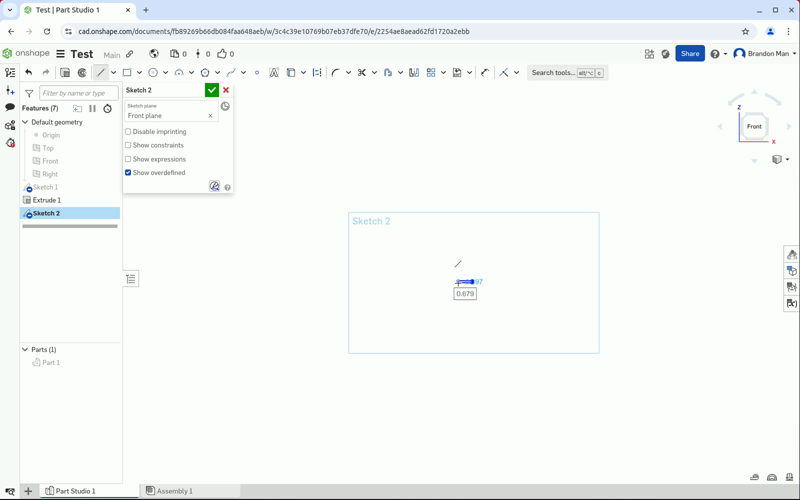
scroll(6)
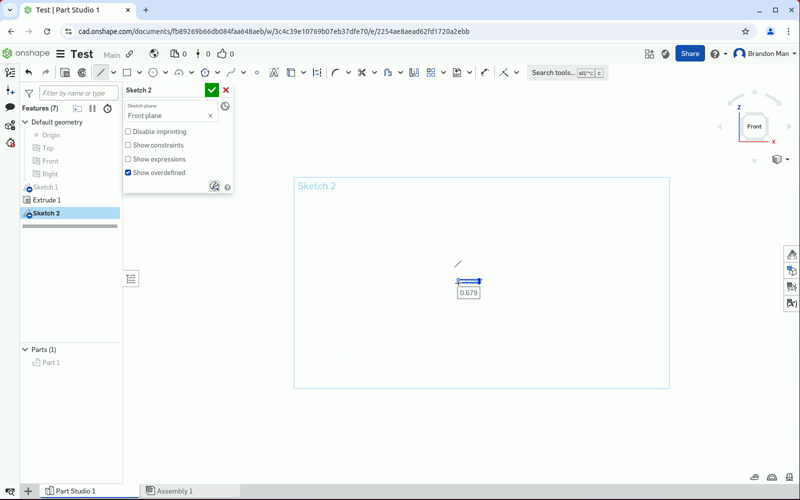
scroll(6)
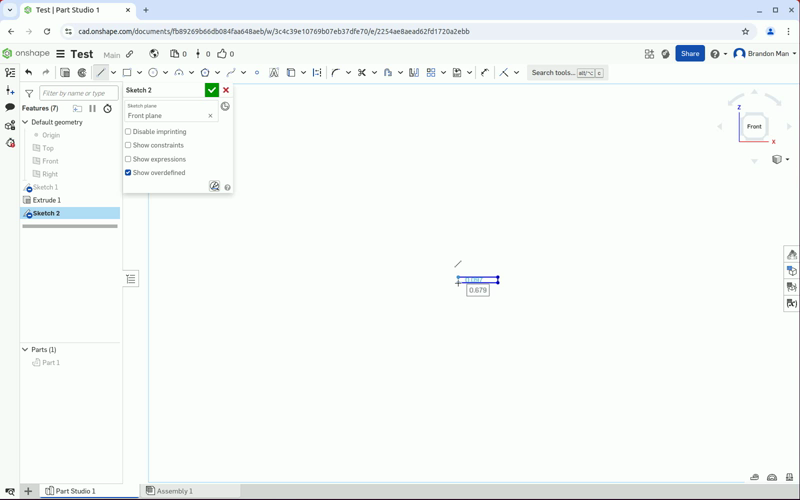
key_up(shift)
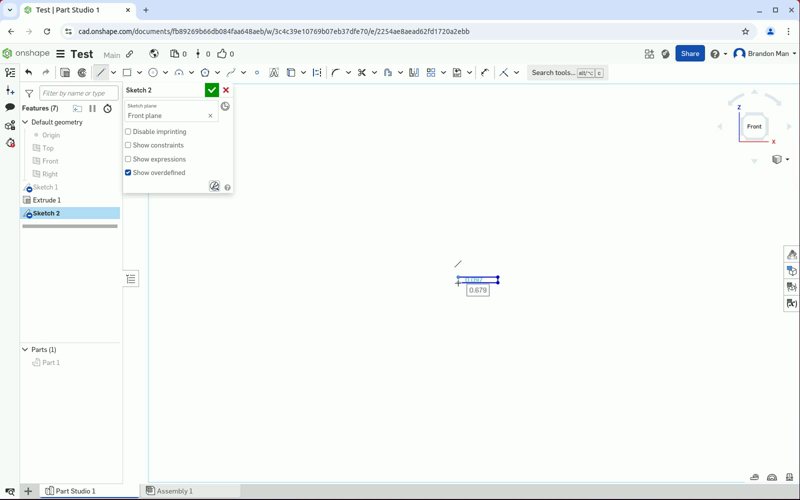
click(458, 282)
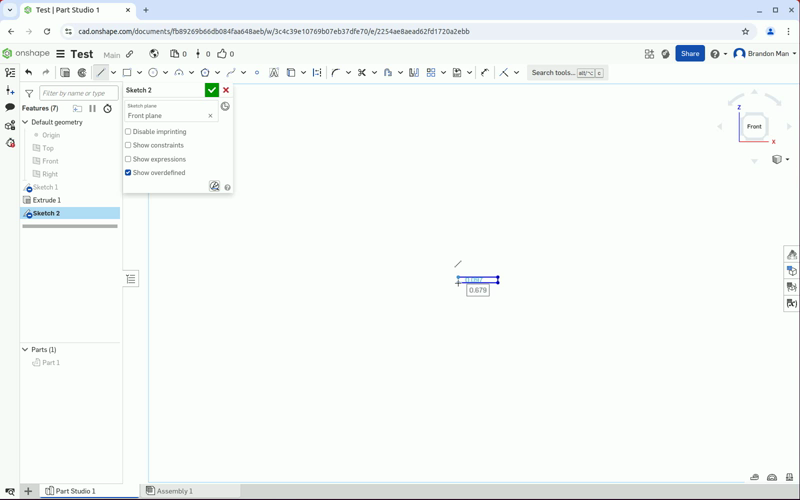
scroll(-6)
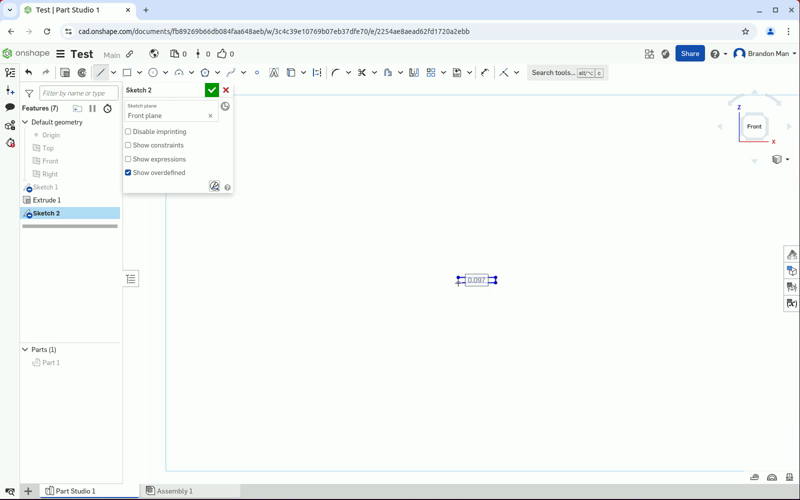
scroll(-6)
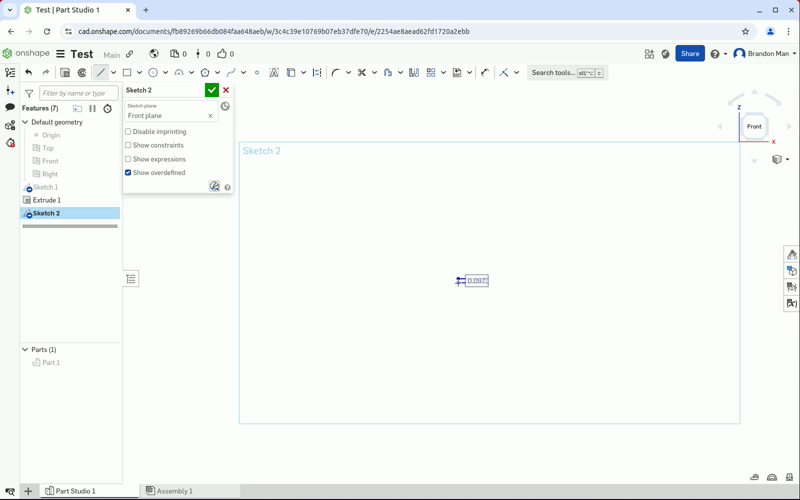
scroll(-6)
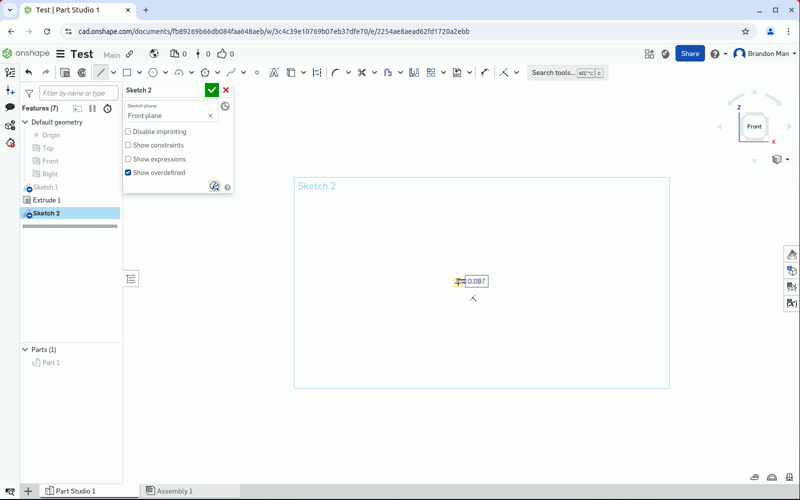
scroll(-6)
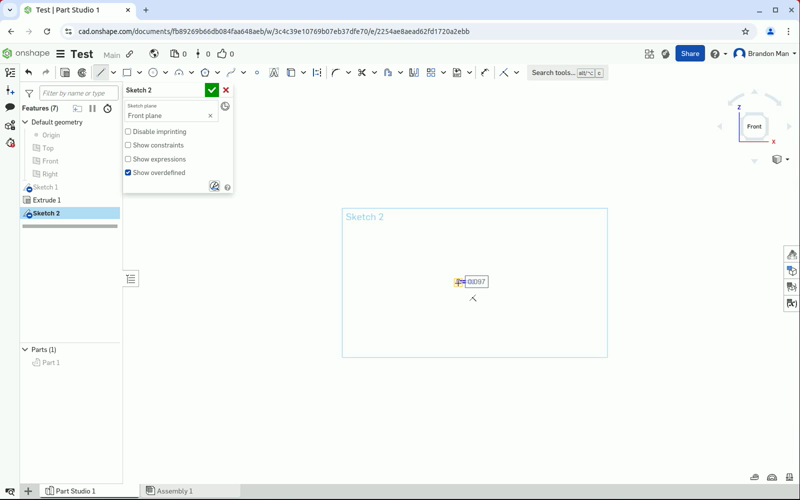
scroll(-6)
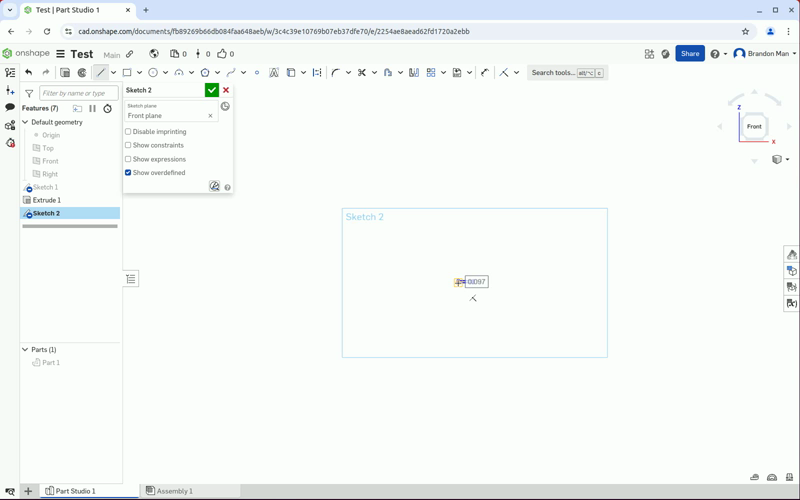
scroll(-6)
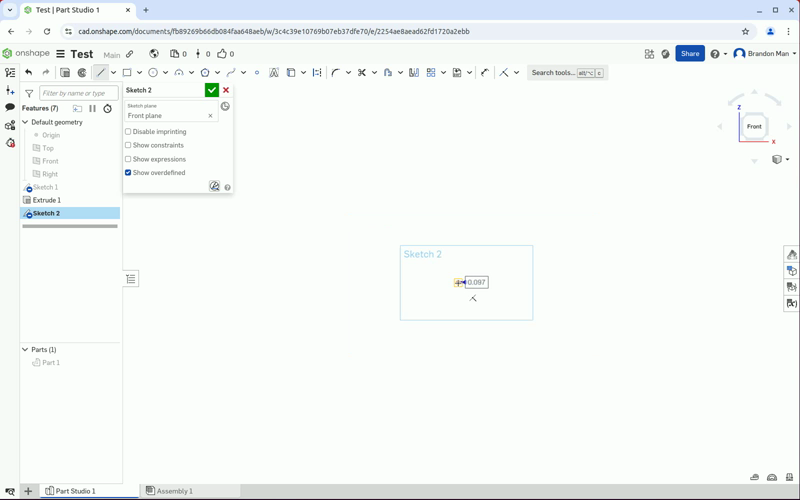
scroll(-6)
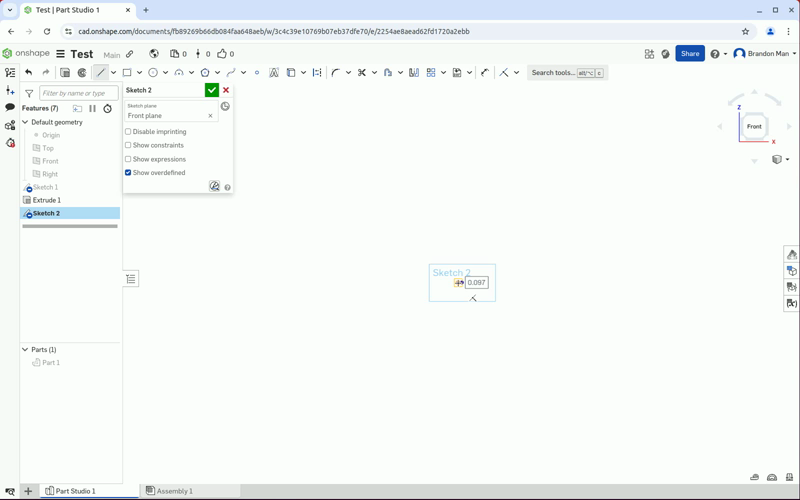
key(esc)
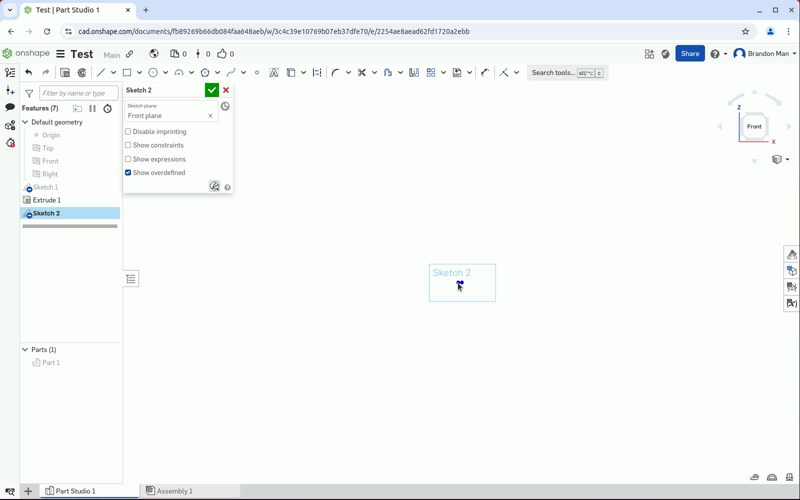
mouse_move(461, 282)
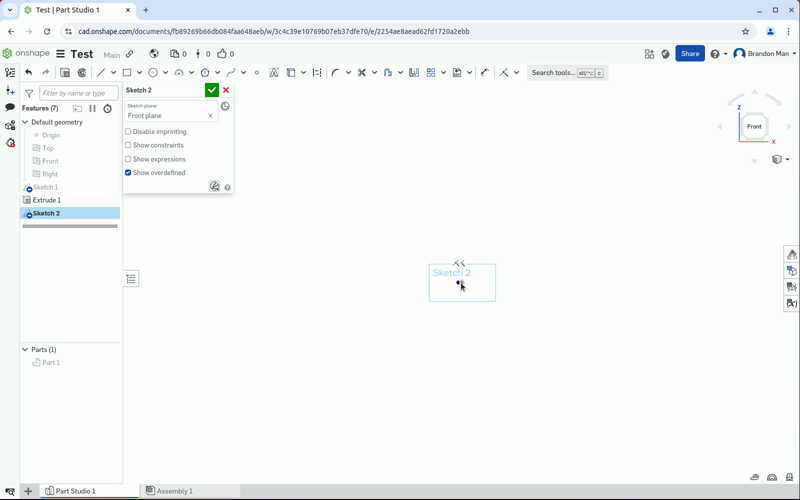
scroll(6)
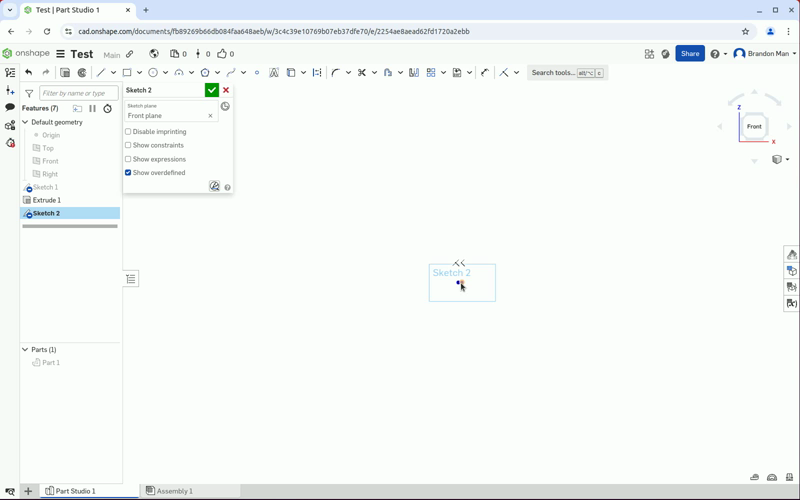
scroll(6)
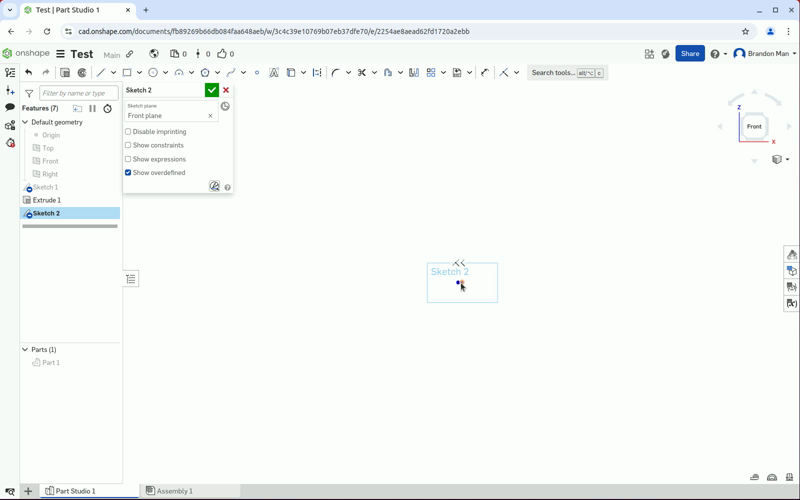
scroll(6)
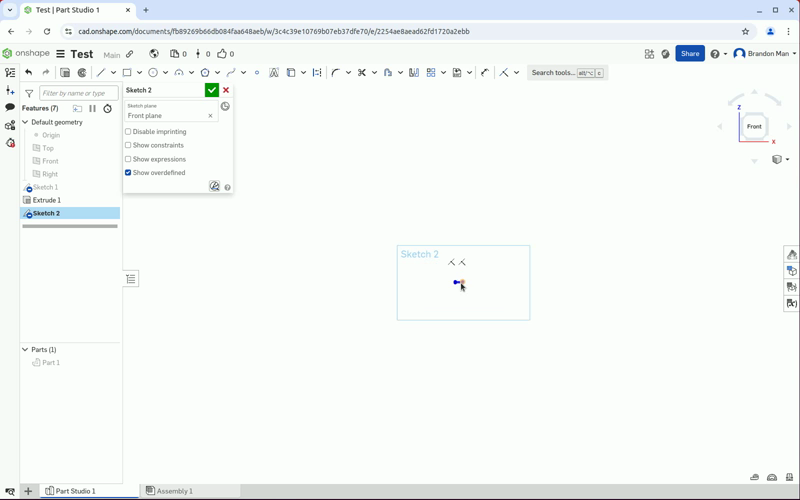
scroll(6)
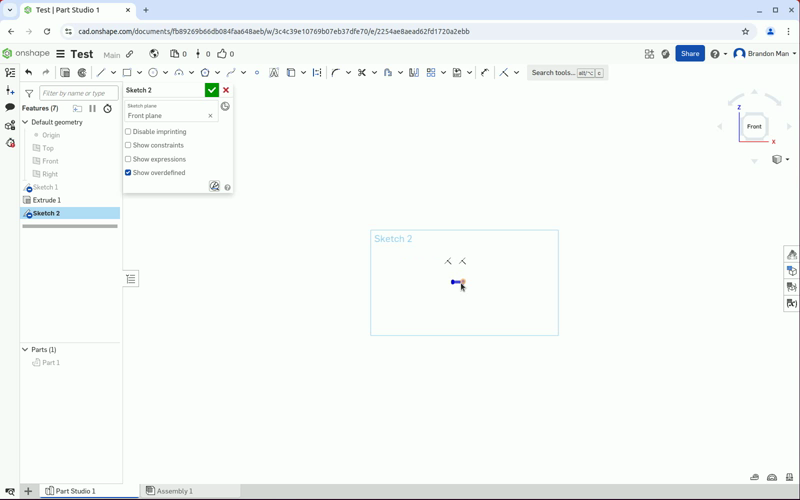
scroll(6)
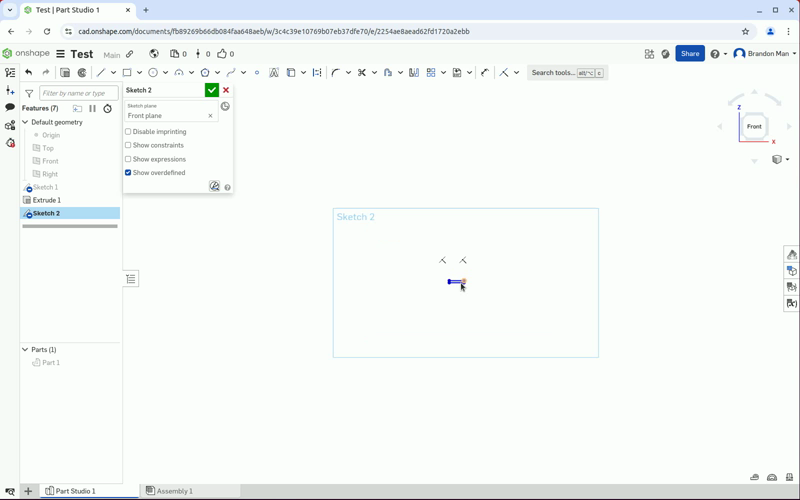
scroll(6)
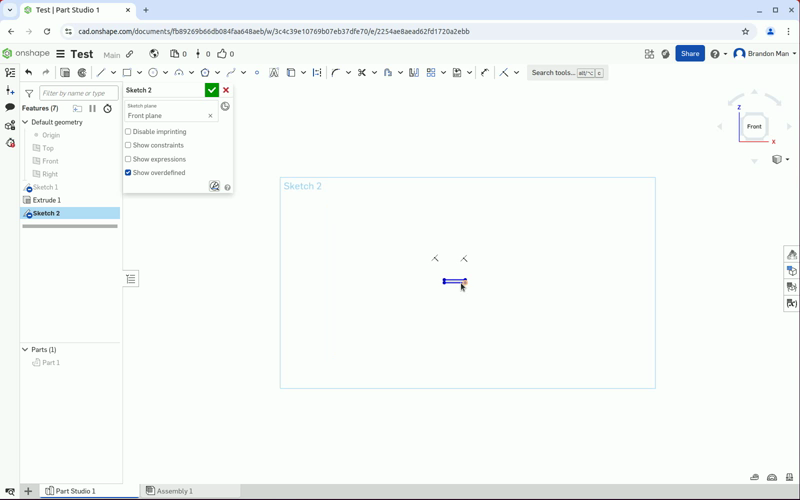
scroll(6)
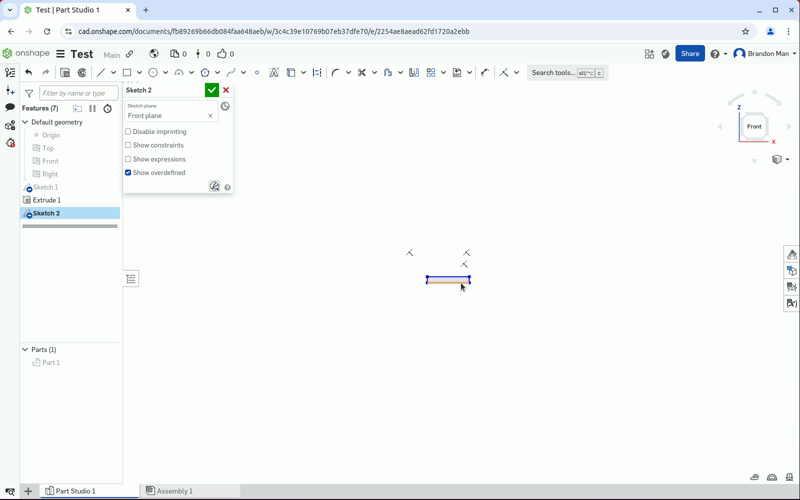
click(461, 282)
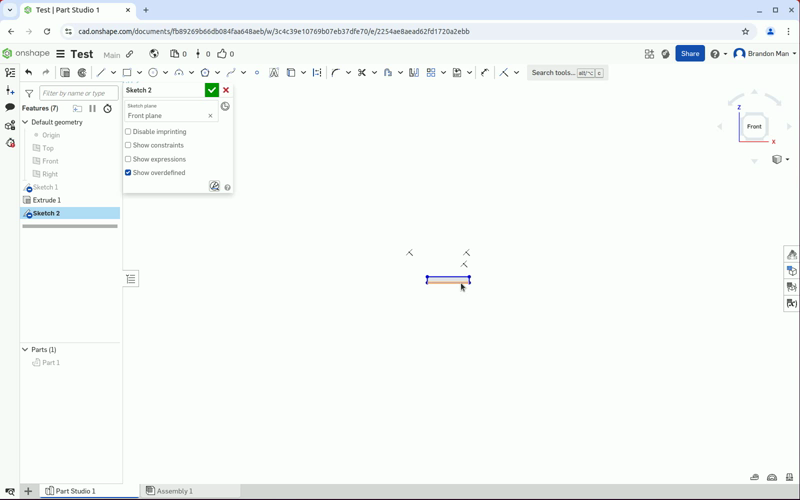
scroll(-6)
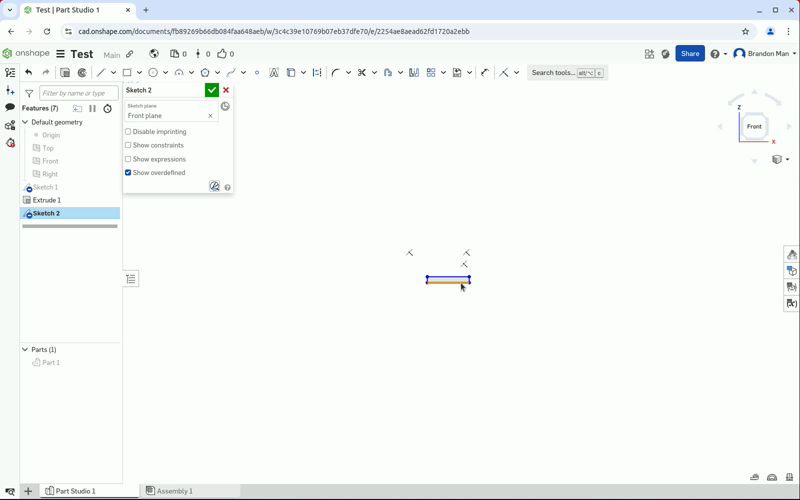
scroll(-6)
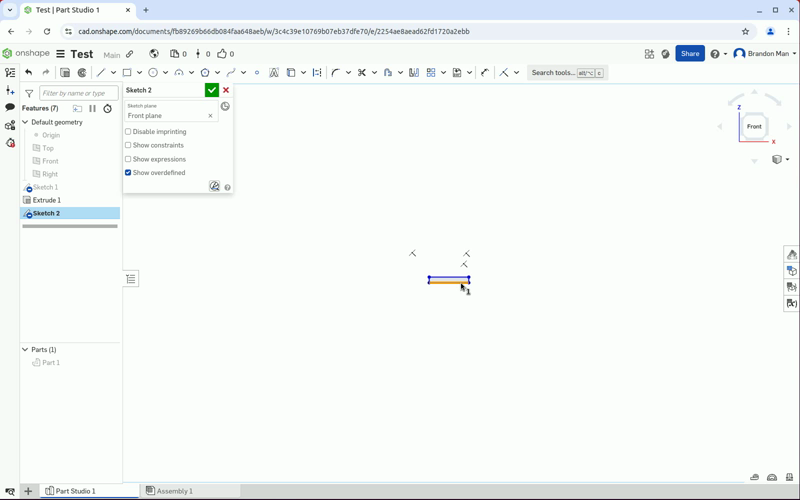
scroll(-6)
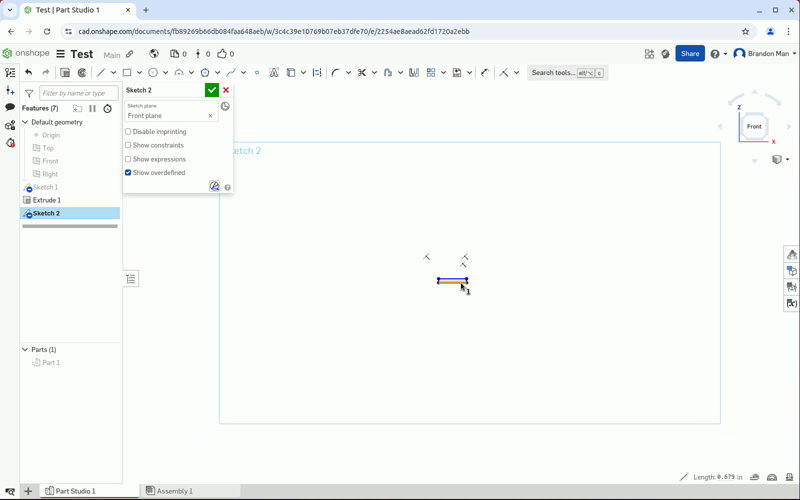
scroll(-6)
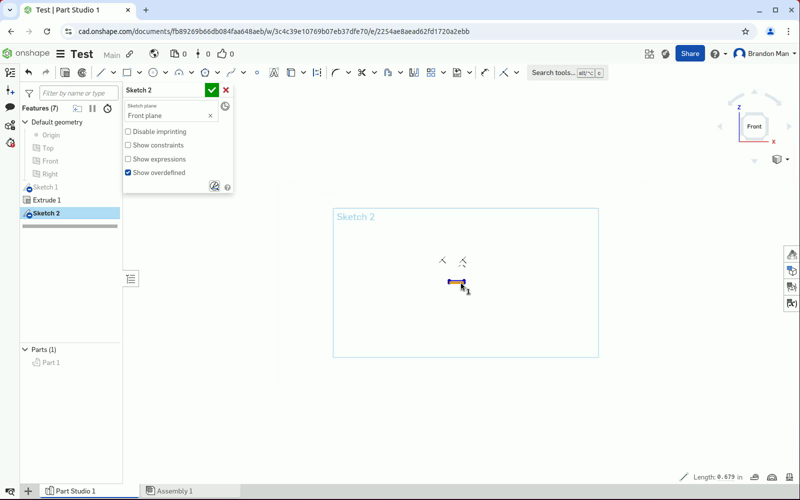
scroll(-6)
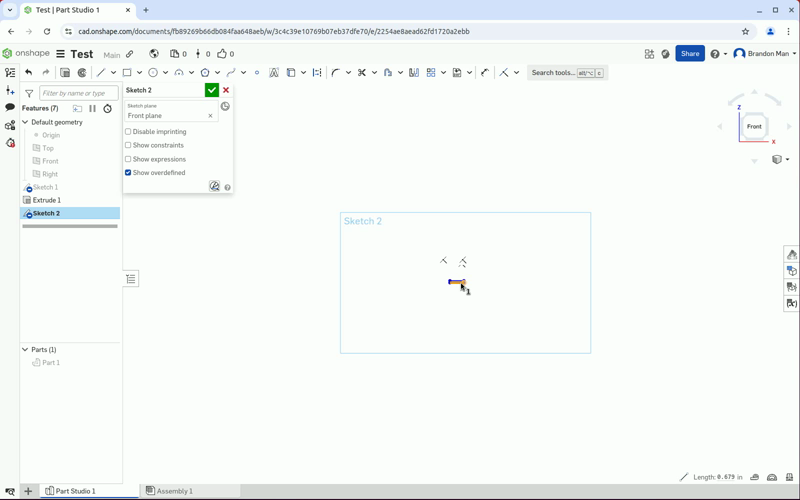
scroll(-6)
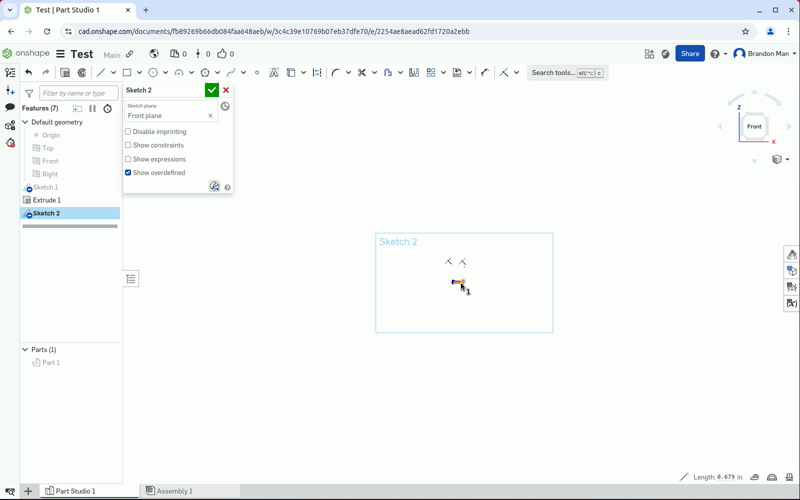
scroll(-6)
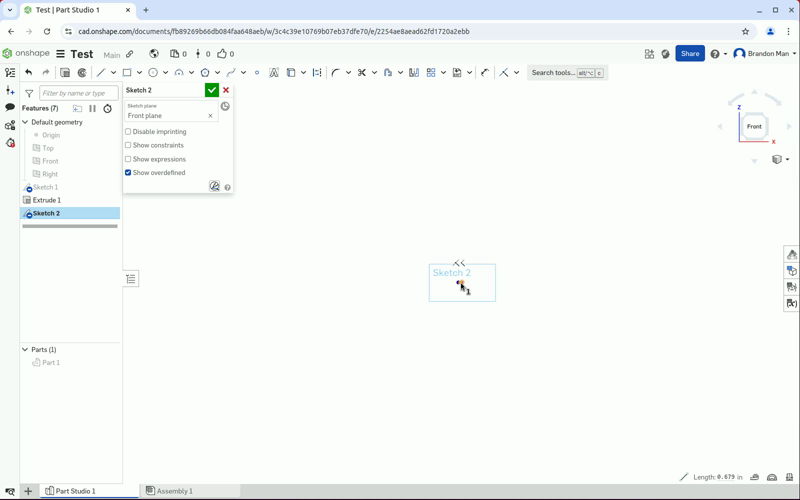
mouse_move(73, 352)
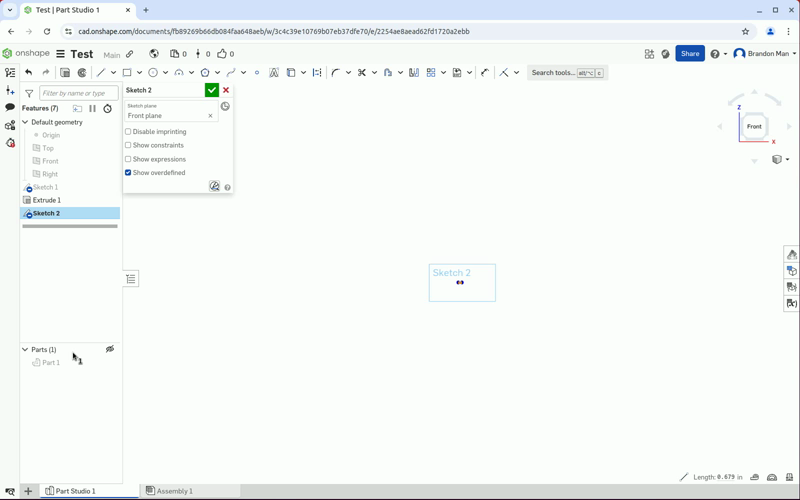
key(shift+y)
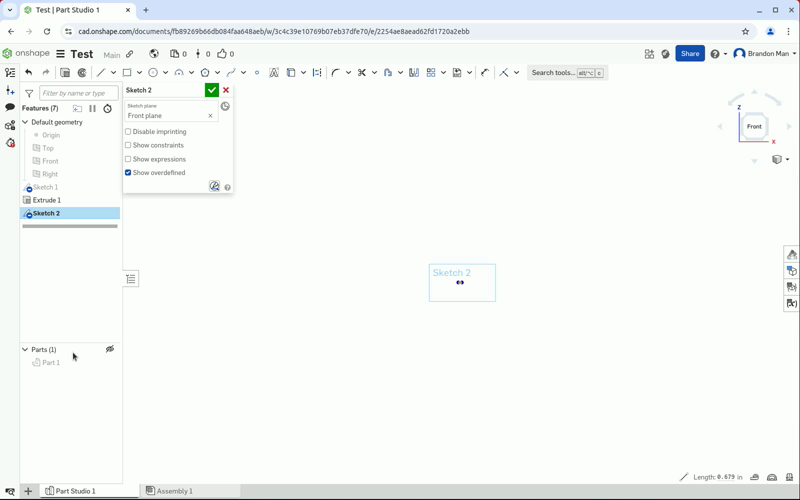
key(shift+e)
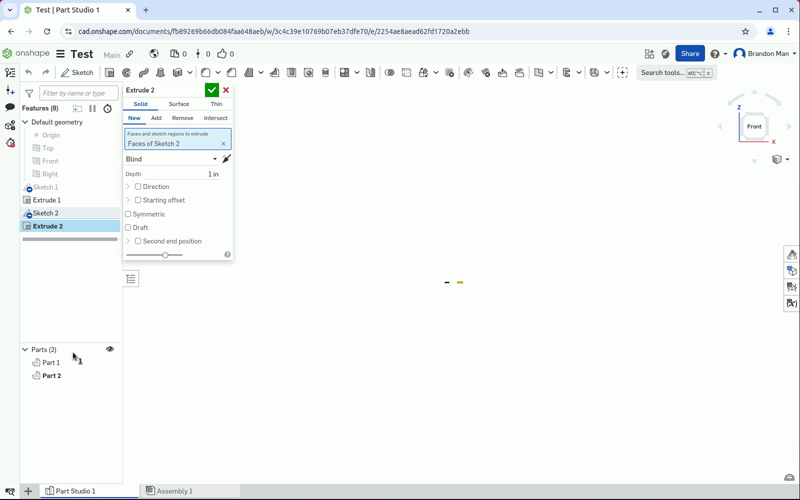
mouse_move(143, 106)
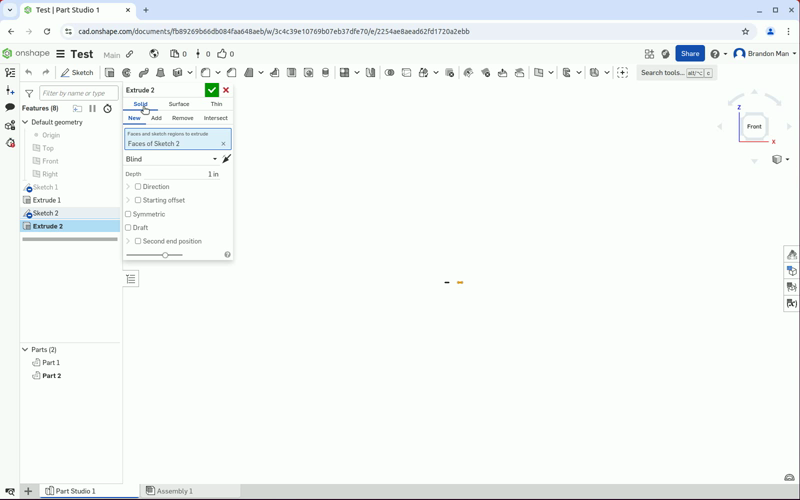
click(143, 106)
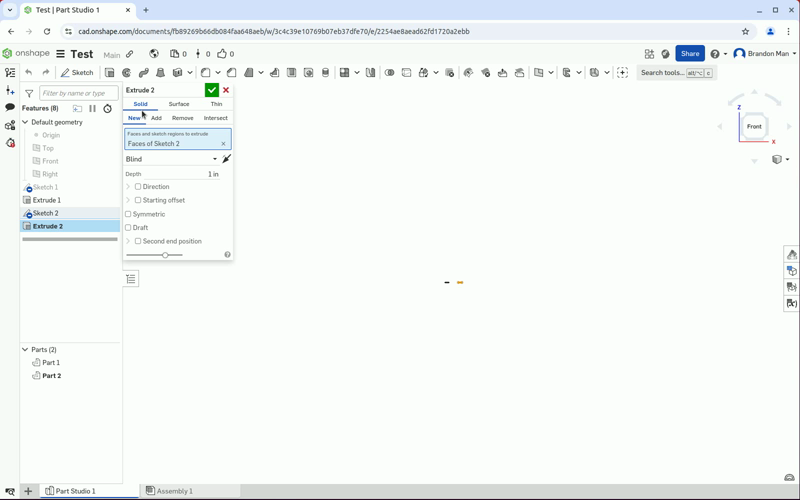
mouse_move(137, 120)
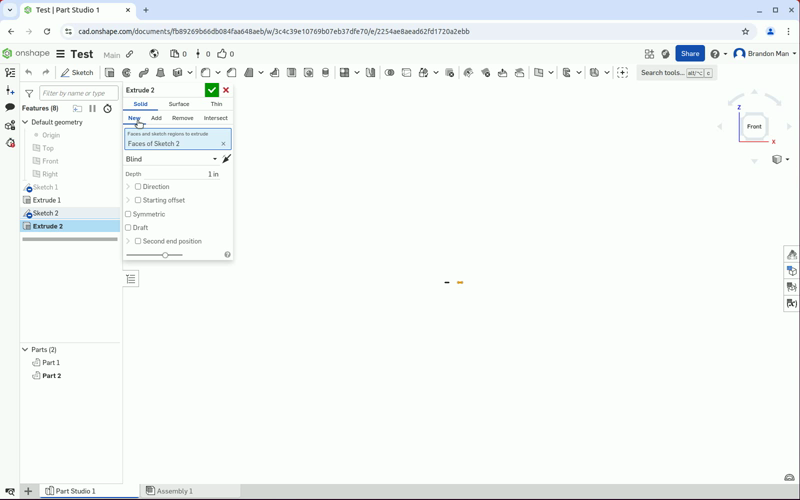
click(137, 120)
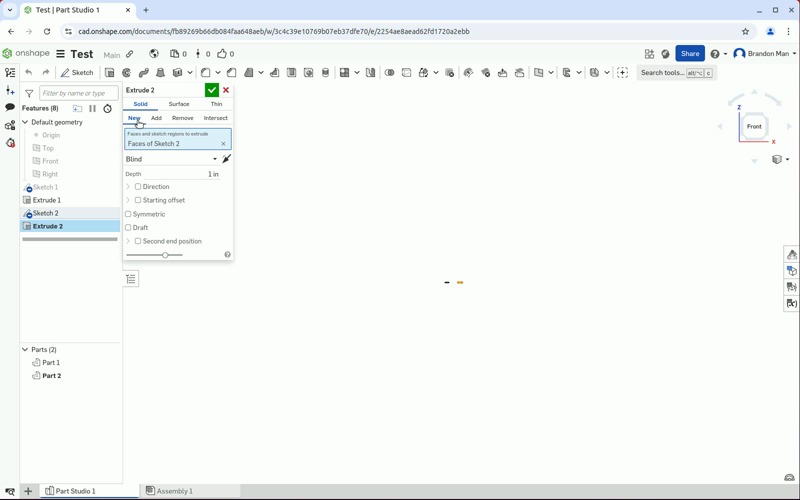
key(tab, 4)
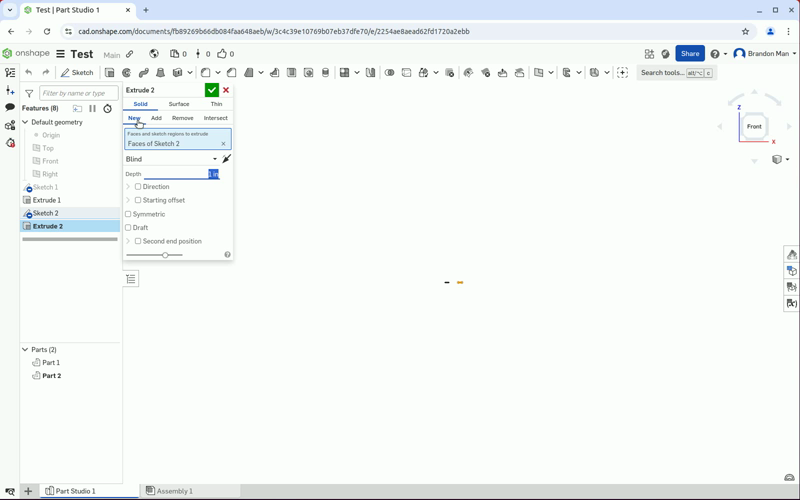
text(23.108)
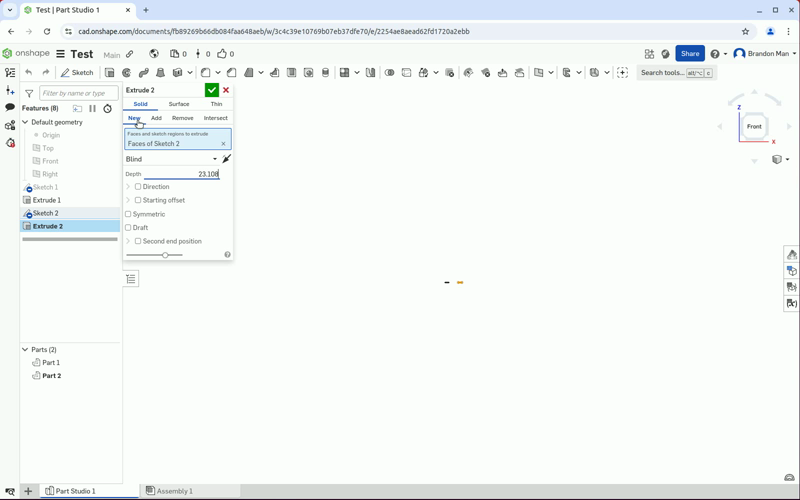
key(enter)
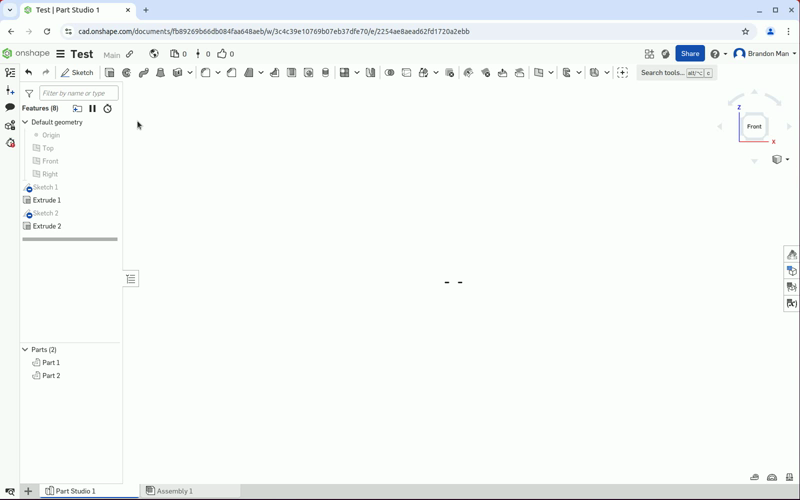
key(shift+h)
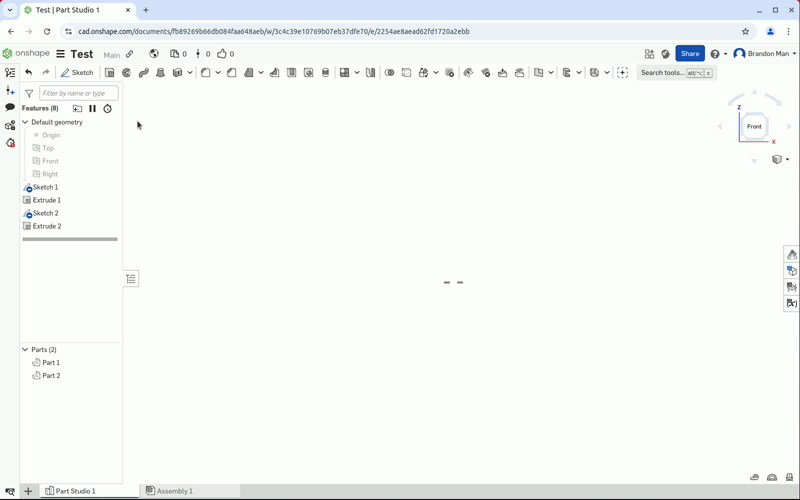
key(shift+h)
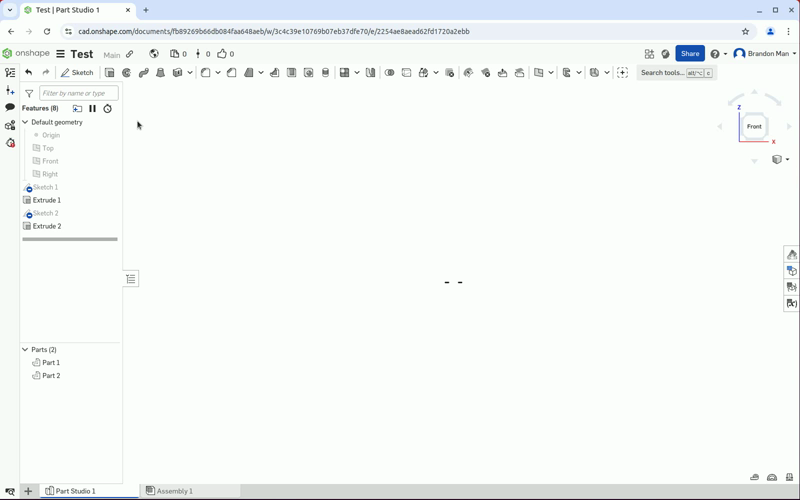
mouse_move(73, 189)
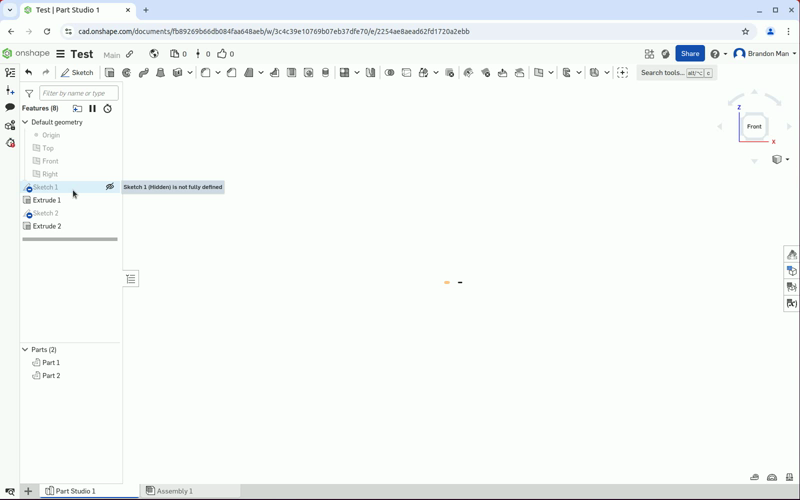
click(73, 189)
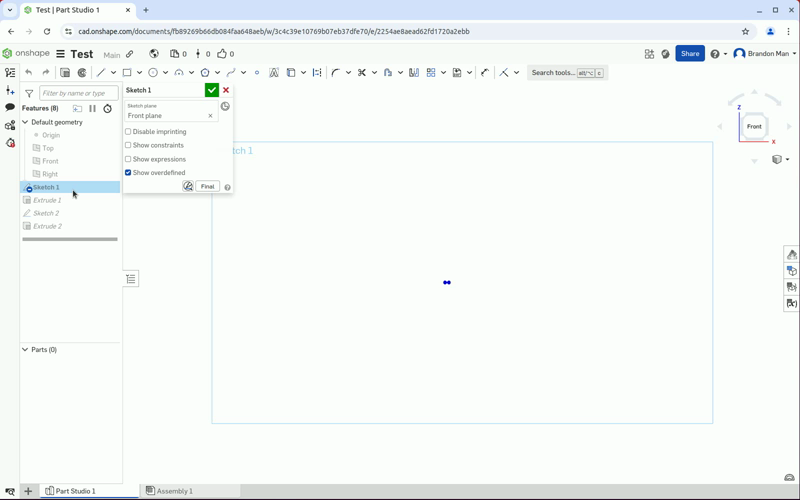
mouse_move(229, 92)
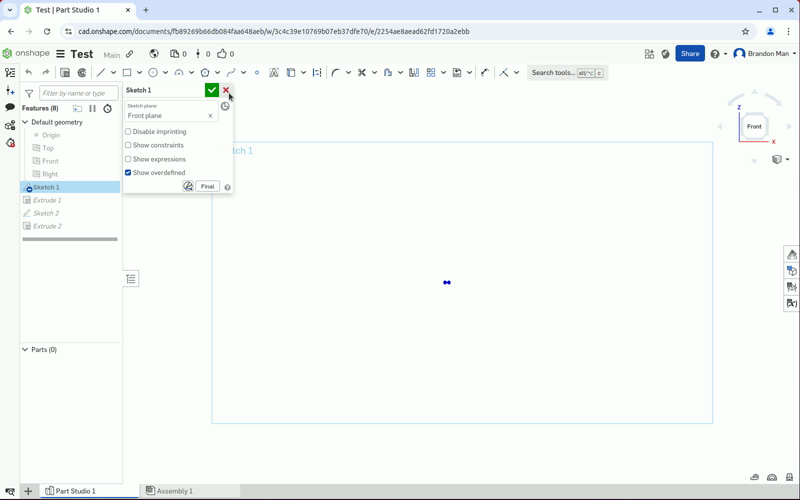
click(229, 92)
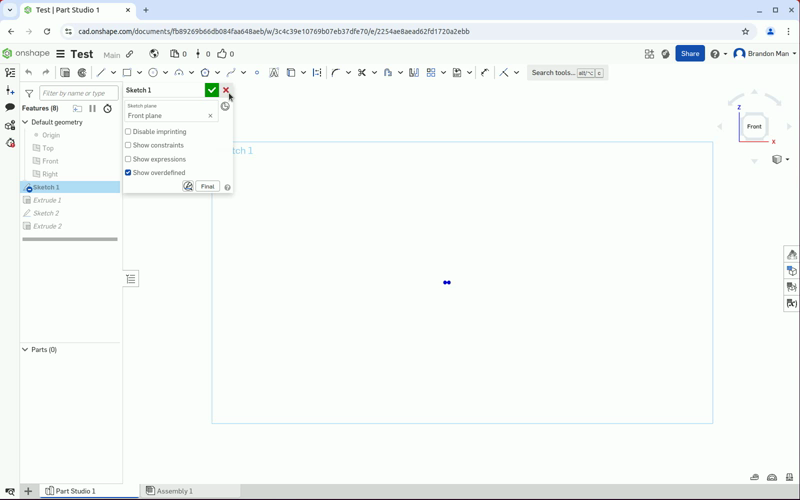
key(shift+s)
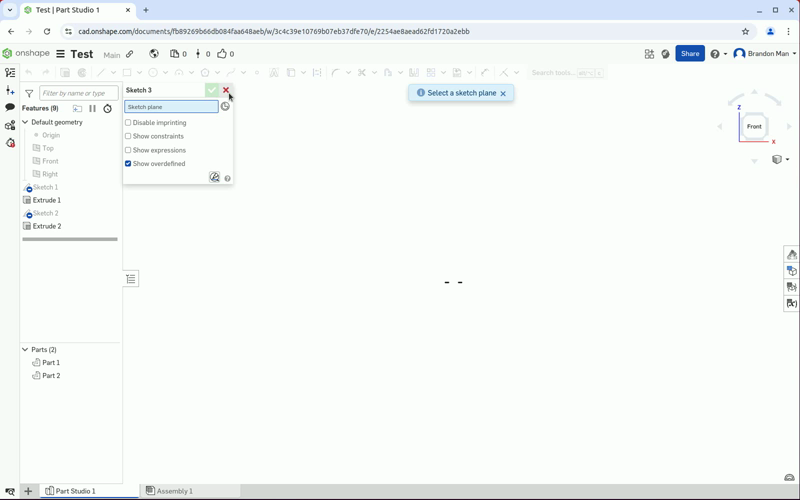
mouse_move(73, 163)
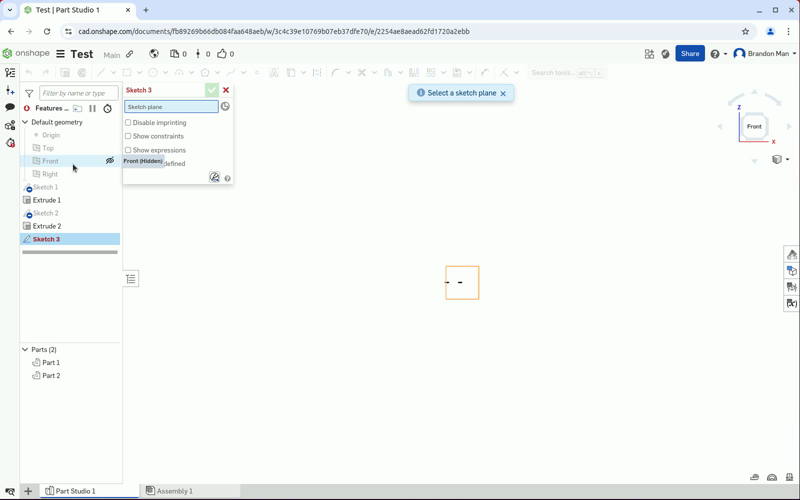
click(73, 163)
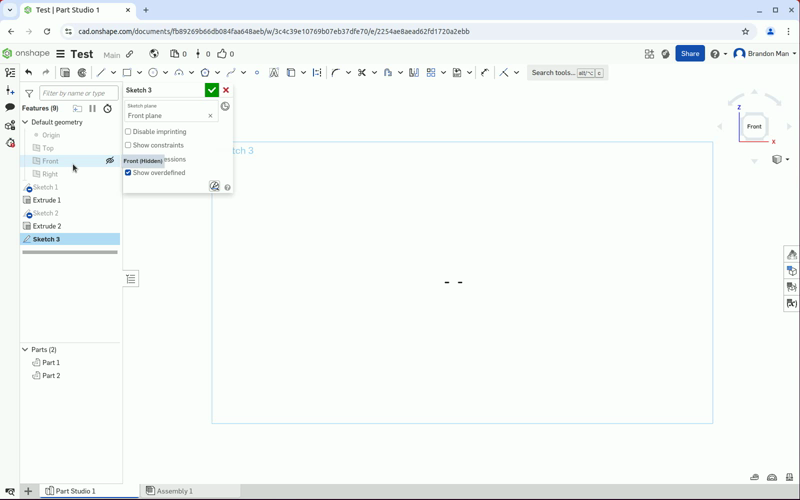
mouse_move(73, 352)
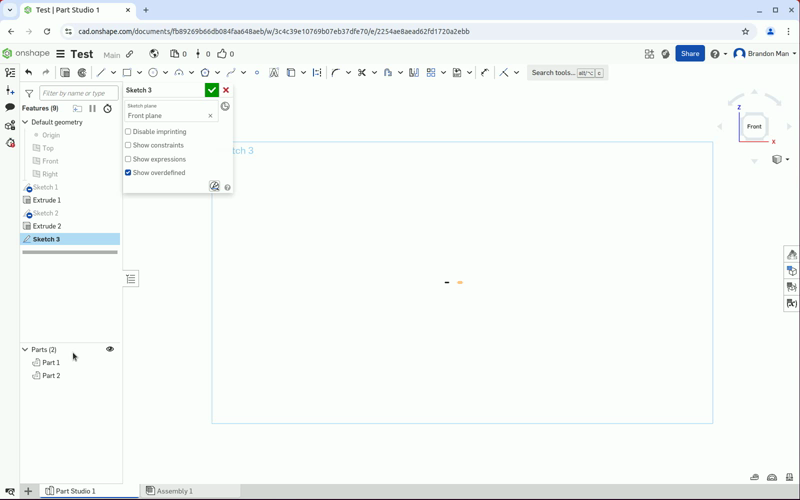
key(y)
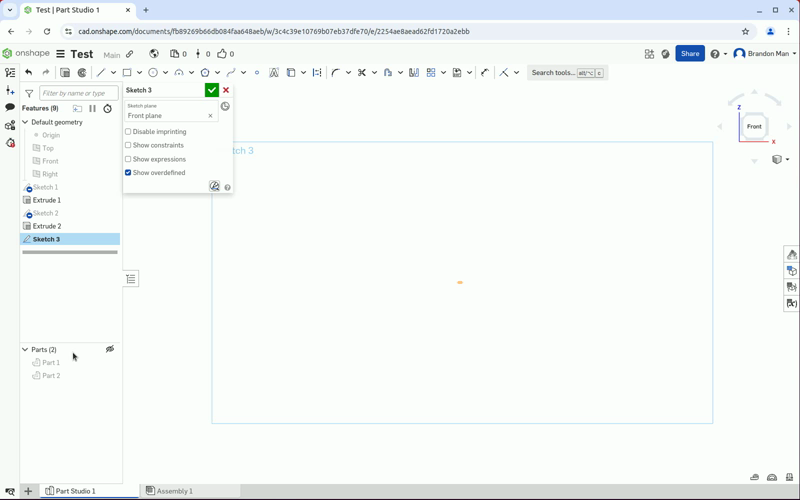
key(l)
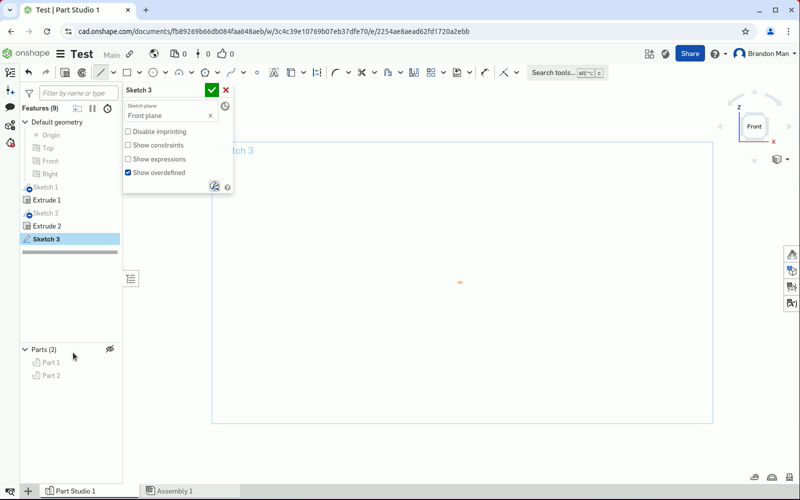
key_down(shift)
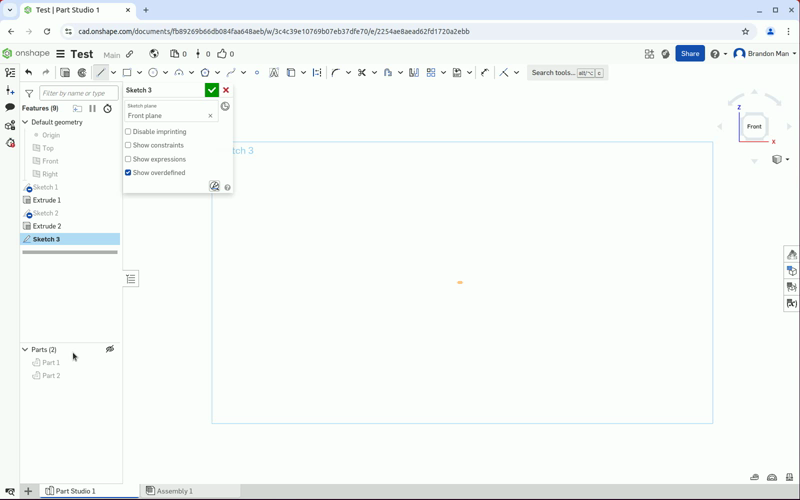
mouse_move(460, 282)
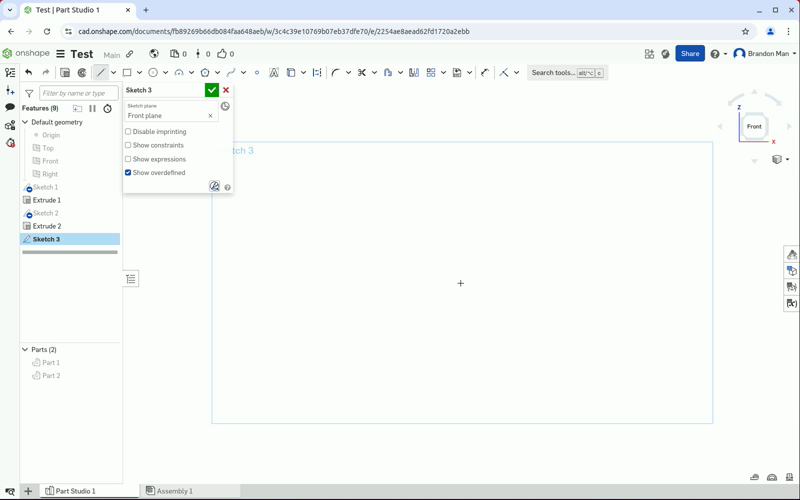
click(460, 282)
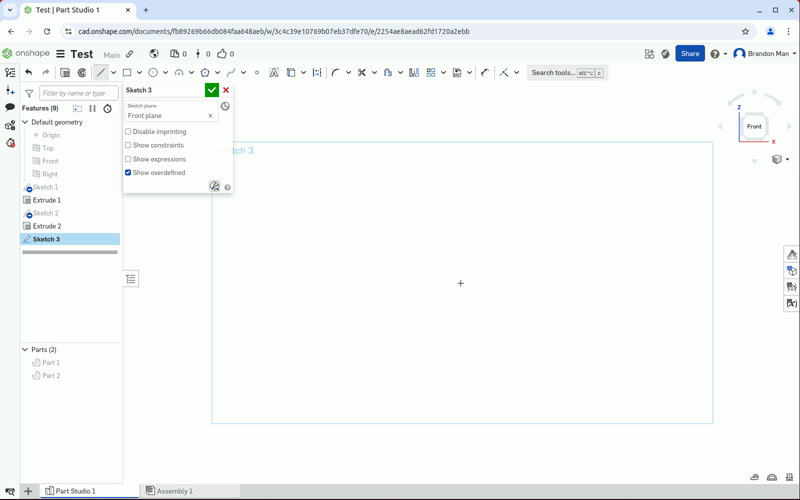
key_up(shift)
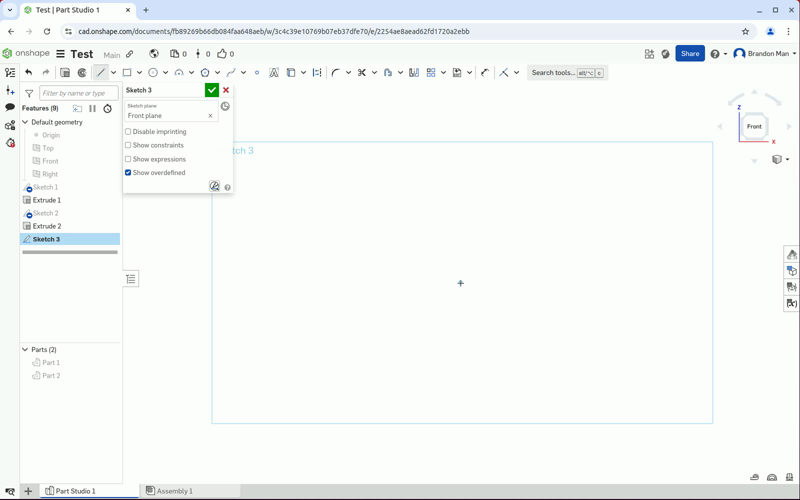
key_down(shift)
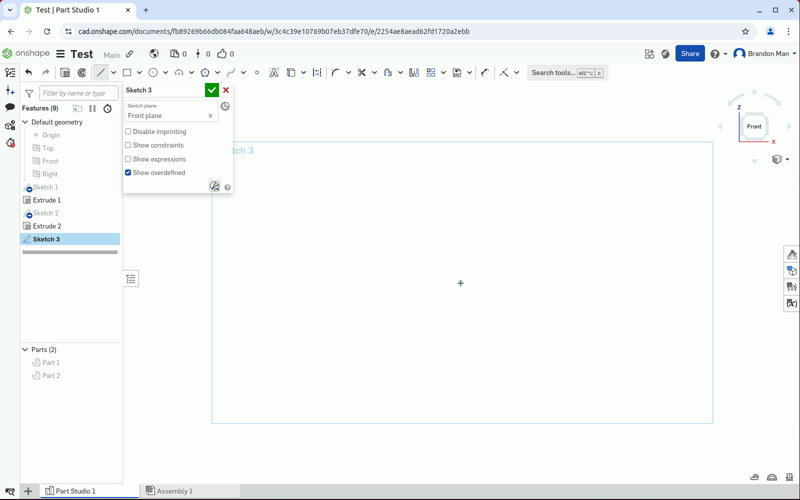
mouse_move(490, 282)
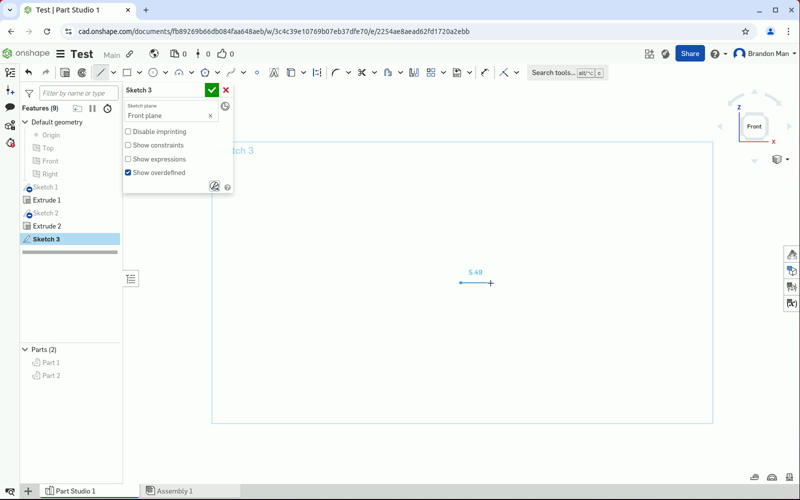
mouse_move(464, 282)
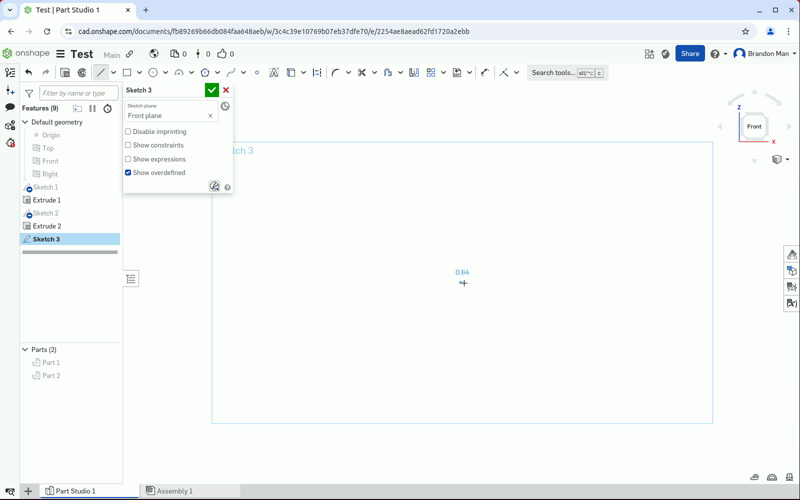
scroll(6)
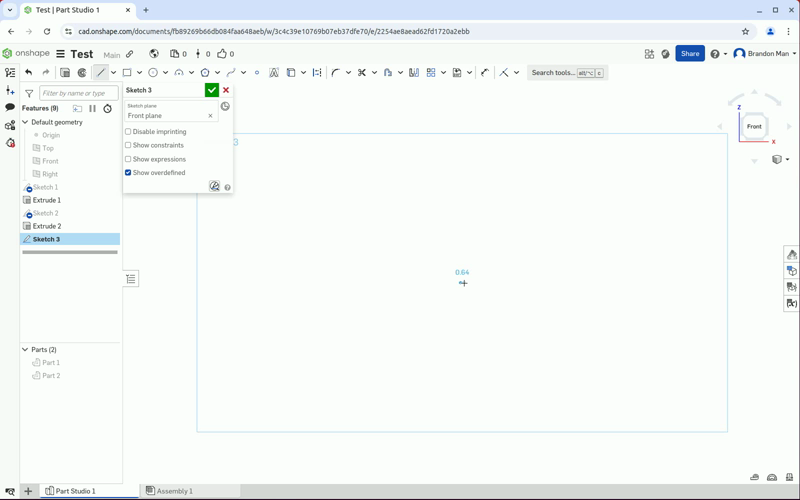
scroll(6)
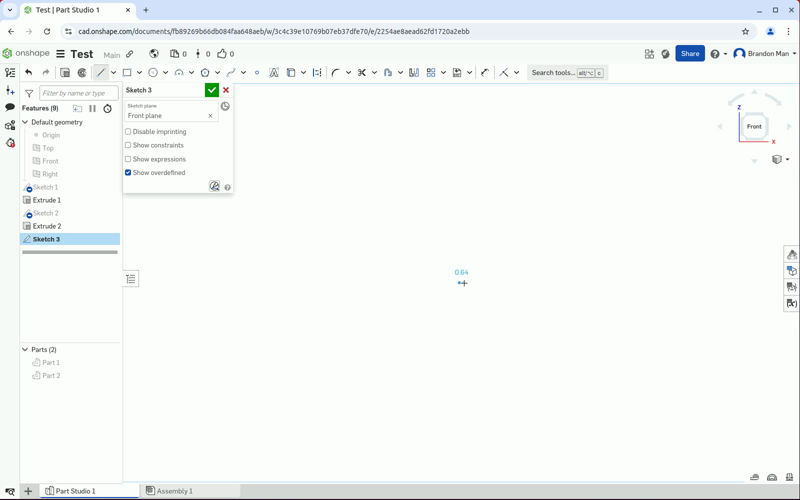
scroll(6)
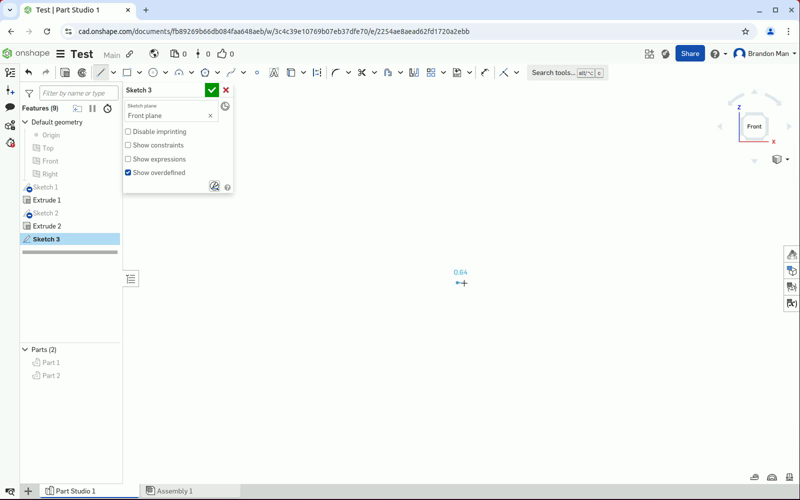
scroll(6)
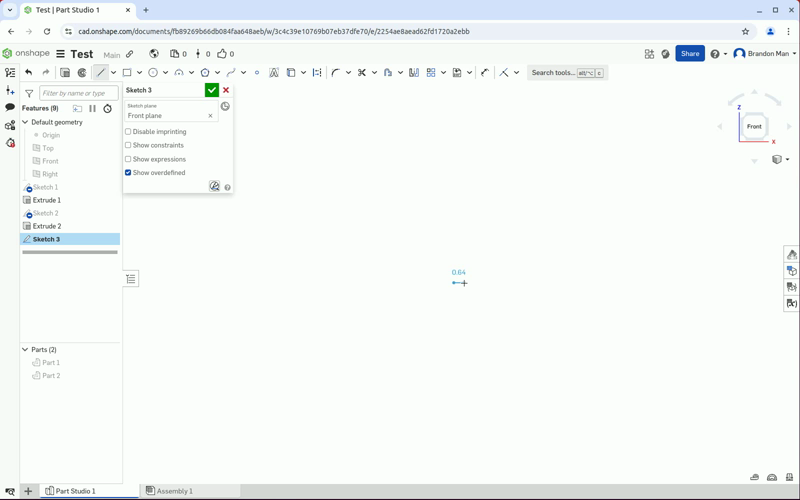
scroll(6)
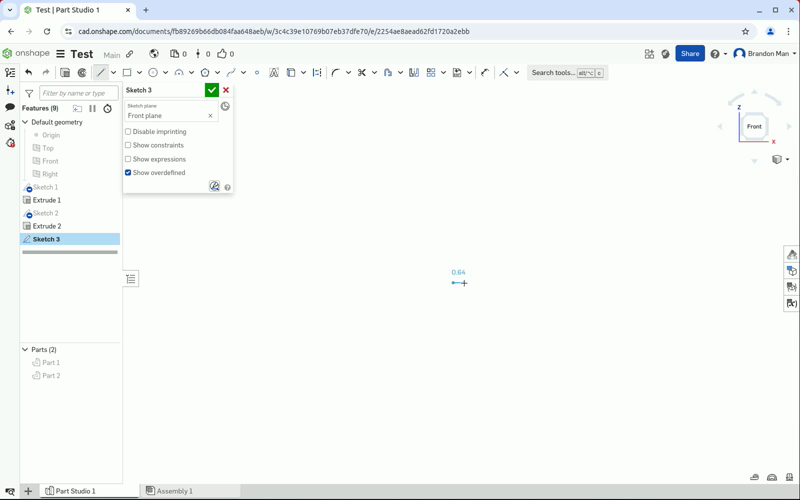
scroll(6)
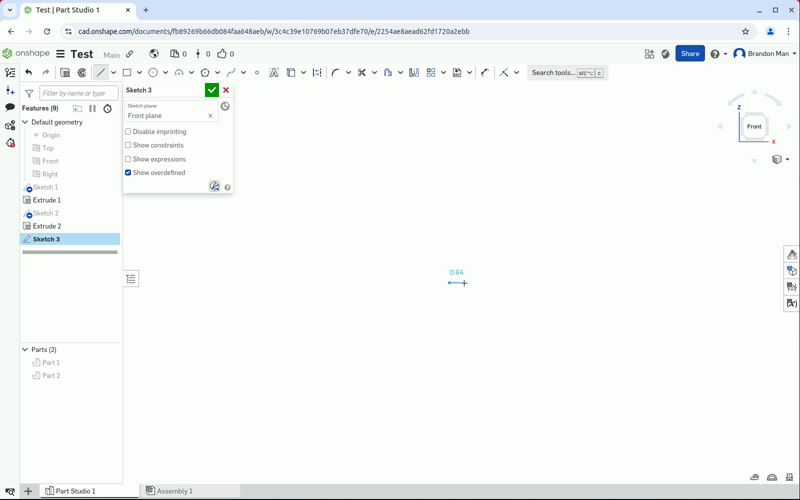
scroll(6)
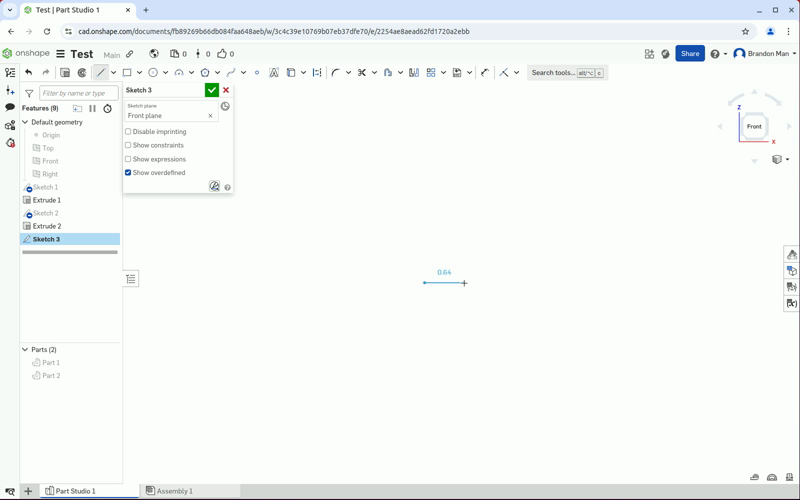
click(464, 282)
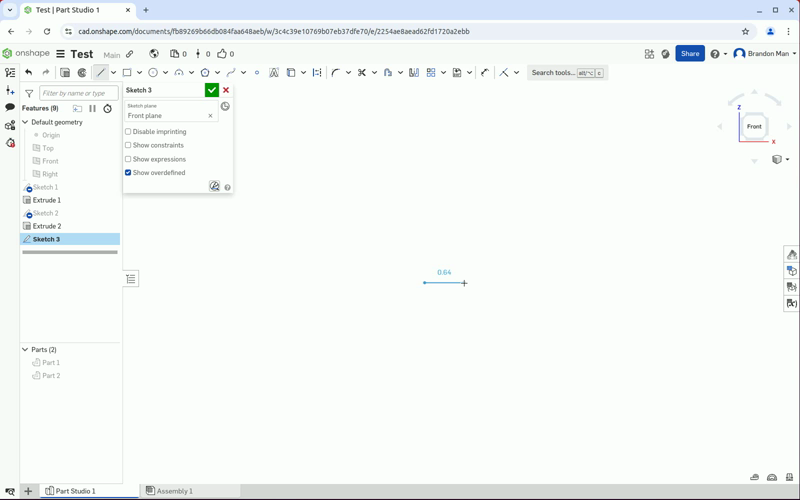
scroll(-6)
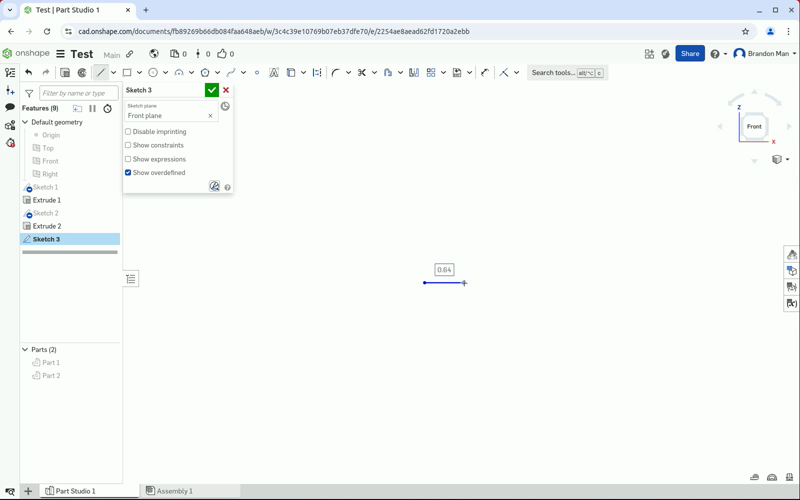
scroll(-6)
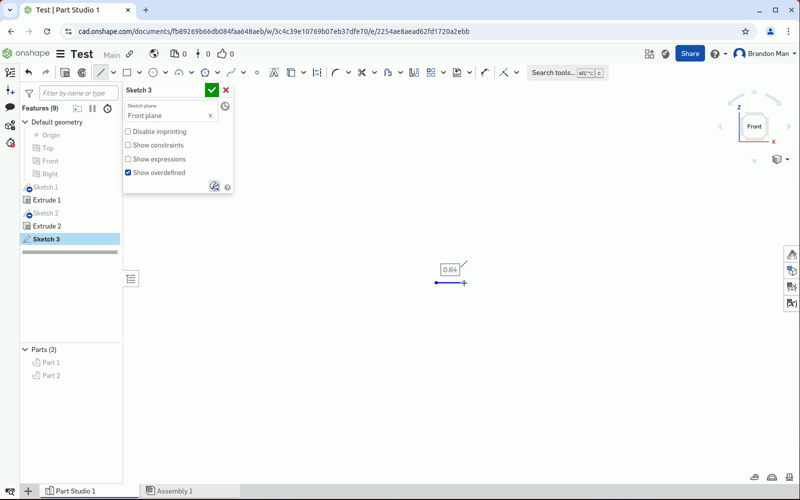
scroll(-6)
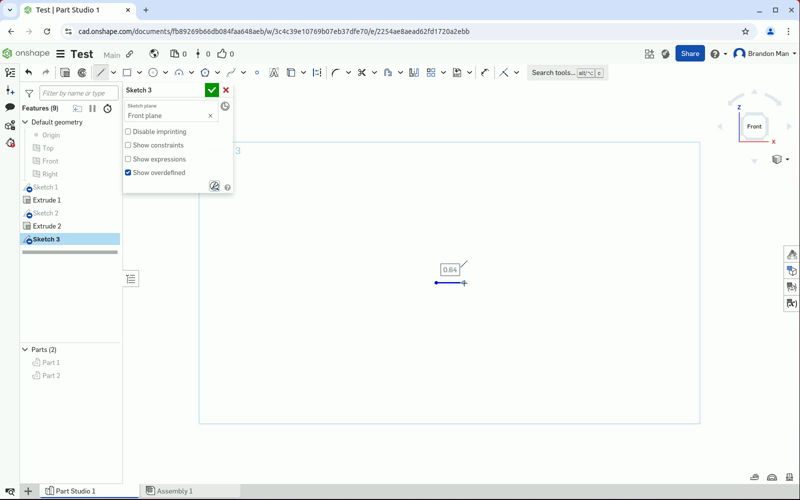
scroll(-6)
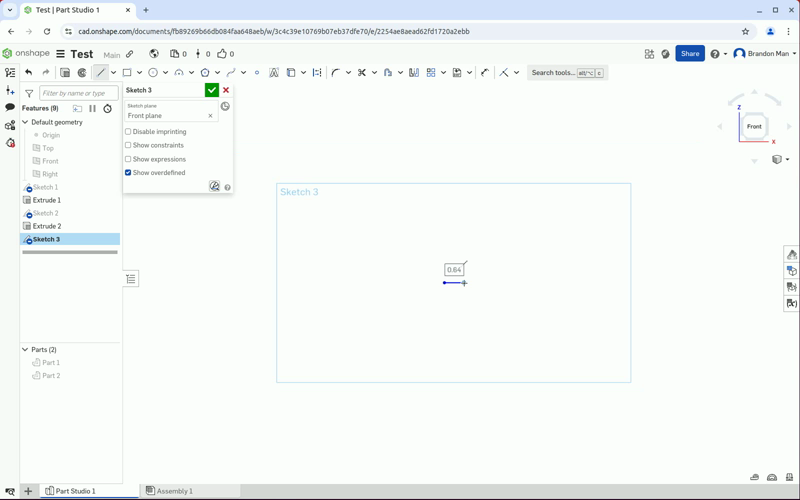
scroll(-6)
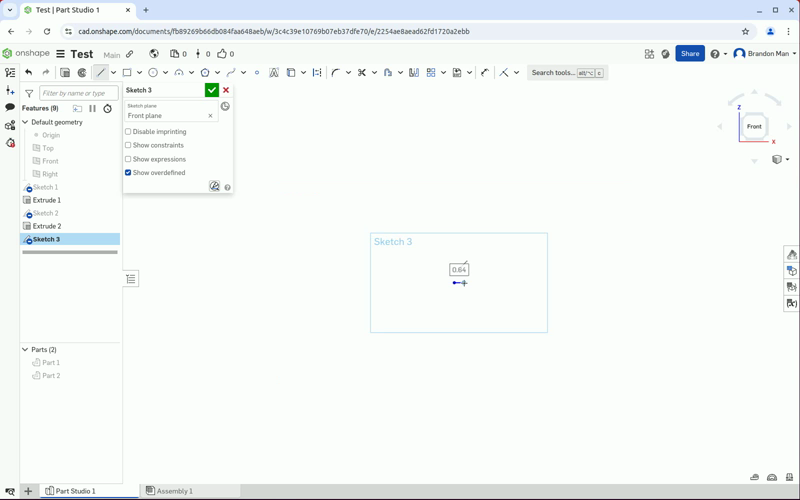
scroll(-6)
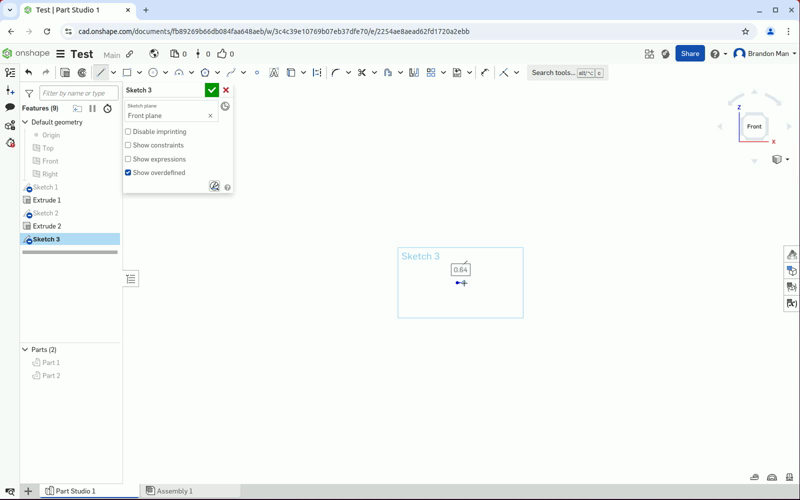
scroll(-6)
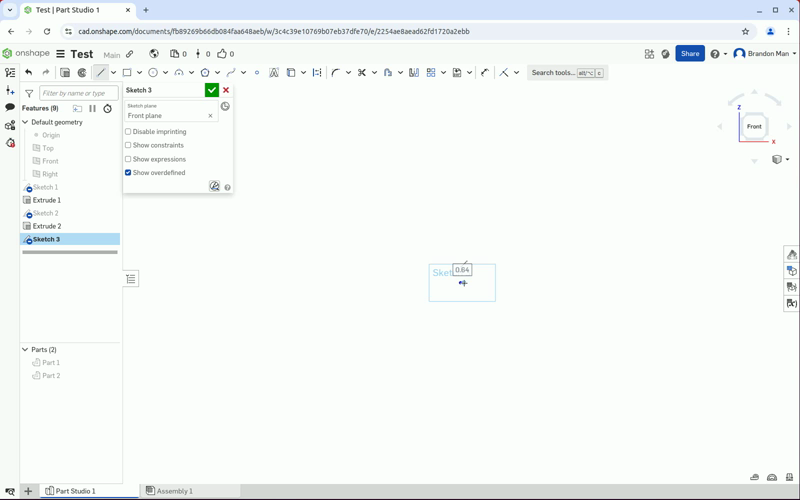
key_up(shift)
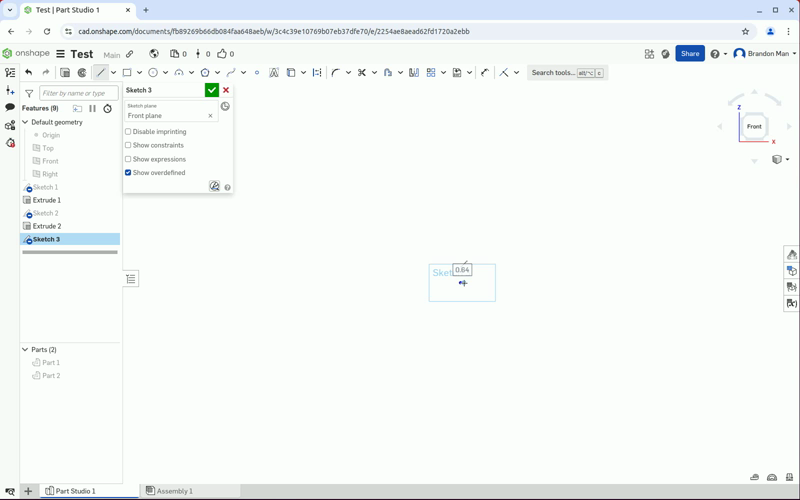
key_down(shift)
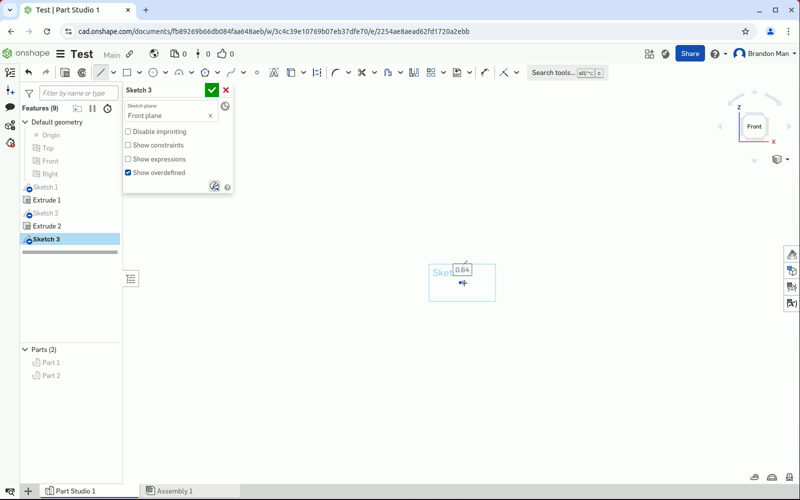
mouse_move(494, 282)
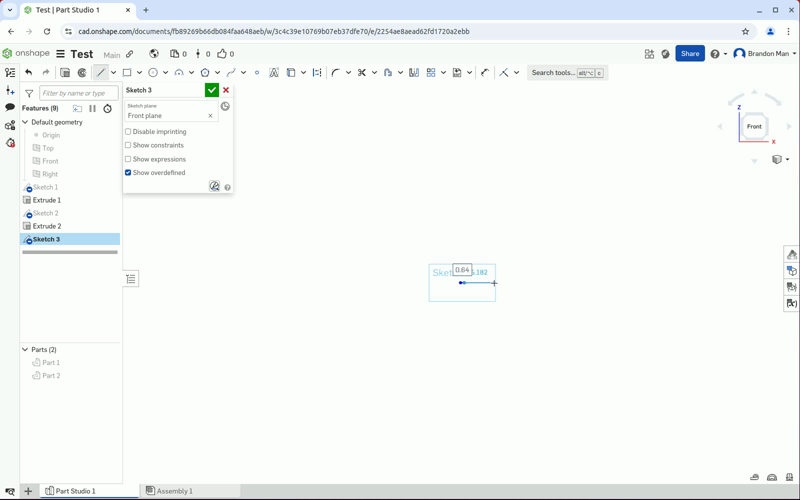
mouse_move(464, 282)
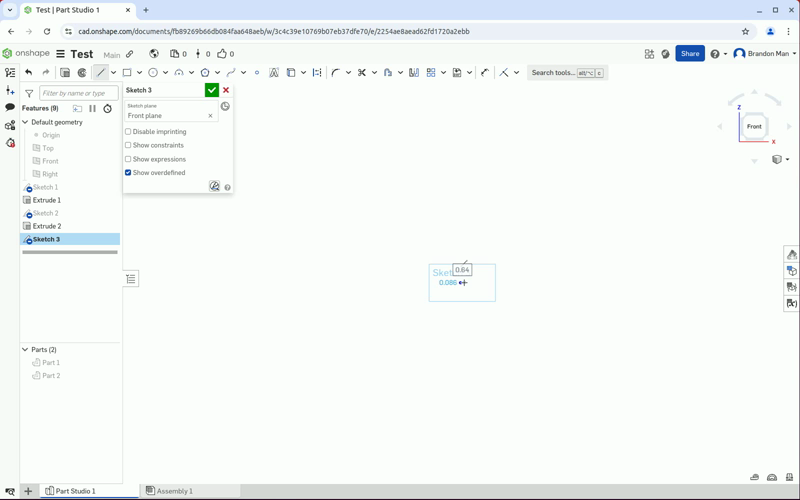
scroll(6)
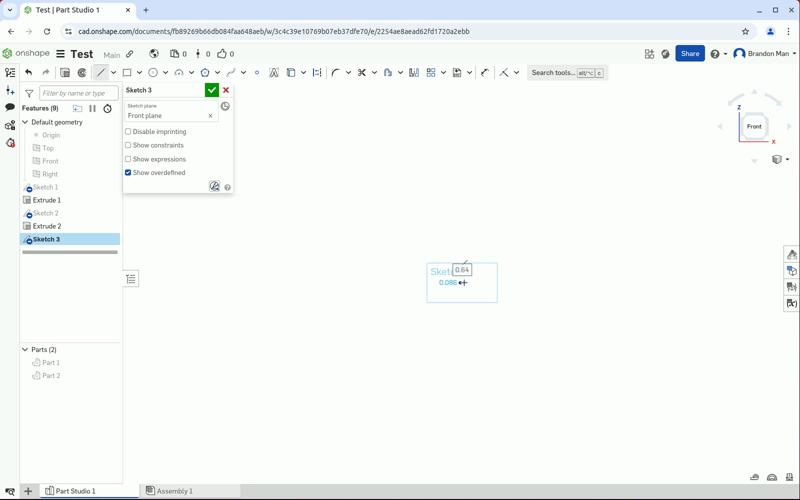
scroll(6)
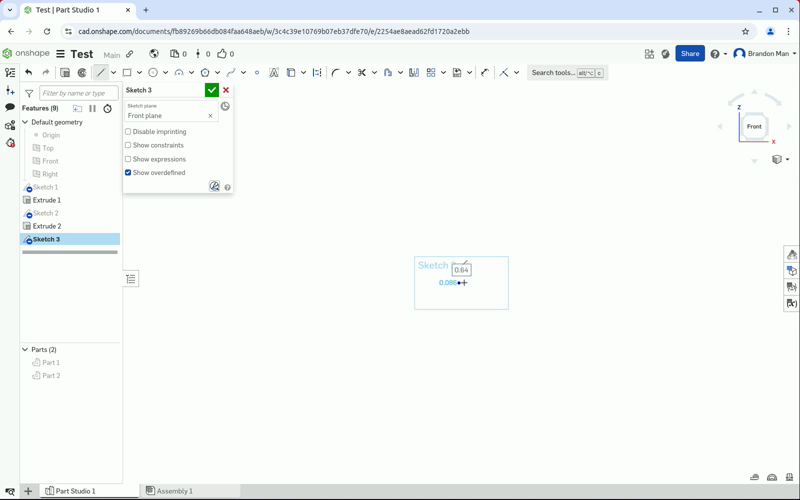
scroll(6)
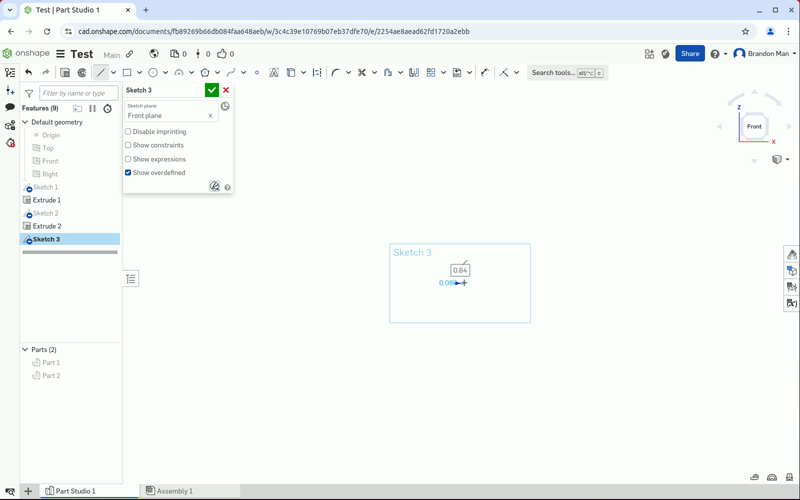
scroll(6)
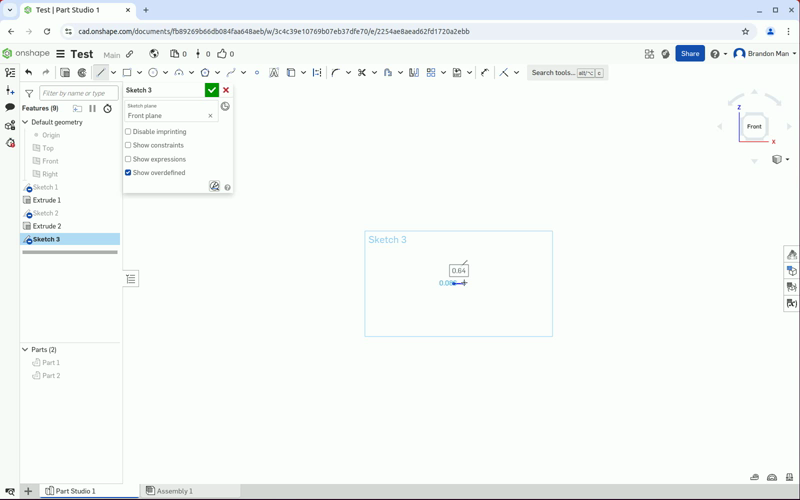
scroll(6)
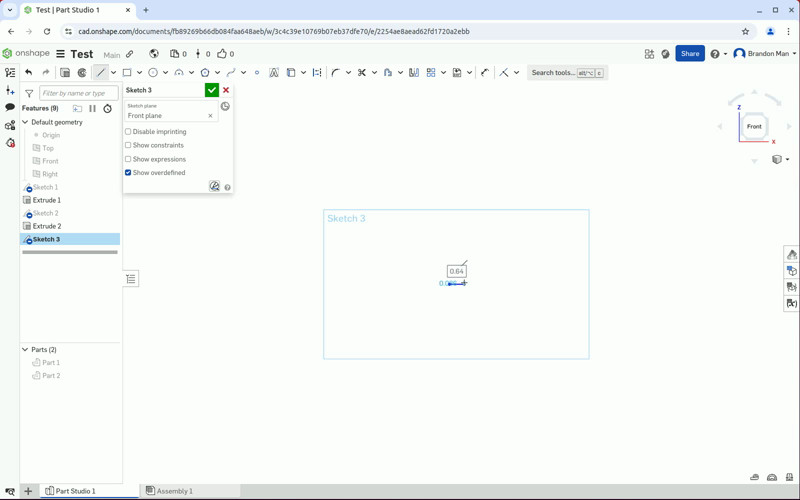
scroll(6)
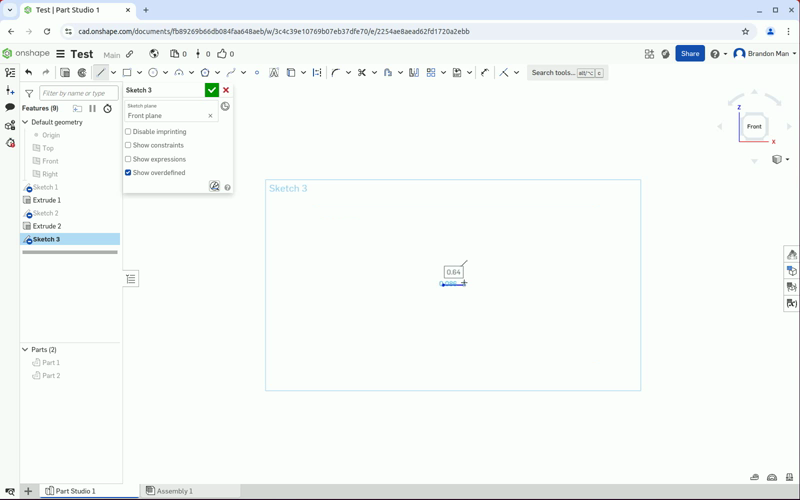
scroll(6)
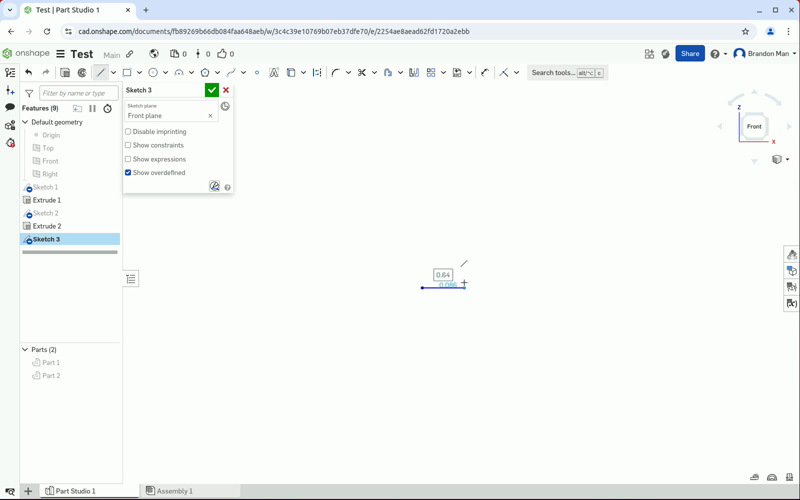
click(464, 282)
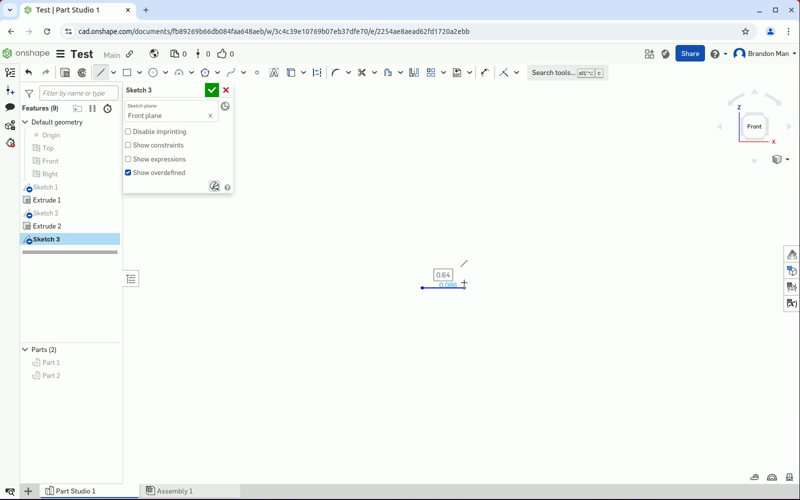
scroll(-6)
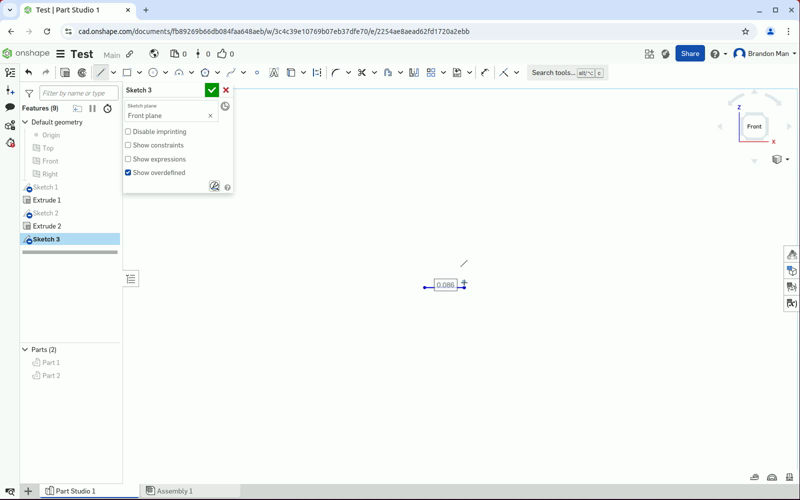
scroll(-6)
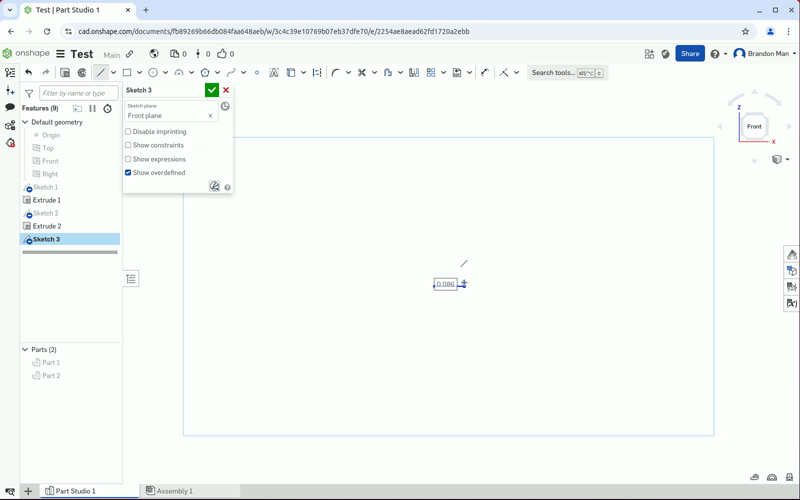
scroll(-6)
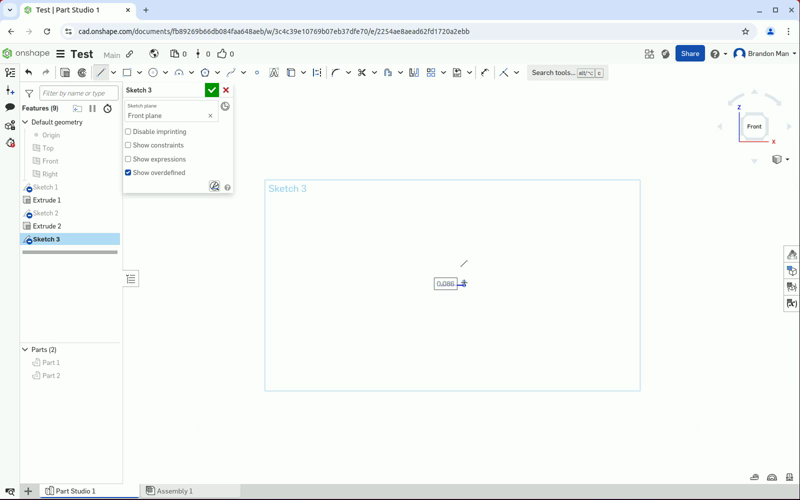
scroll(-6)
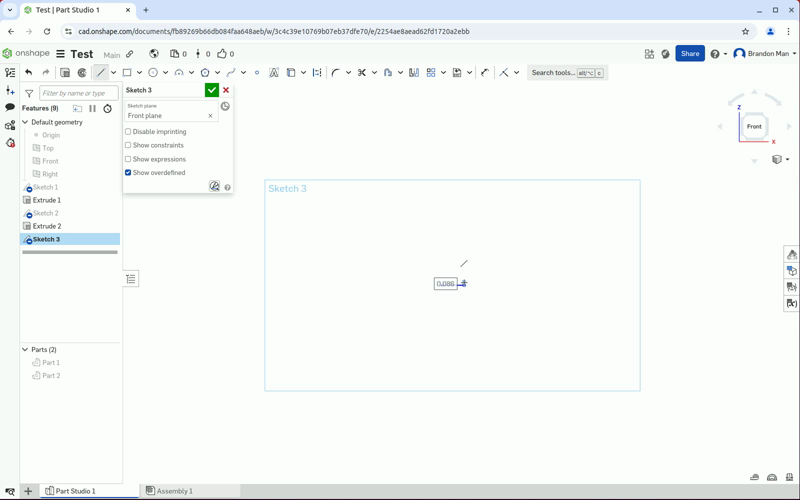
scroll(-6)
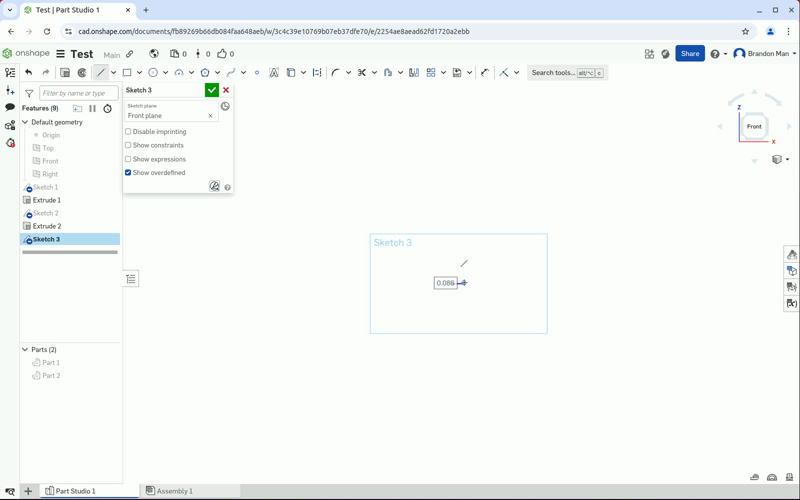
scroll(-6)
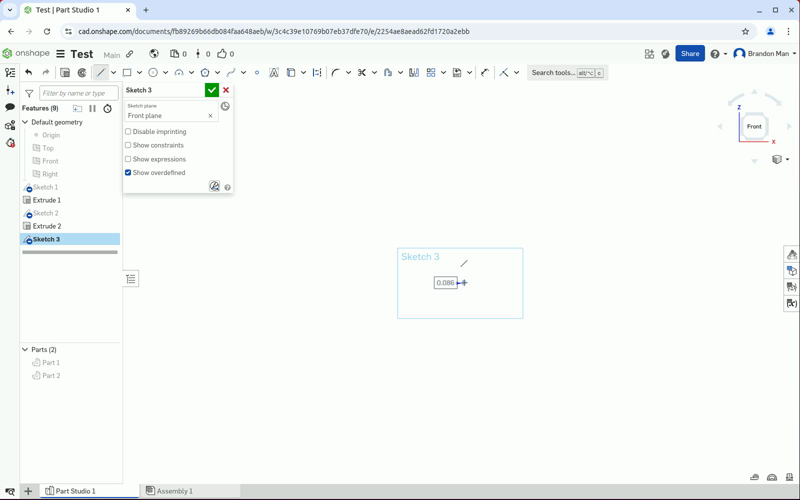
scroll(-6)
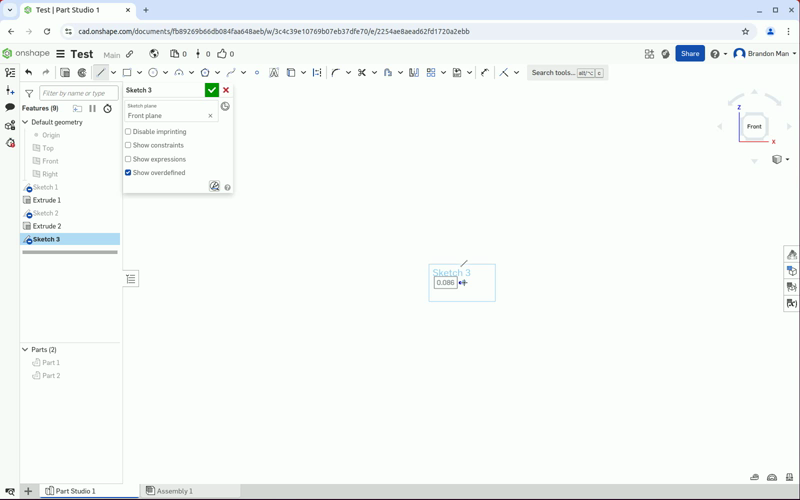
key_up(shift)
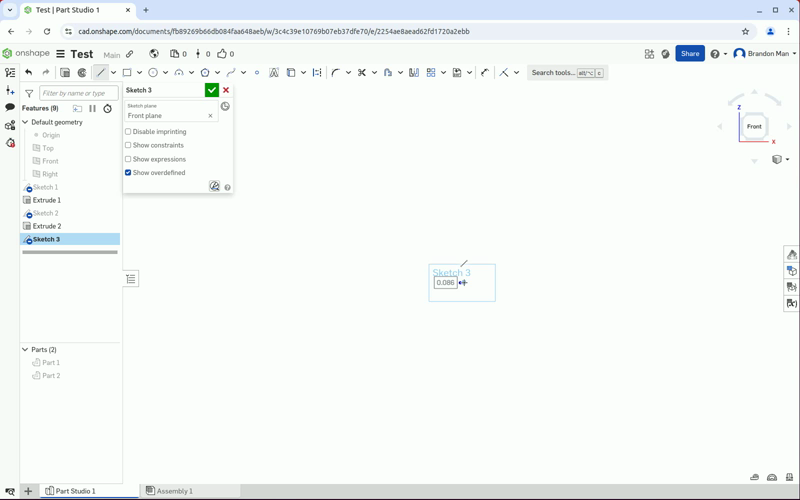
key_down(shift)
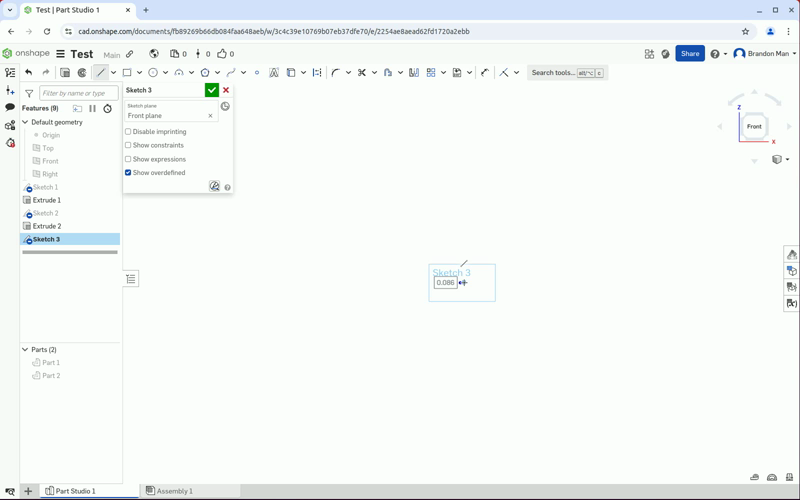
mouse_move(494, 282)
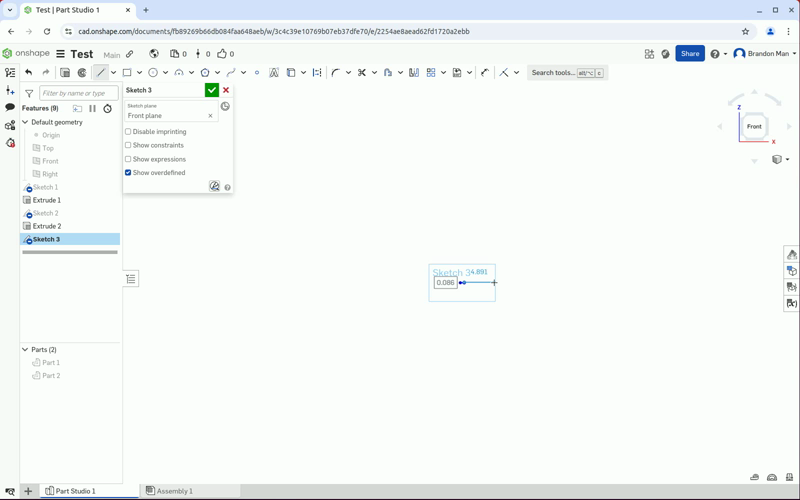
mouse_move(460, 282)
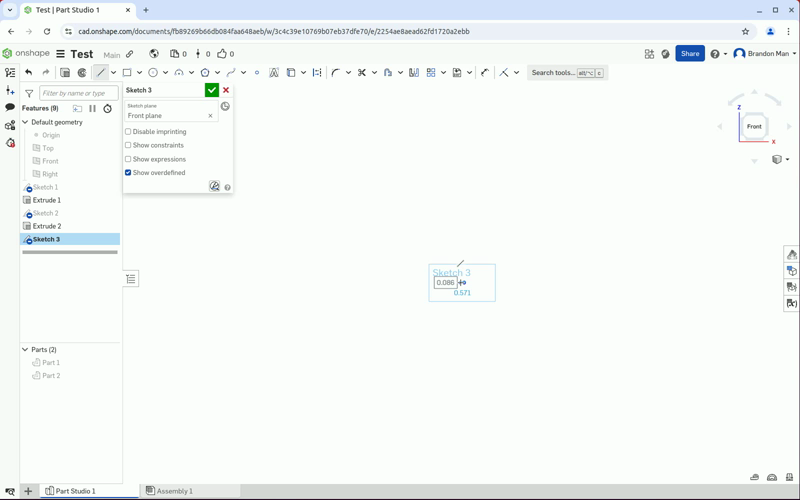
scroll(6)
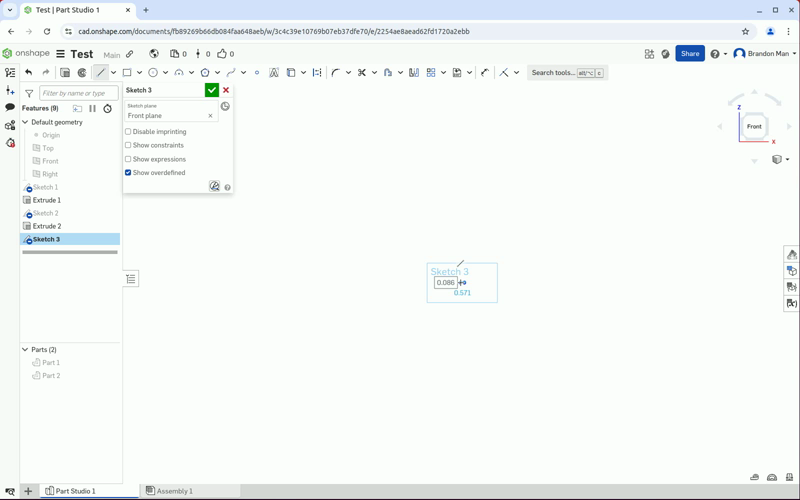
scroll(6)
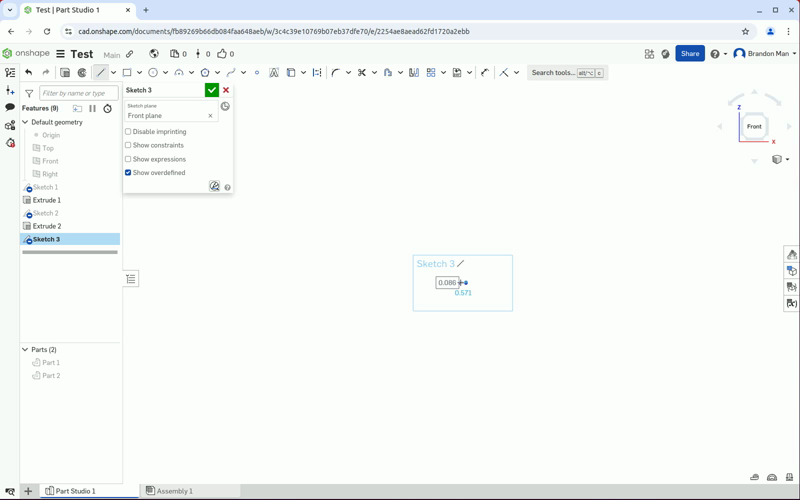
scroll(6)
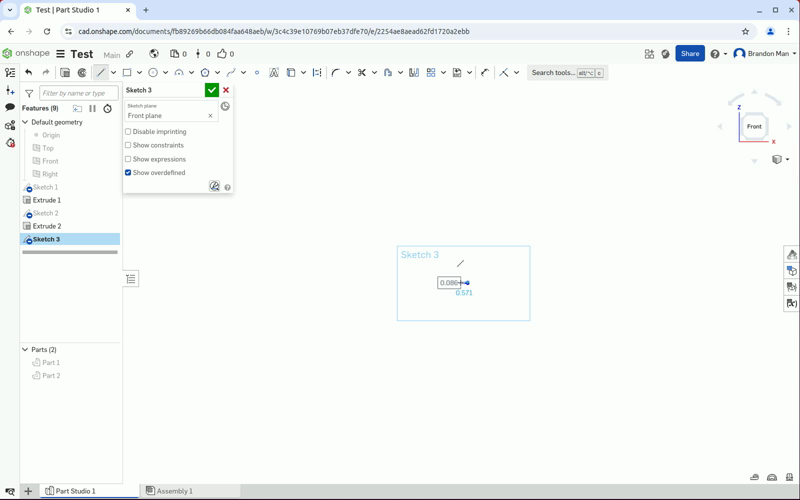
scroll(6)
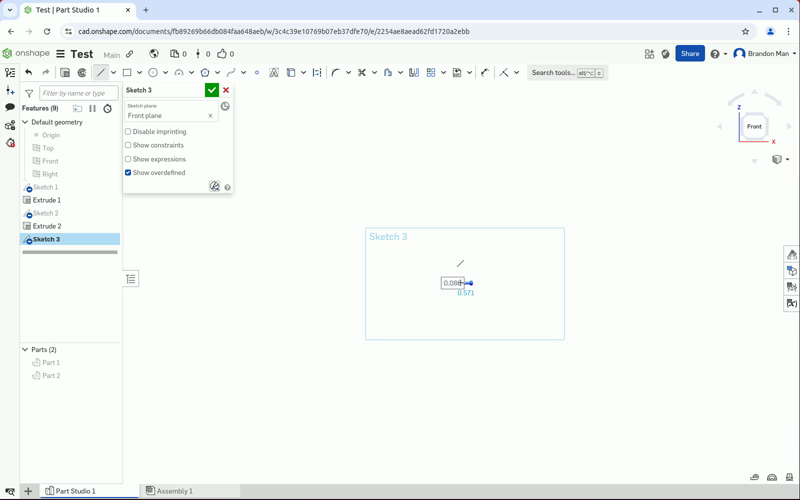
scroll(6)
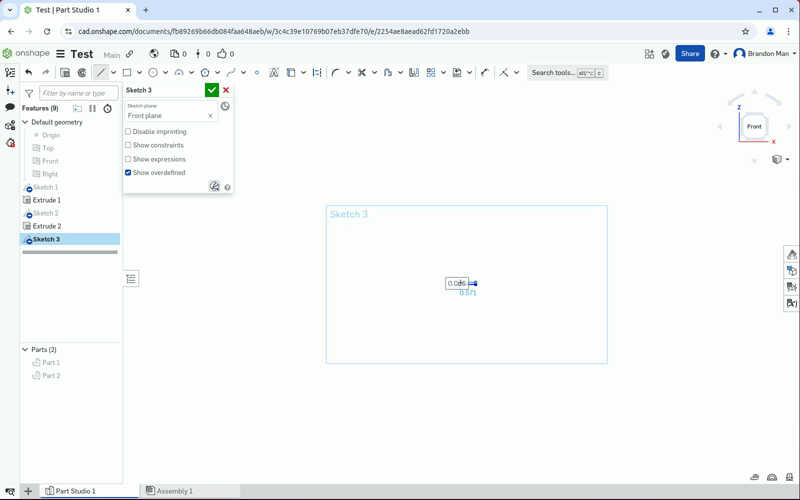
scroll(6)
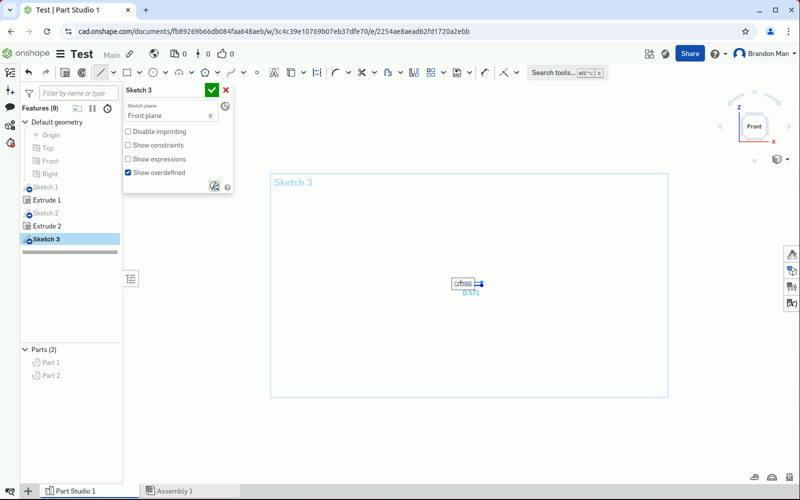
scroll(6)
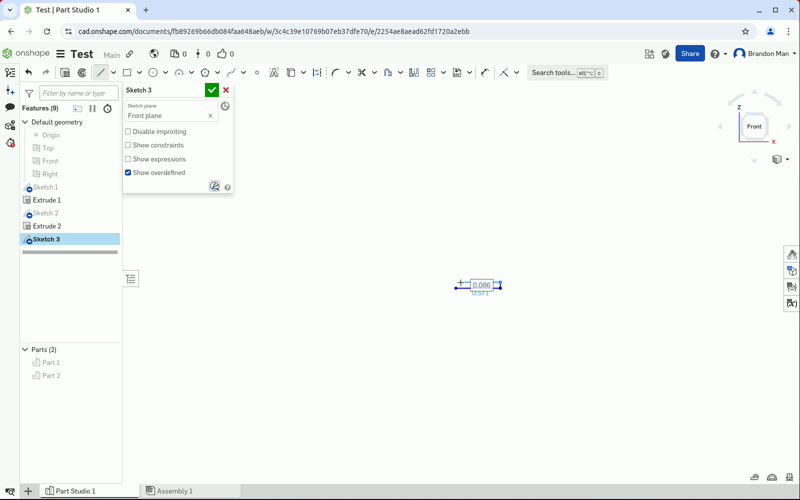
click(460, 282)
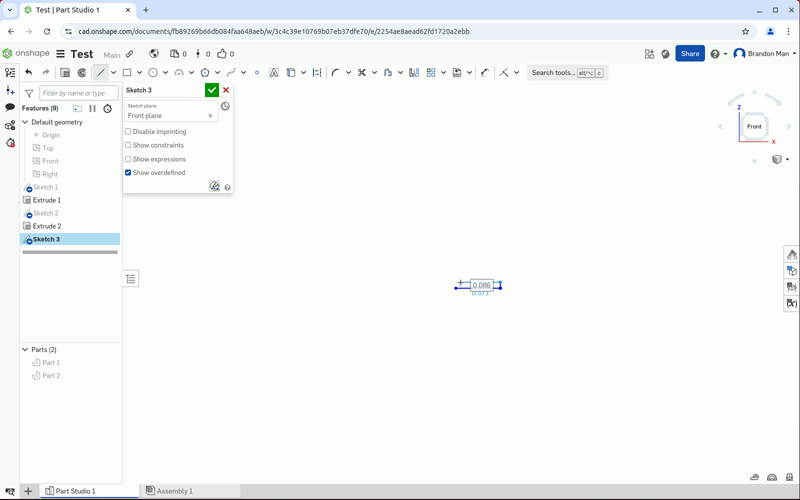
scroll(-6)
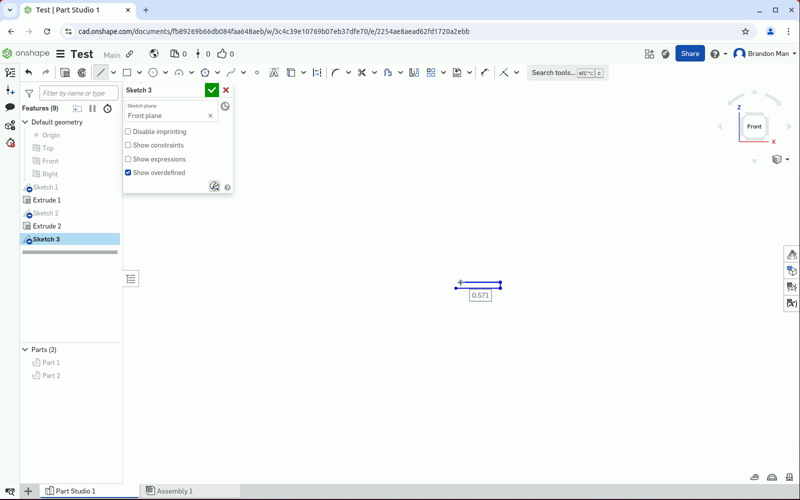
scroll(-6)
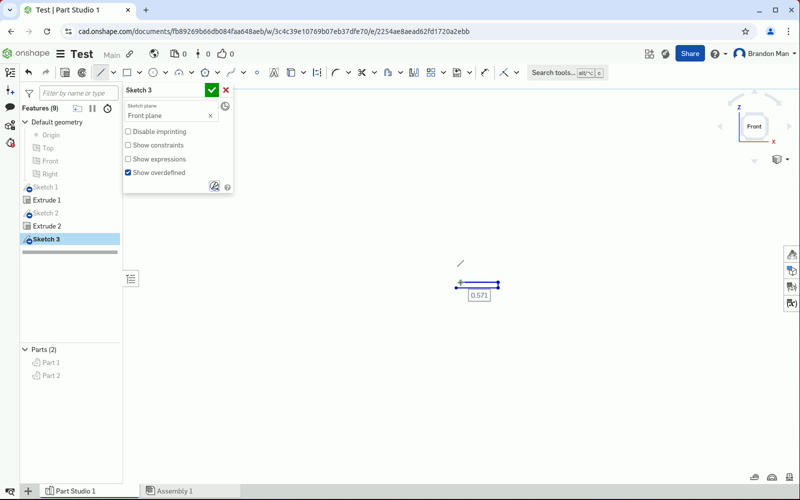
scroll(-6)
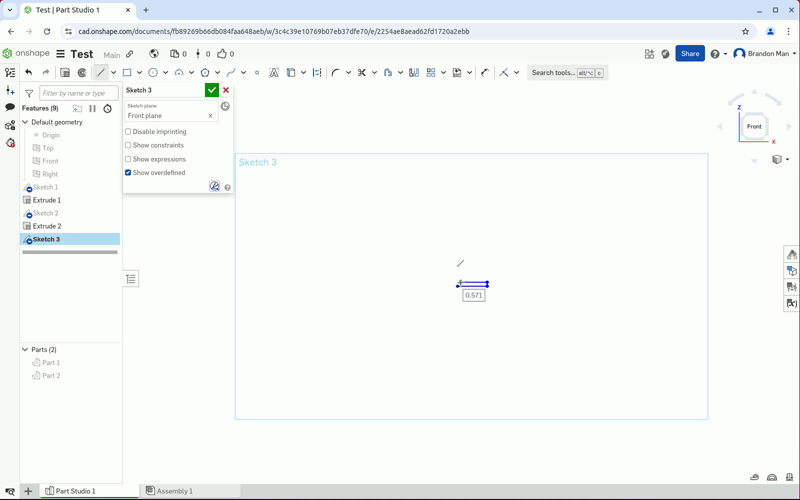
scroll(-6)
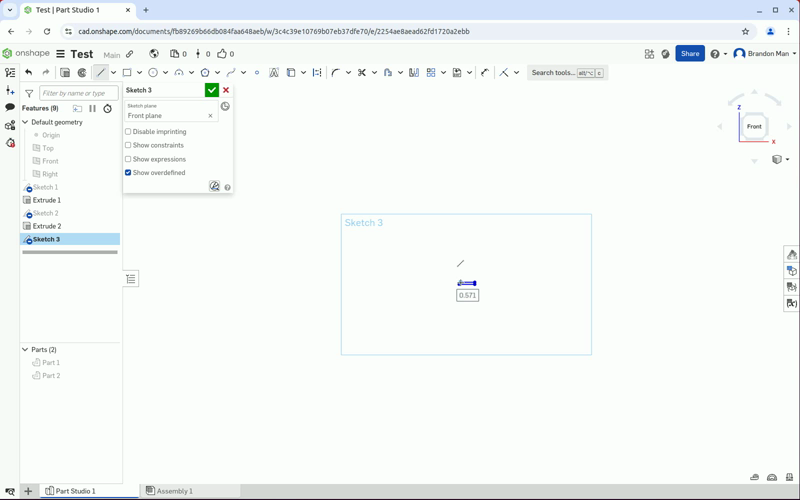
scroll(-6)
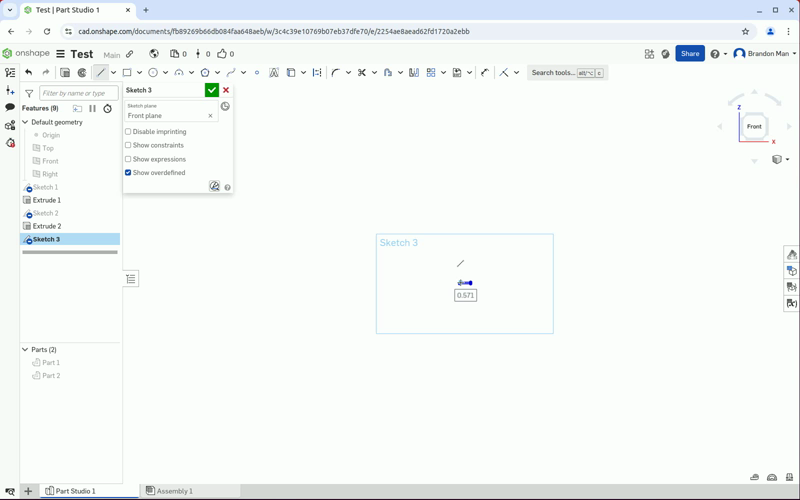
scroll(-6)
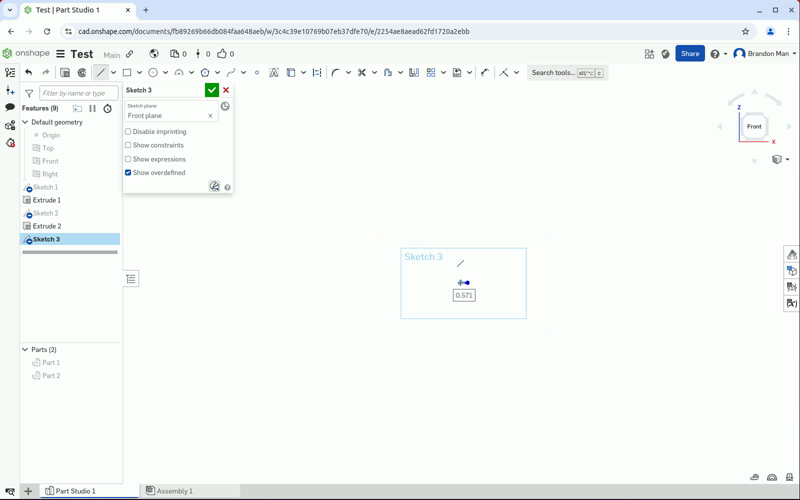
scroll(-6)
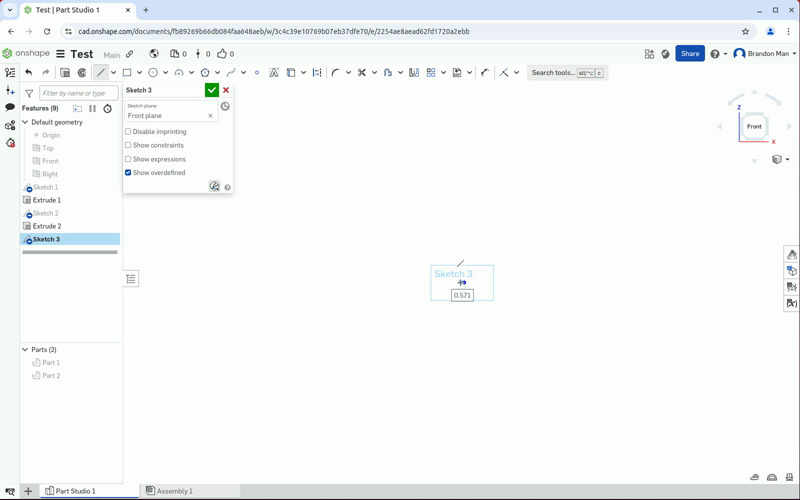
key_up(shift)
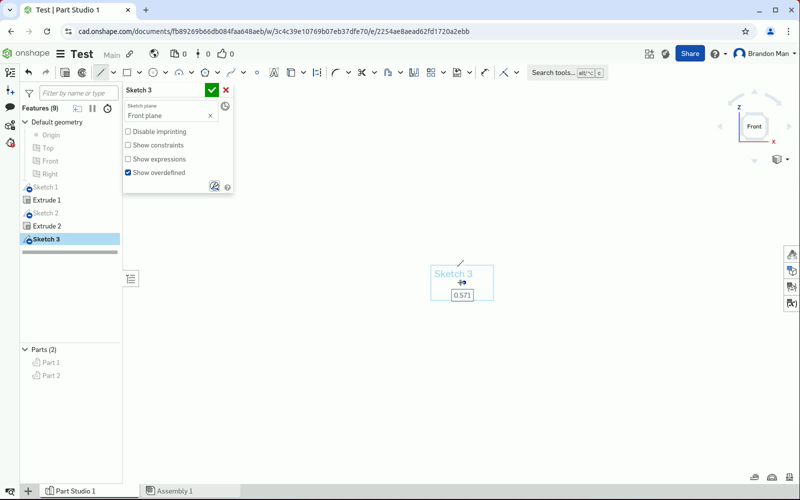
mouse_move(490, 282)
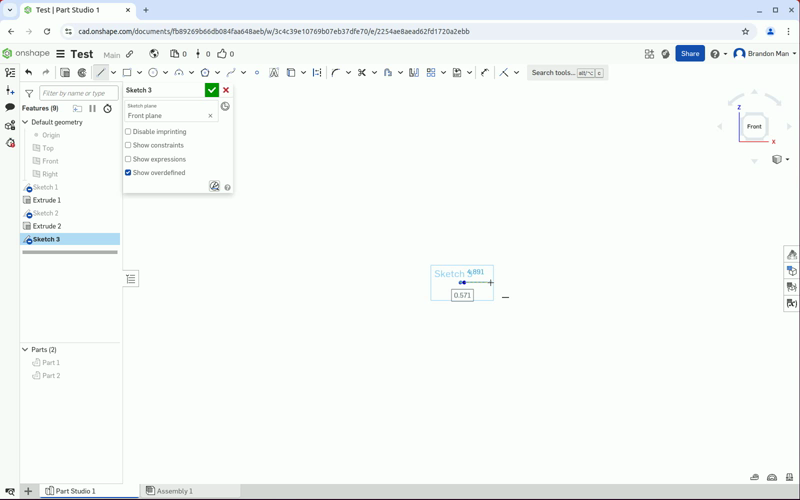
key_down(shift)
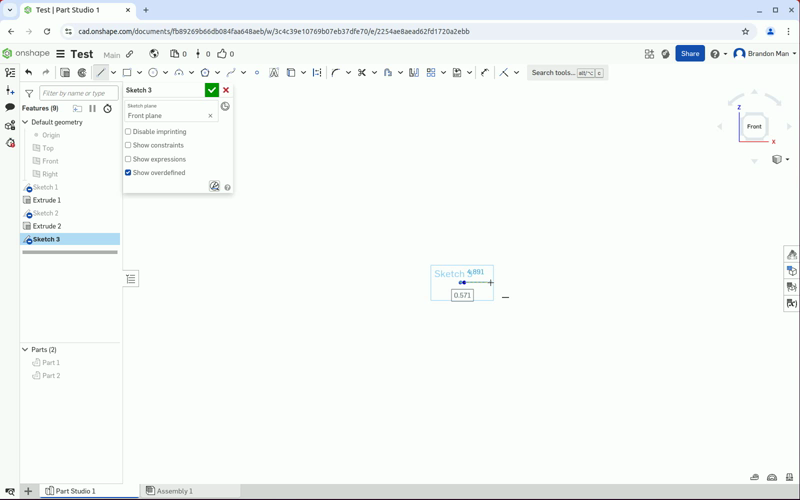
mouse_move(460, 282)
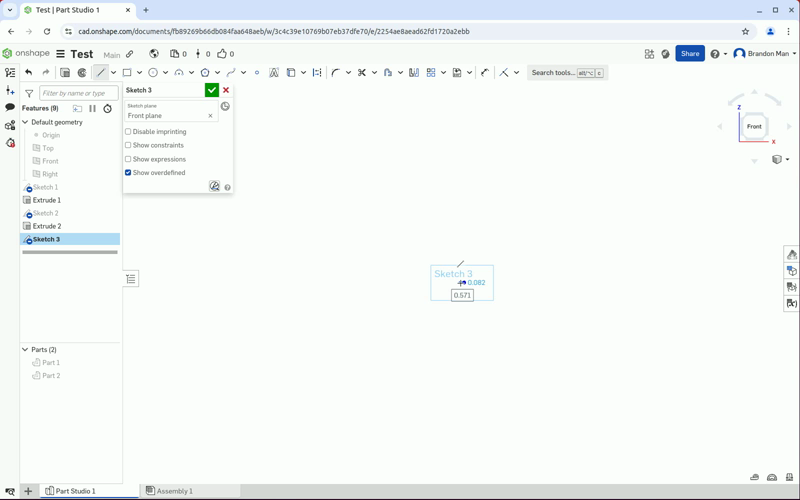
scroll(6)
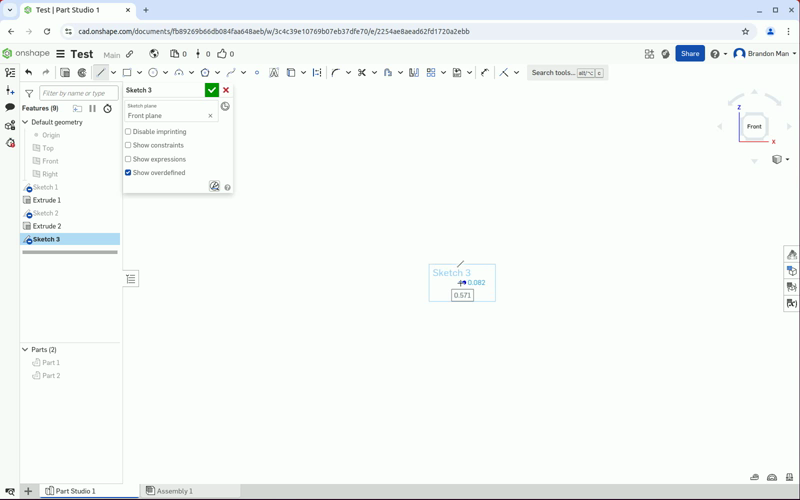
scroll(6)
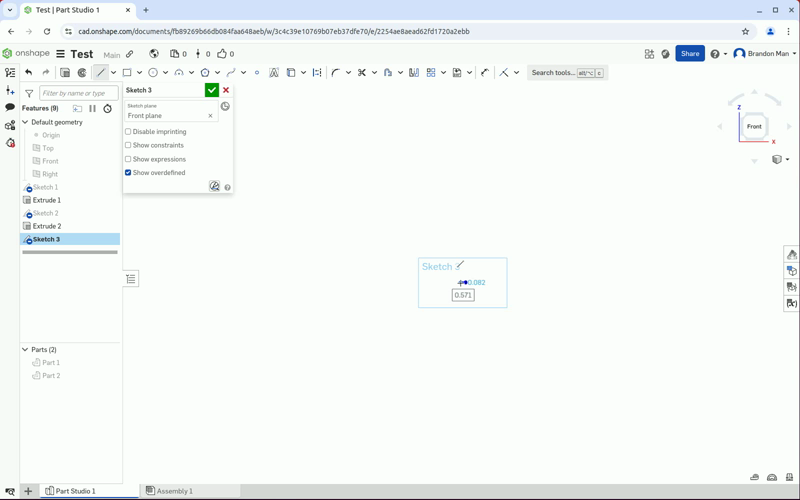
scroll(6)
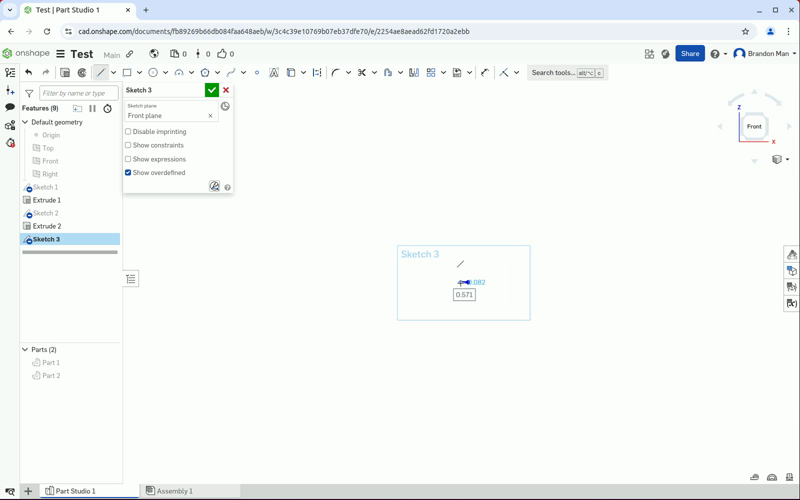
scroll(6)
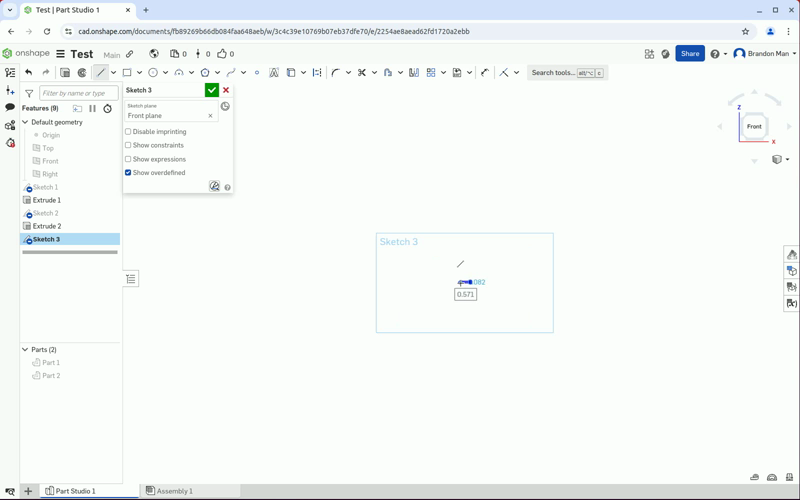
scroll(6)
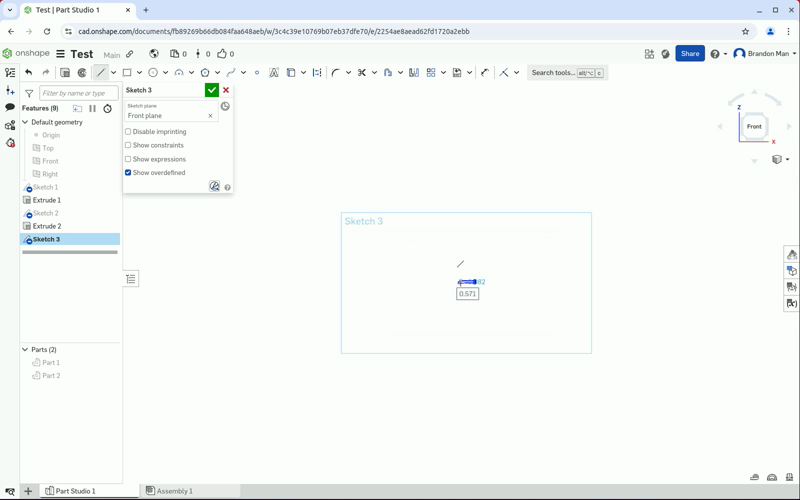
scroll(6)
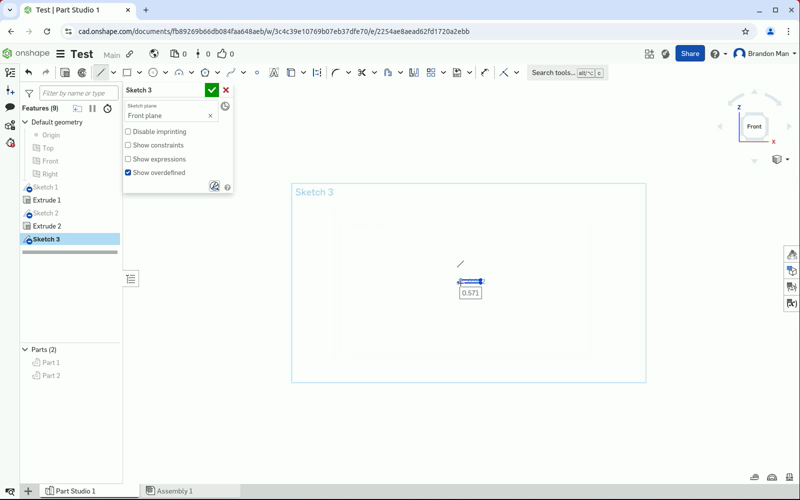
scroll(6)
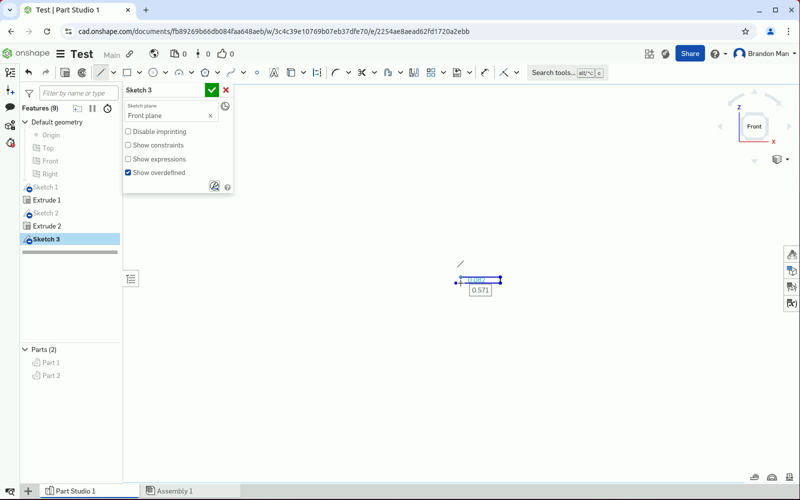
key_up(shift)
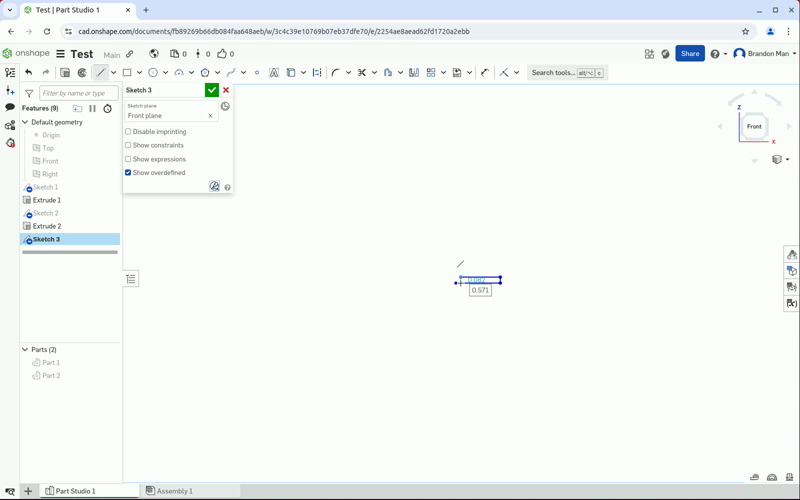
click(460, 282)
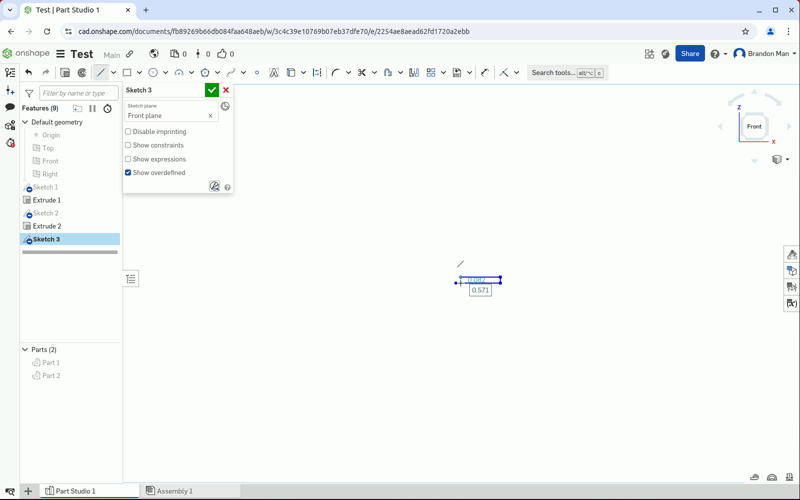
scroll(-6)
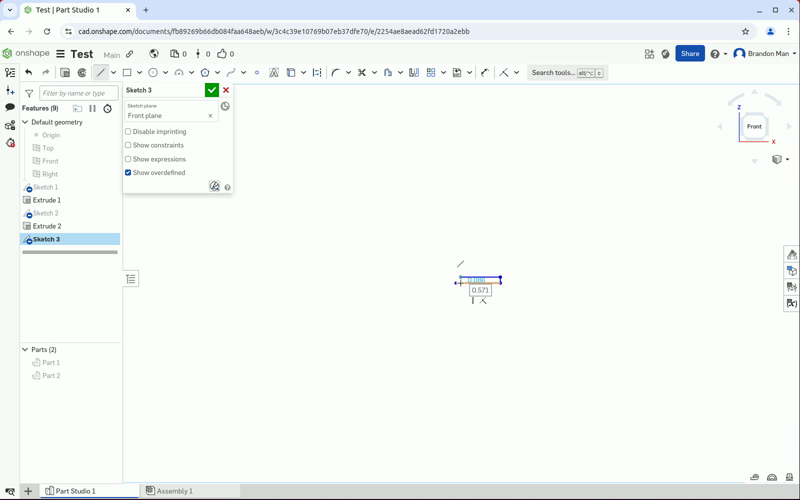
scroll(-6)
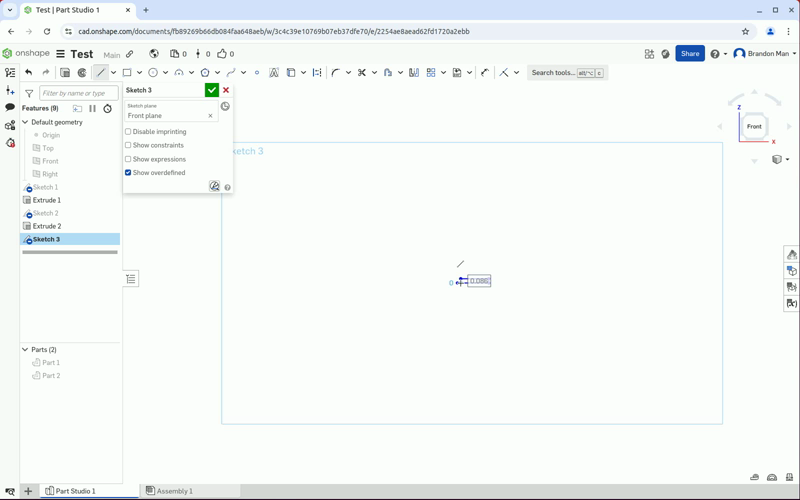
scroll(-6)
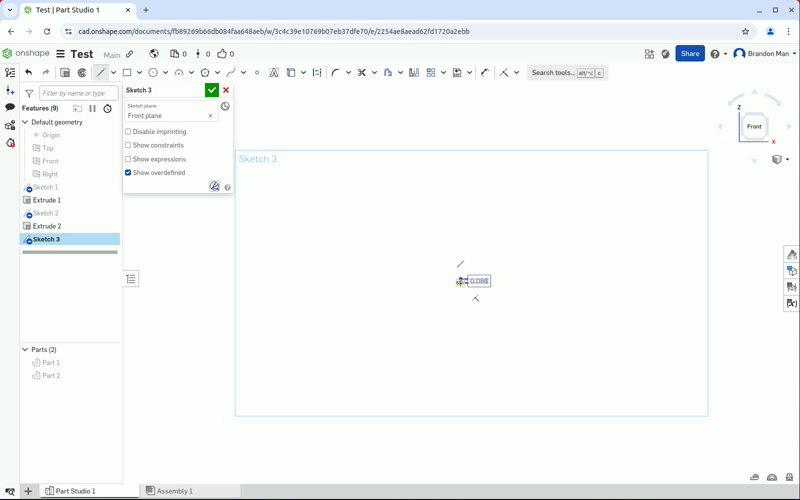
scroll(-6)
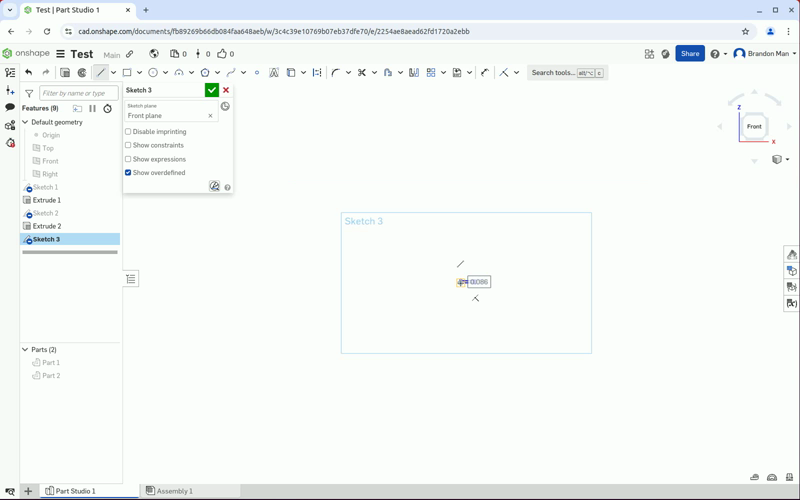
scroll(-6)
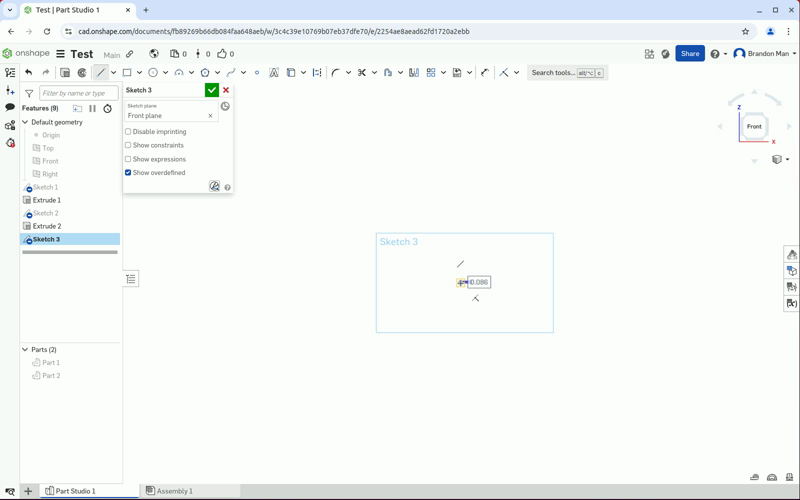
scroll(-6)
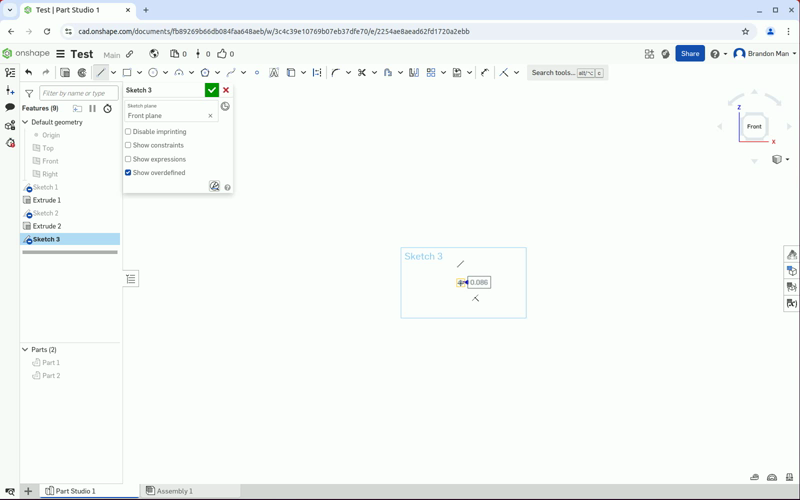
scroll(-6)
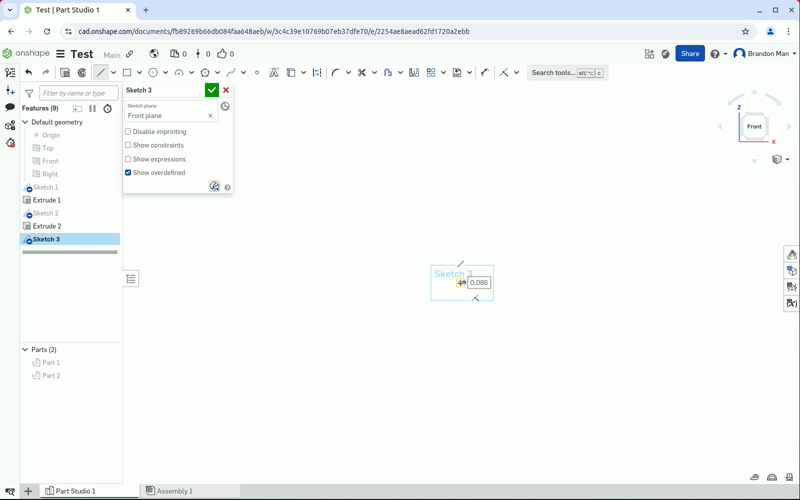
key(esc)
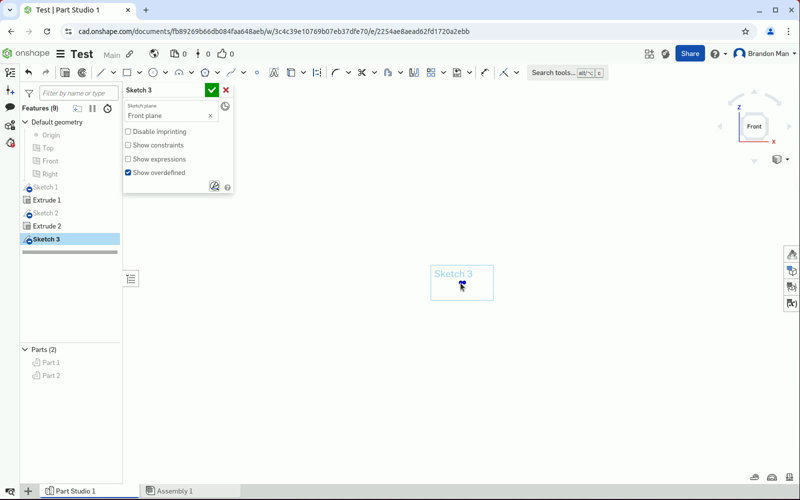
mouse_move(463, 282)
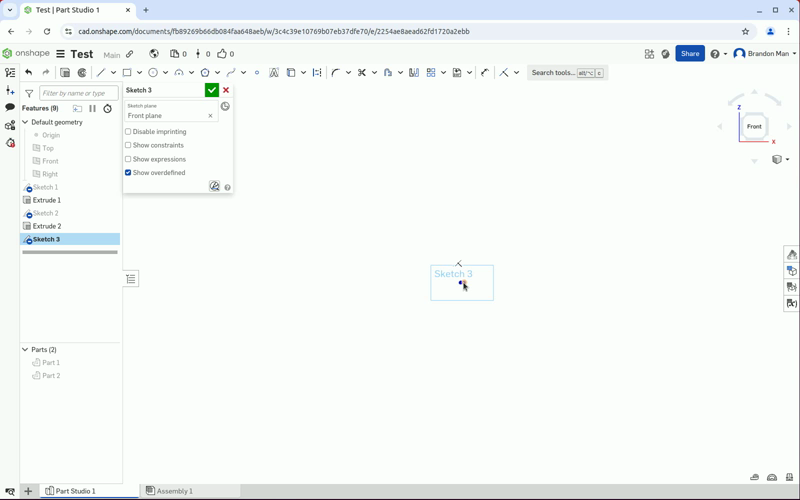
scroll(6)
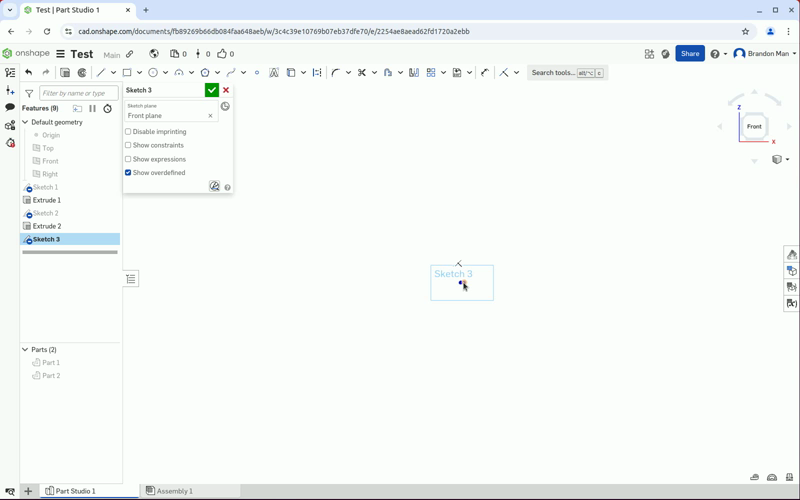
scroll(6)
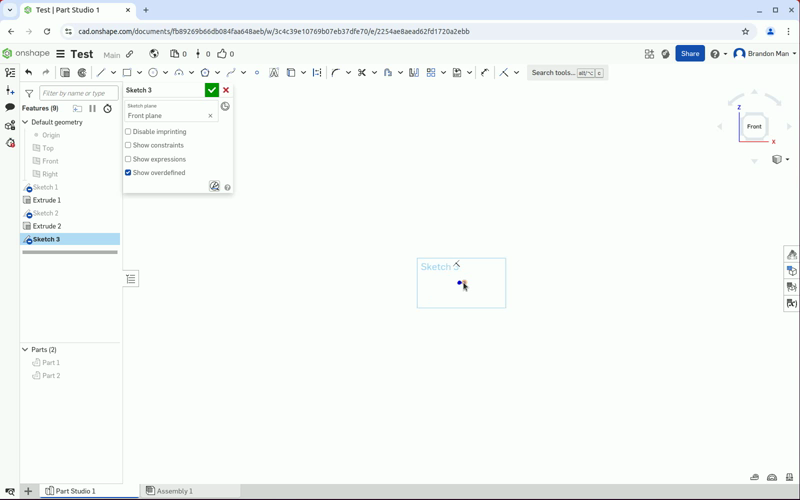
scroll(6)
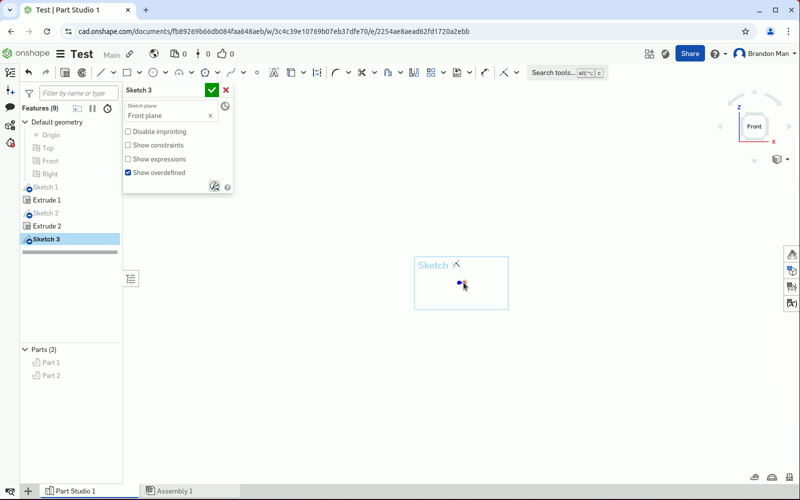
scroll(6)
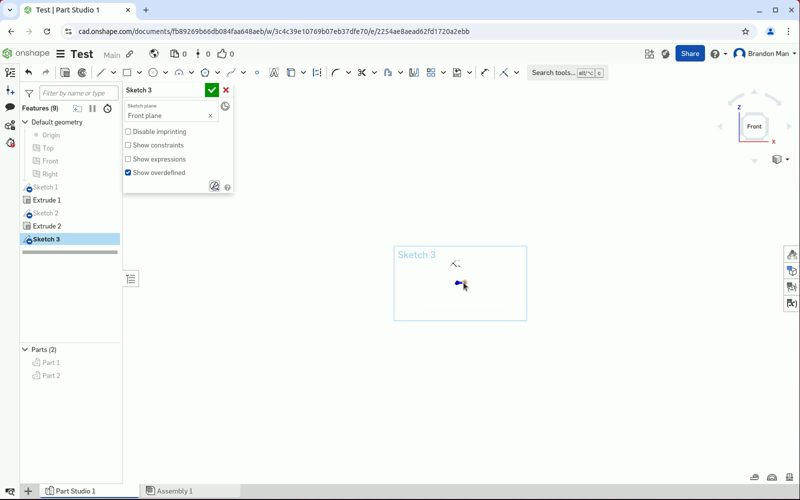
scroll(6)
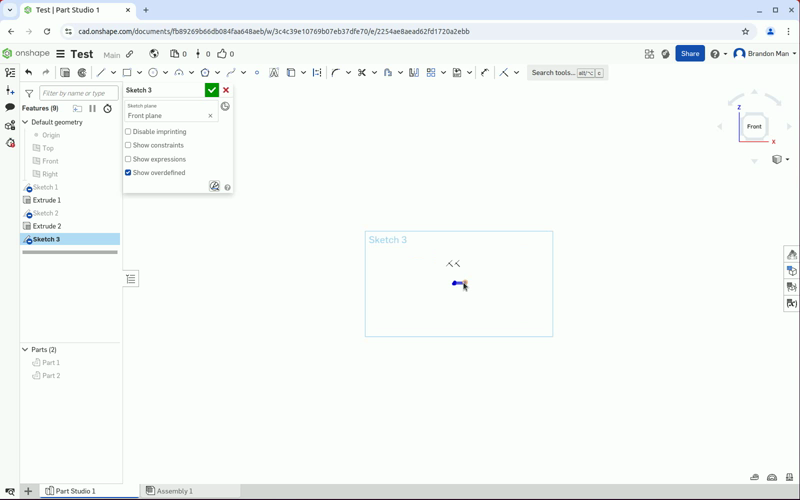
scroll(6)
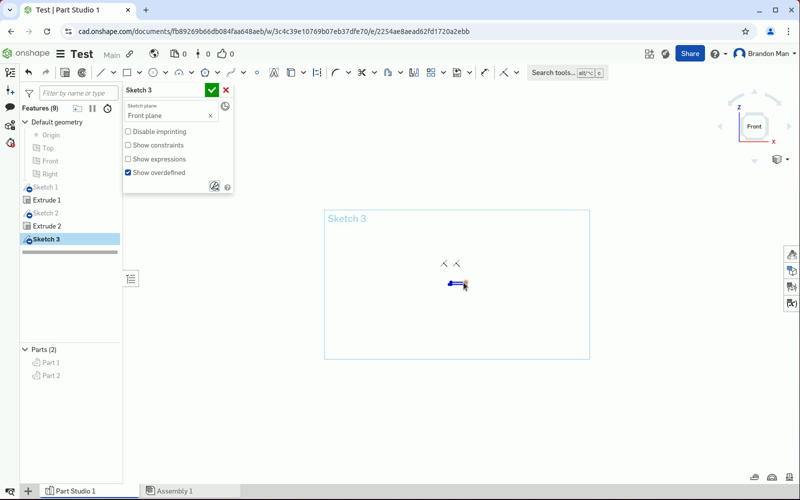
scroll(6)
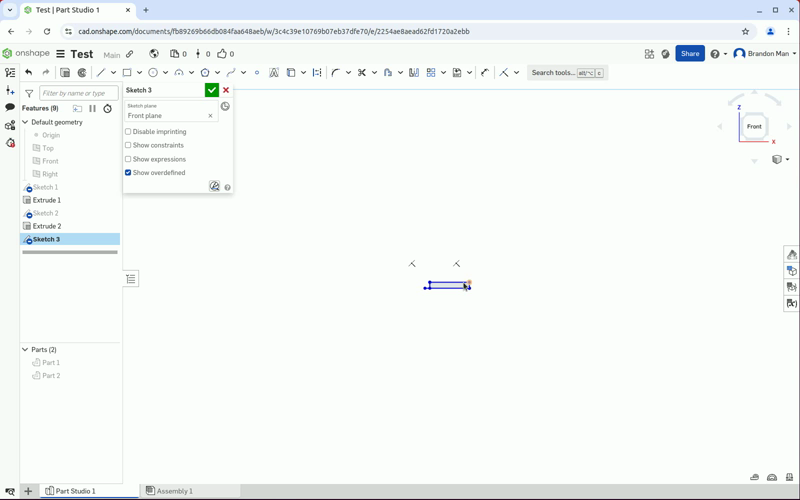
click(463, 282)
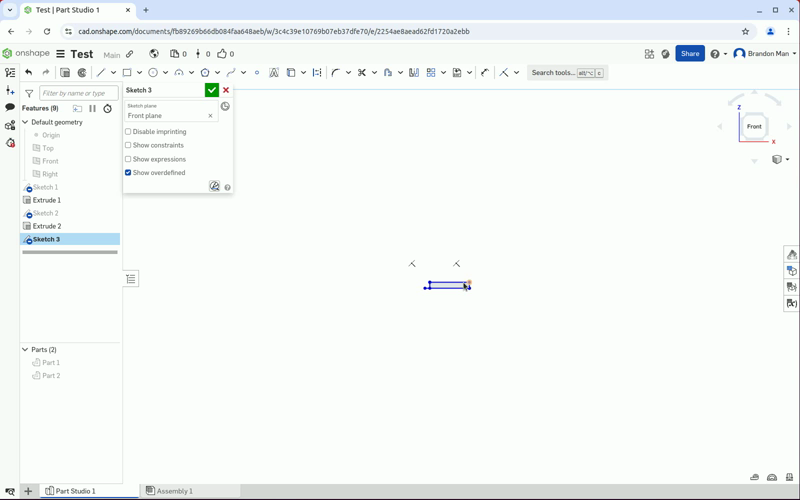
scroll(-6)
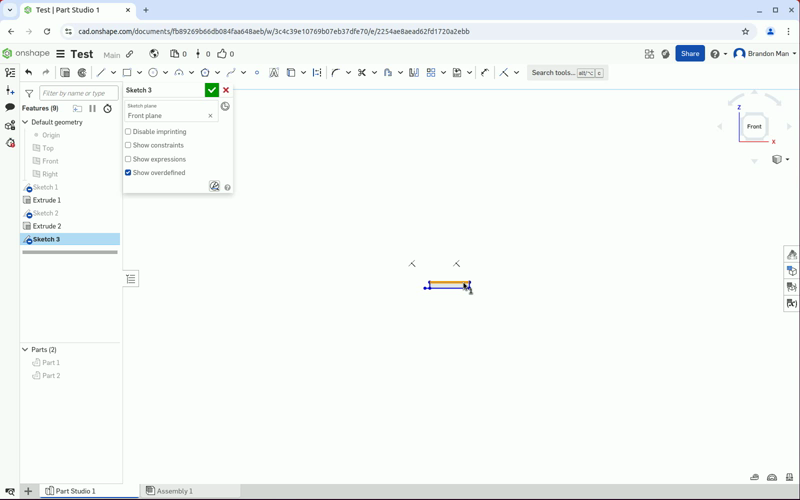
scroll(-6)
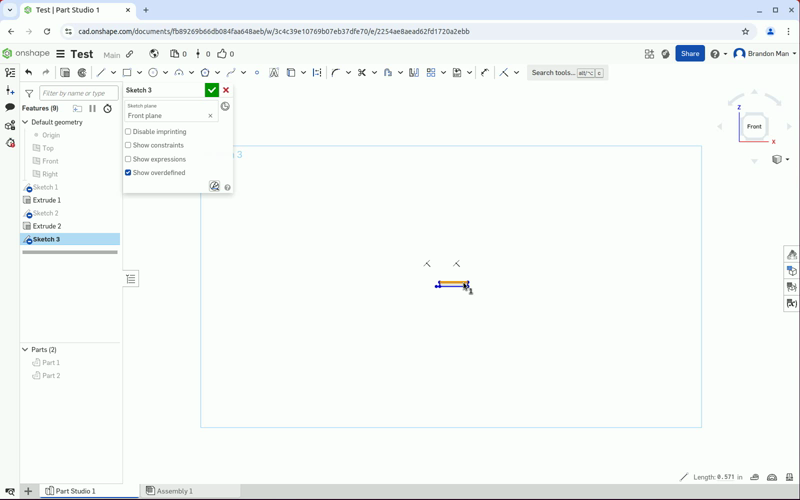
scroll(-6)
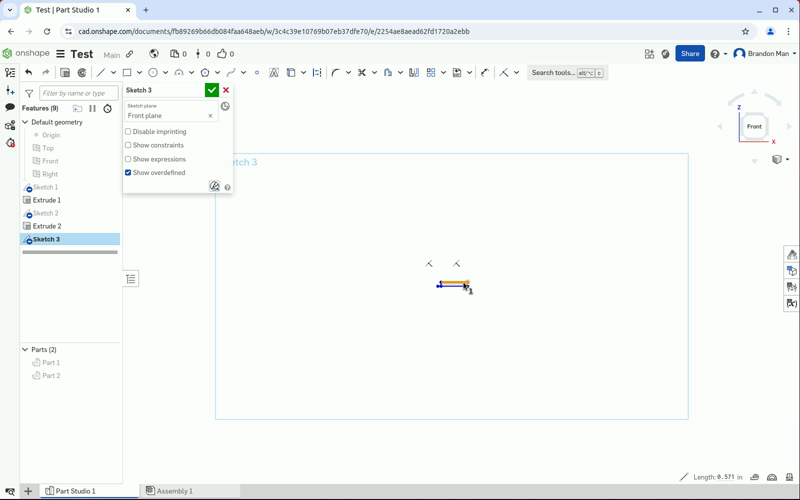
scroll(-6)
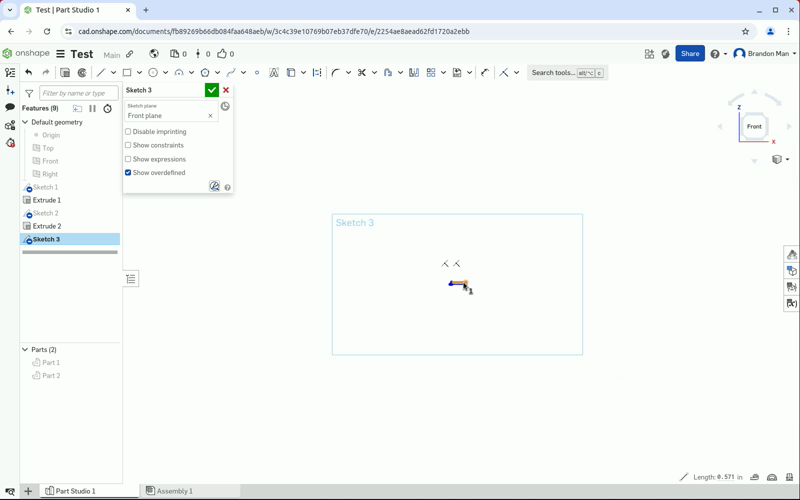
scroll(-6)
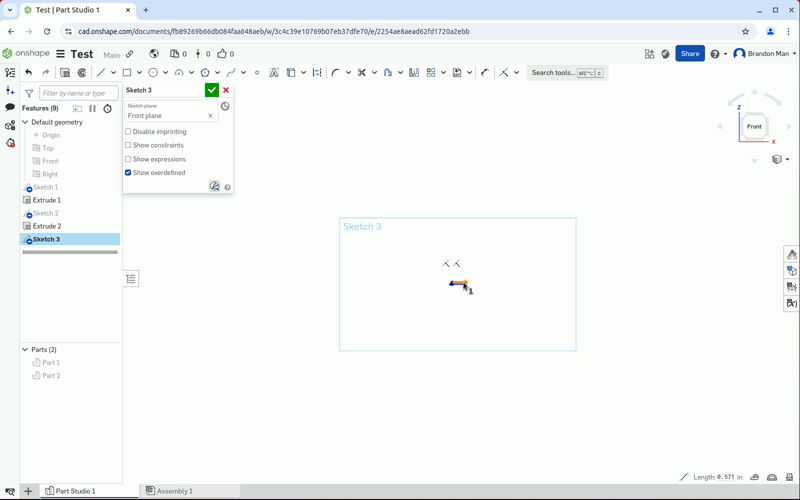
scroll(-6)
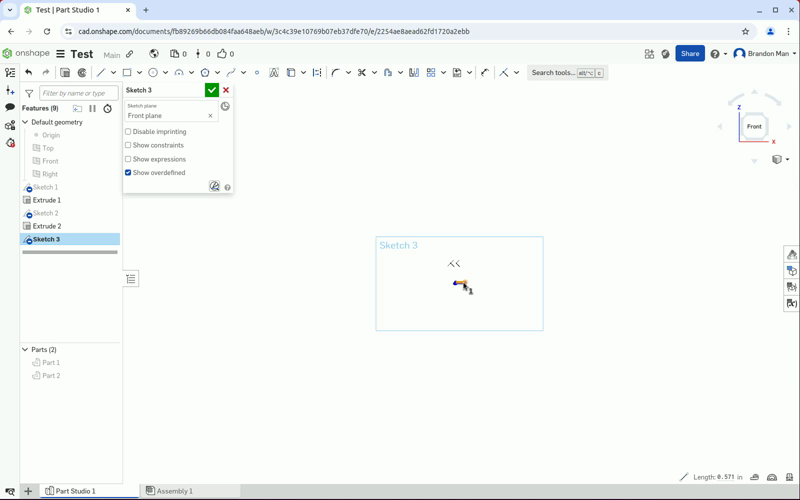
scroll(-6)
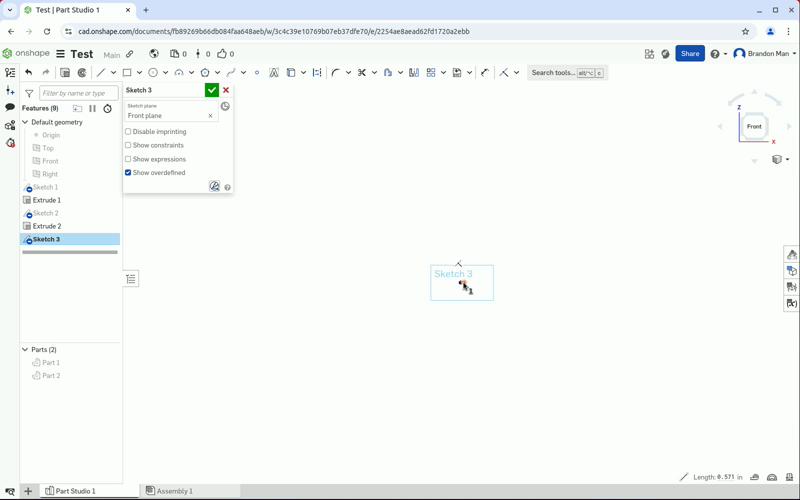
mouse_move(73, 352)
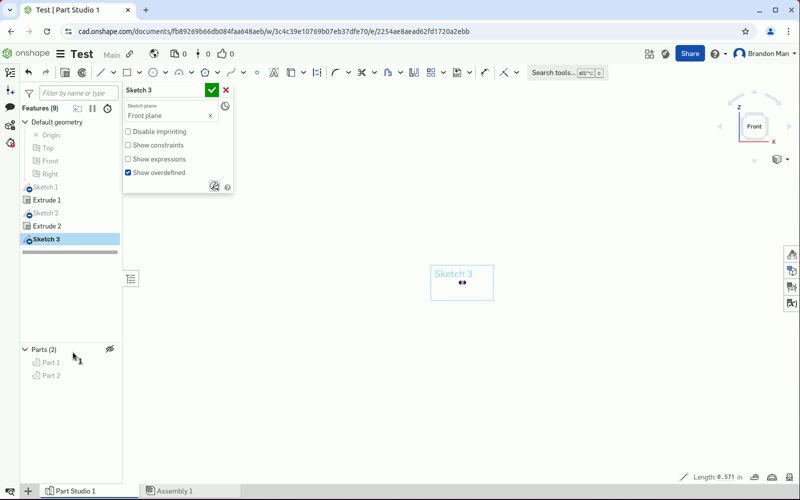
key(shift+y)
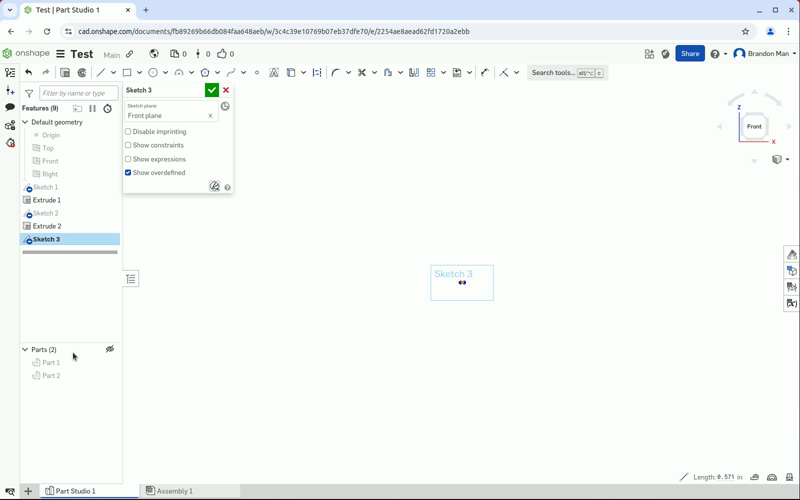
key(shift+e)
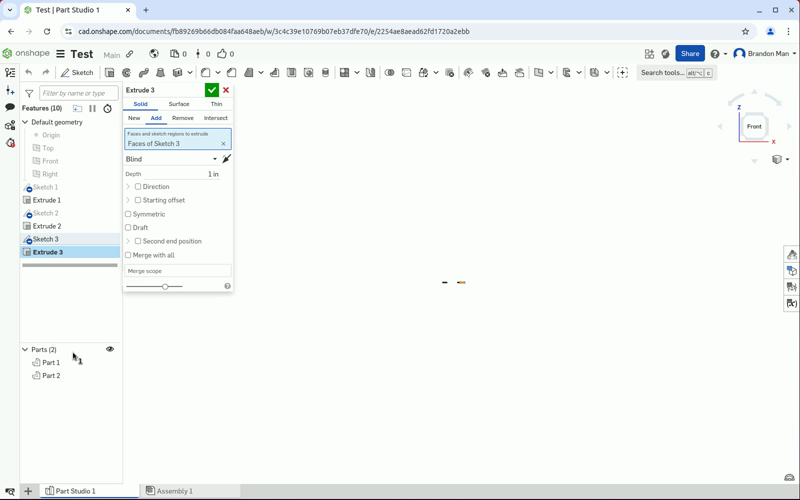
mouse_move(143, 106)
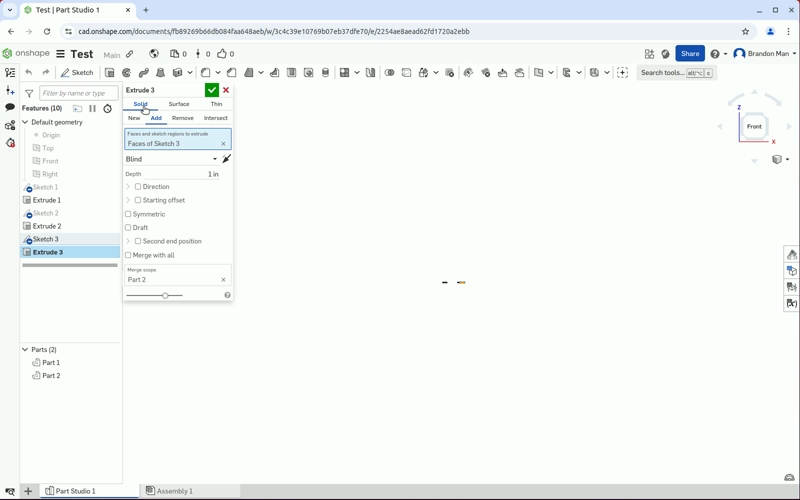
click(143, 106)
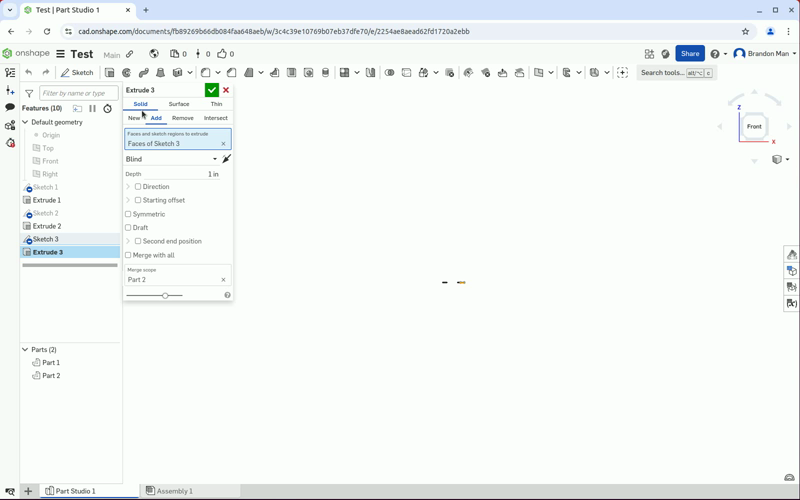
mouse_move(137, 120)
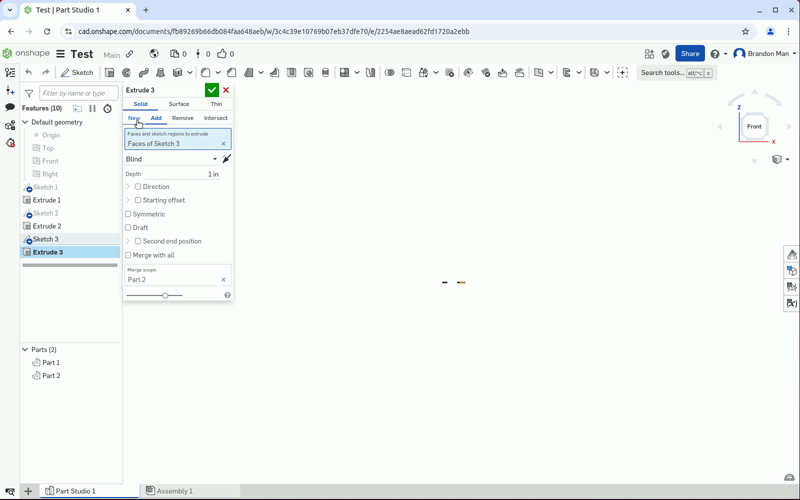
click(137, 120)
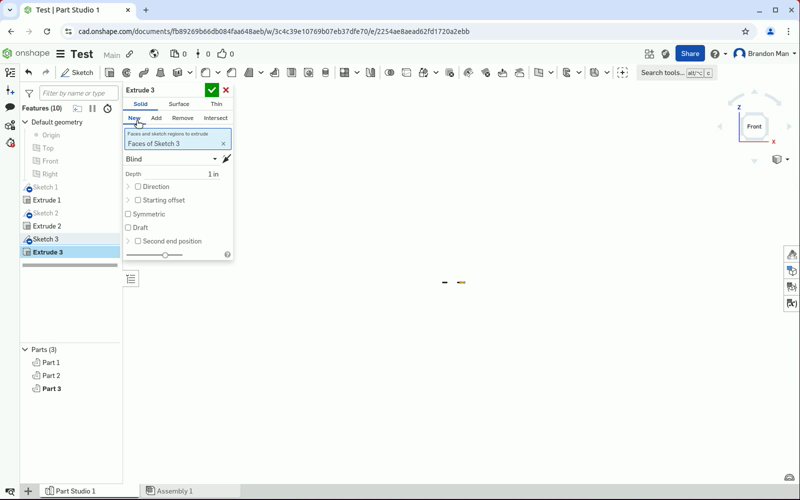
key(tab, 4)
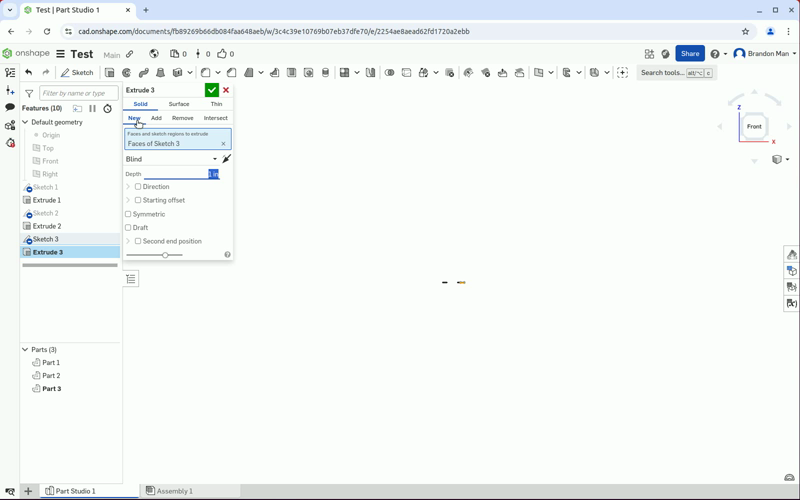
text(1.926)
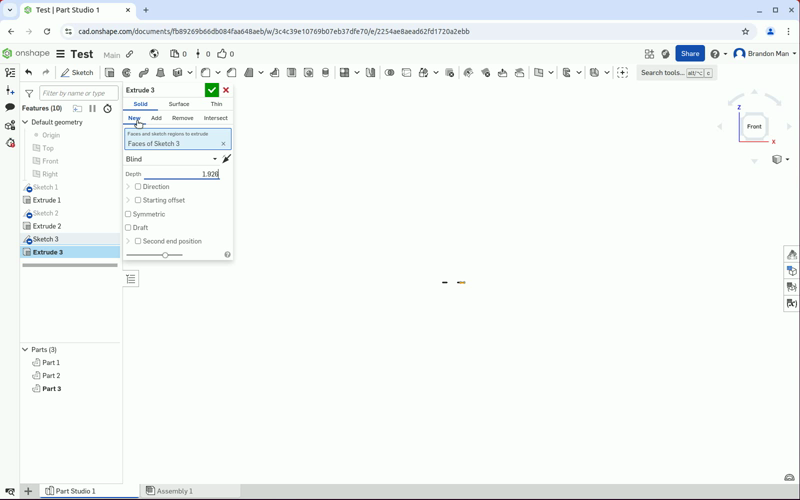
key(enter)
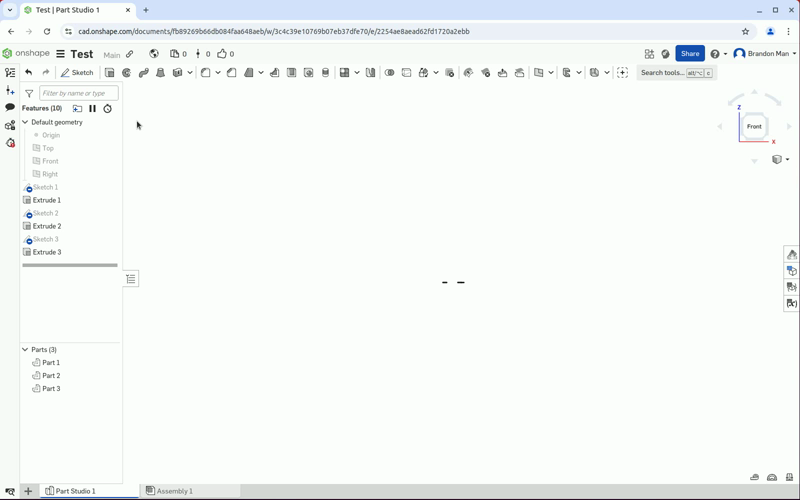
key(shift+h)
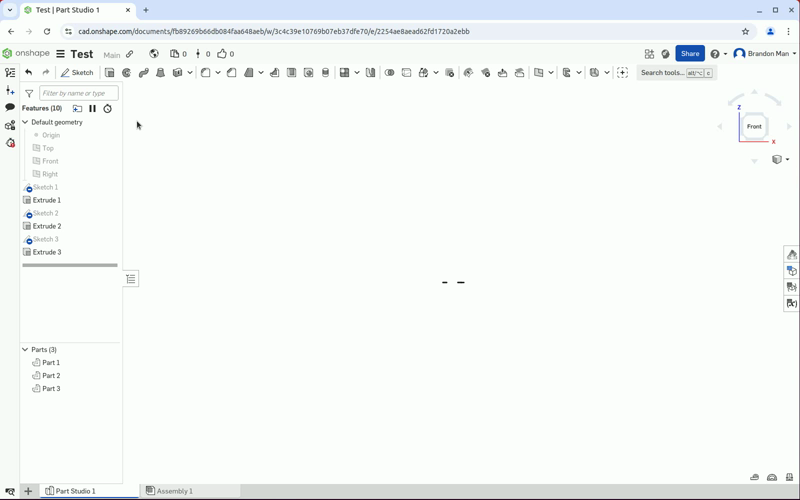
key(shift+h)
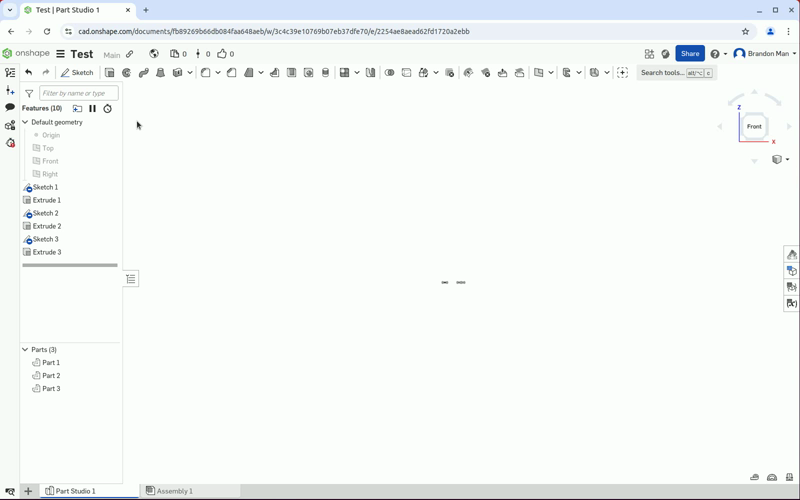
key(shift+7)
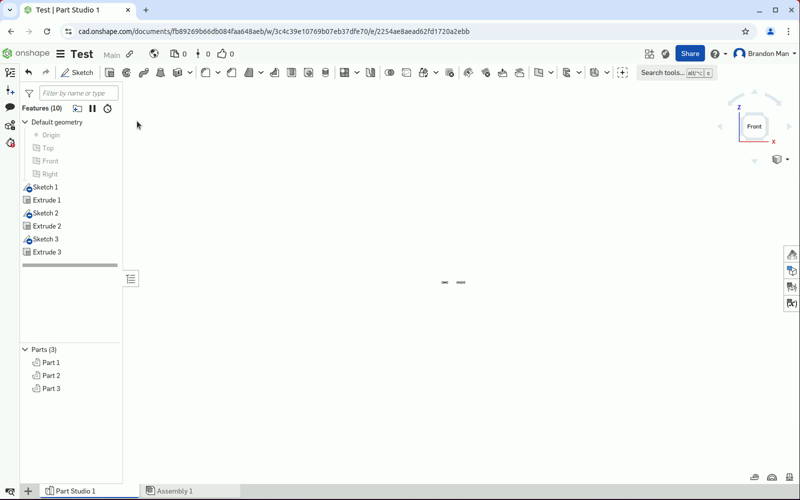
key(left, 2)
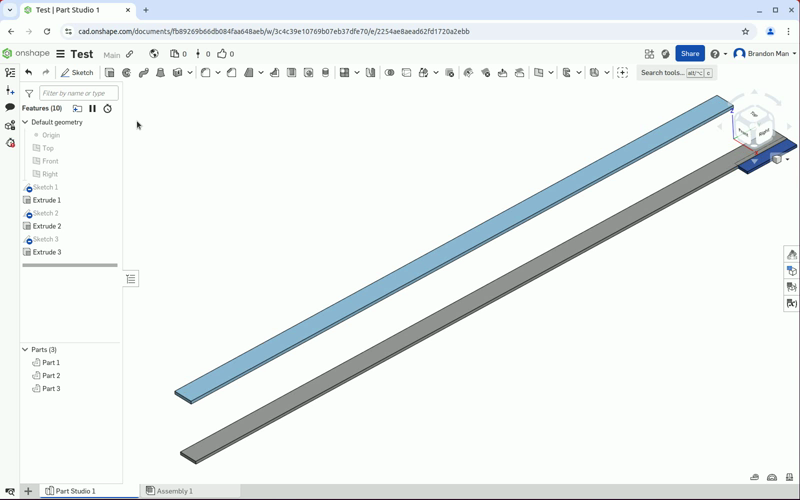
key(down, 2)
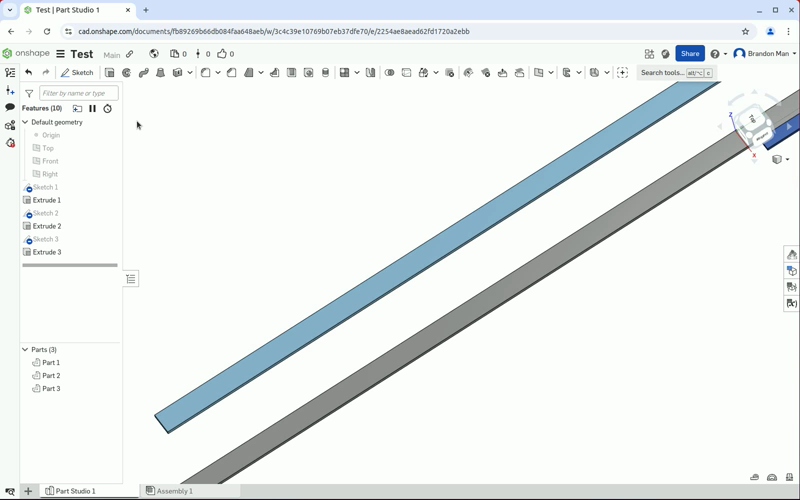
key(up, 2)
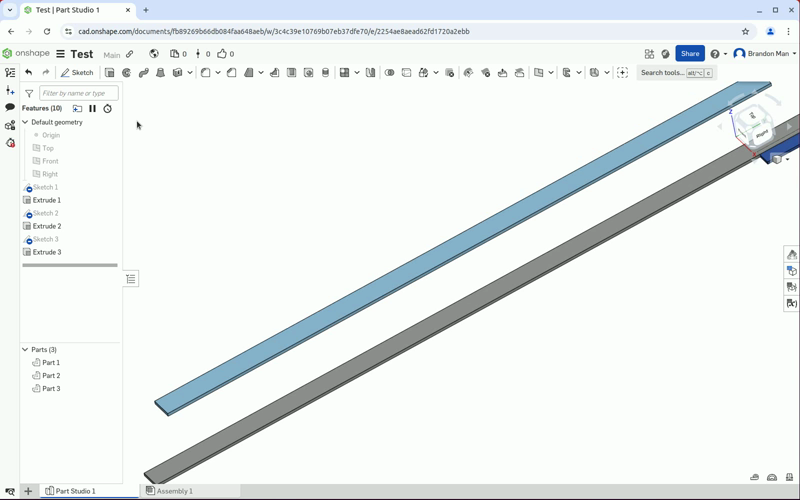
key(right, 2)
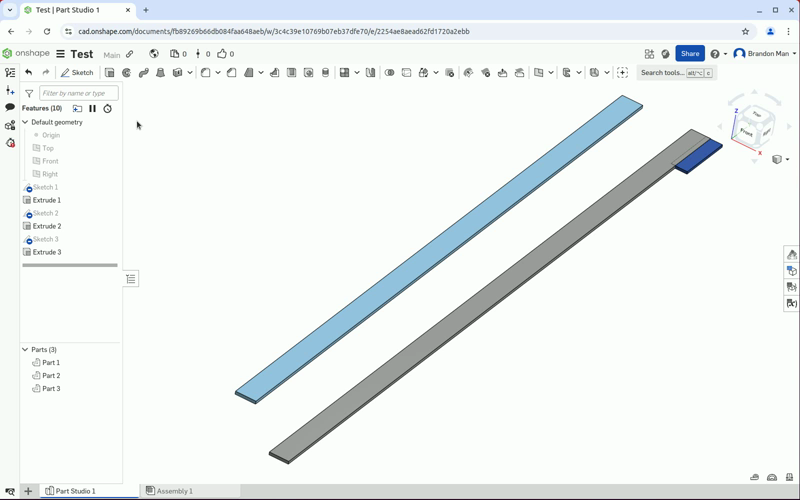
mouse_move(73, 189)
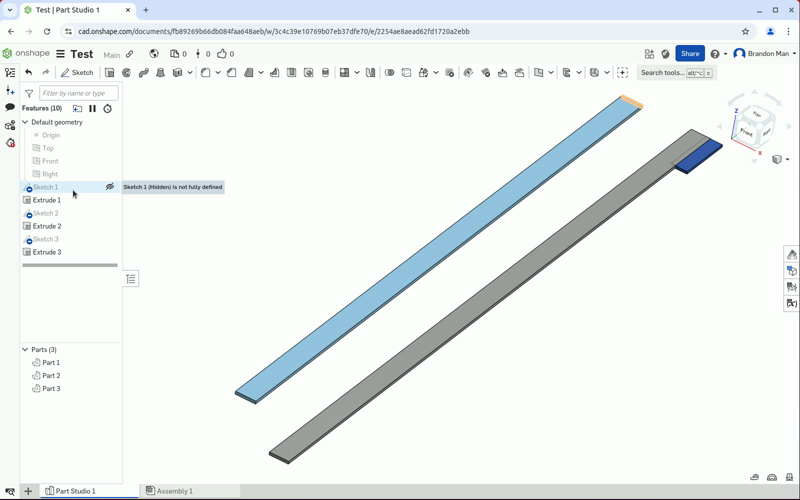
click(73, 189)